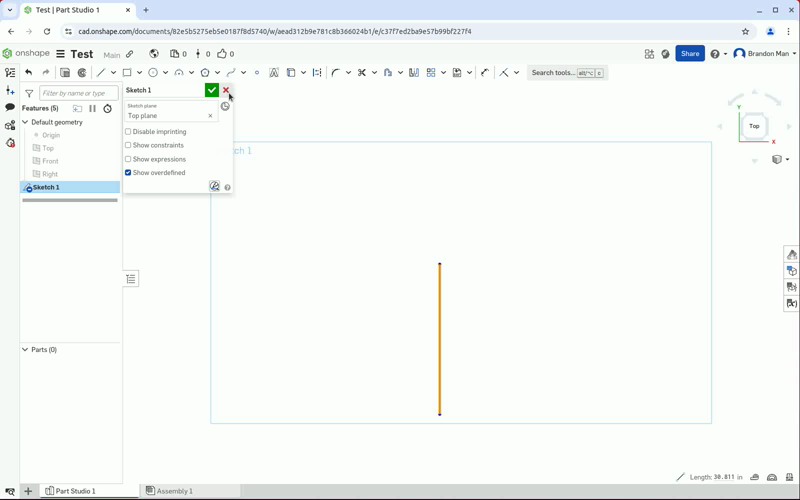
key(shift+h)
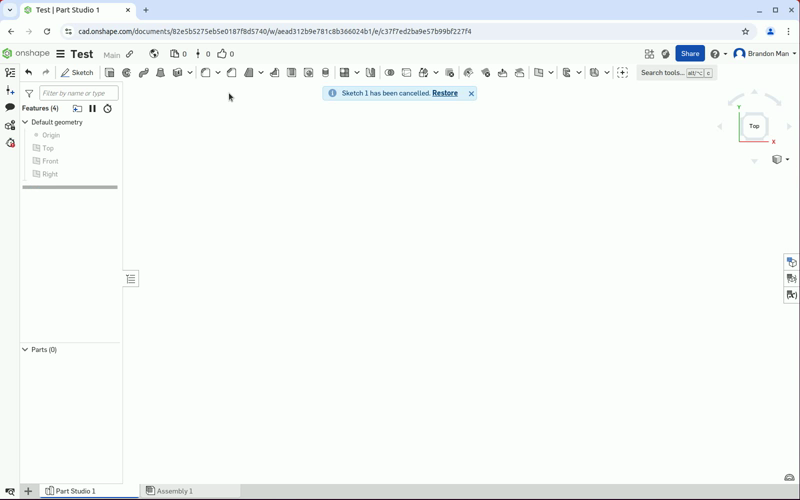
mouse_move(73, 352)
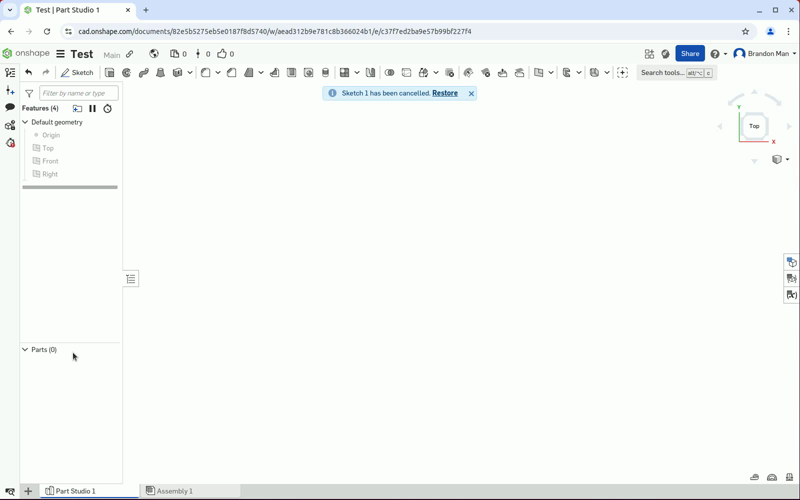
key(y)
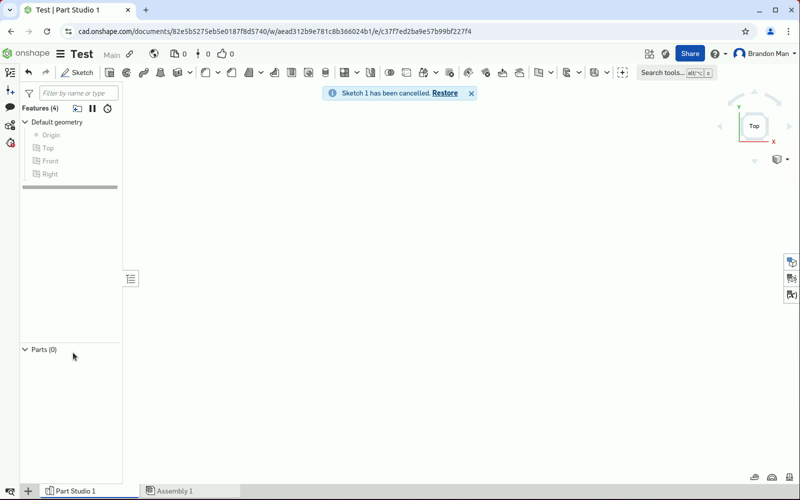
key(shift+p)
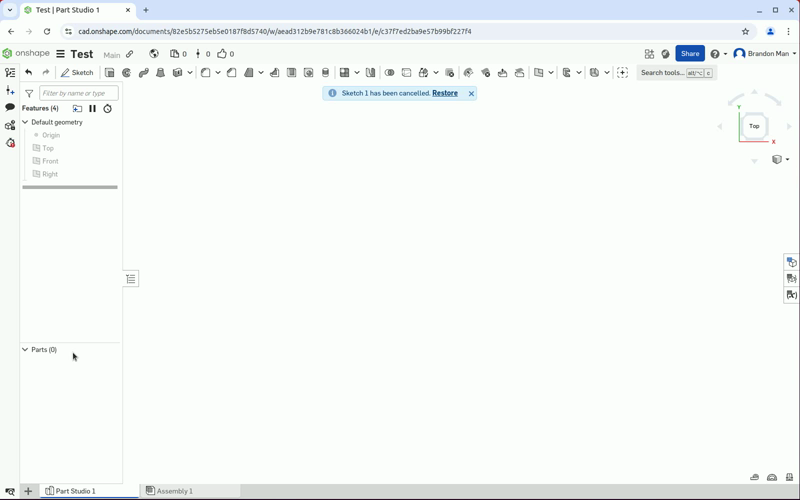
key(space)
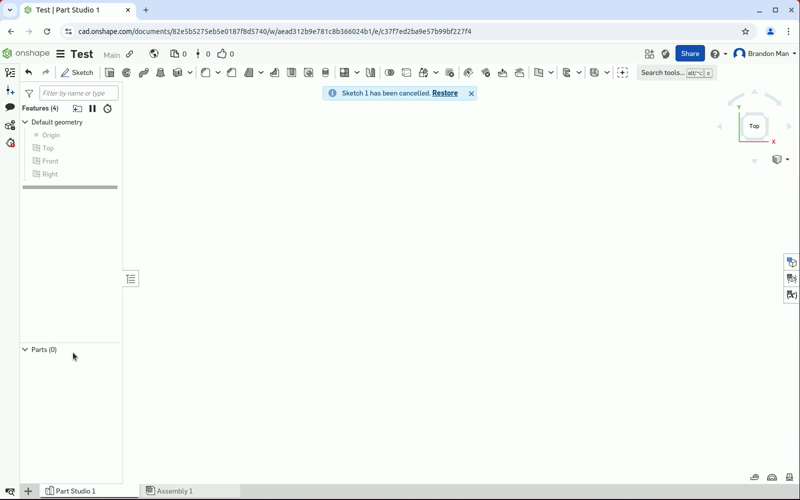
key_down(shift)
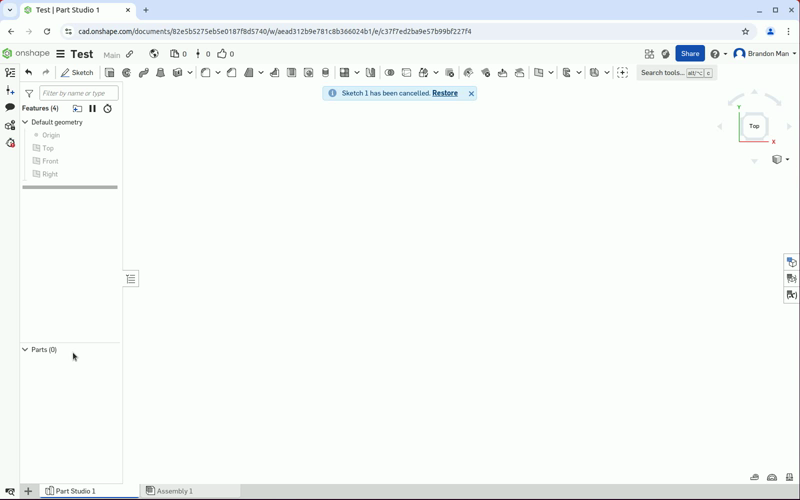
key(up)
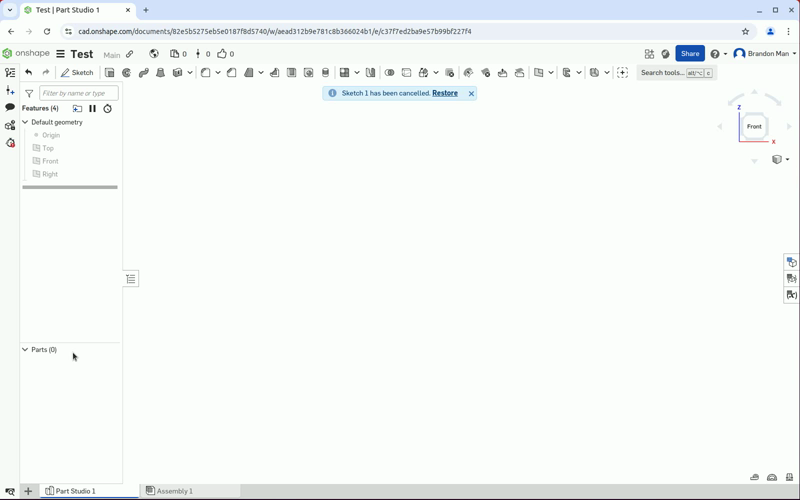
key_up(shift)
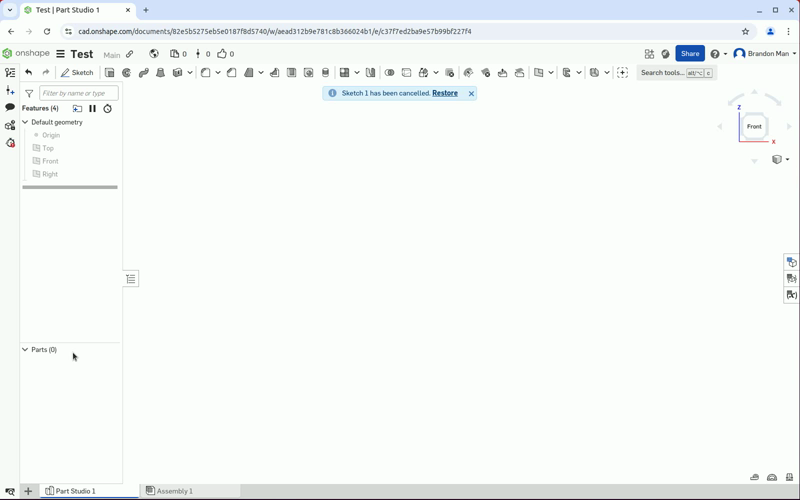
mouse_move(73, 352)
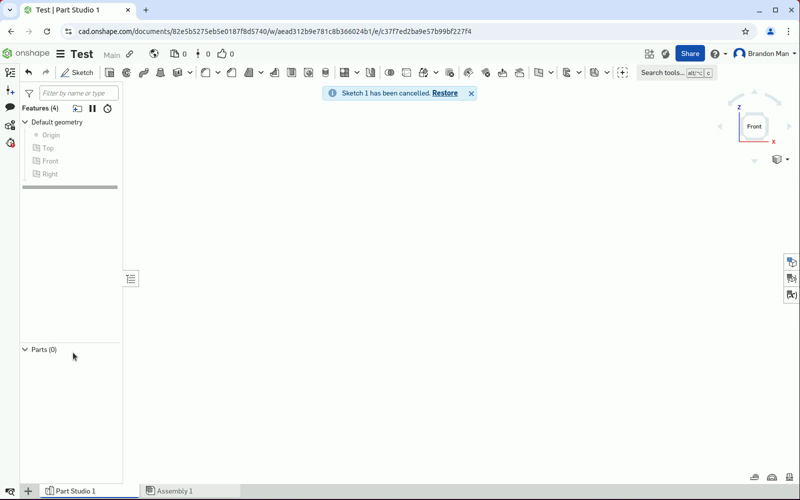
key(shift+y)
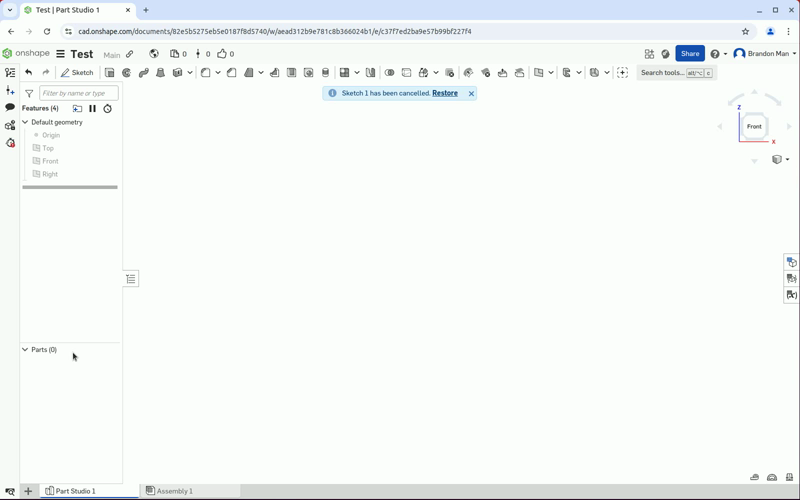
key(shift+s)
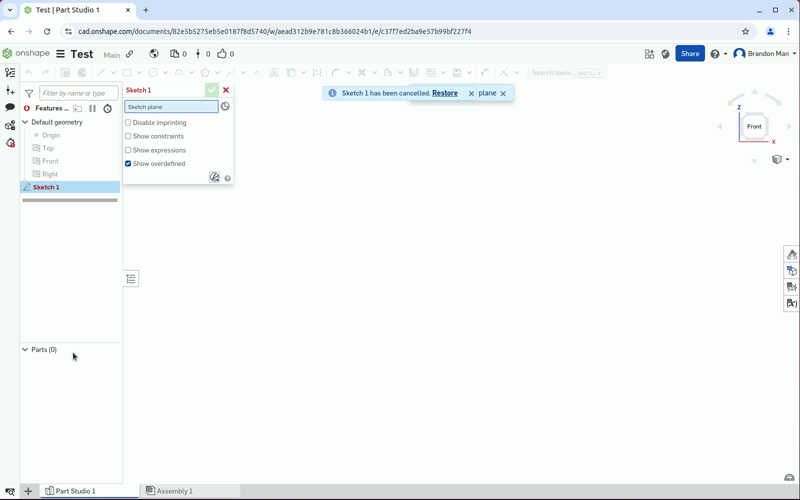
mouse_move(73, 163)
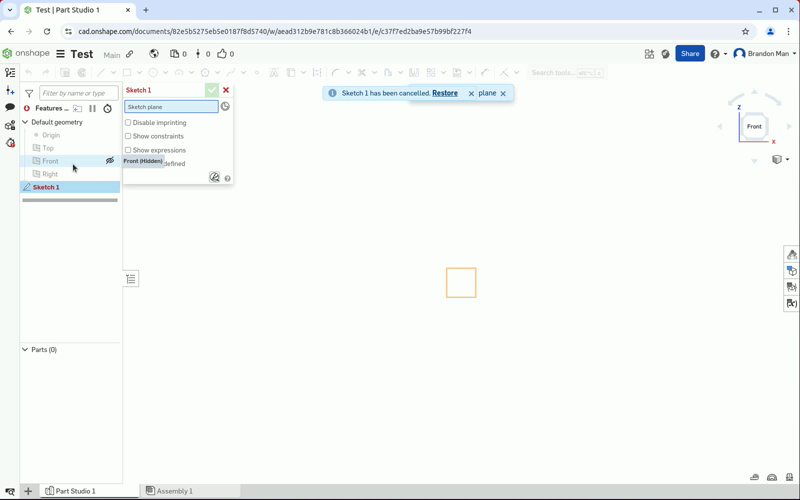
click(73, 163)
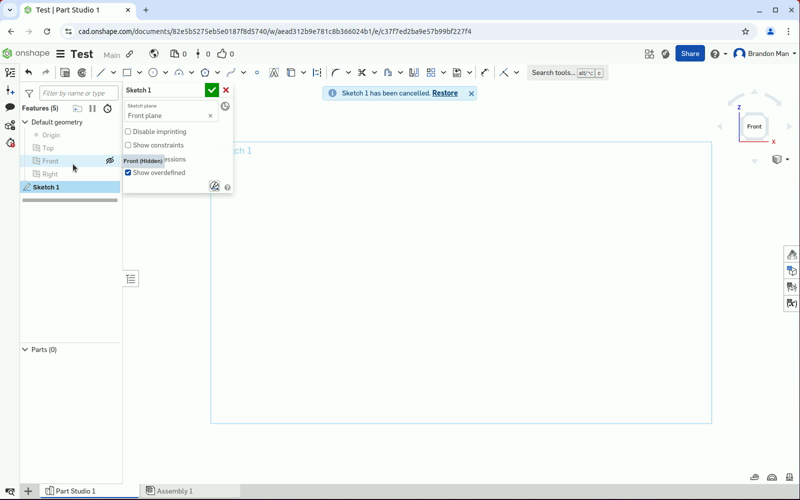
mouse_move(73, 352)
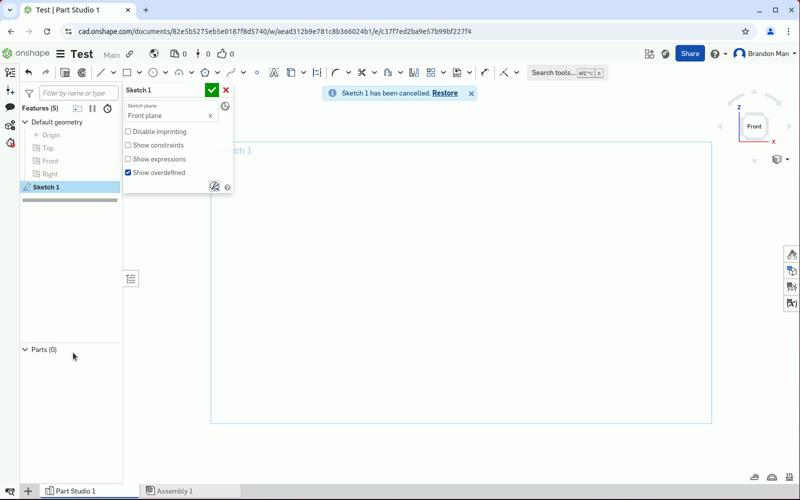
key(y)
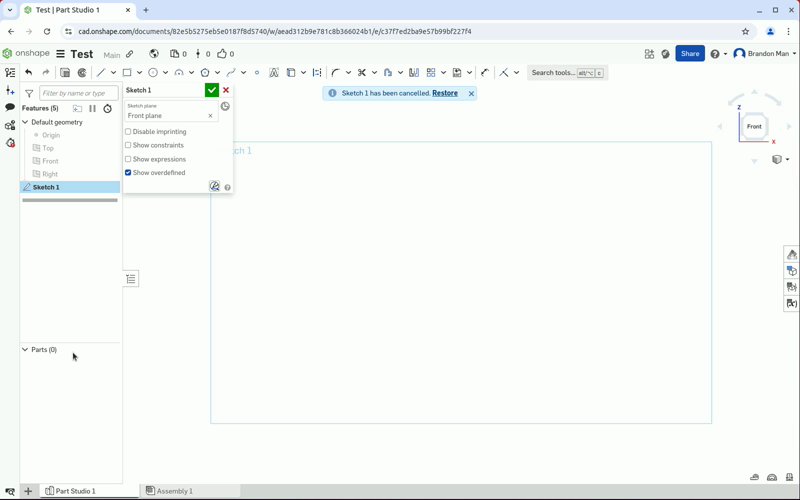
key(c)
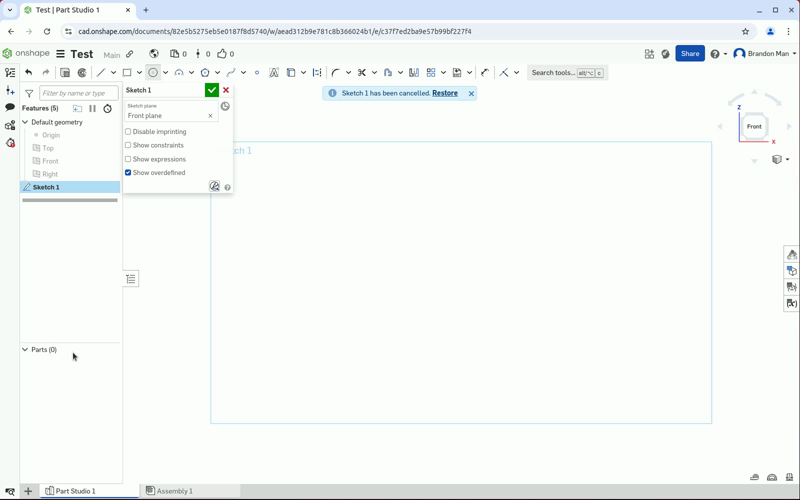
key_down(shift)
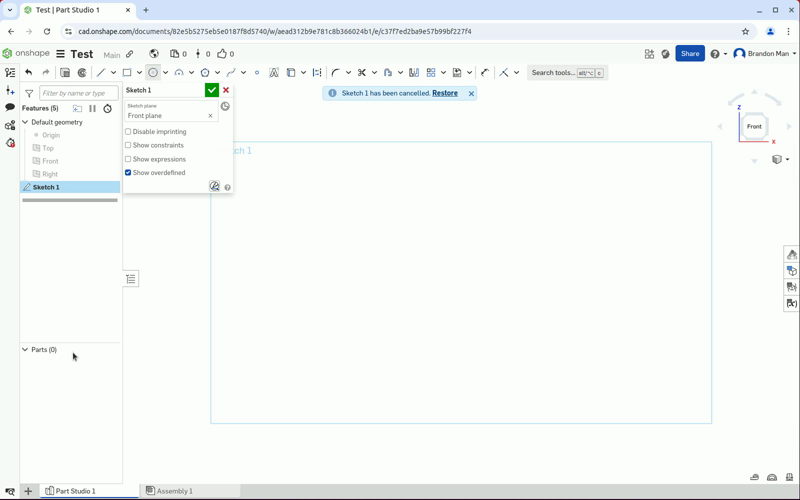
mouse_move(460, 282)
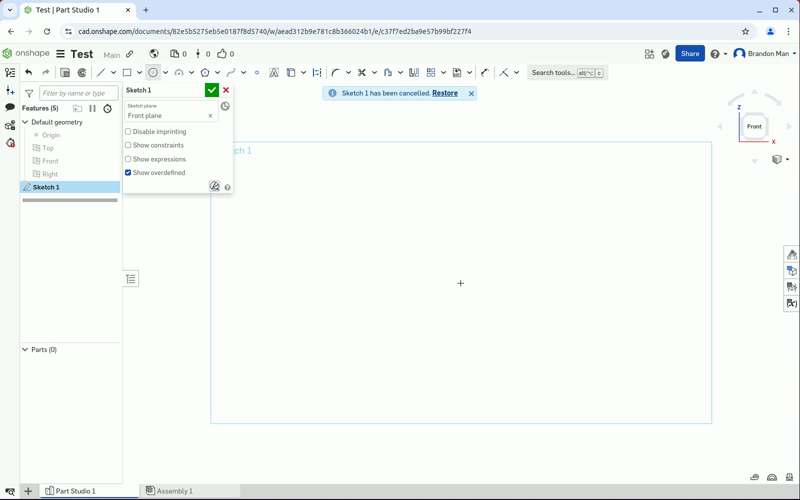
click(460, 282)
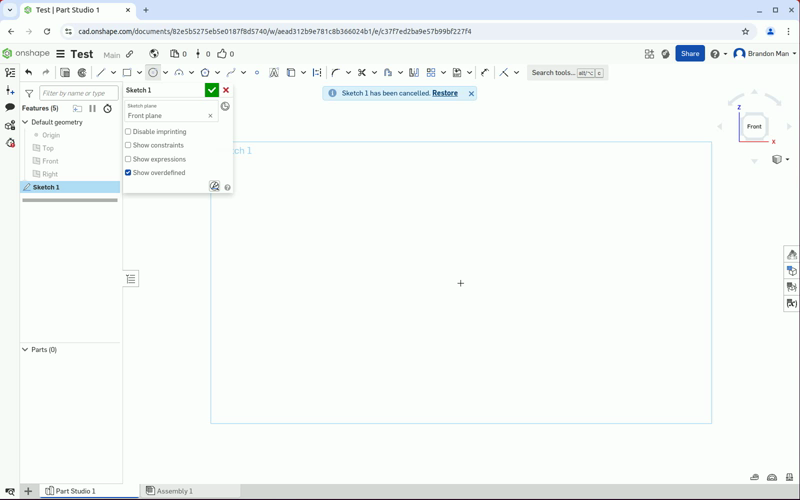
key_up(shift)
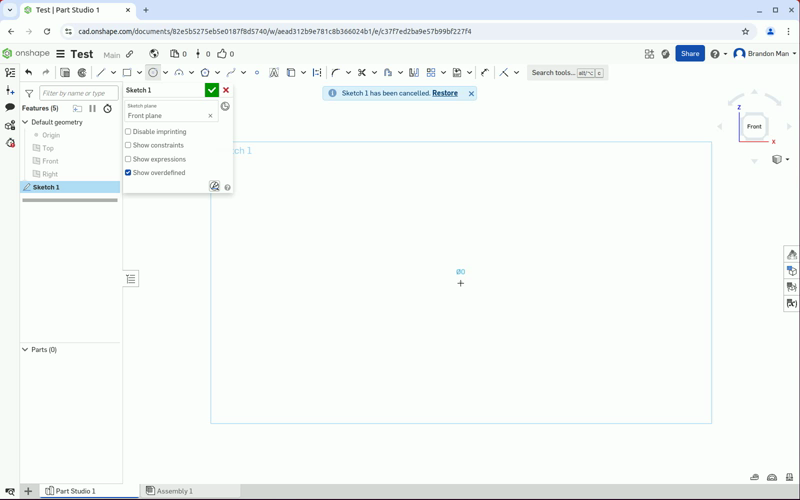
mouse_move(468, 282)
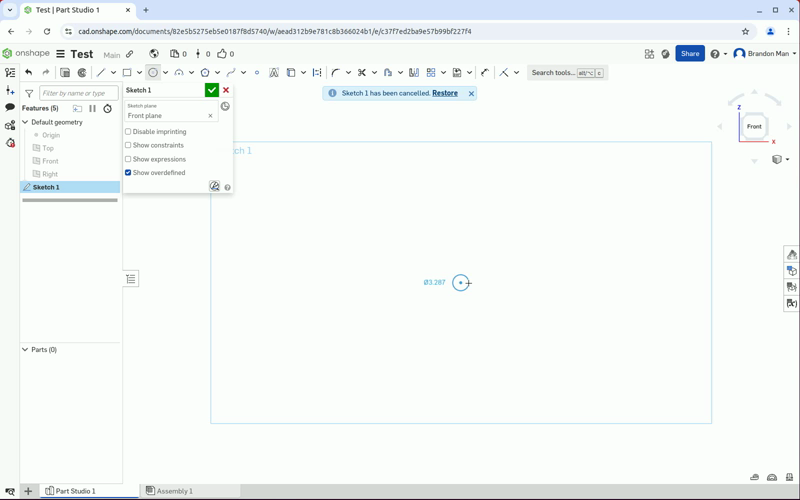
click(468, 282)
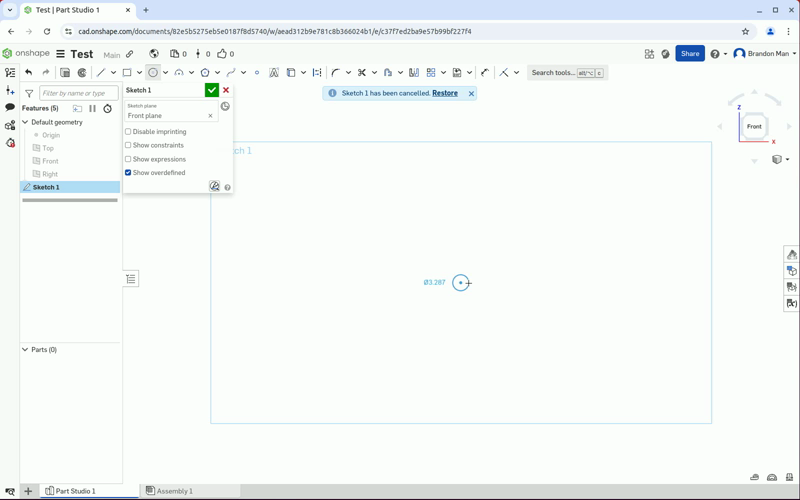
key(esc)
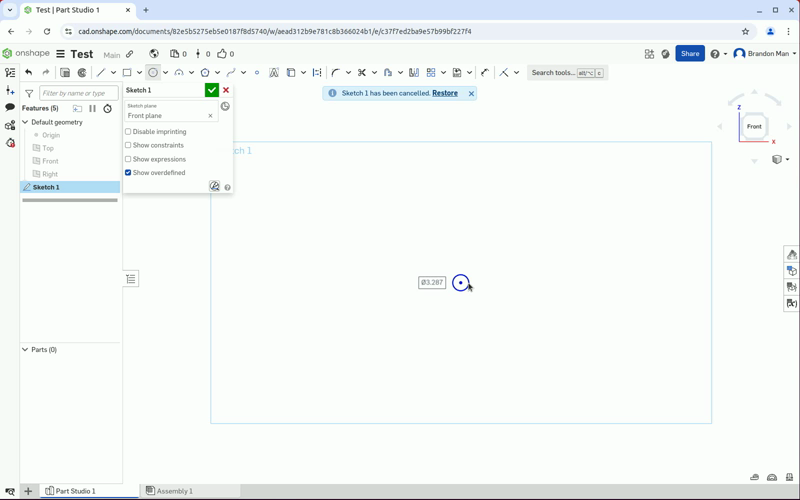
key(c)
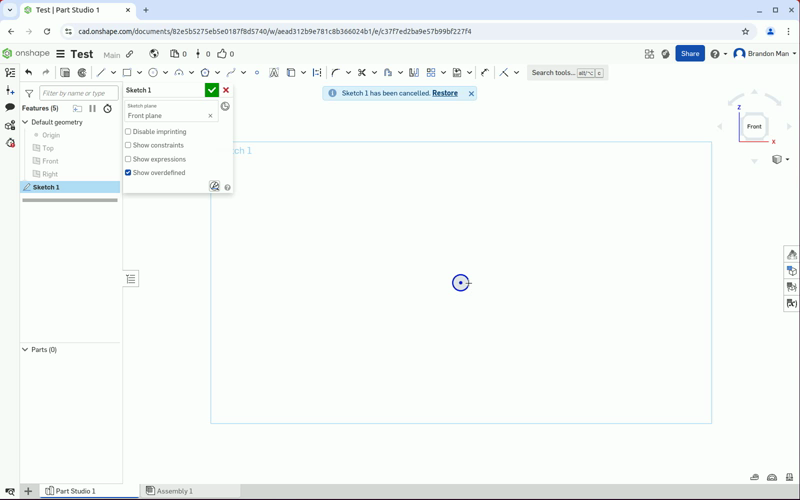
key_down(shift)
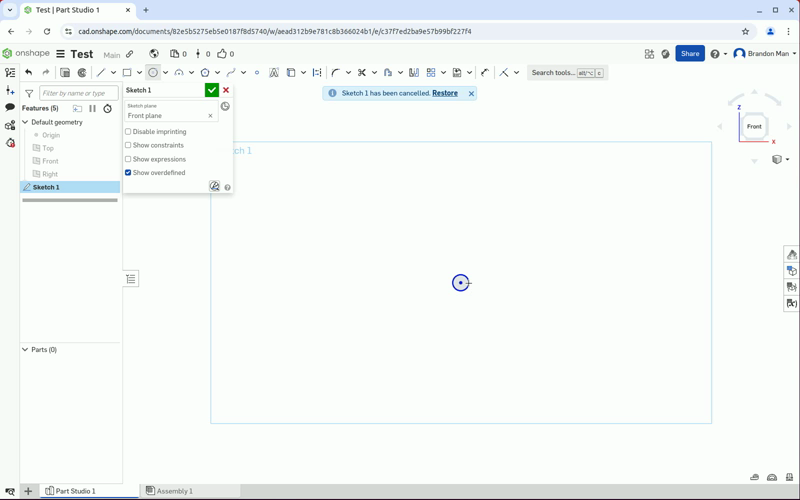
mouse_move(460, 282)
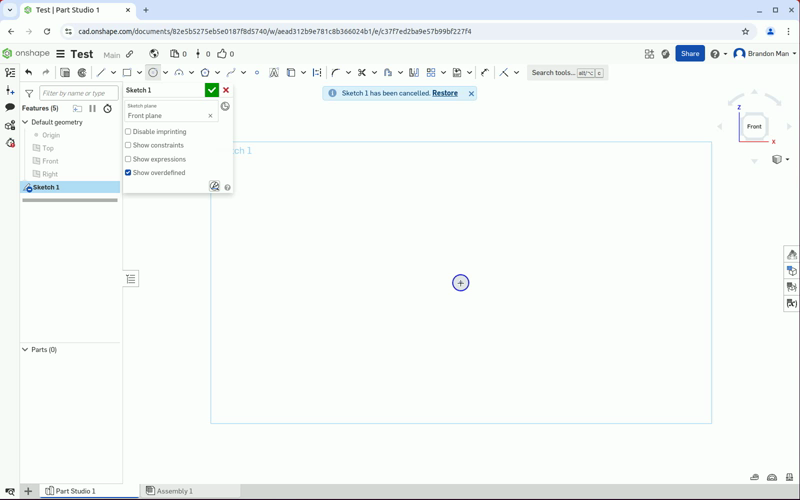
click(460, 282)
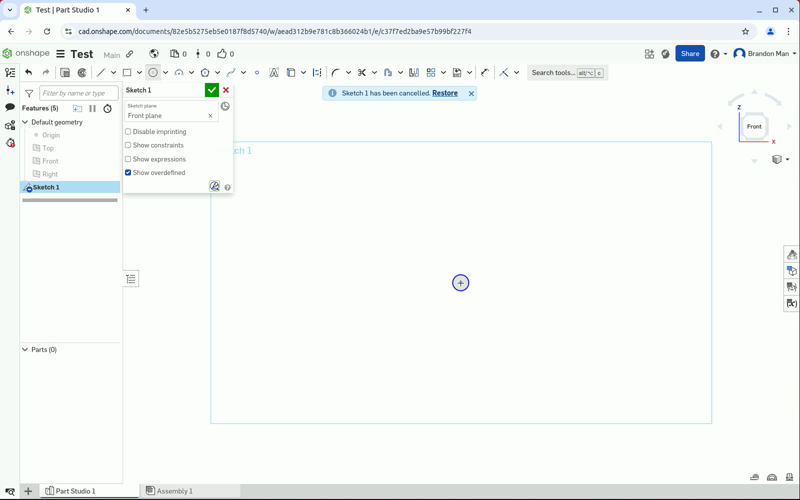
key_up(shift)
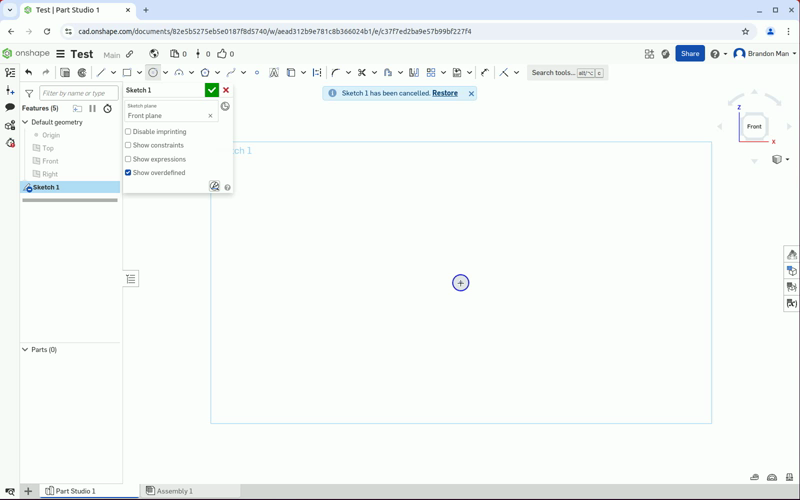
mouse_move(465, 282)
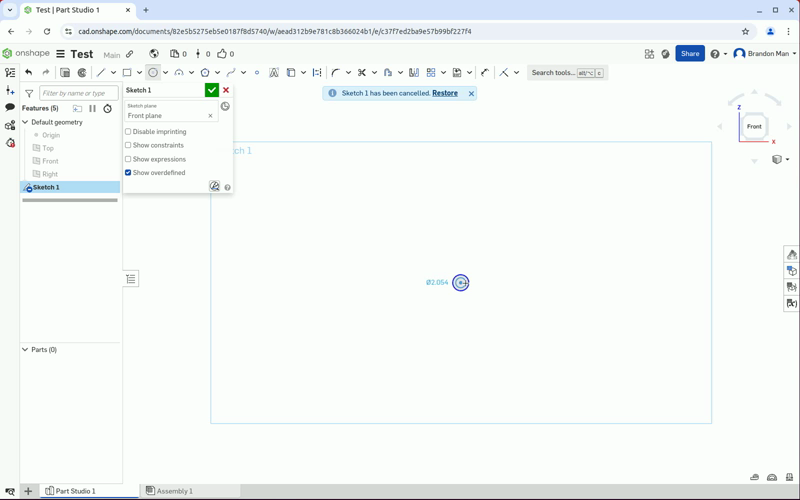
scroll(6)
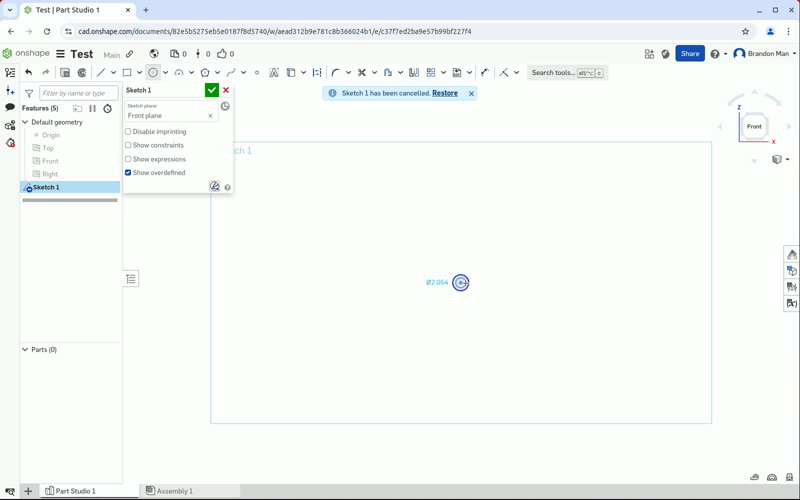
scroll(6)
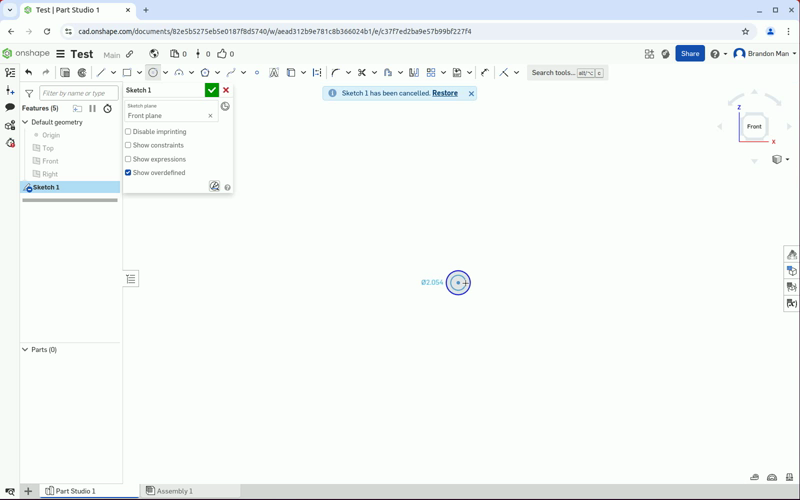
scroll(6)
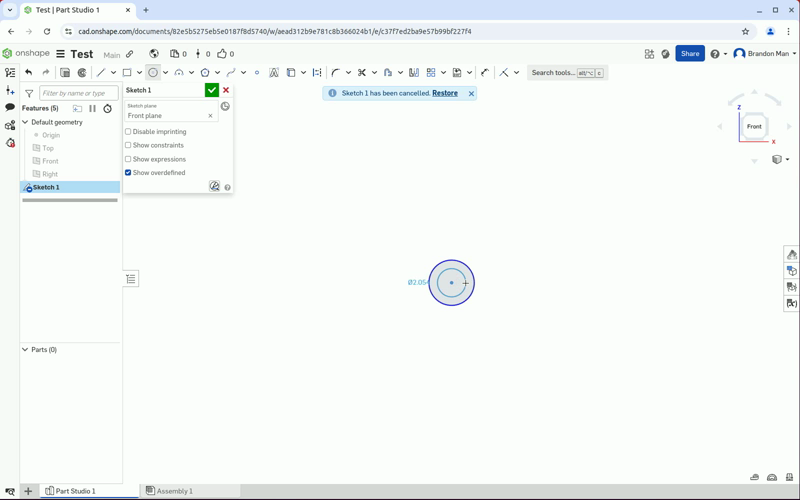
scroll(6)
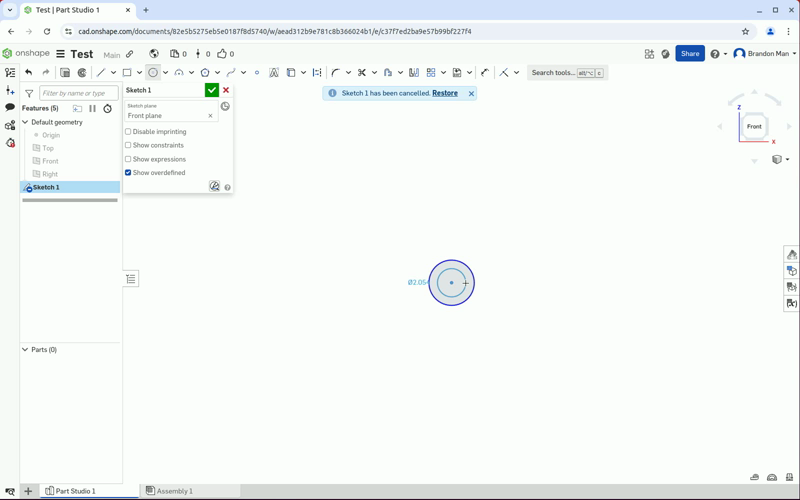
scroll(6)
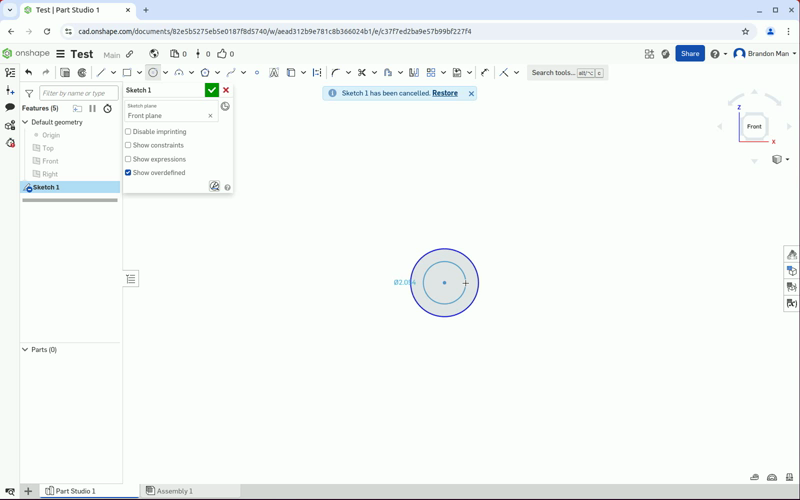
scroll(6)
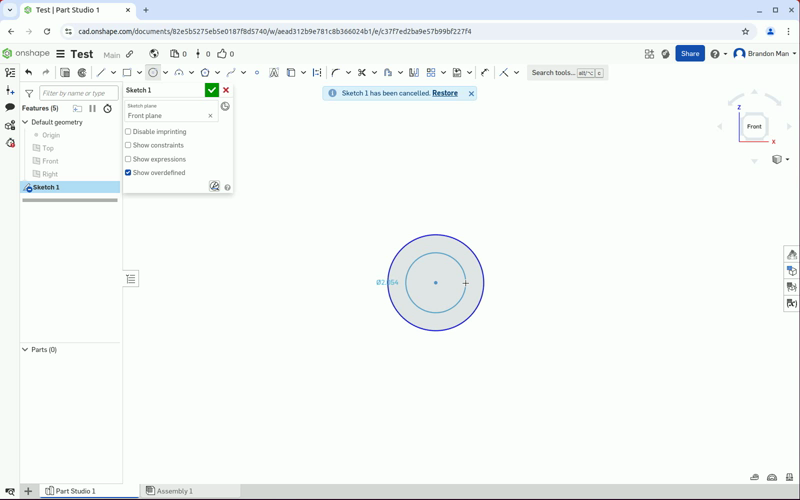
scroll(6)
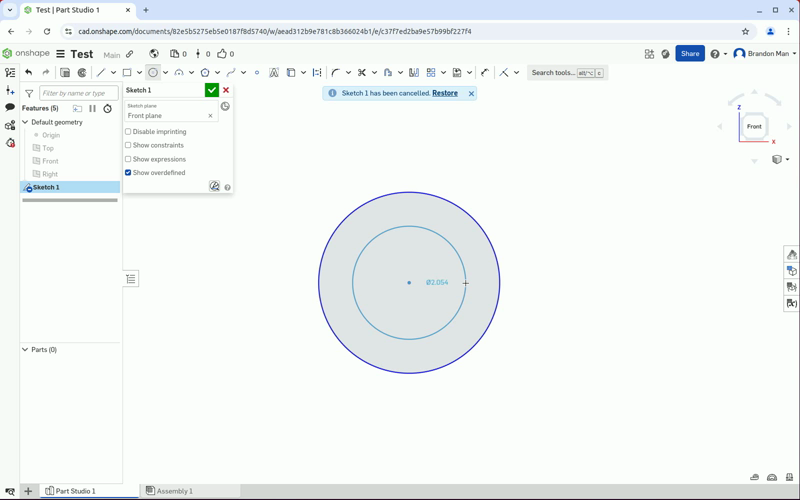
click(465, 282)
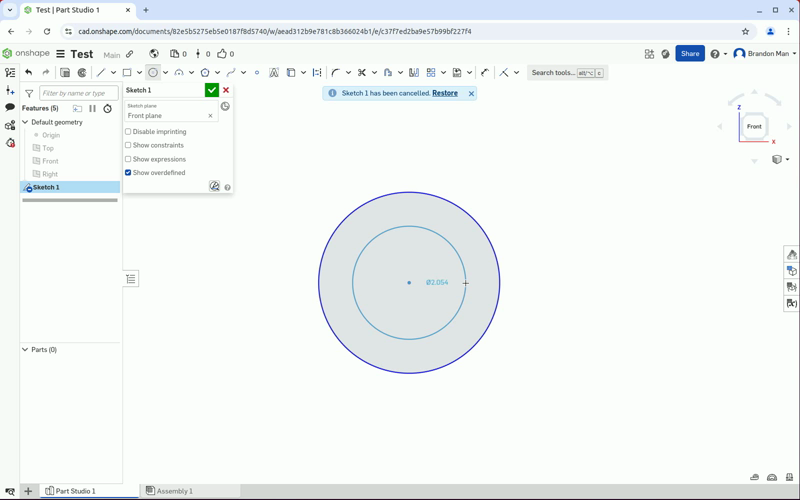
scroll(-6)
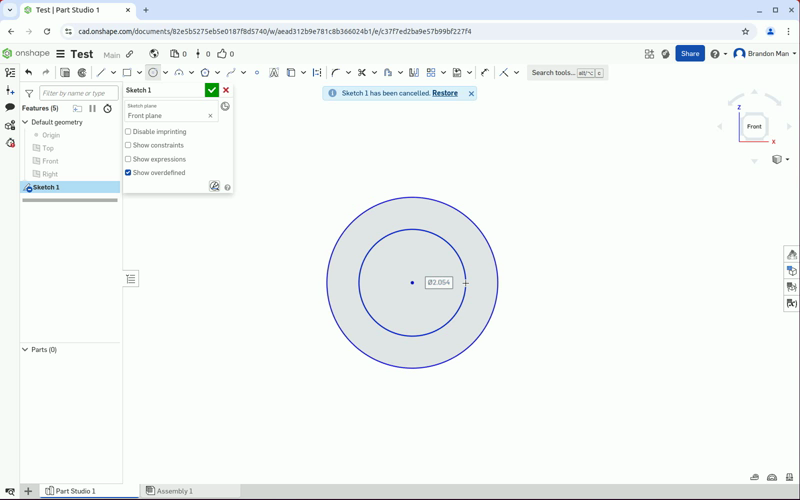
scroll(-6)
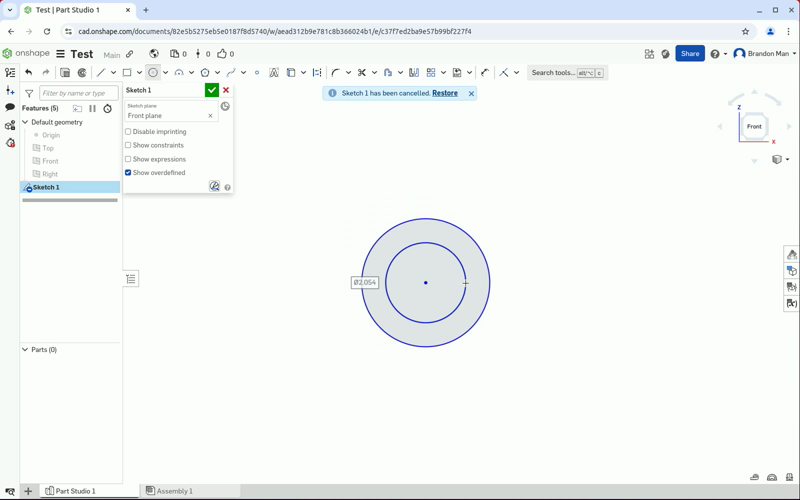
scroll(-6)
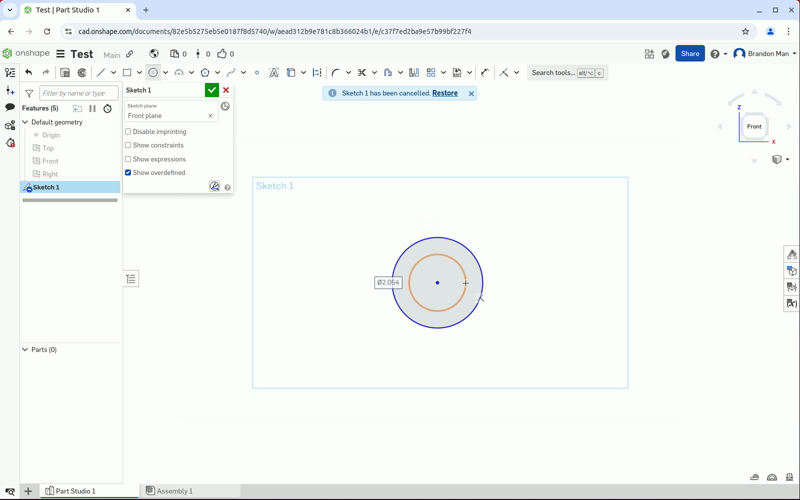
scroll(-6)
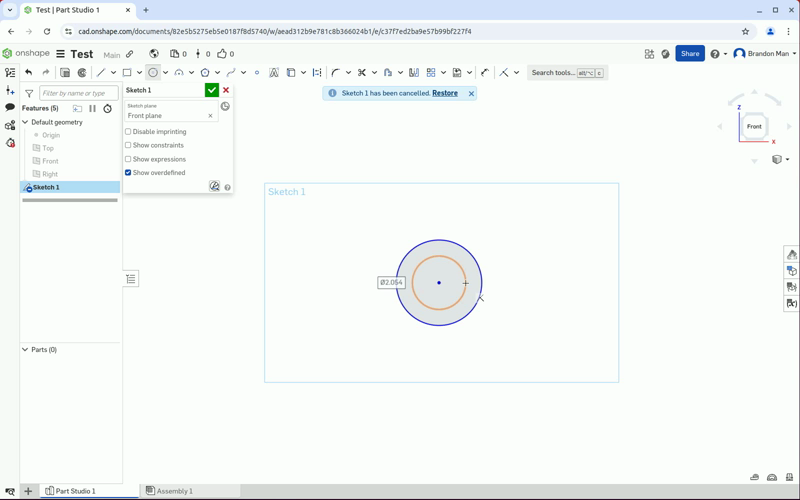
scroll(-6)
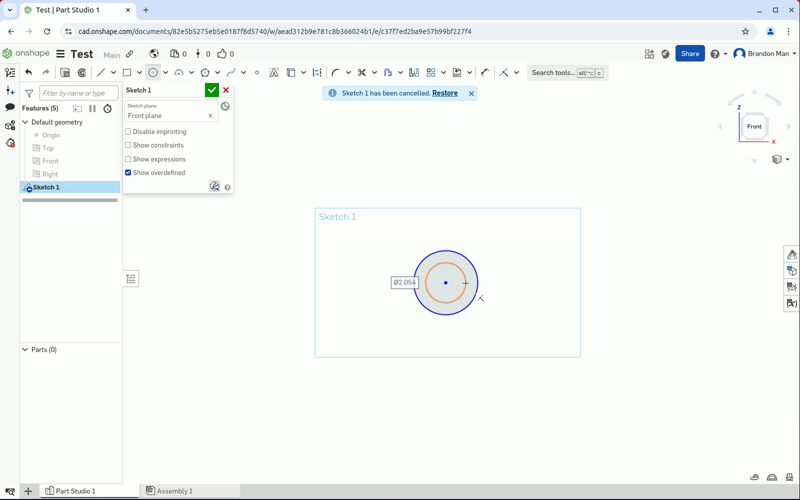
scroll(-6)
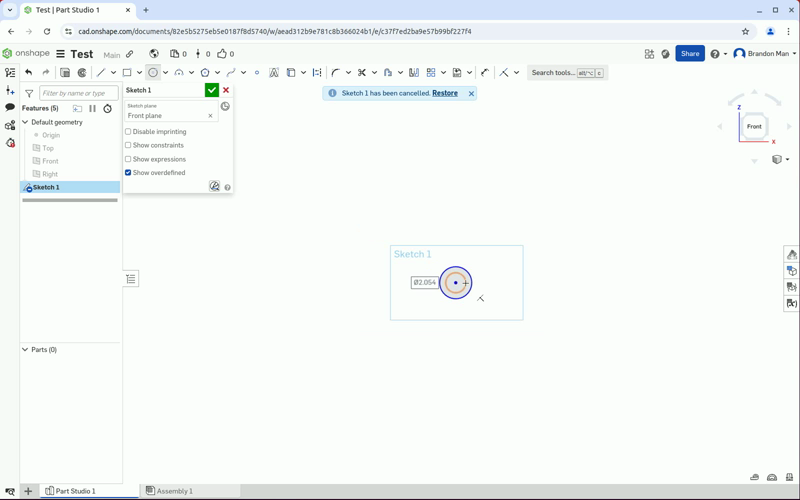
scroll(-6)
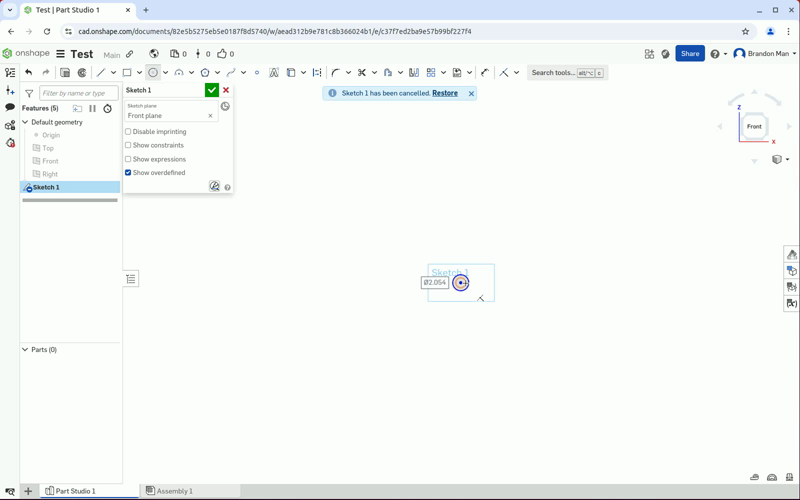
key(esc)
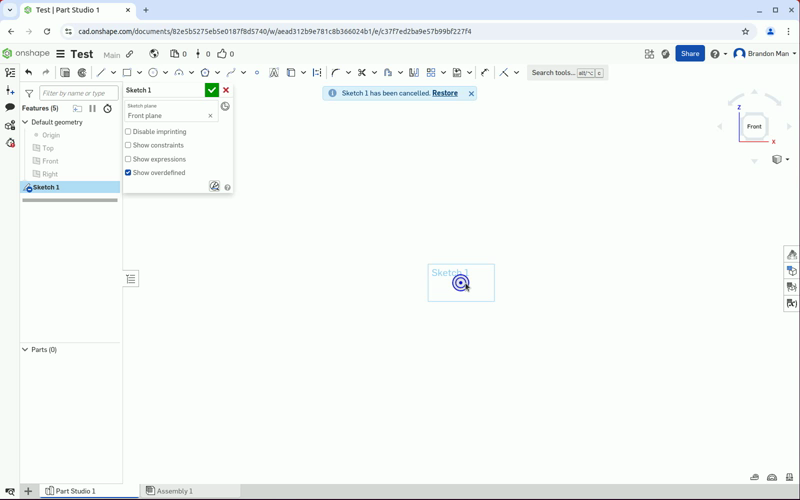
mouse_move(453, 283)
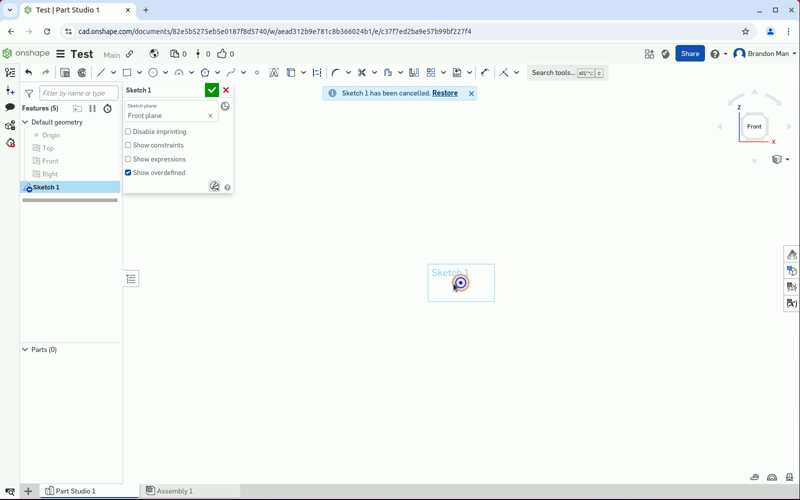
scroll(6)
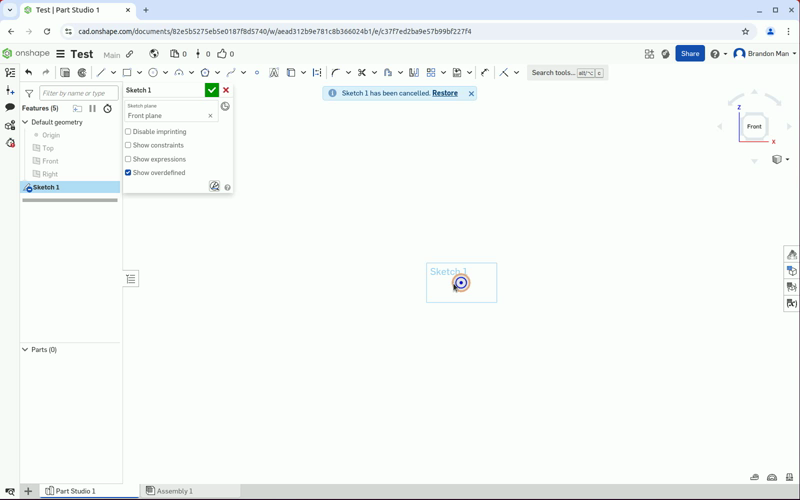
scroll(6)
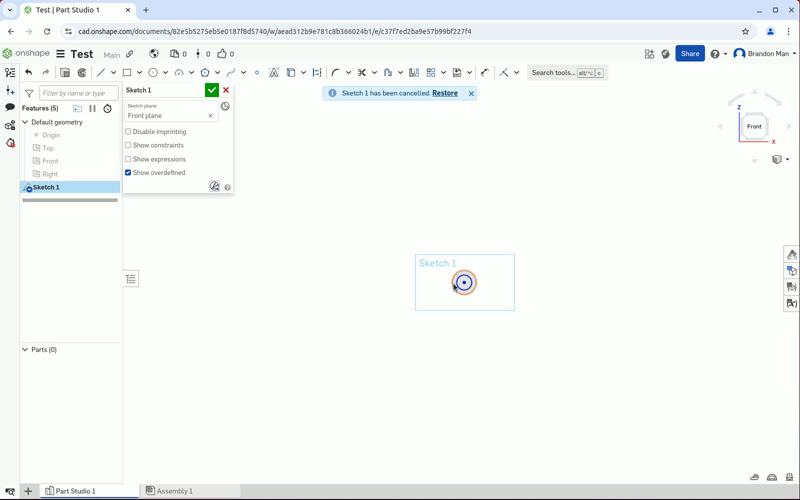
scroll(6)
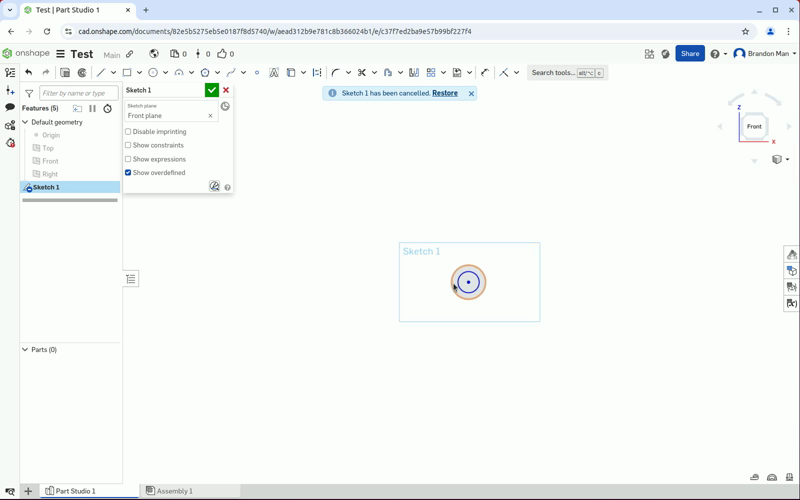
scroll(6)
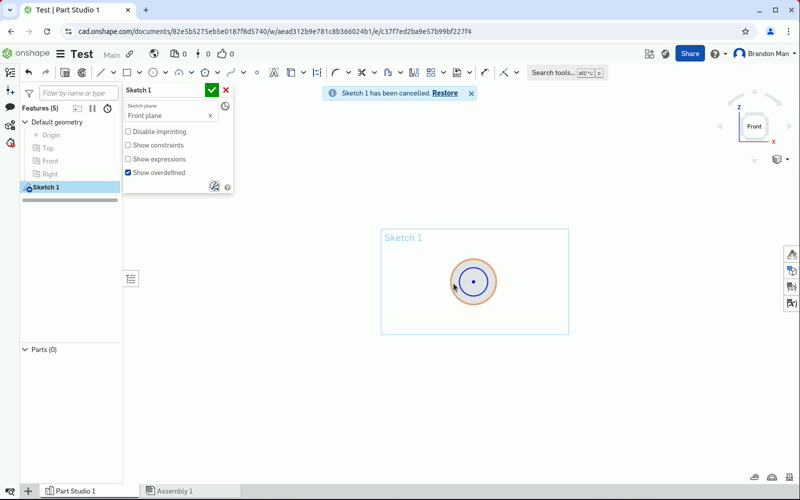
scroll(6)
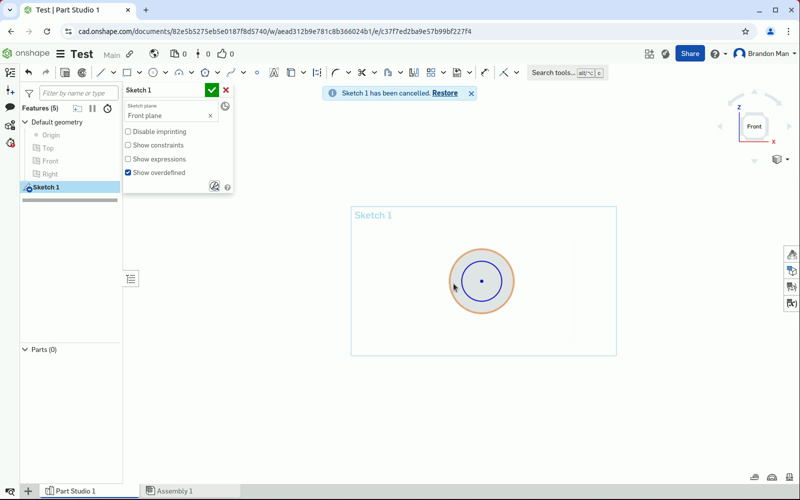
scroll(6)
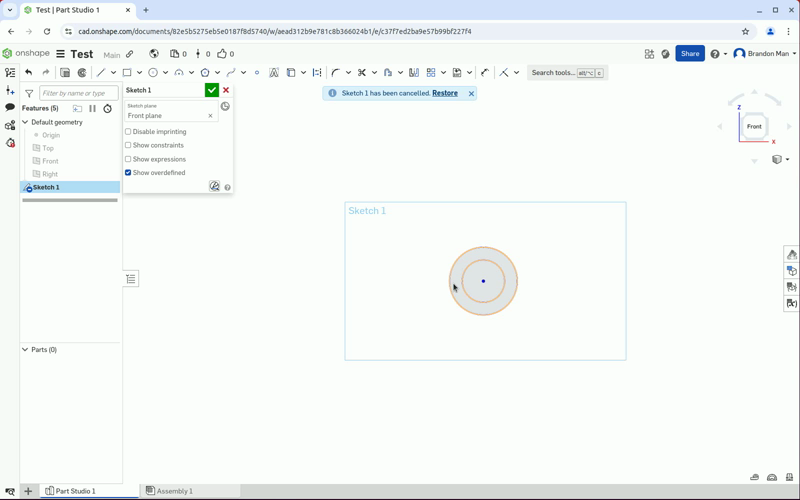
scroll(6)
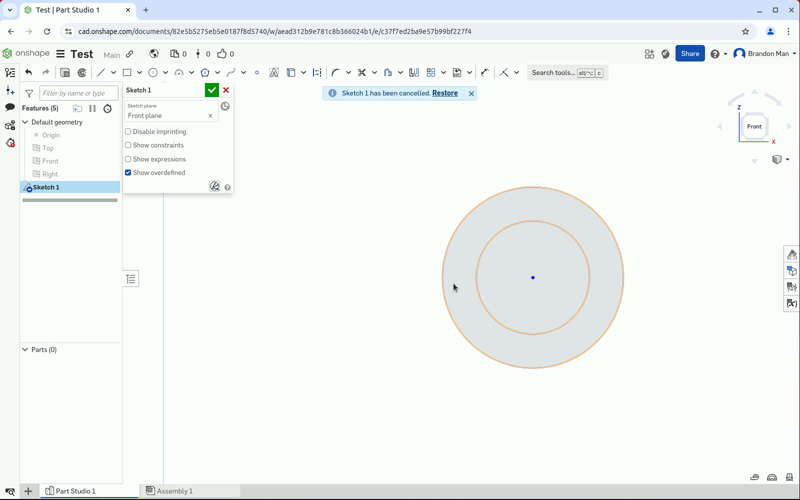
click(453, 283)
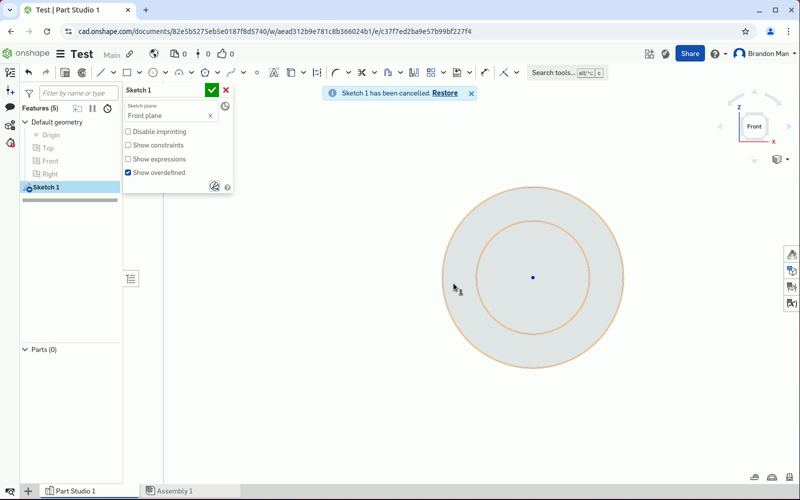
scroll(-6)
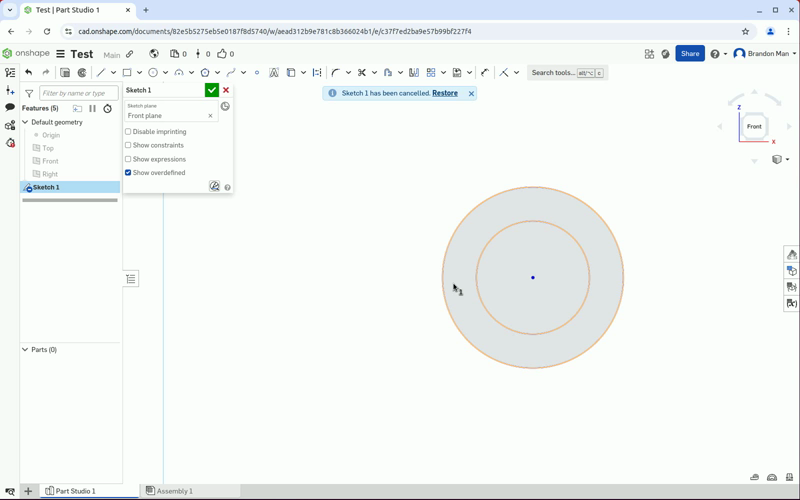
scroll(-6)
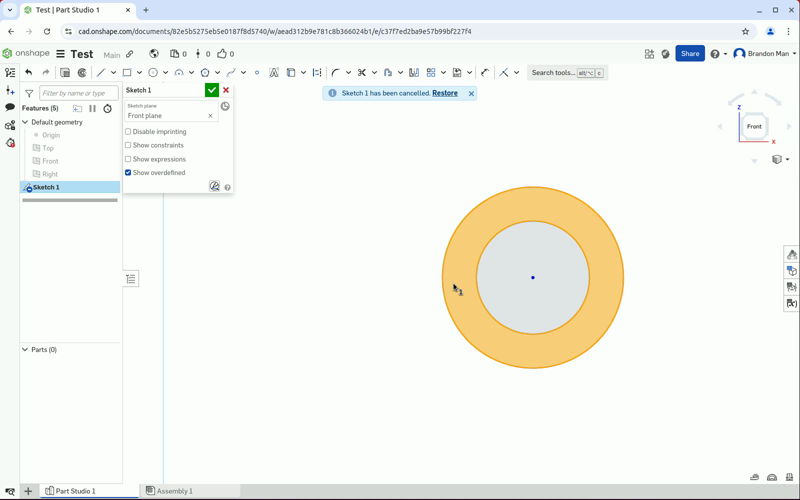
scroll(-6)
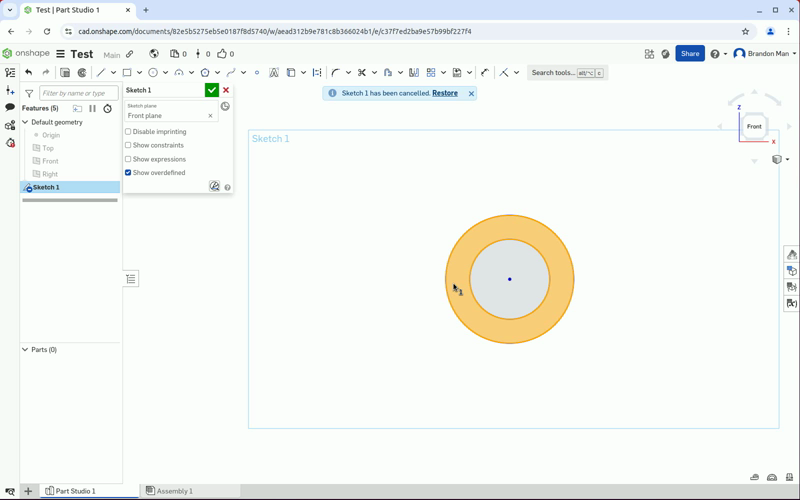
scroll(-6)
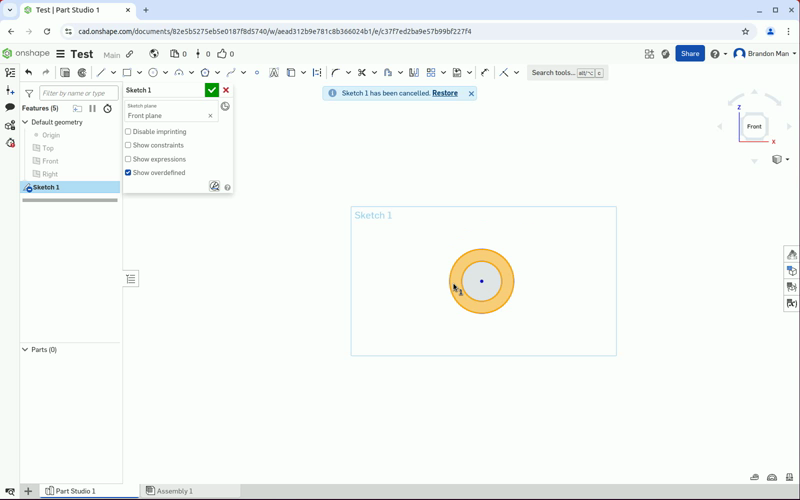
scroll(-6)
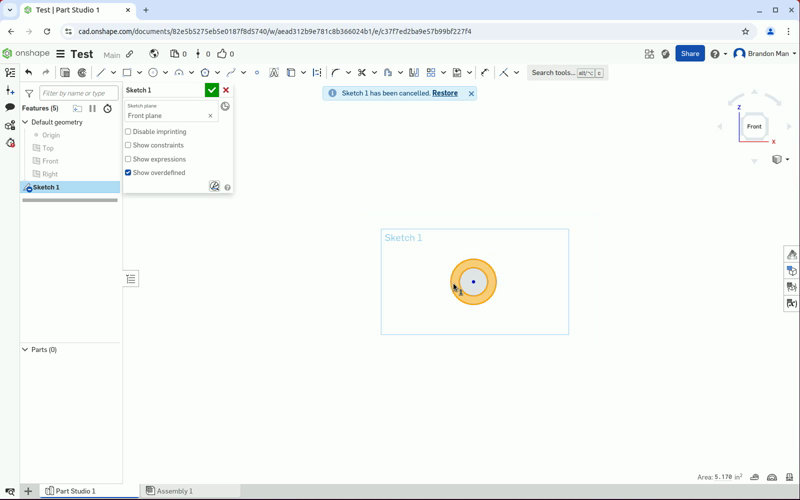
scroll(-6)
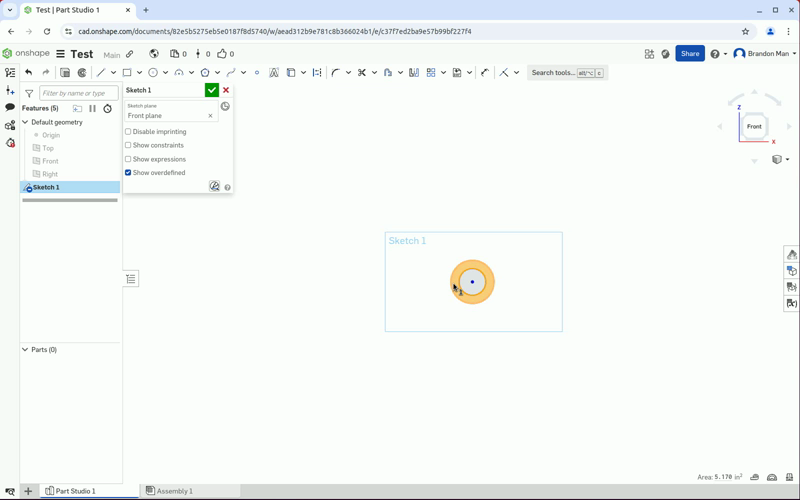
scroll(-6)
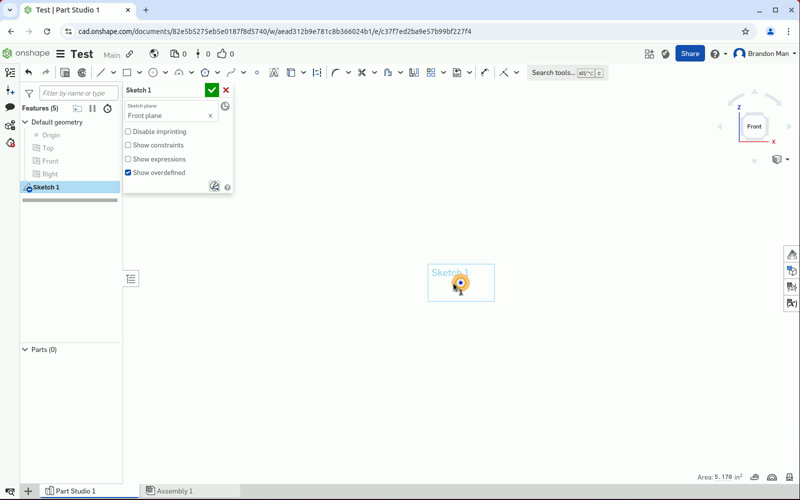
mouse_move(73, 352)
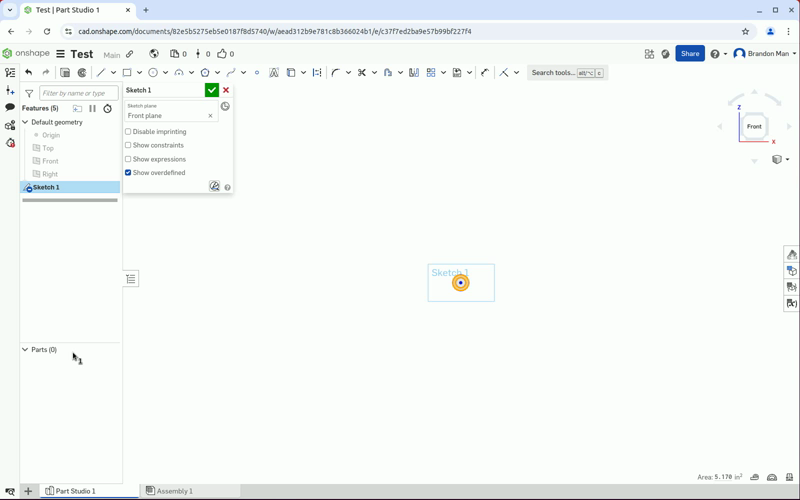
key(shift+y)
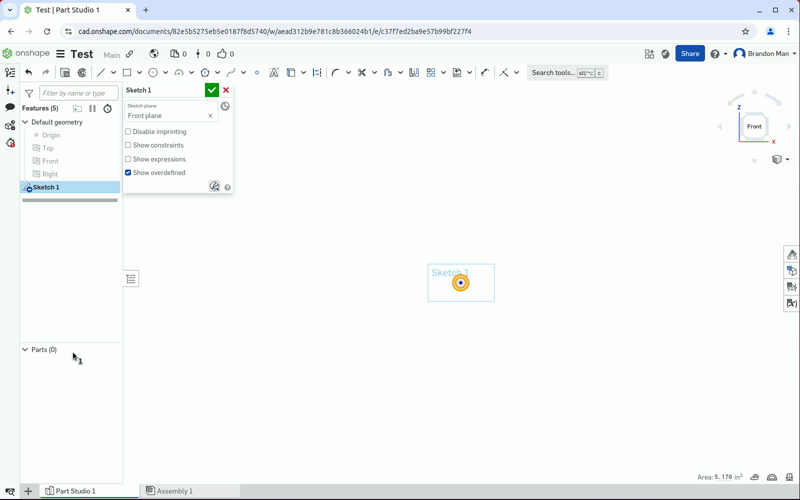
key(shift+e)
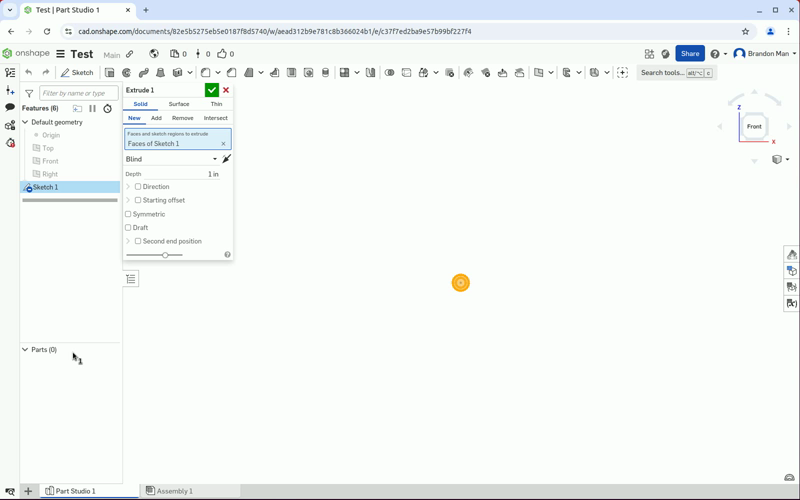
mouse_move(143, 106)
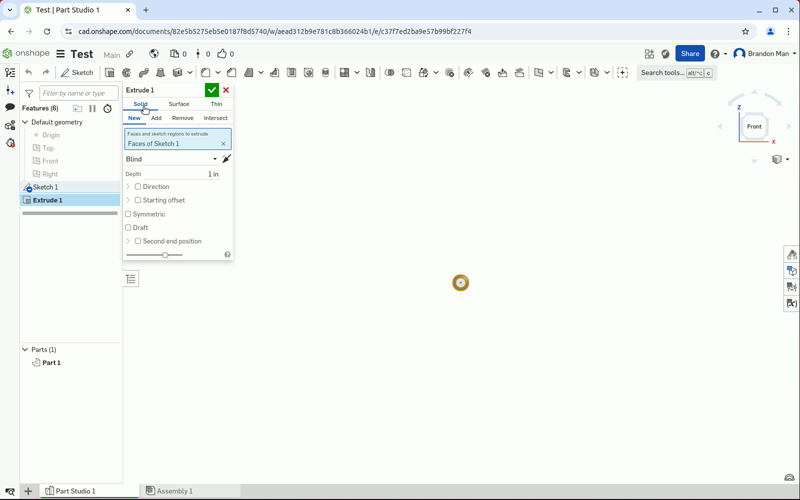
click(143, 106)
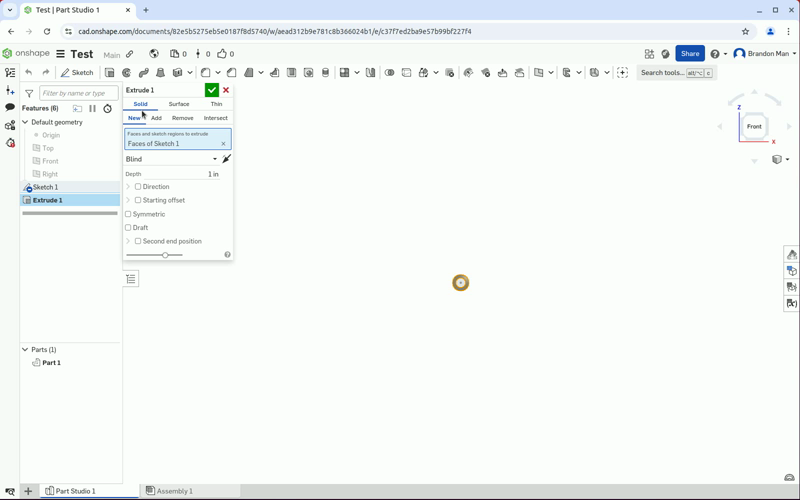
mouse_move(137, 120)
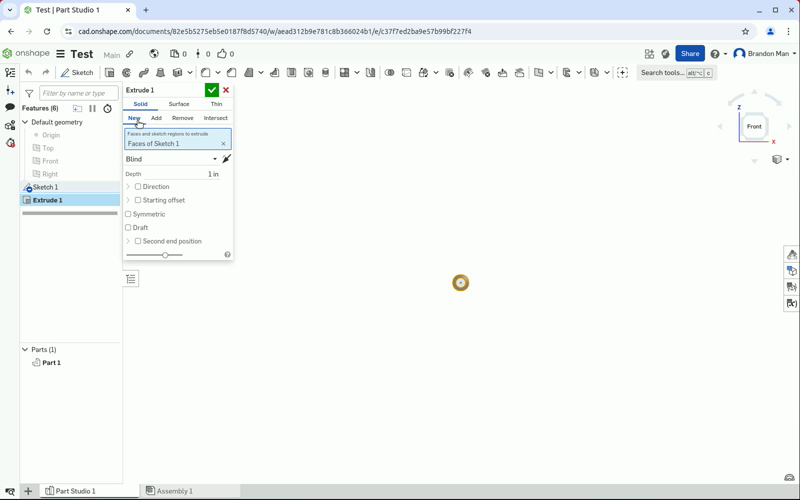
click(137, 120)
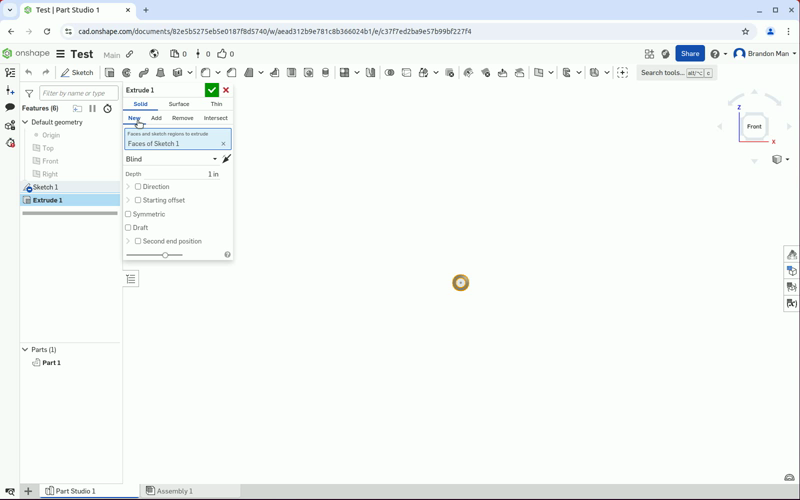
key(tab, 4)
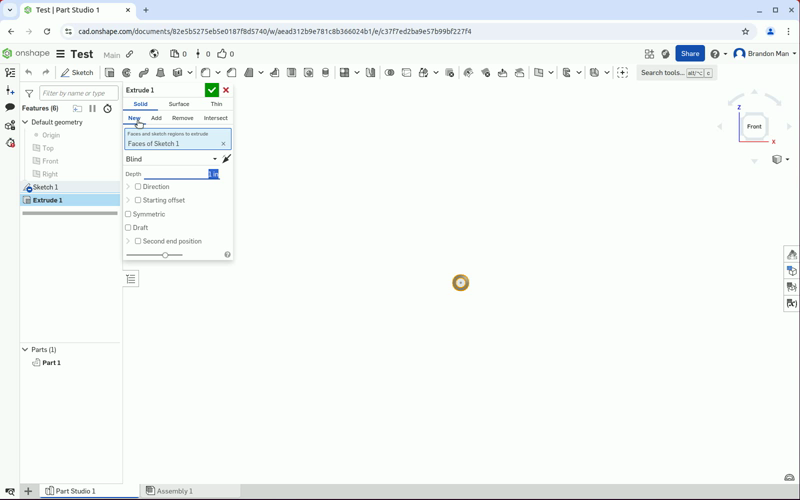
text(1.926)
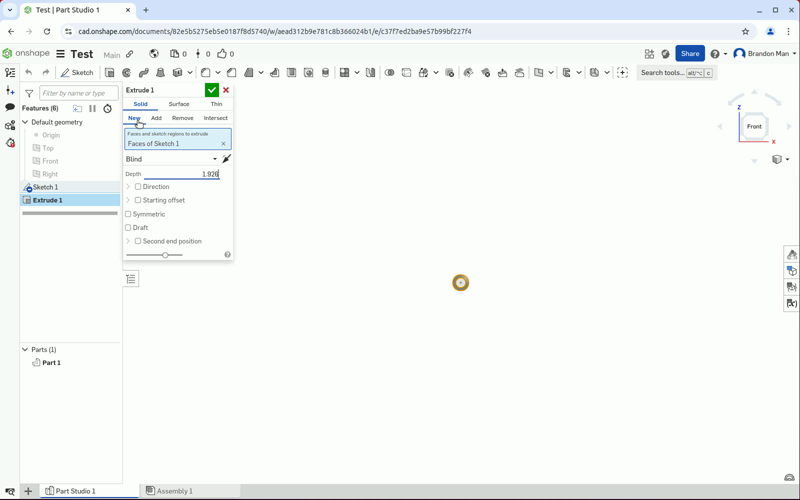
key(enter)
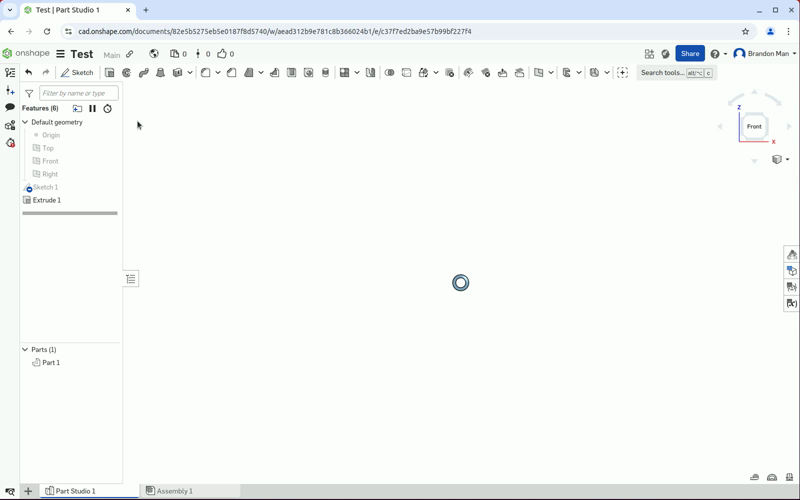
key(shift+h)
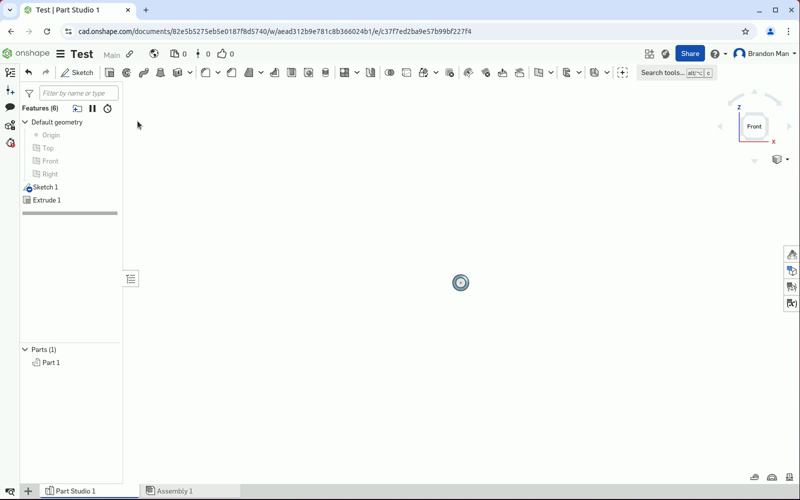
key(shift+h)
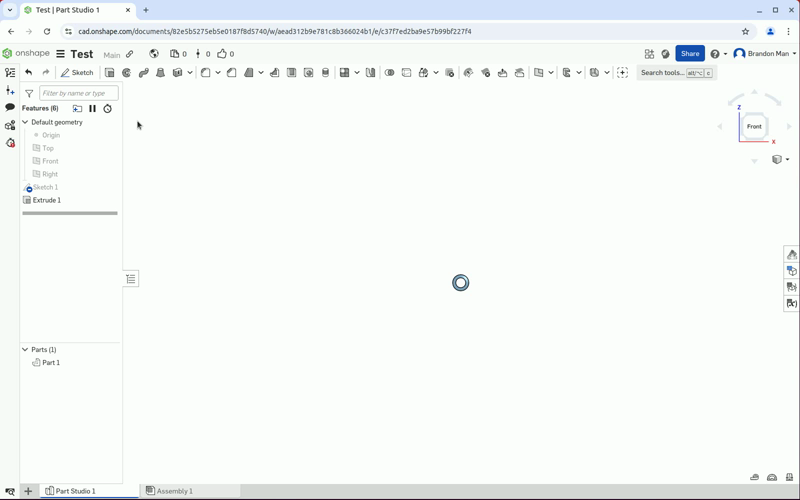
mouse_move(73, 189)
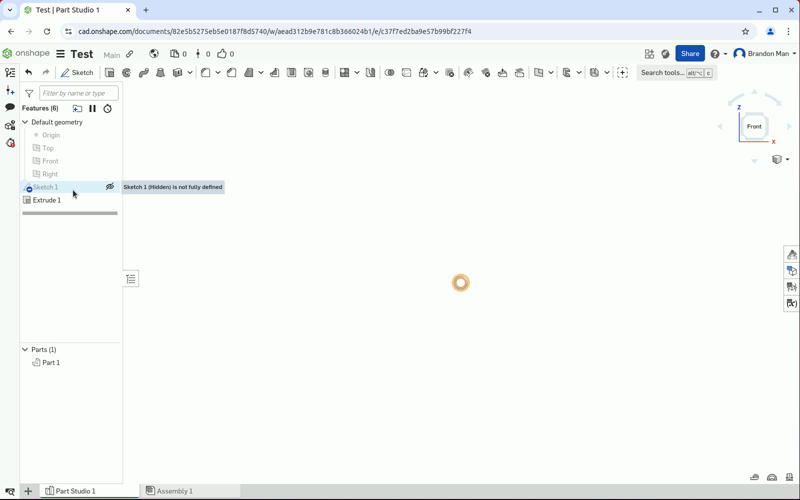
click(73, 189)
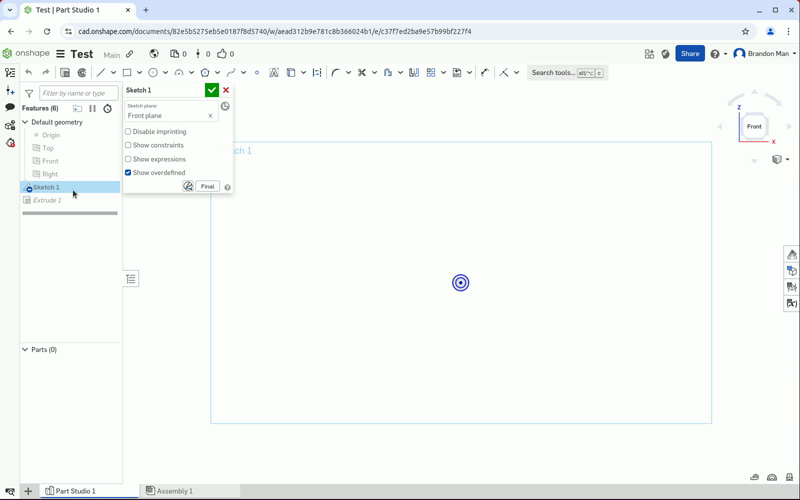
mouse_move(229, 92)
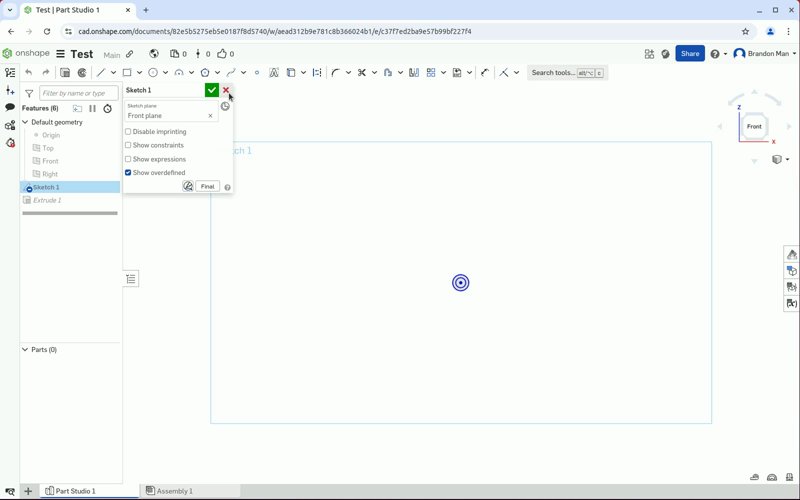
click(229, 92)
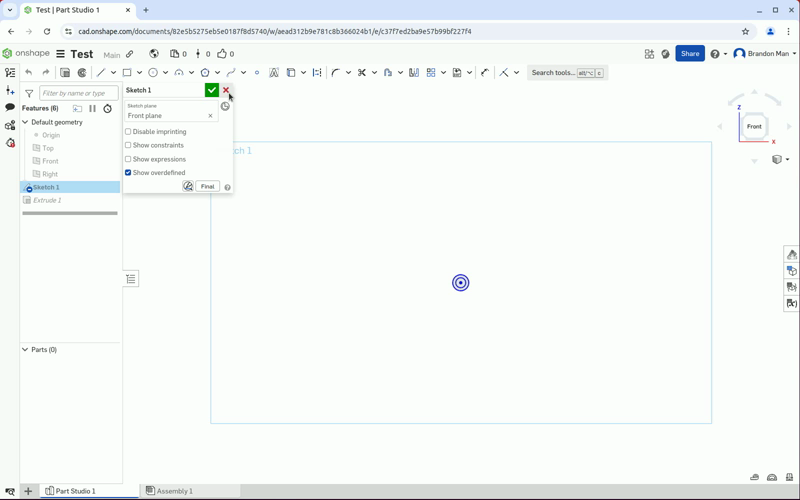
key(shift+s)
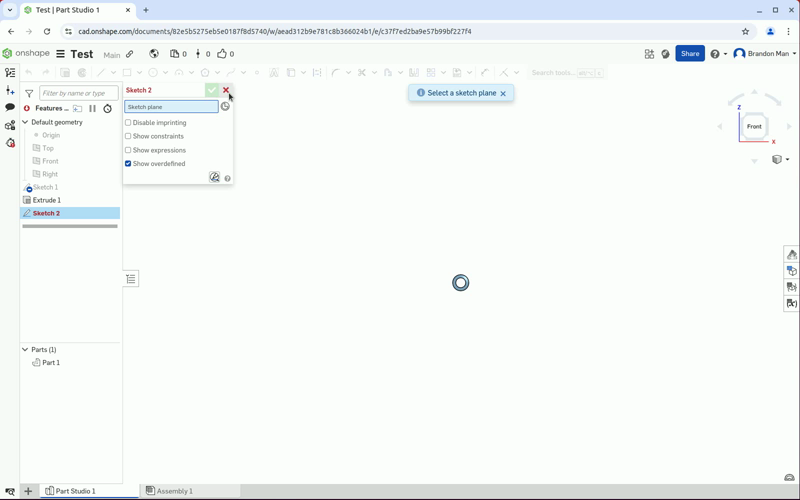
mouse_move(73, 163)
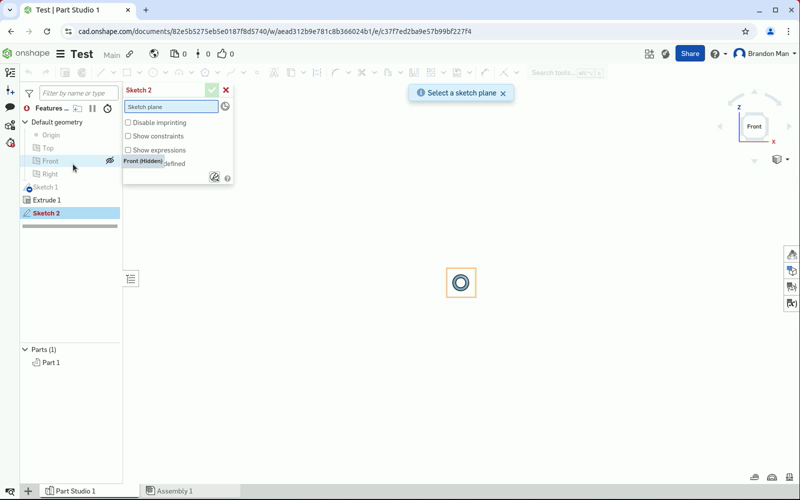
click(73, 163)
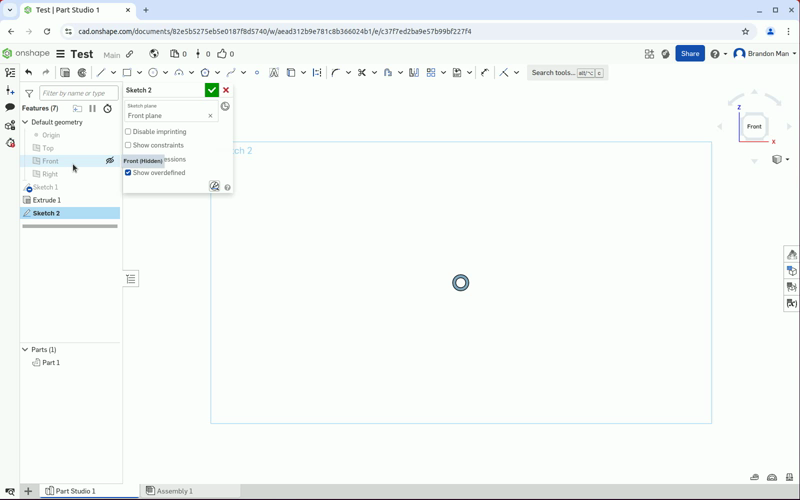
mouse_move(73, 352)
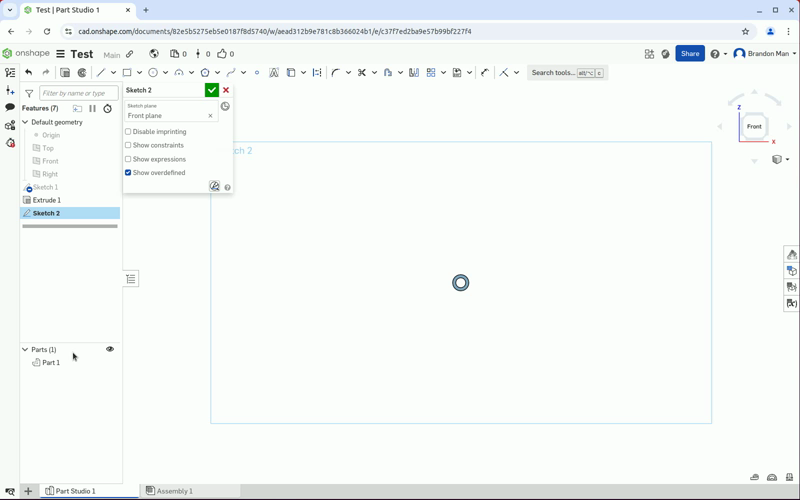
key(y)
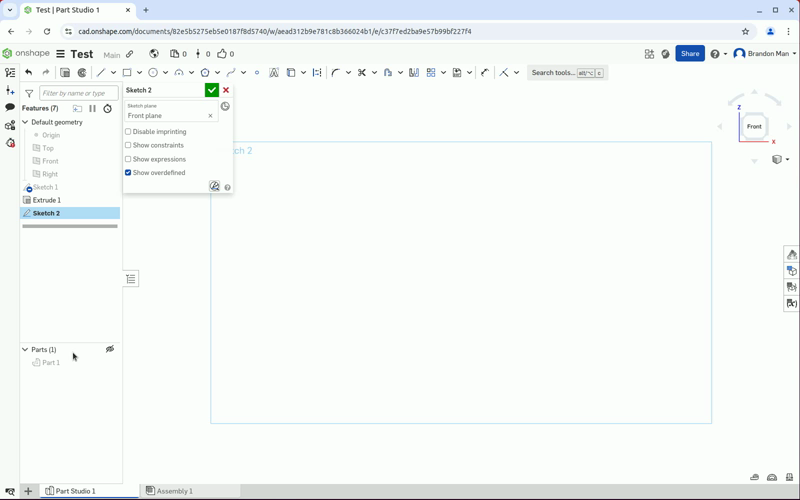
key(c)
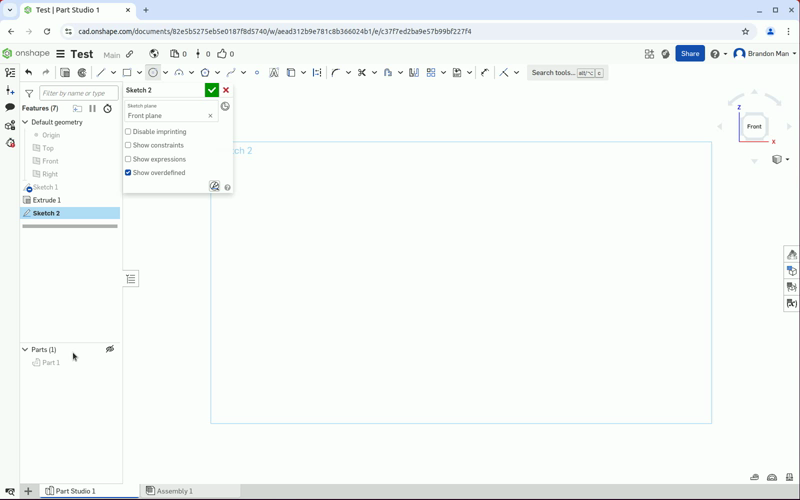
key_down(shift)
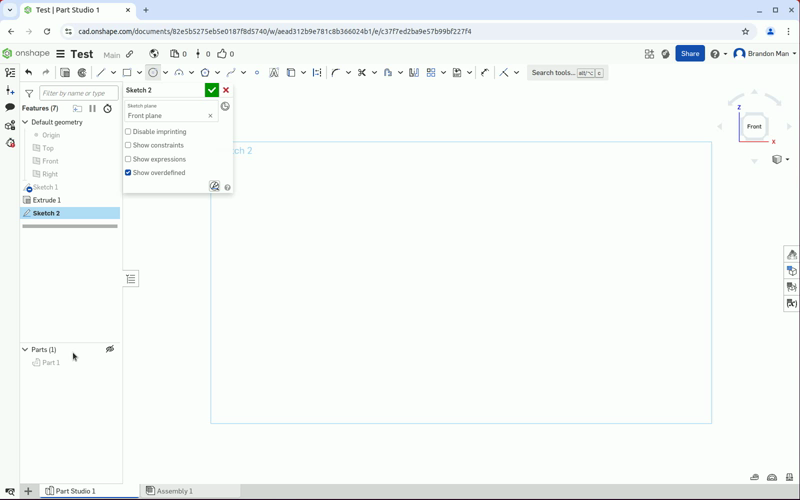
mouse_move(472, 213)
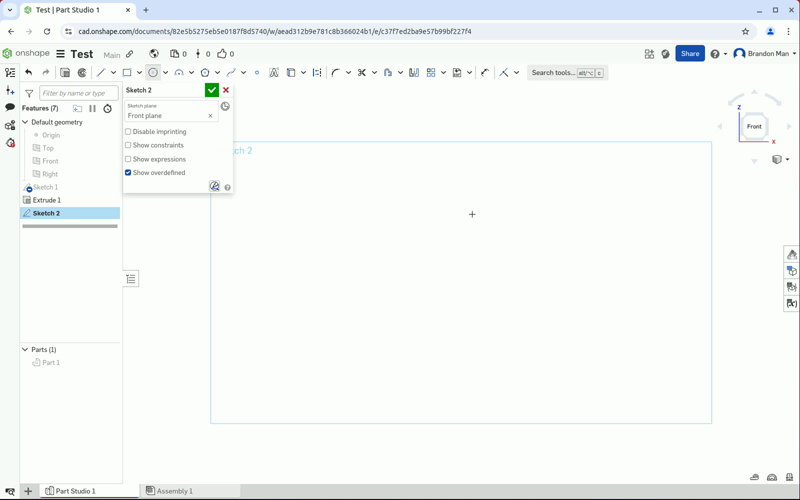
click(472, 213)
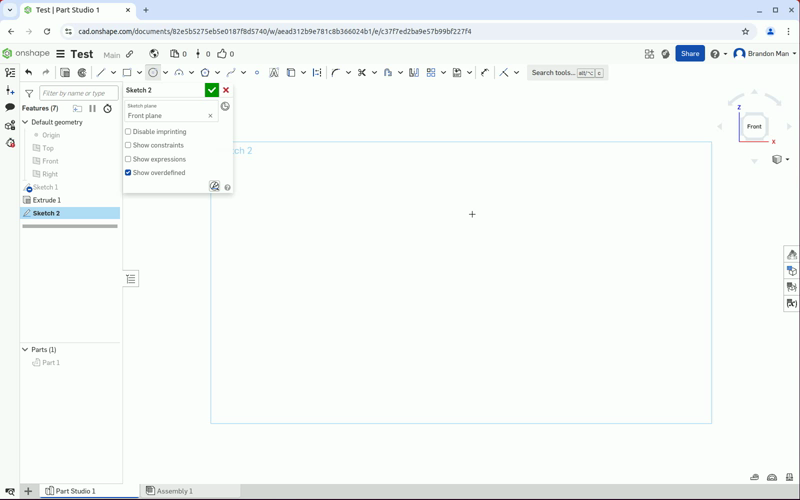
key_up(shift)
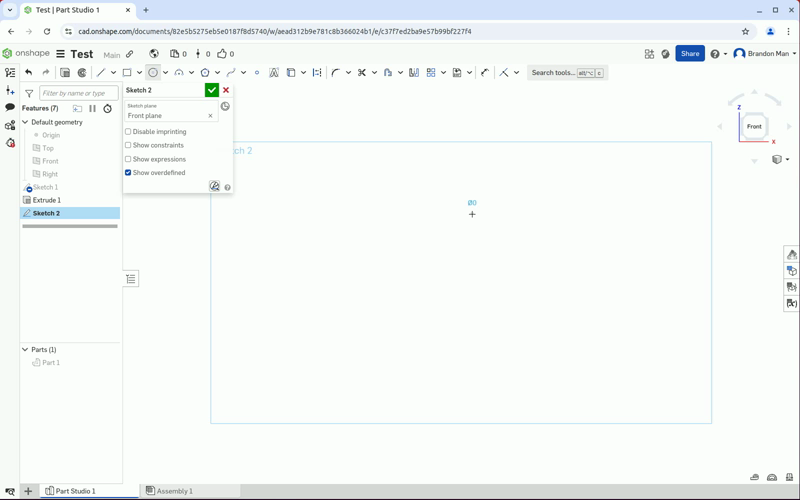
mouse_move(480, 213)
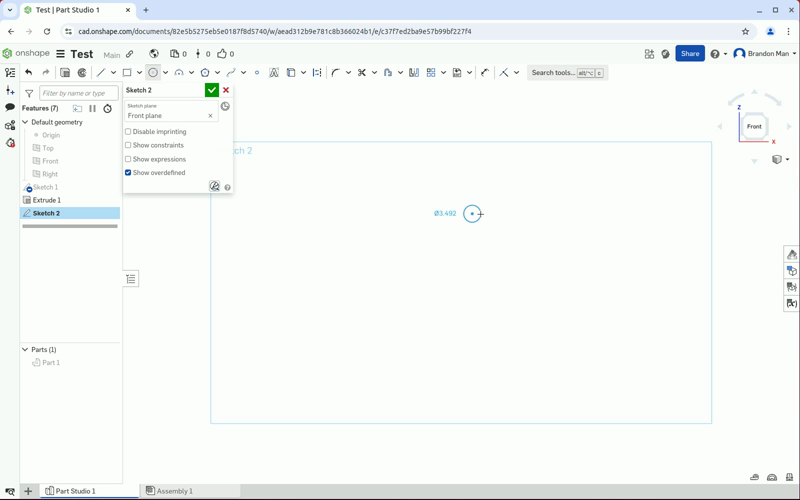
click(480, 213)
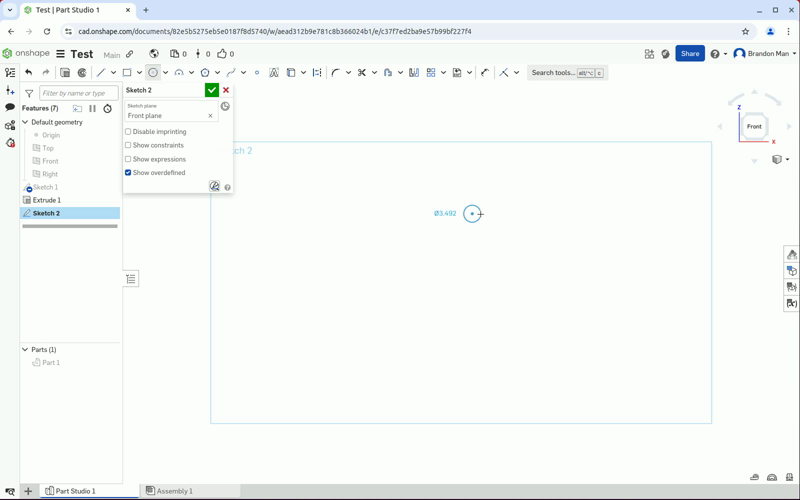
key(esc)
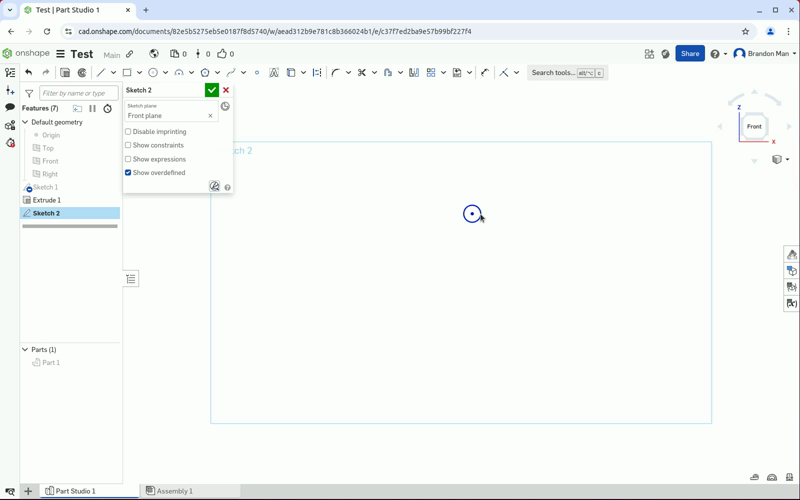
key(c)
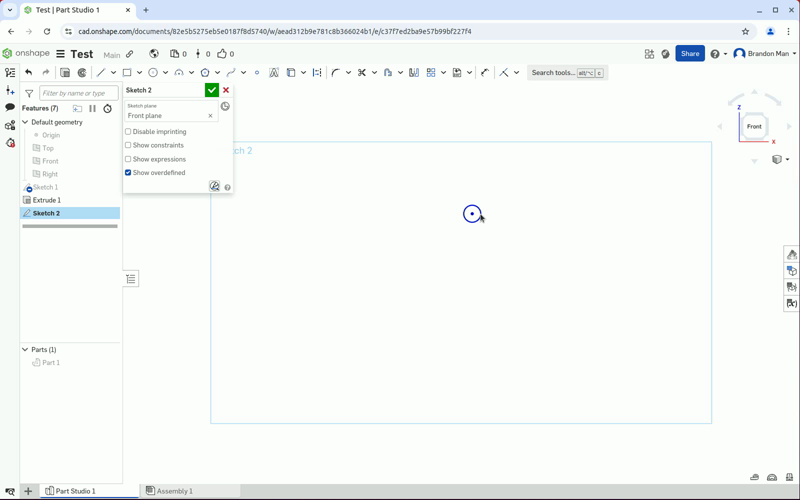
key_down(shift)
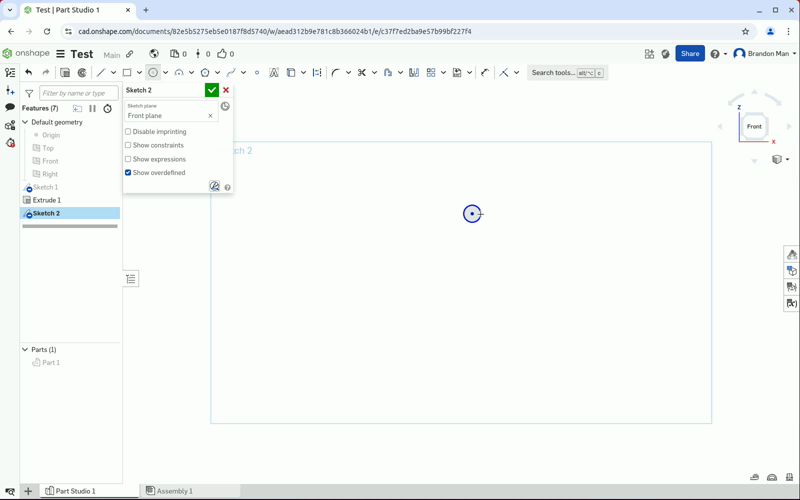
mouse_move(472, 213)
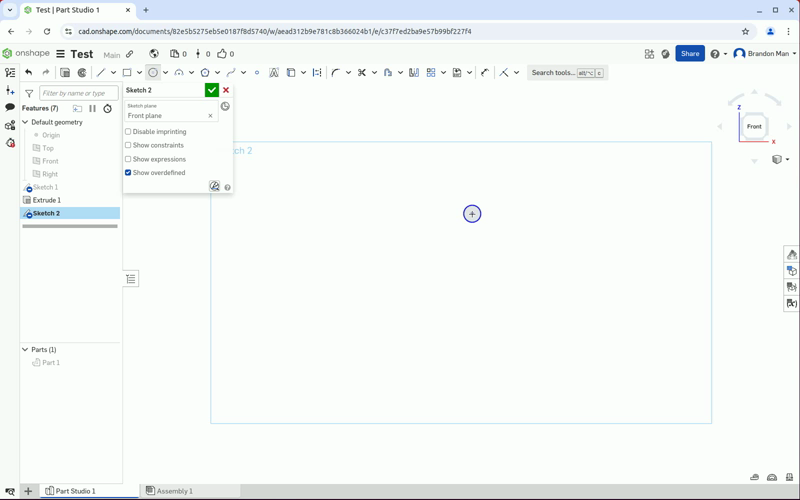
click(472, 213)
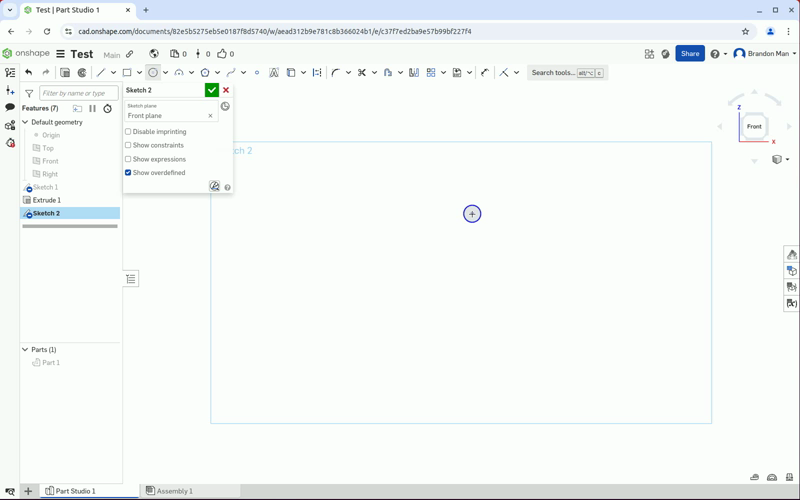
key_up(shift)
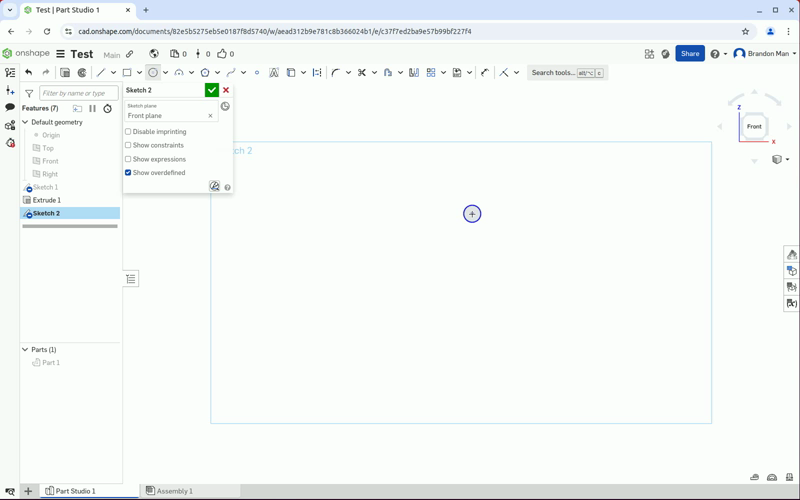
mouse_move(477, 213)
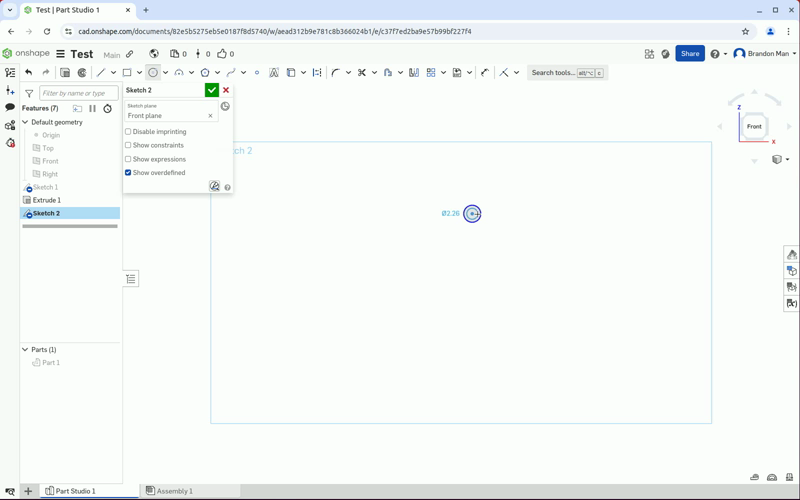
scroll(6)
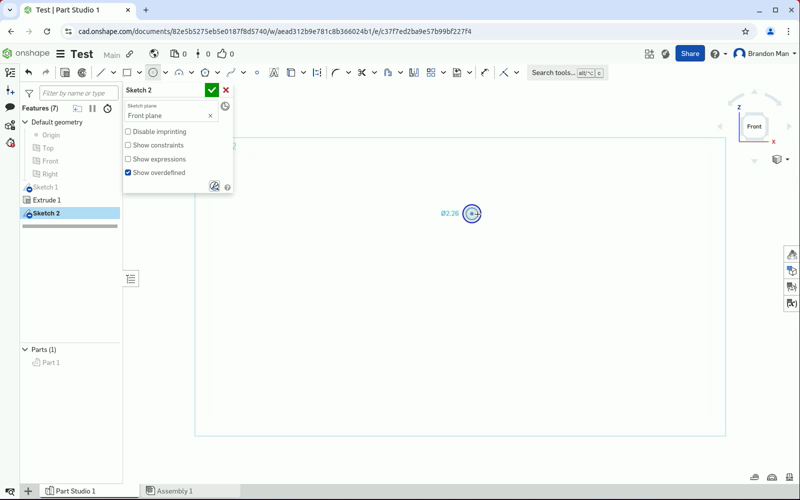
scroll(6)
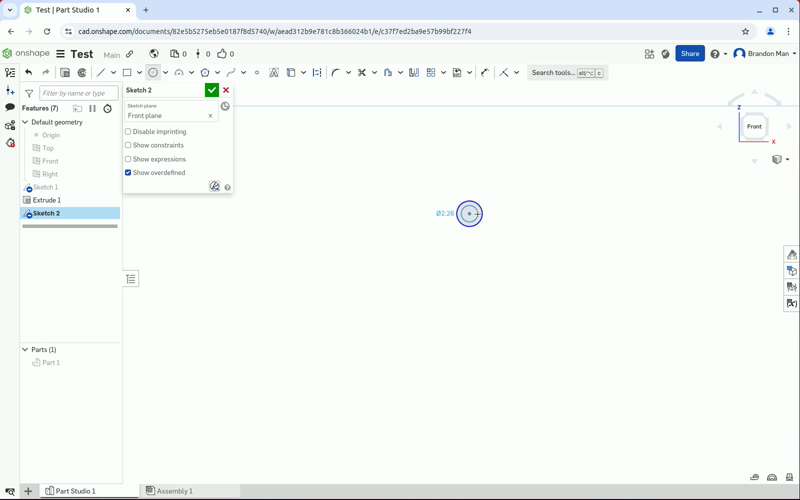
scroll(6)
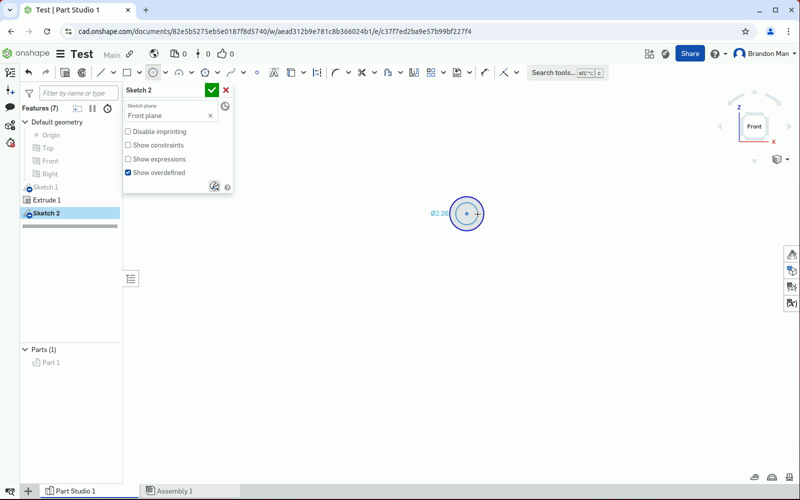
scroll(6)
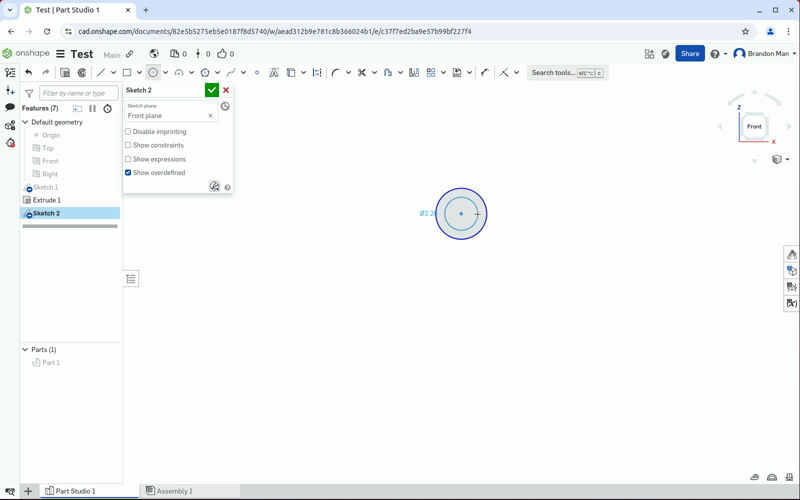
scroll(6)
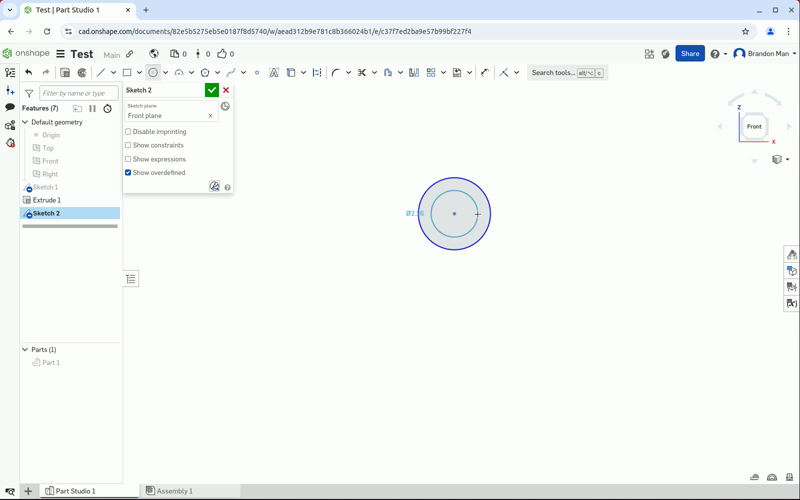
scroll(6)
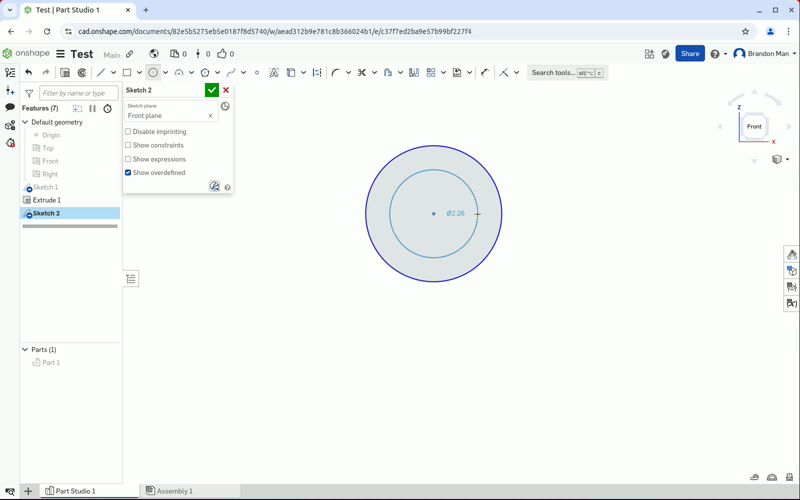
scroll(6)
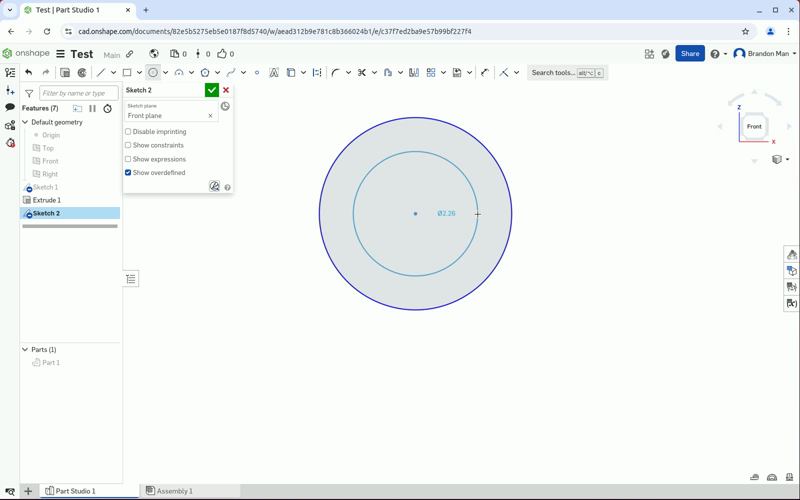
click(477, 213)
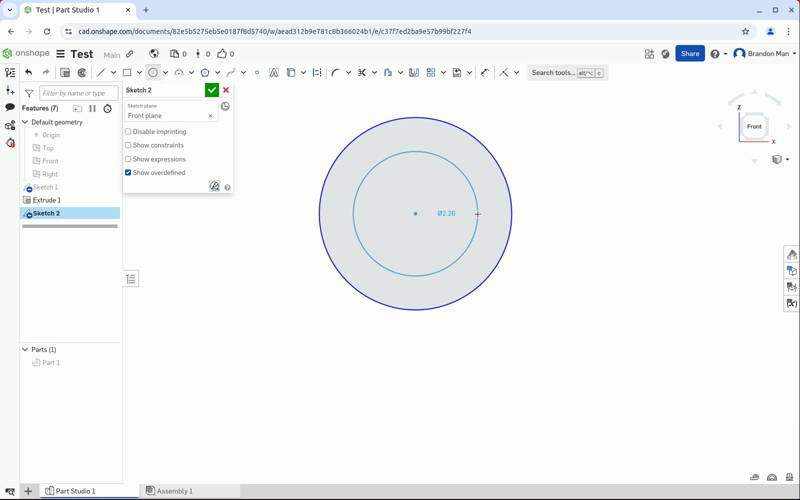
scroll(-6)
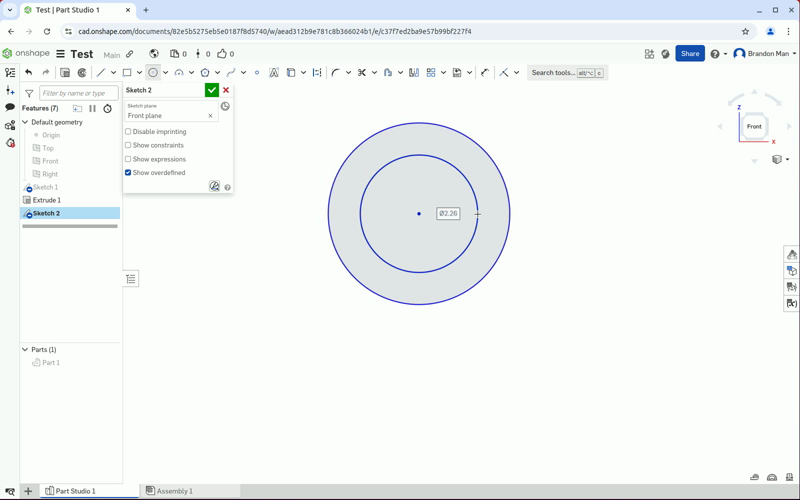
scroll(-6)
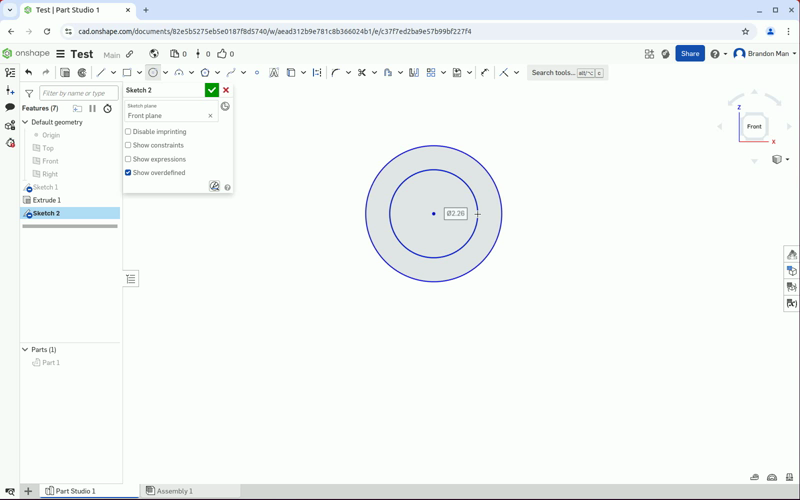
scroll(-6)
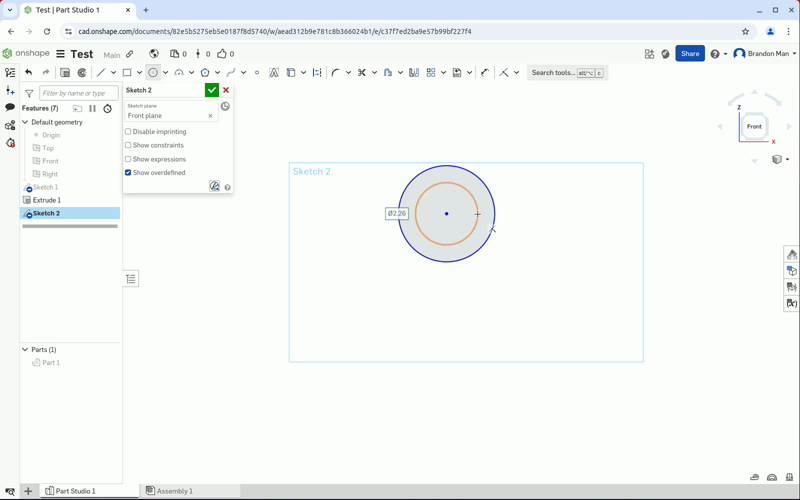
scroll(-6)
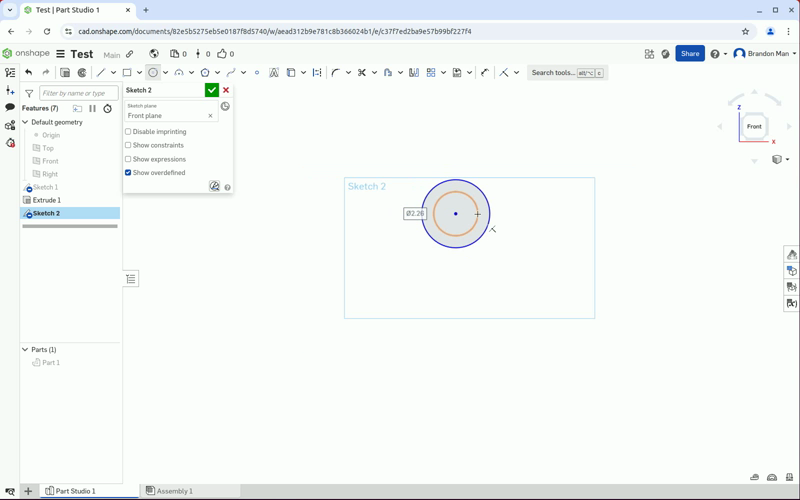
scroll(-6)
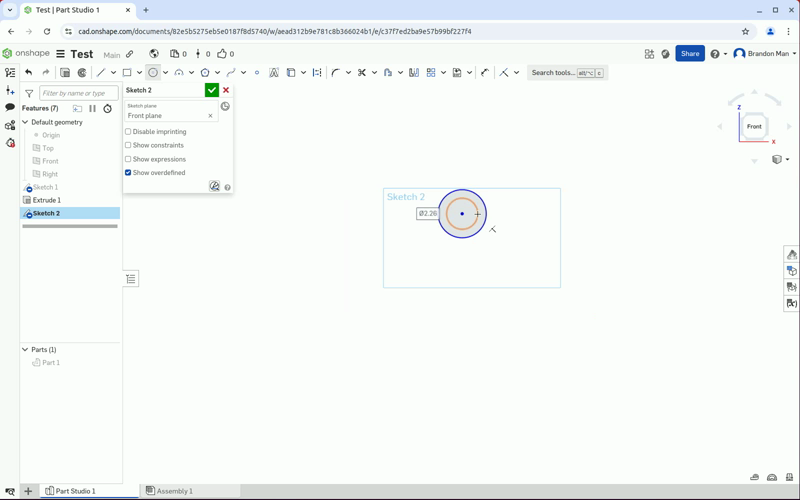
scroll(-6)
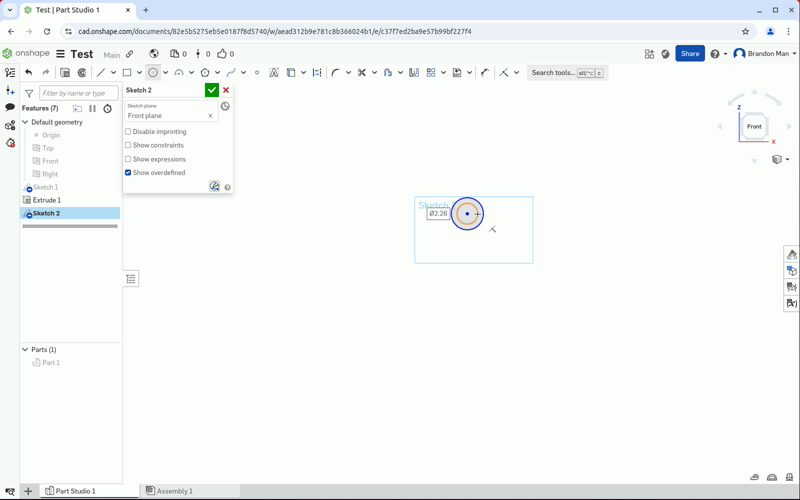
scroll(-6)
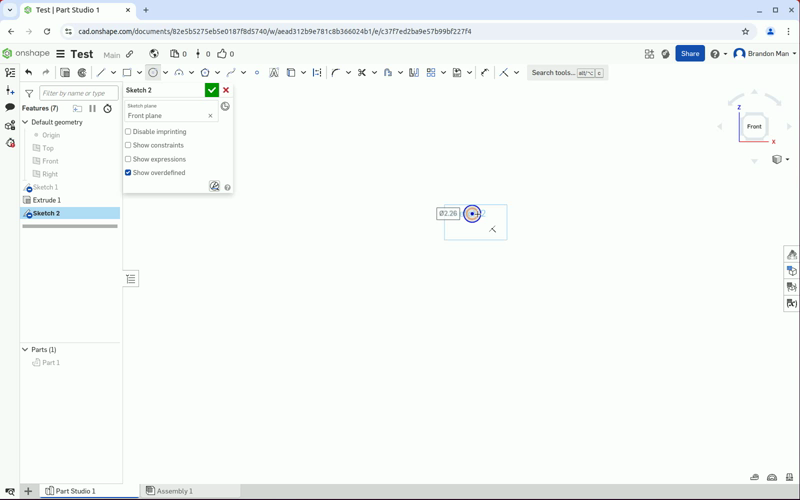
key(esc)
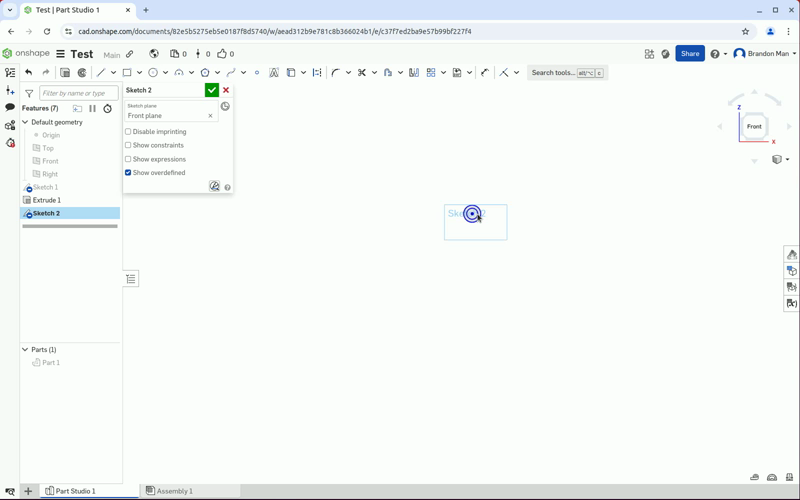
mouse_move(472, 206)
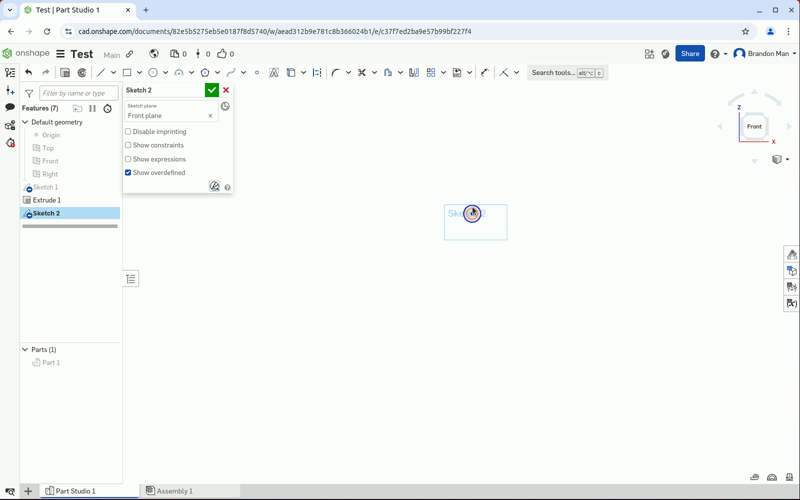
scroll(6)
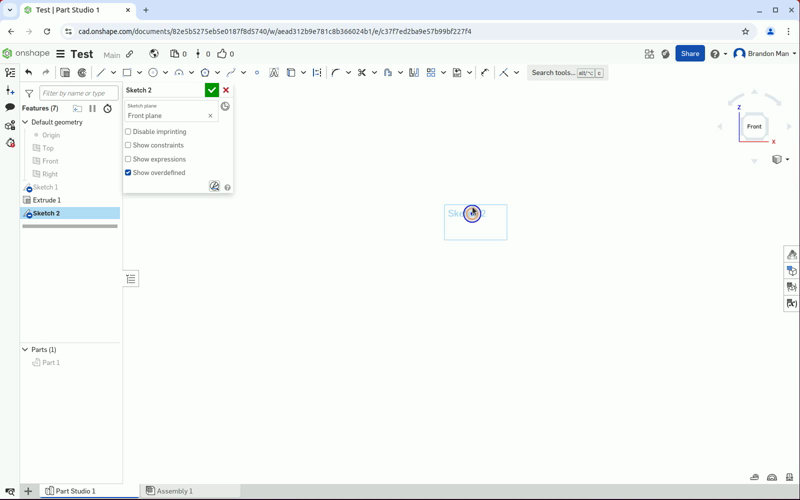
scroll(6)
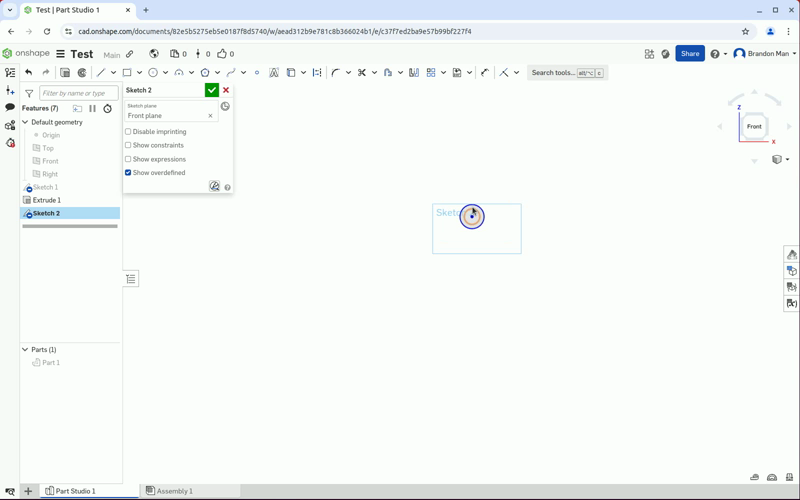
scroll(6)
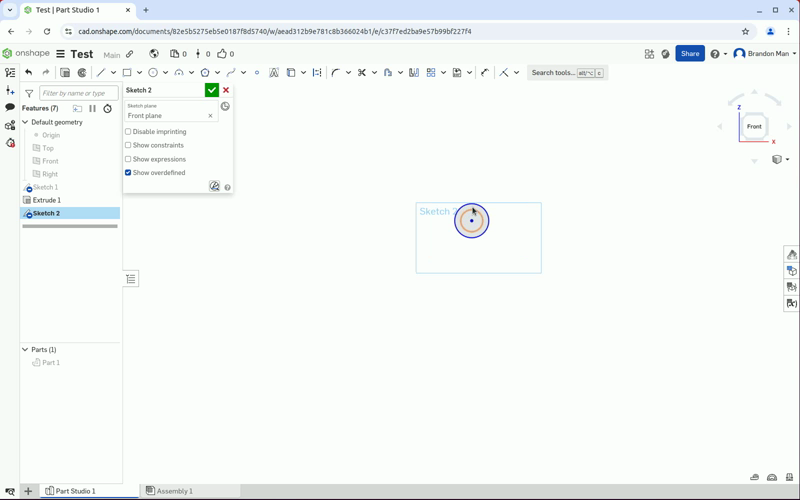
scroll(6)
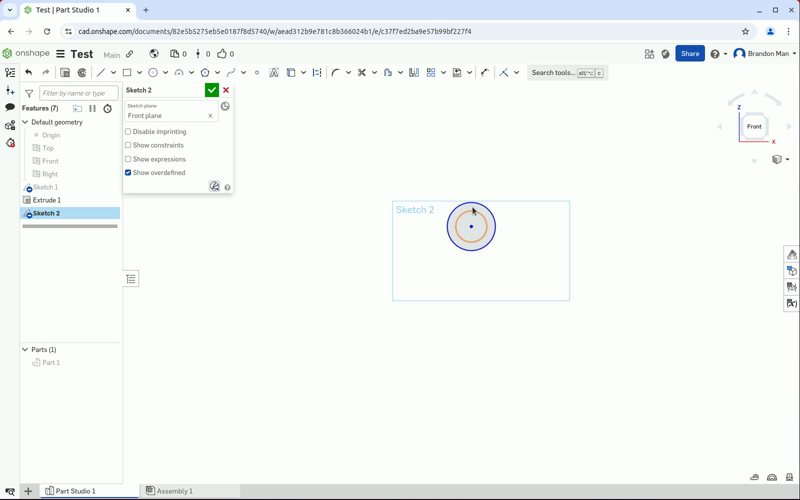
scroll(6)
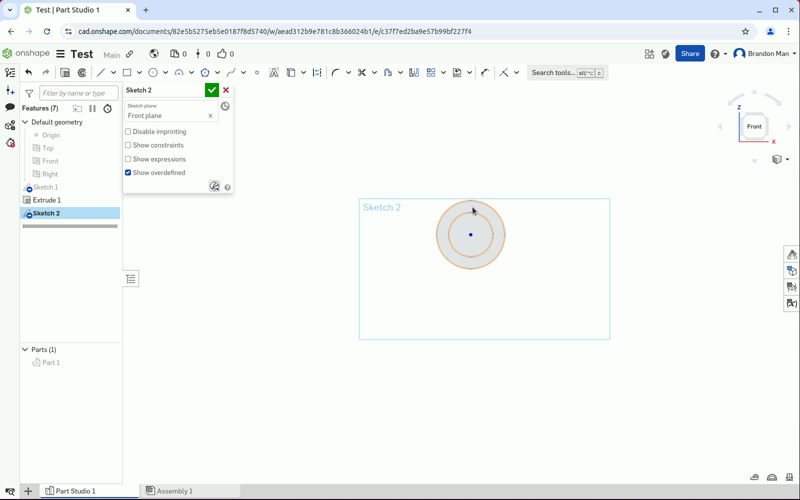
scroll(6)
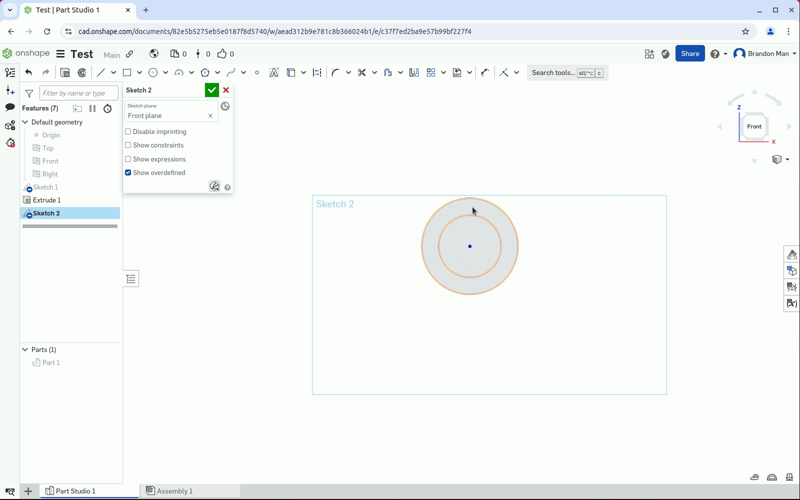
scroll(6)
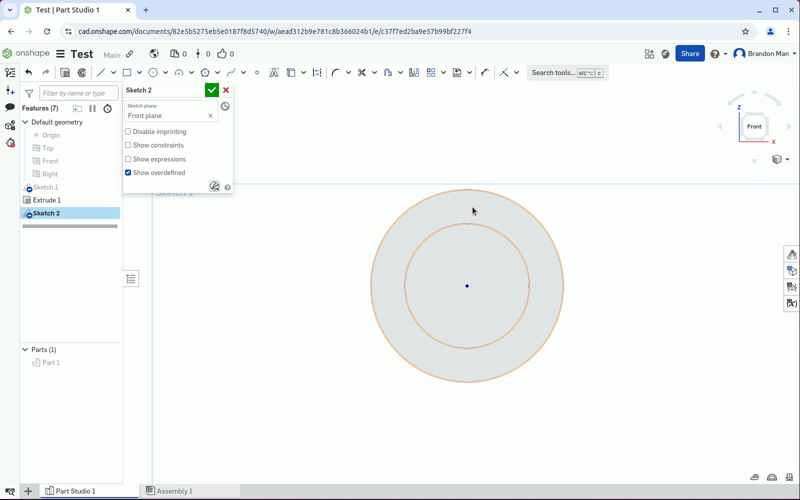
click(472, 206)
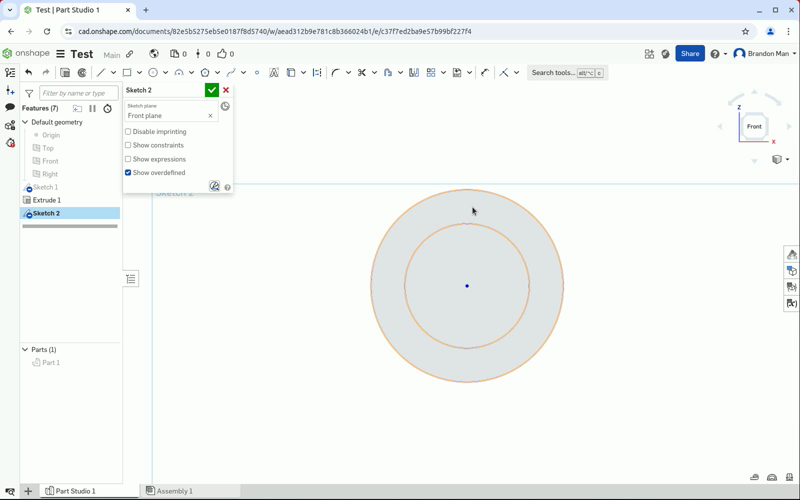
scroll(-6)
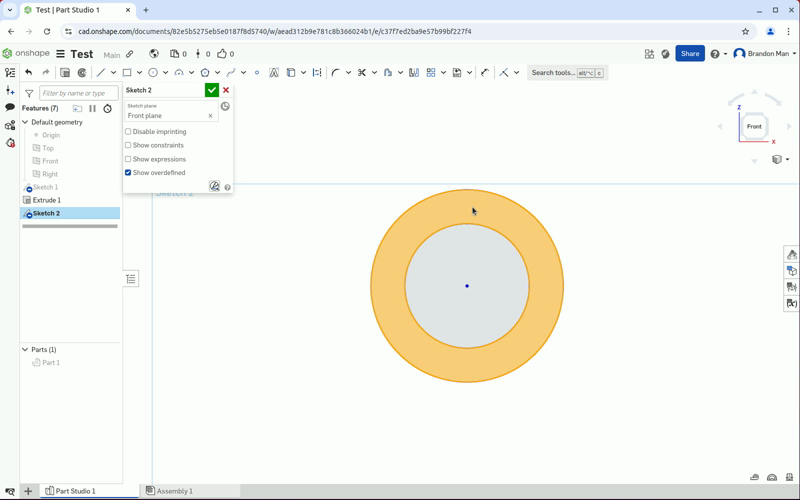
scroll(-6)
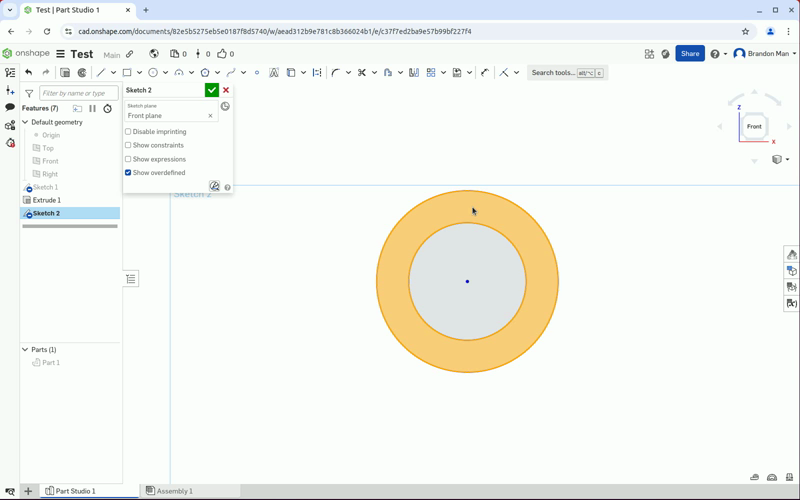
scroll(-6)
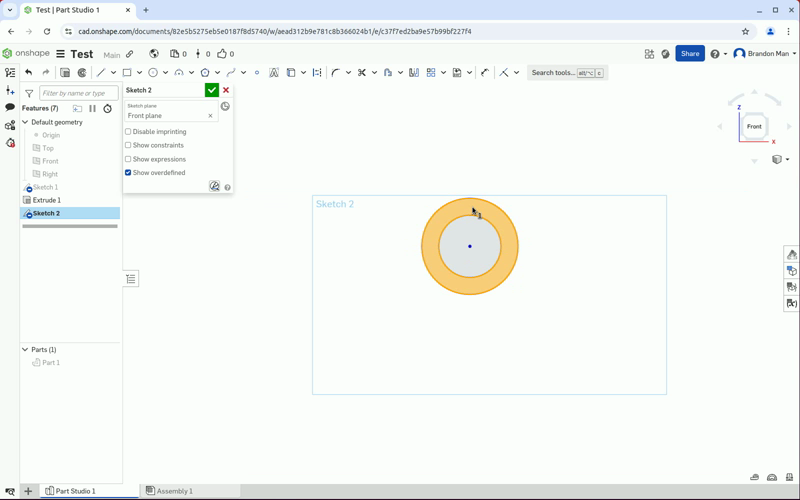
scroll(-6)
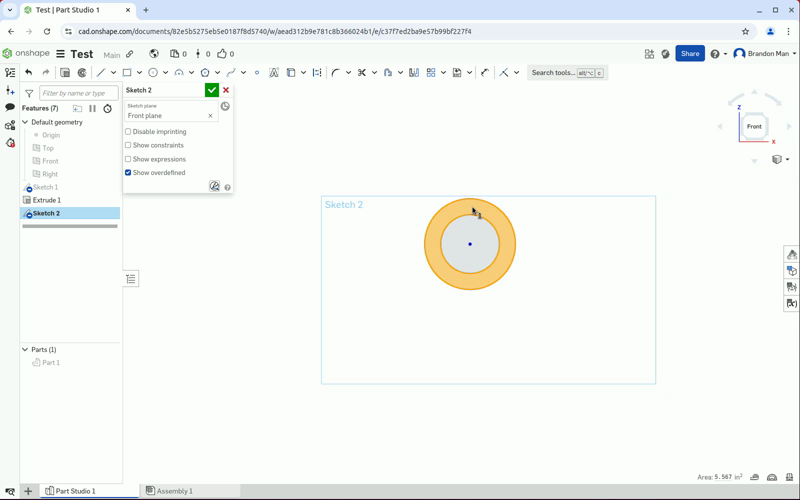
scroll(-6)
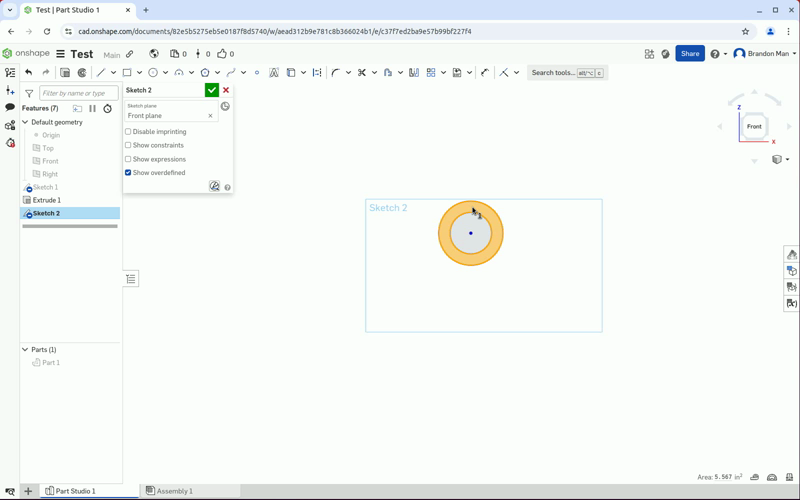
scroll(-6)
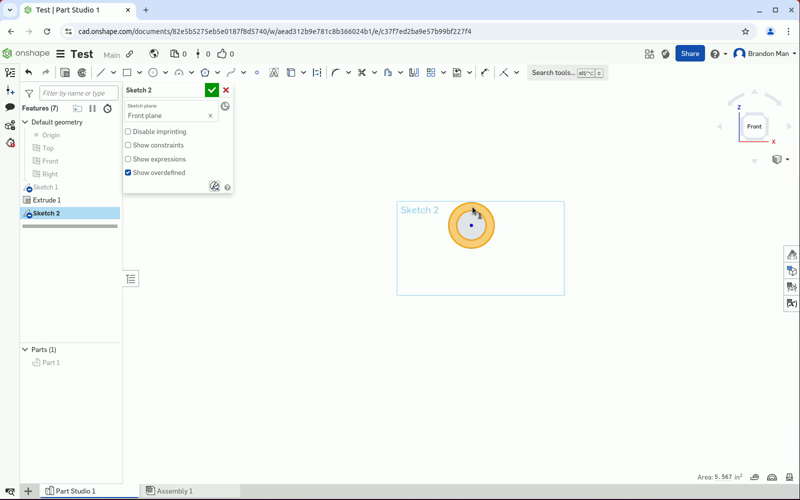
scroll(-6)
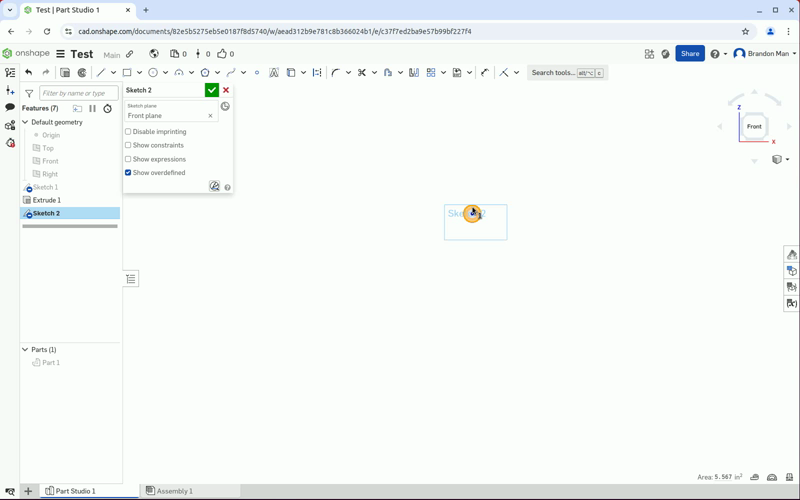
mouse_move(73, 352)
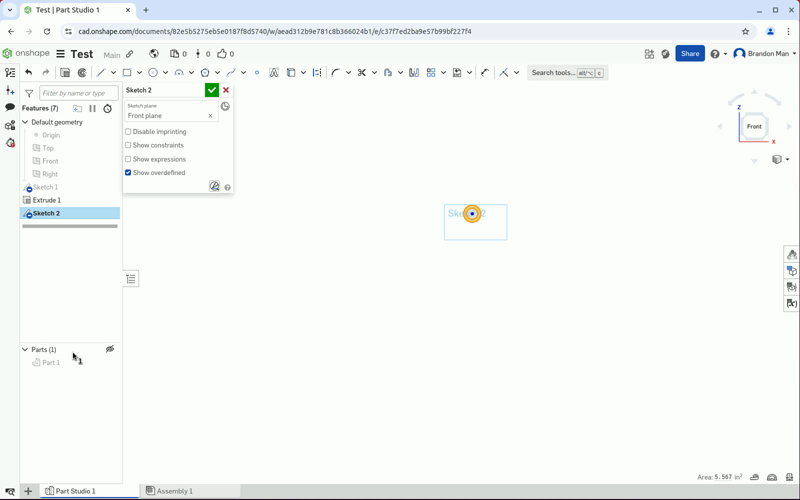
key(shift+y)
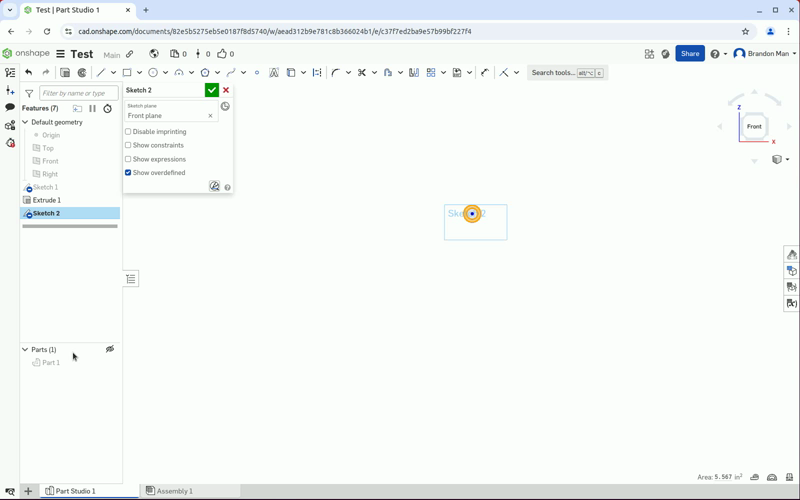
key(shift+e)
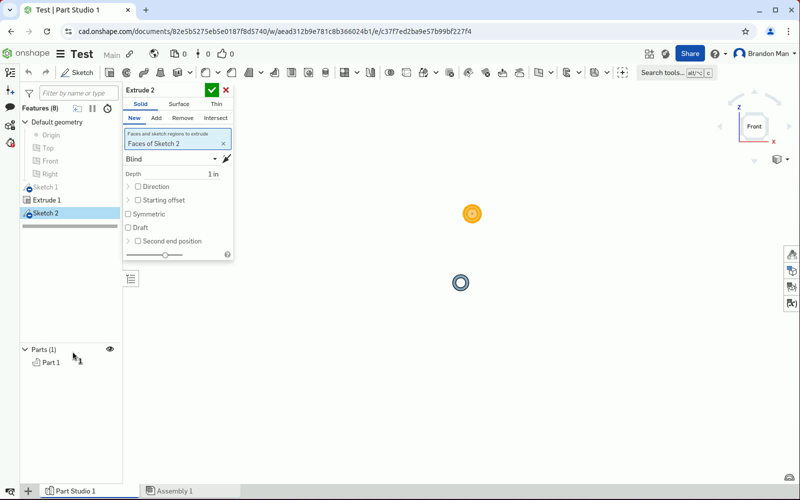
mouse_move(143, 106)
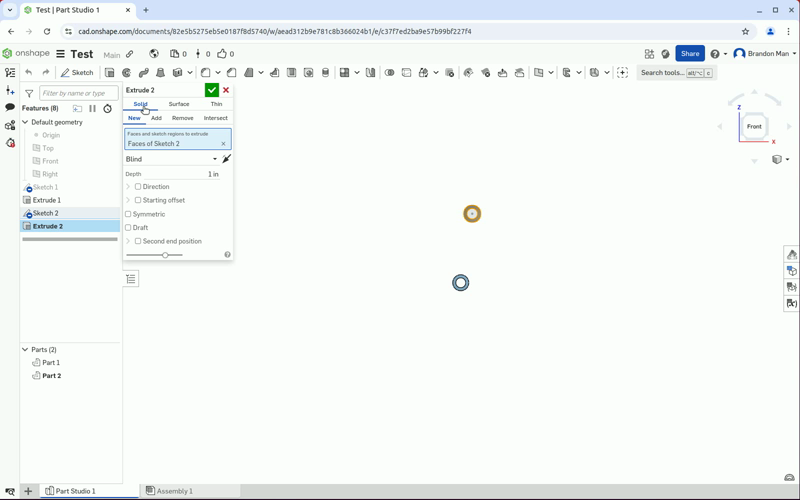
click(143, 106)
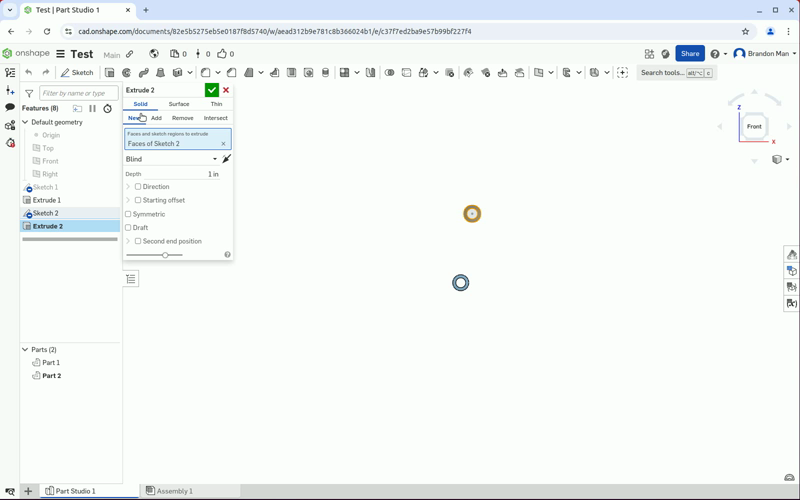
mouse_move(137, 120)
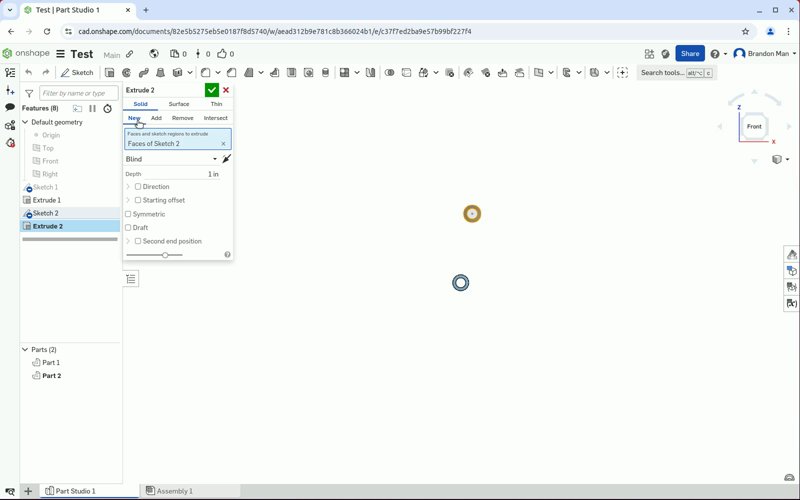
click(137, 120)
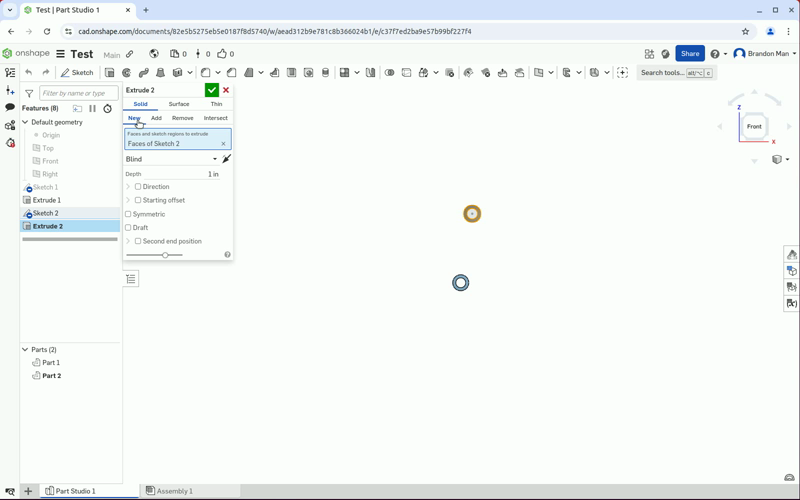
key(tab, 4)
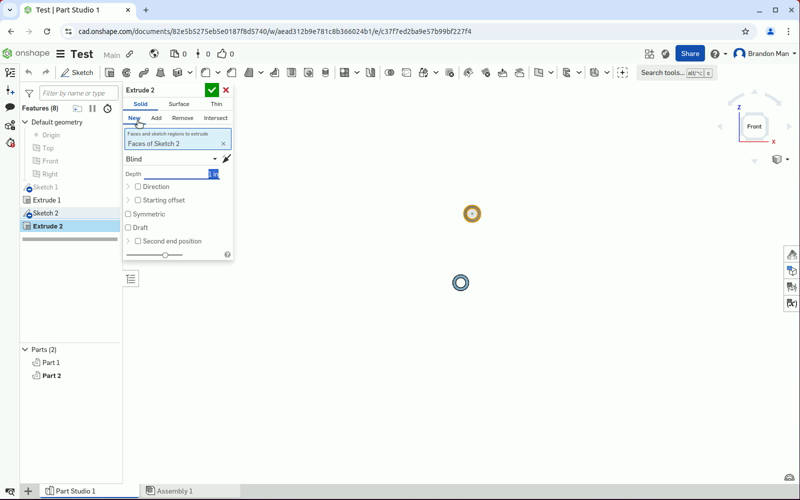
text(1.926)
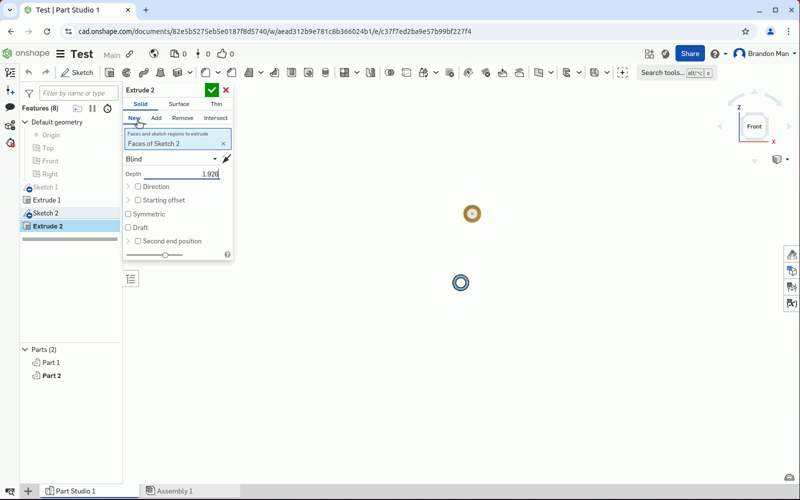
key(enter)
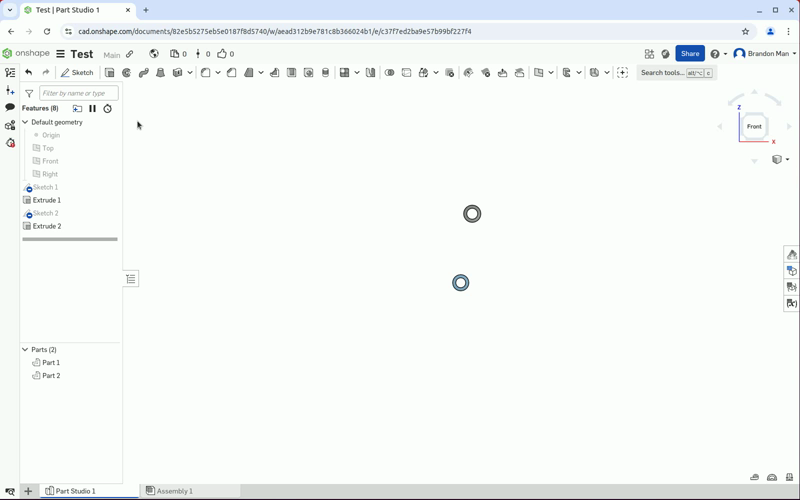
key(shift+h)
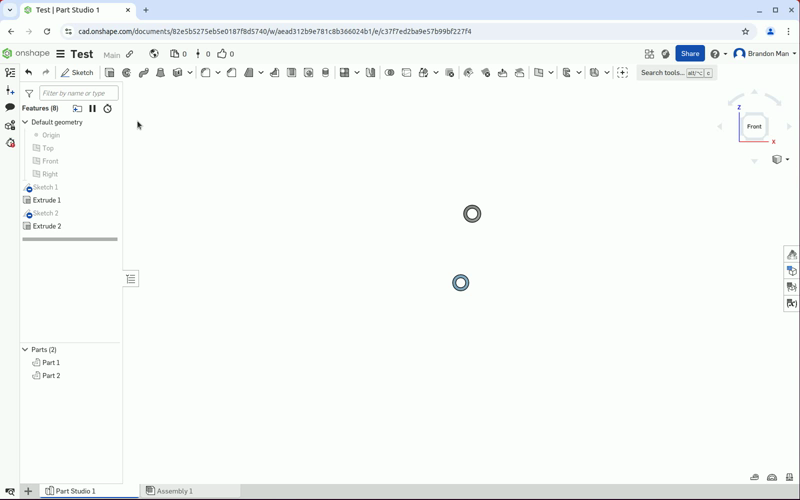
key(shift+h)
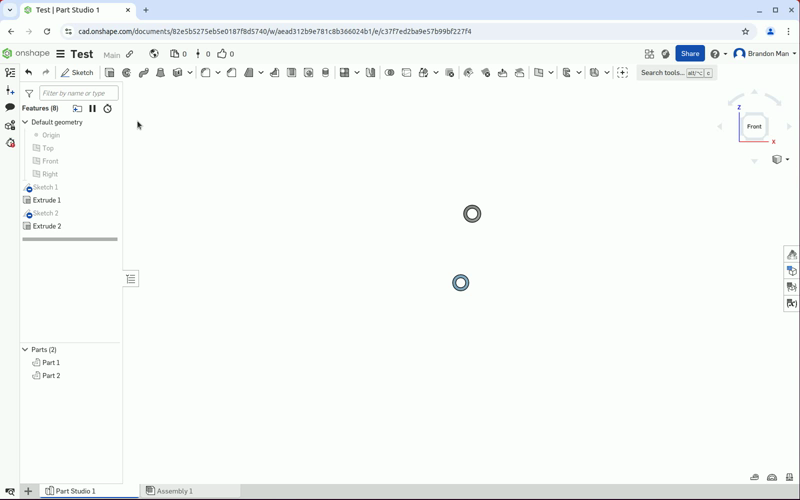
mouse_move(73, 189)
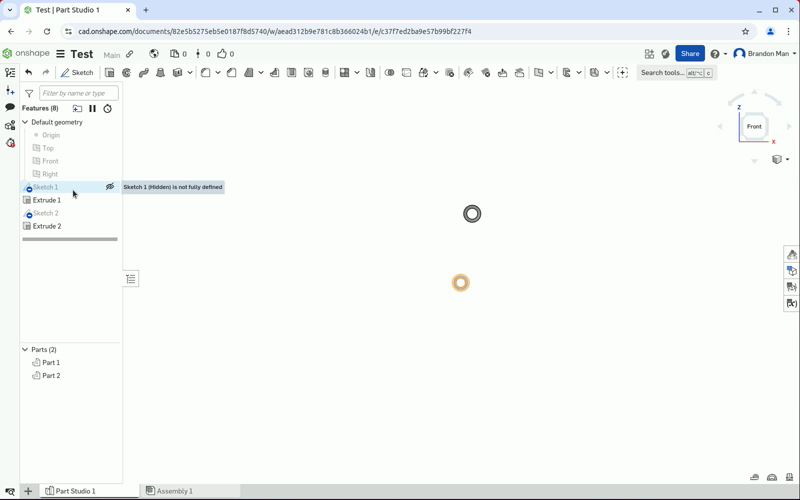
click(73, 189)
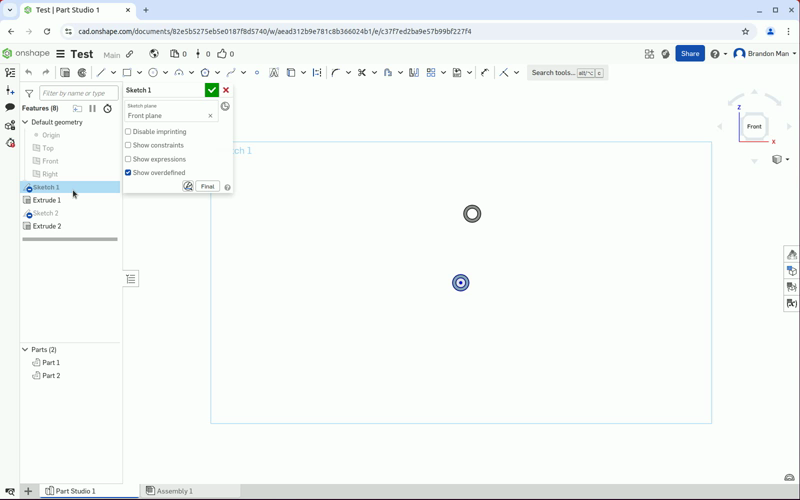
mouse_move(229, 92)
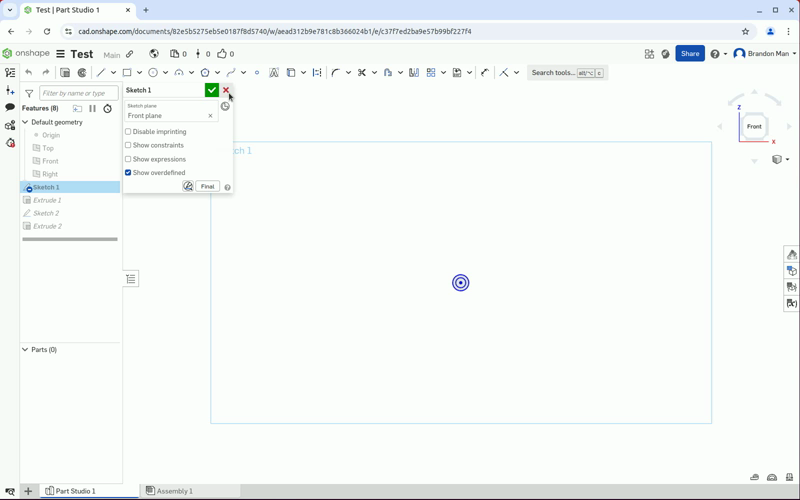
click(229, 92)
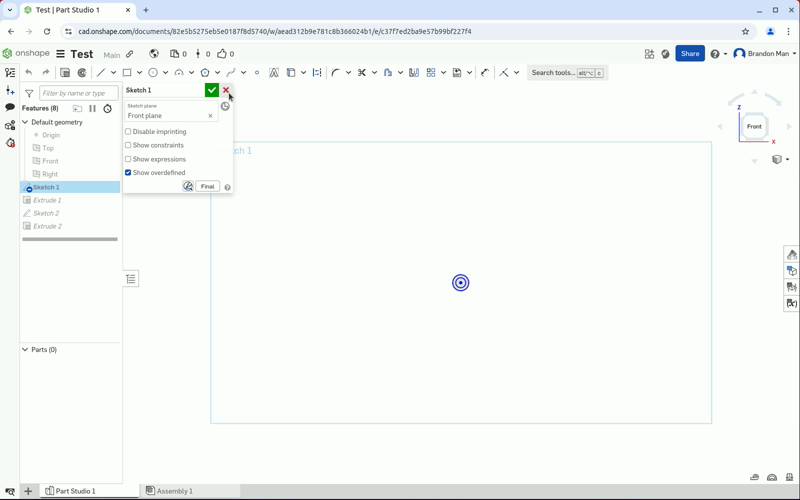
key(shift+s)
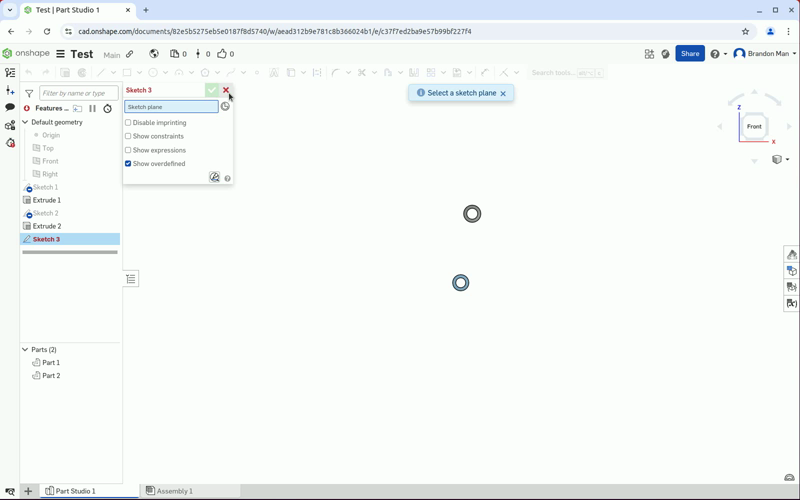
mouse_move(73, 163)
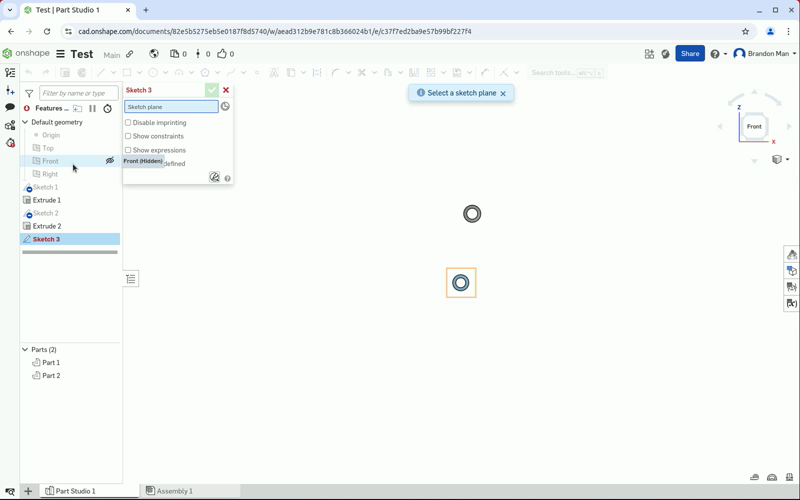
click(73, 163)
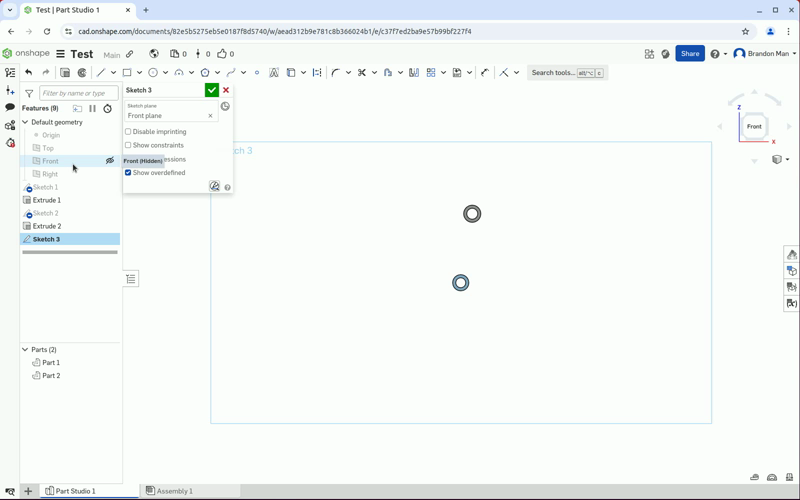
mouse_move(73, 352)
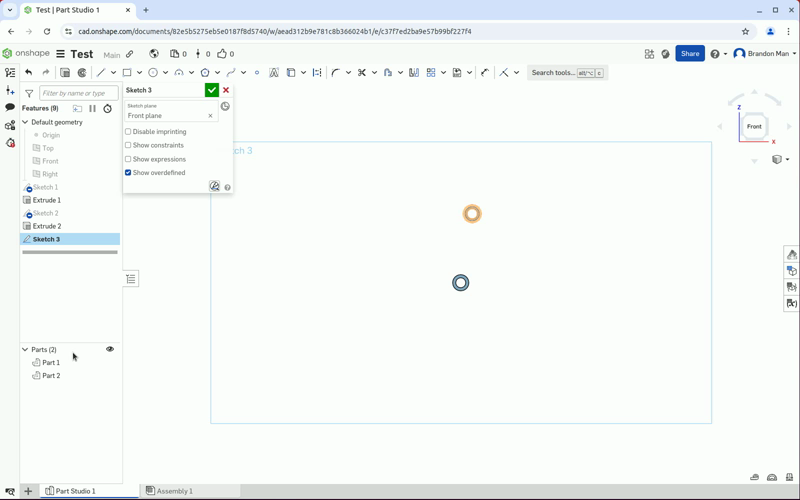
key(y)
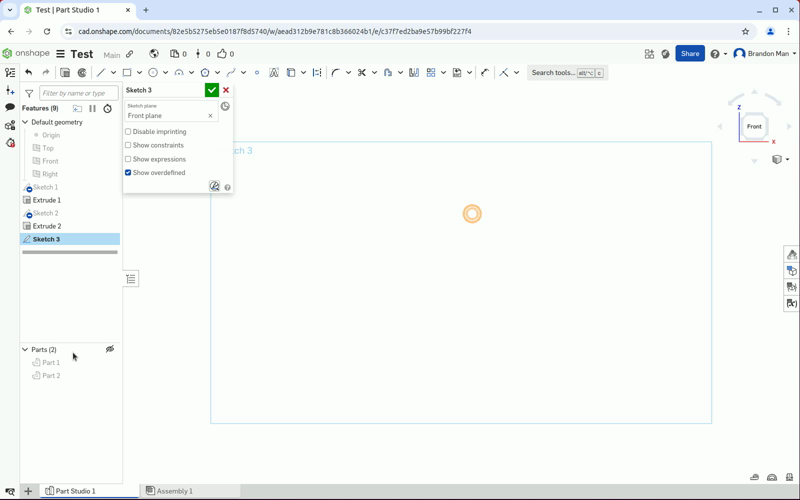
key(c)
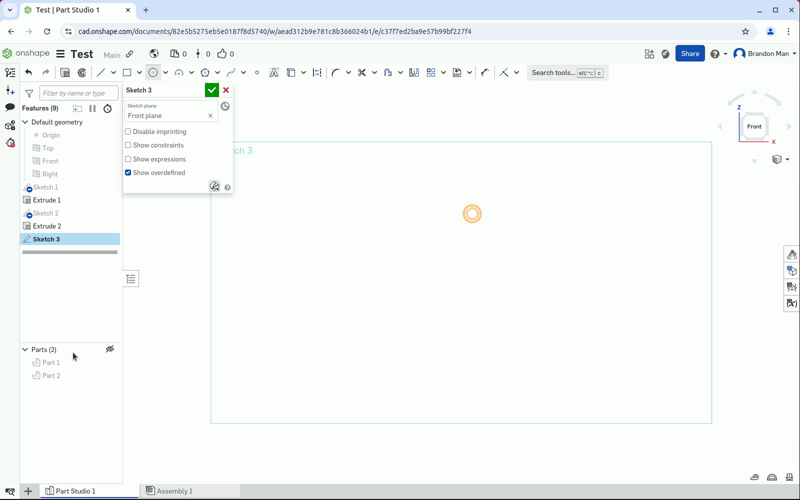
key_down(shift)
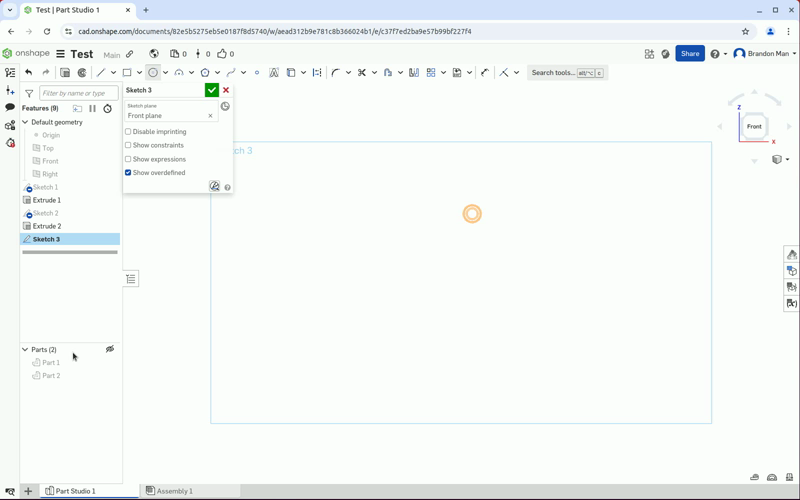
mouse_move(566, 213)
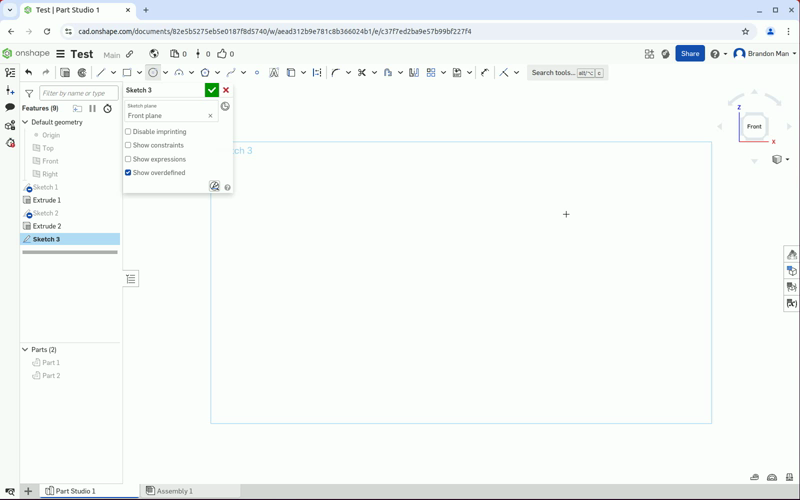
click(566, 213)
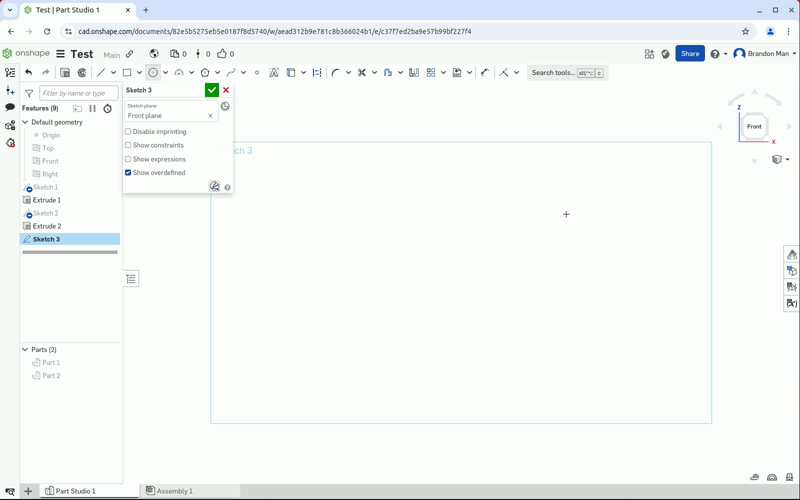
key_up(shift)
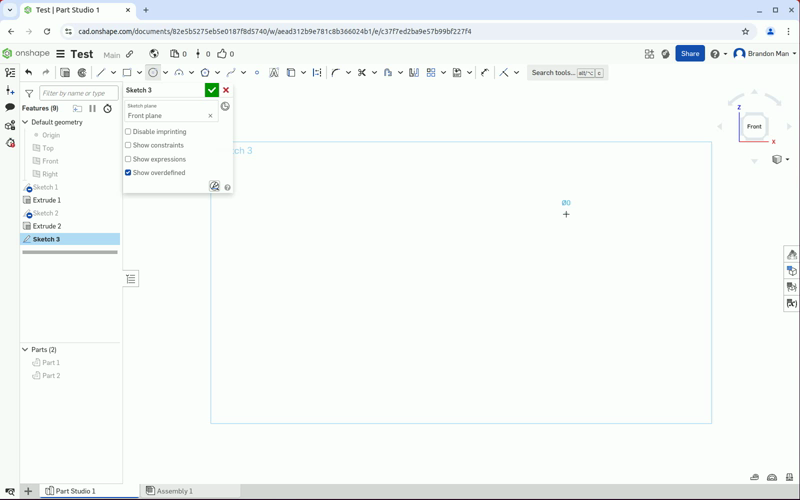
mouse_move(574, 213)
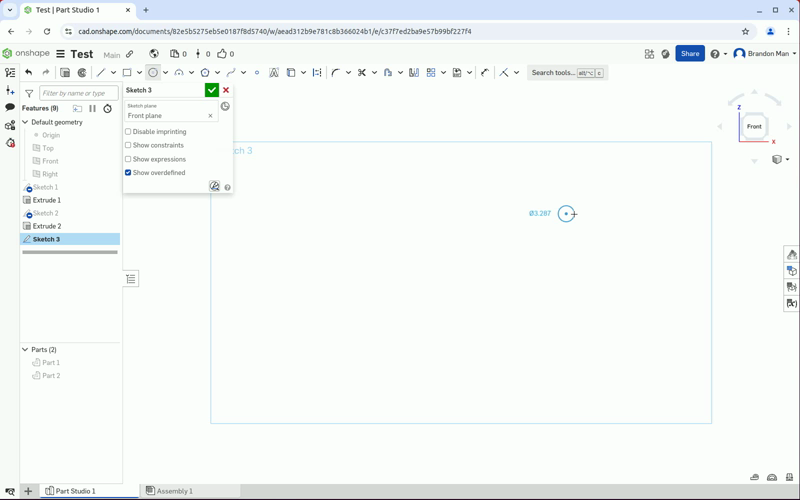
click(574, 213)
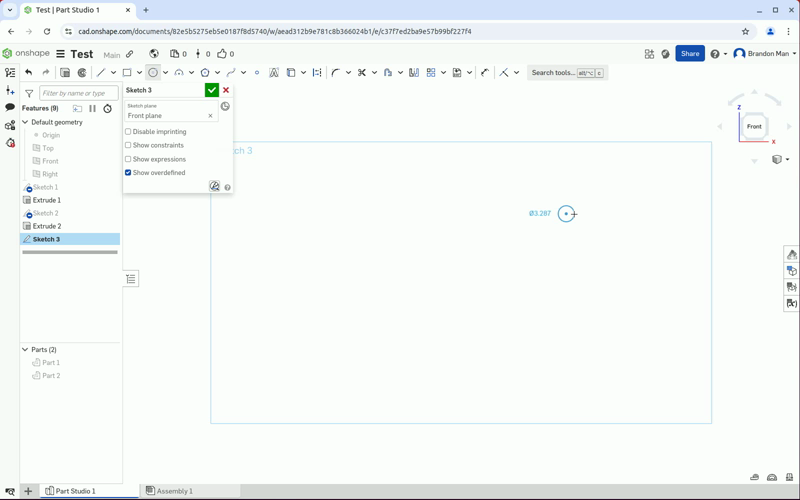
key(esc)
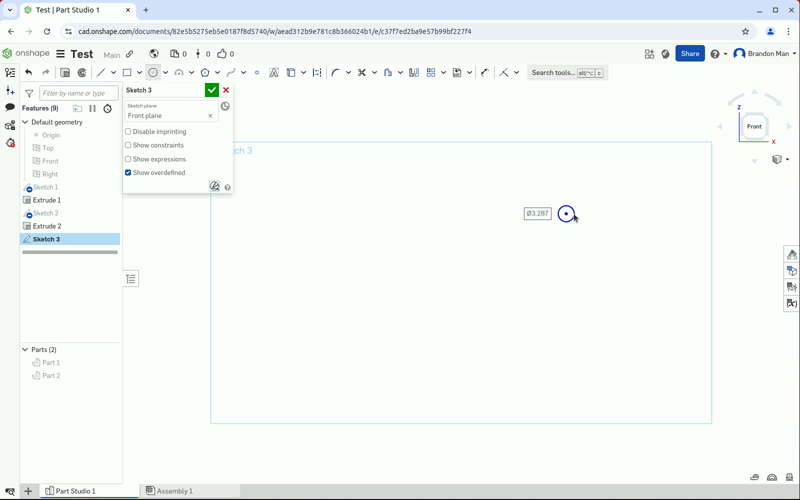
key(c)
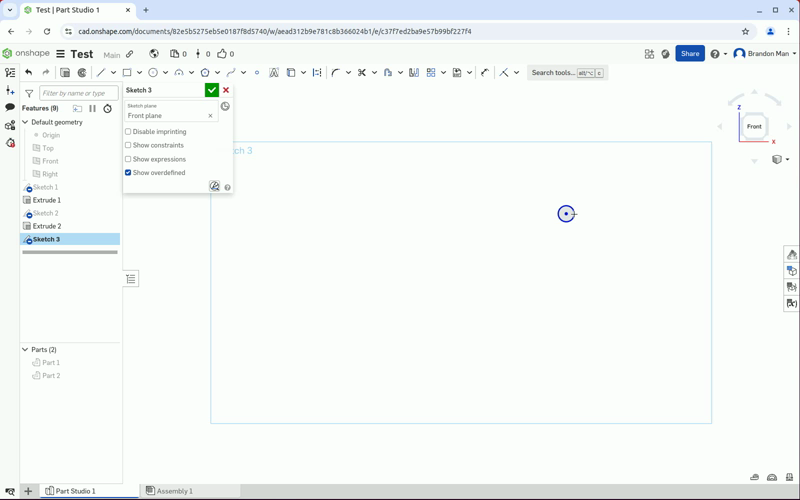
key_down(shift)
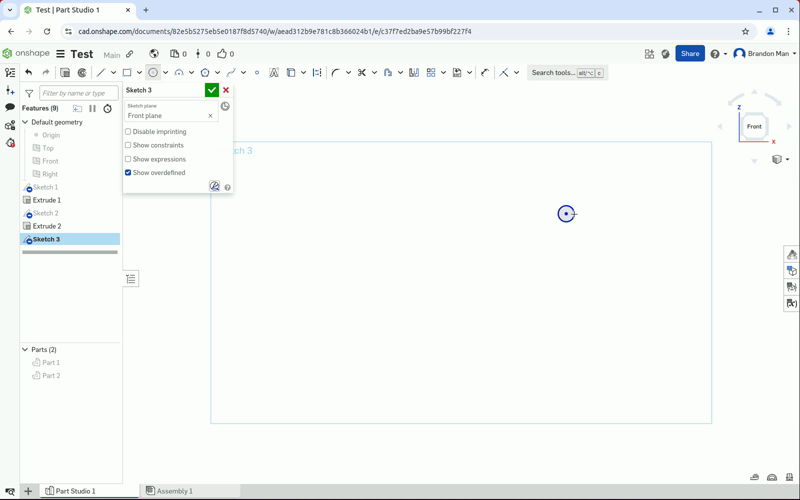
mouse_move(566, 213)
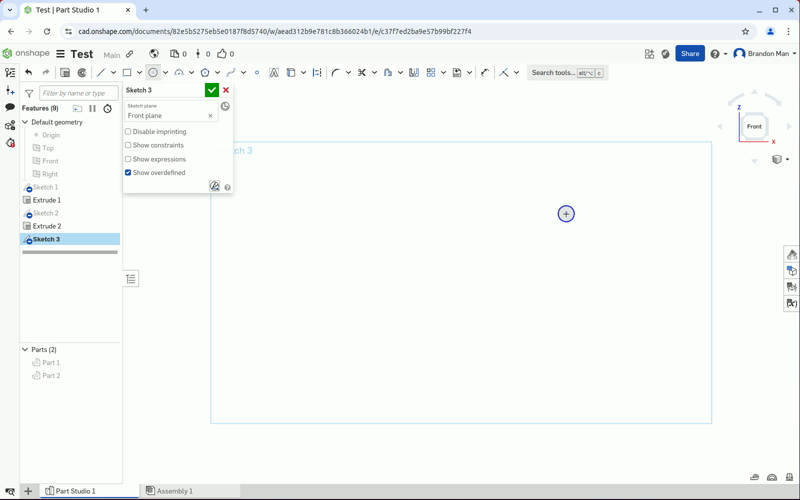
click(566, 213)
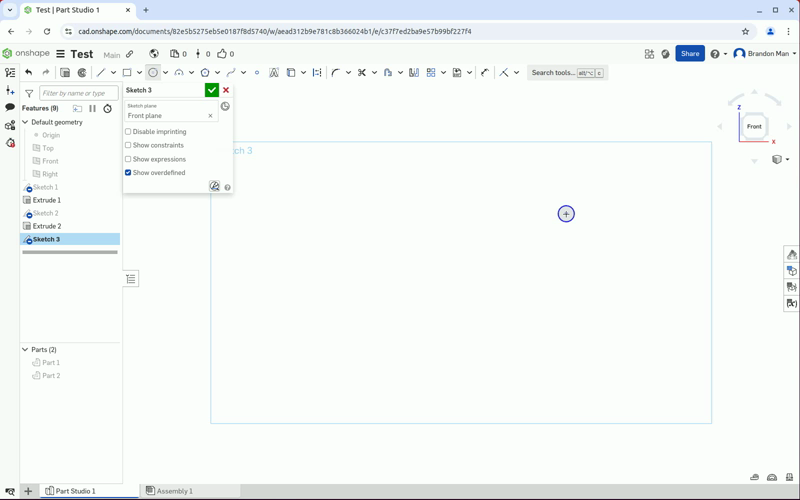
key_up(shift)
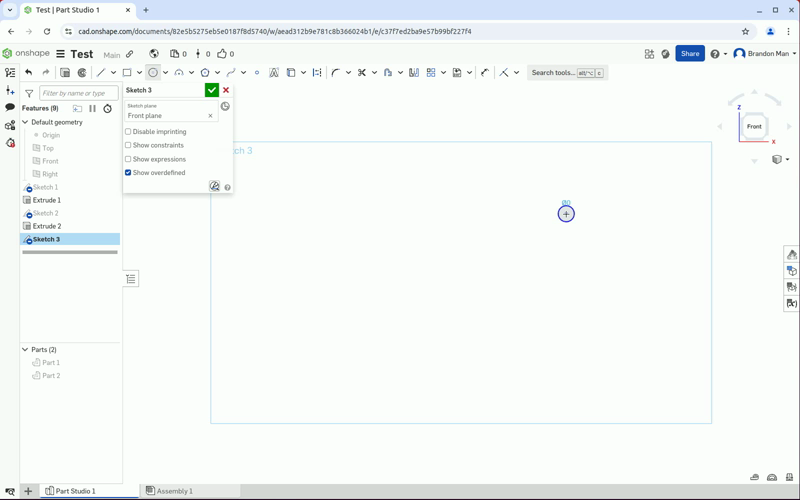
mouse_move(571, 213)
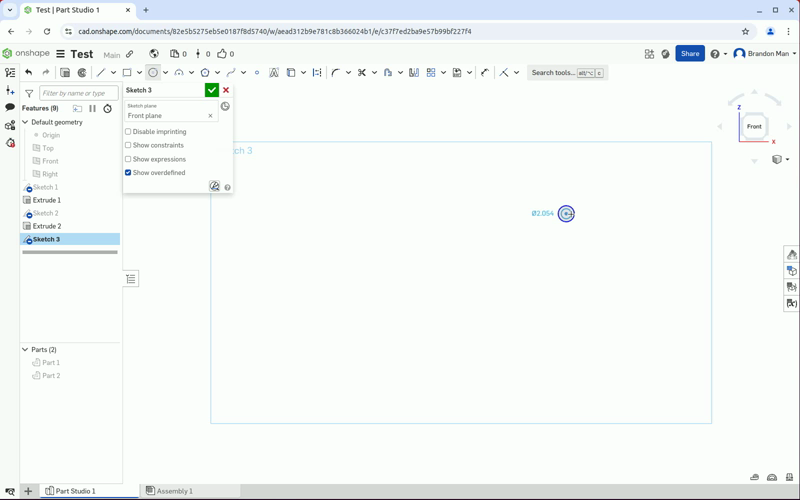
scroll(6)
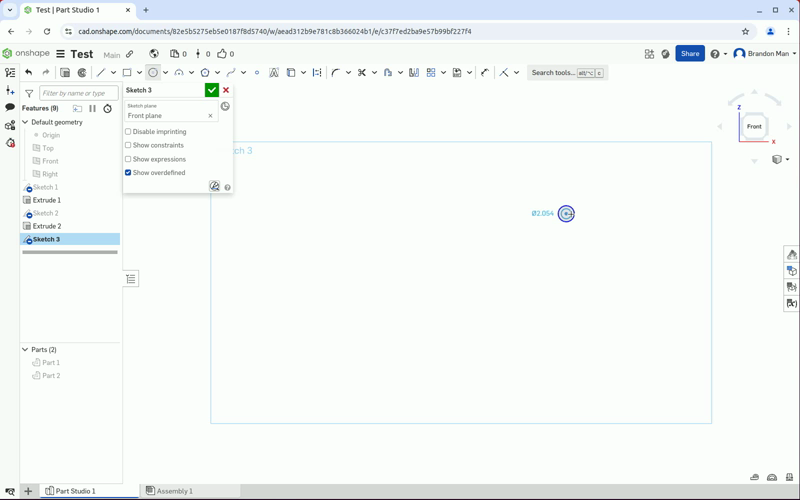
scroll(6)
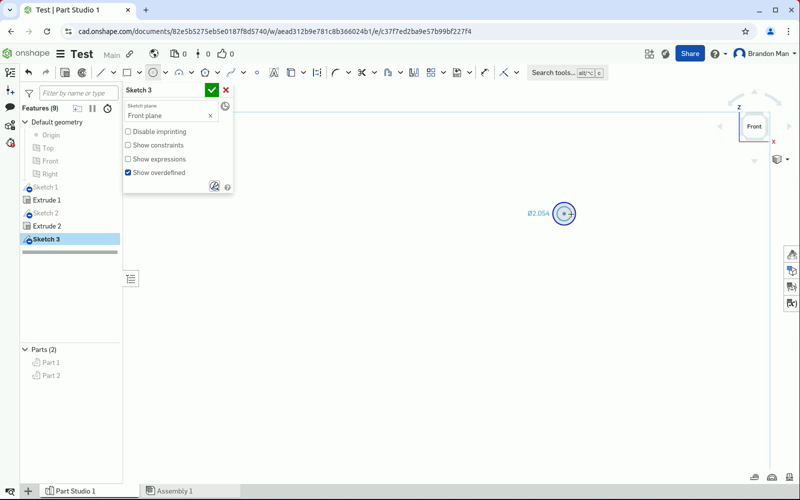
scroll(6)
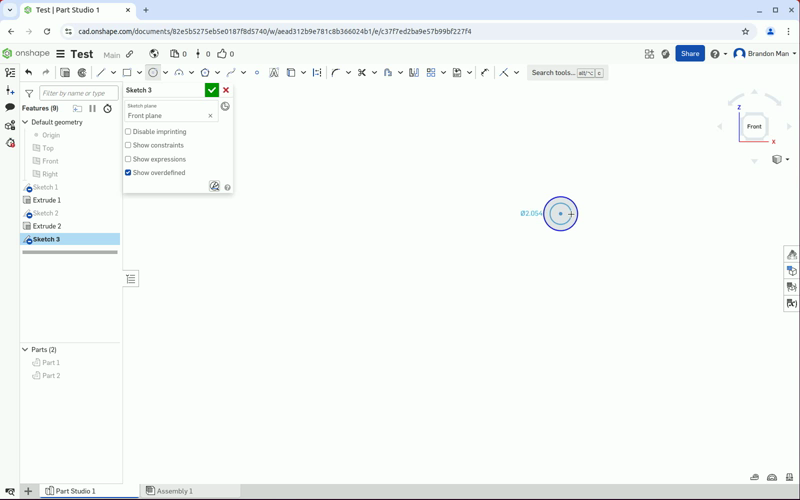
scroll(6)
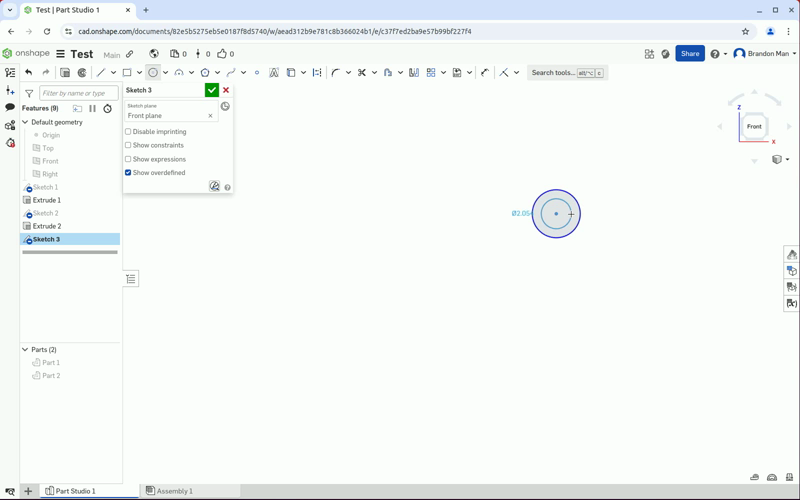
scroll(6)
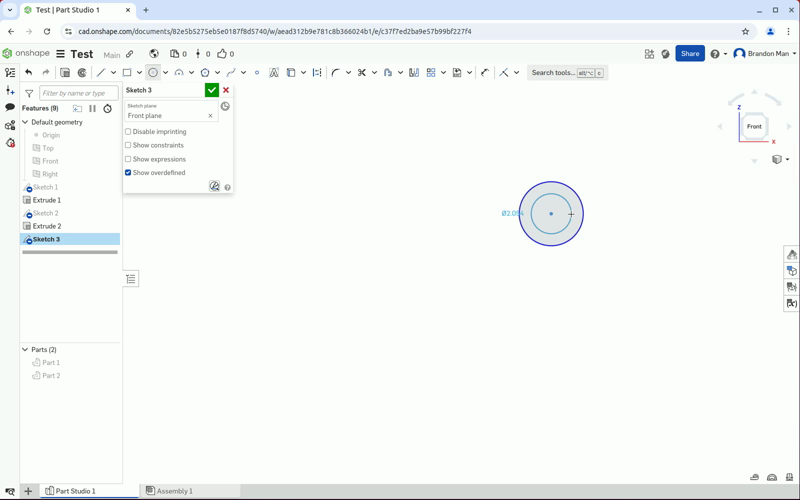
scroll(6)
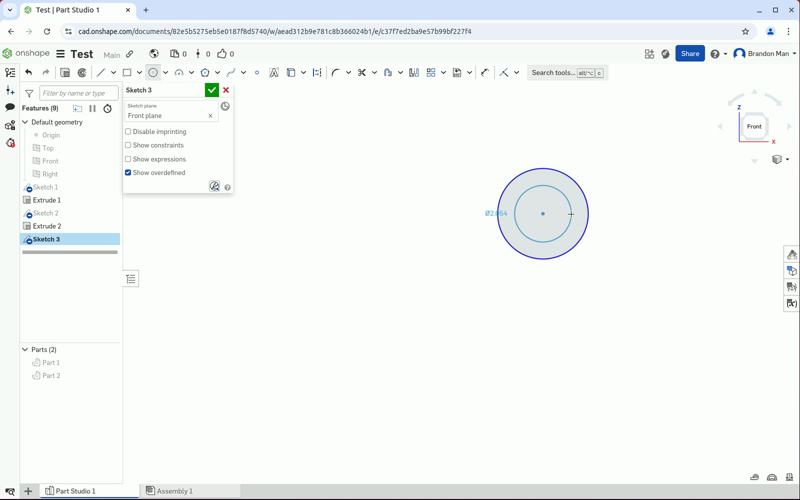
scroll(6)
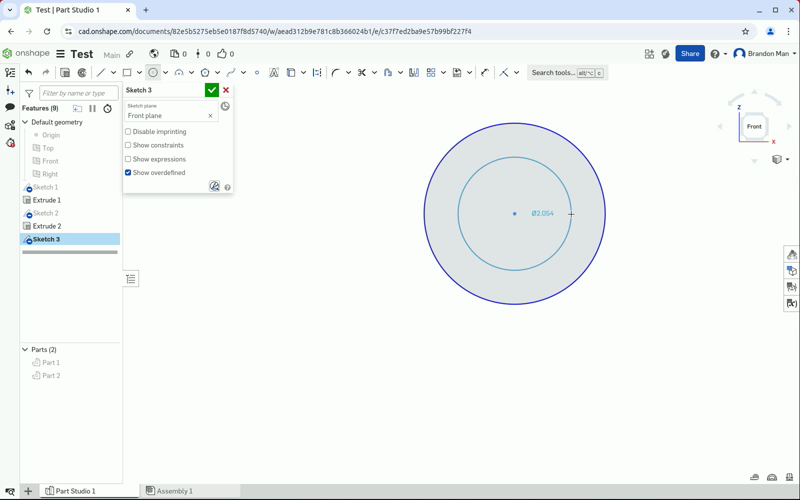
click(571, 213)
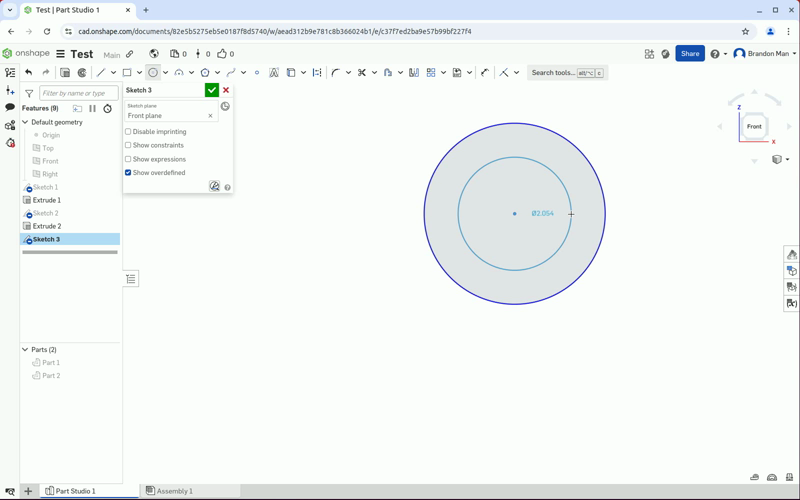
scroll(-6)
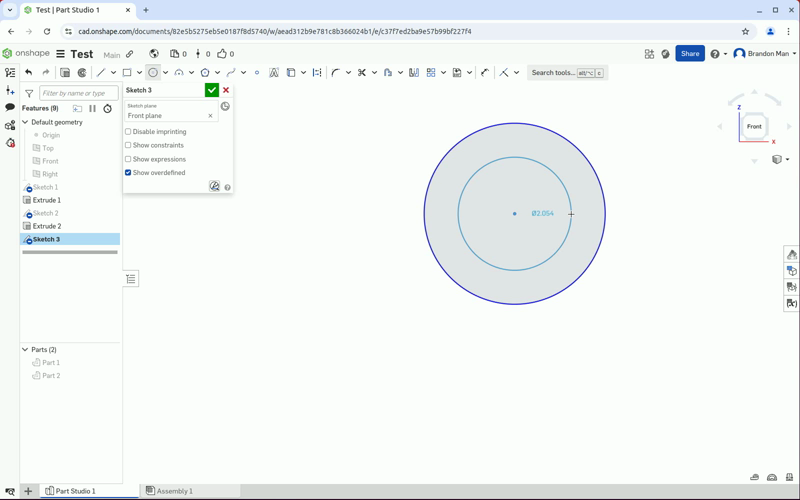
scroll(-6)
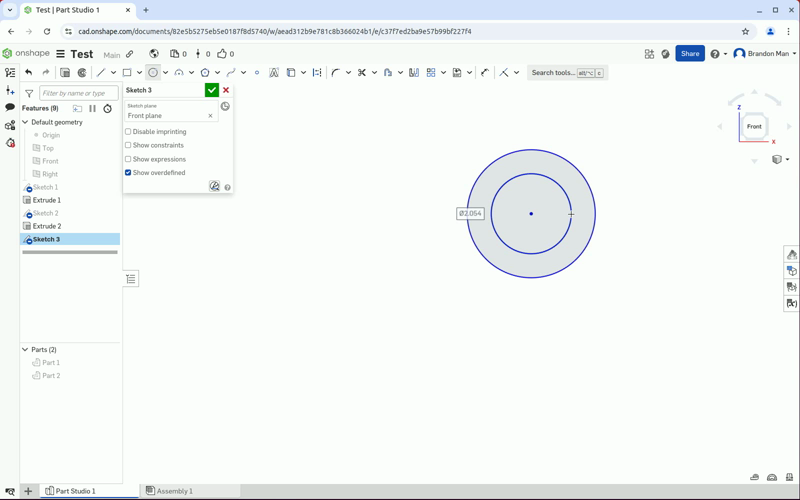
scroll(-6)
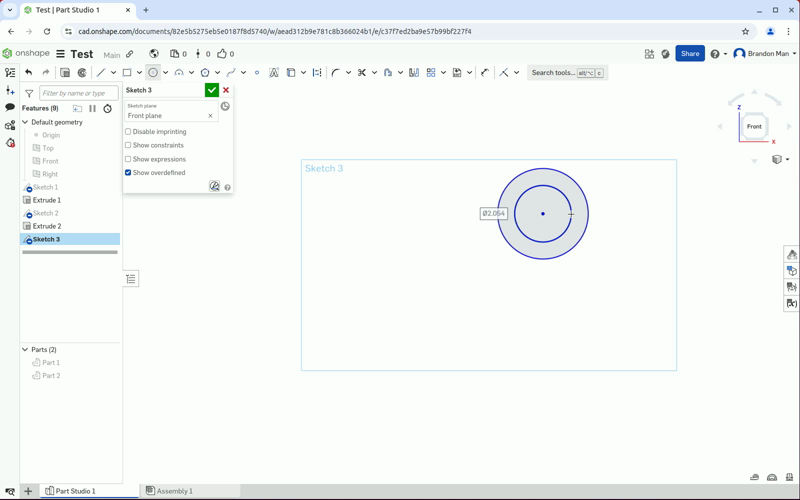
scroll(-6)
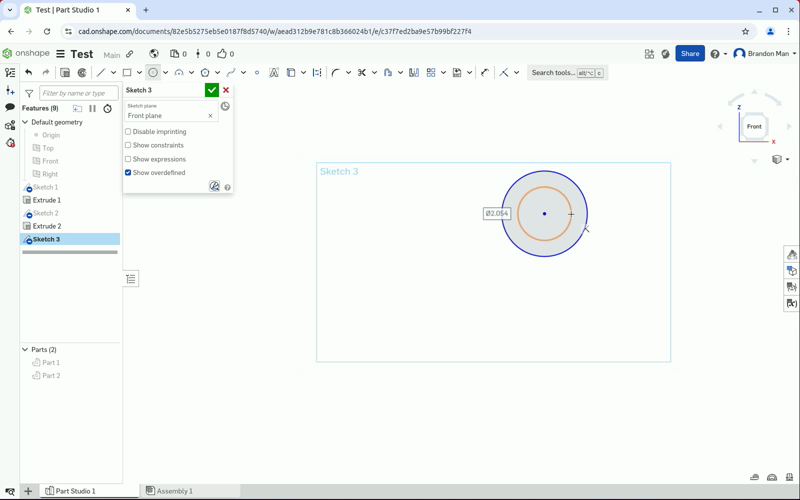
scroll(-6)
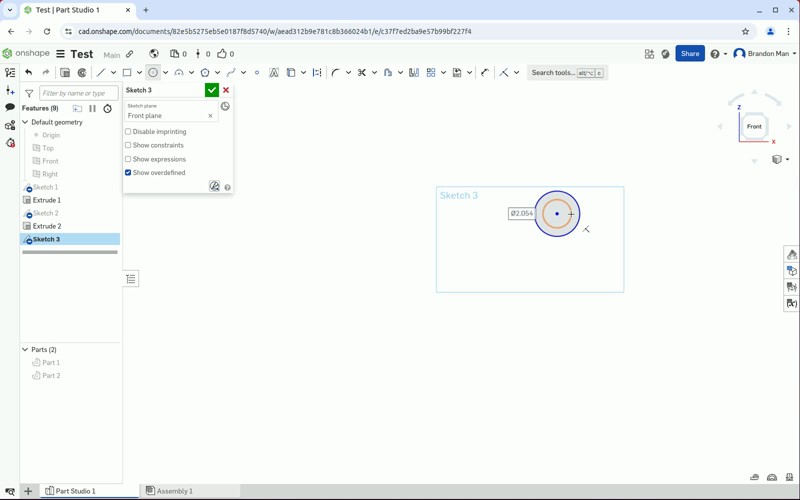
scroll(-6)
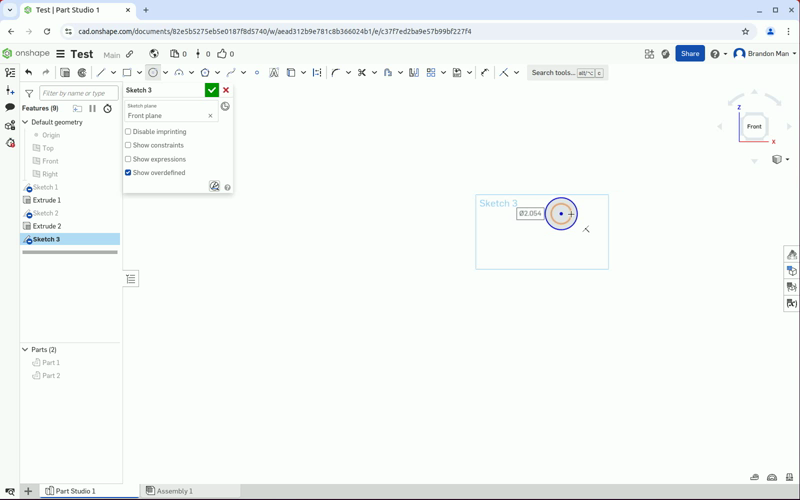
scroll(-6)
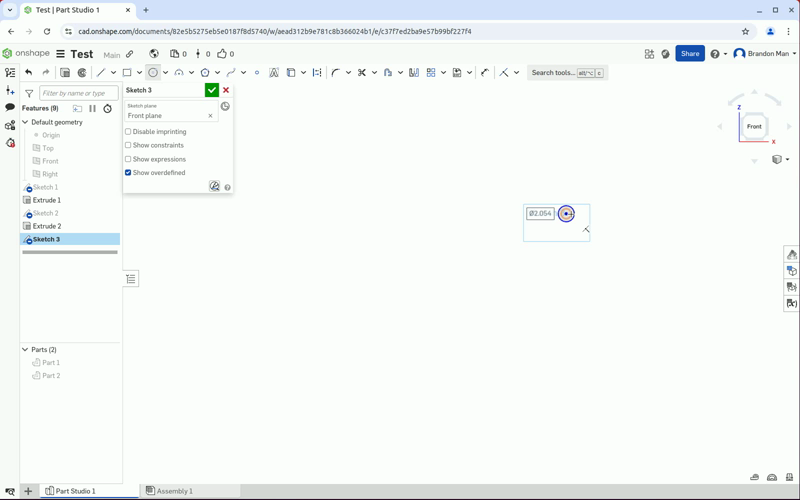
key(esc)
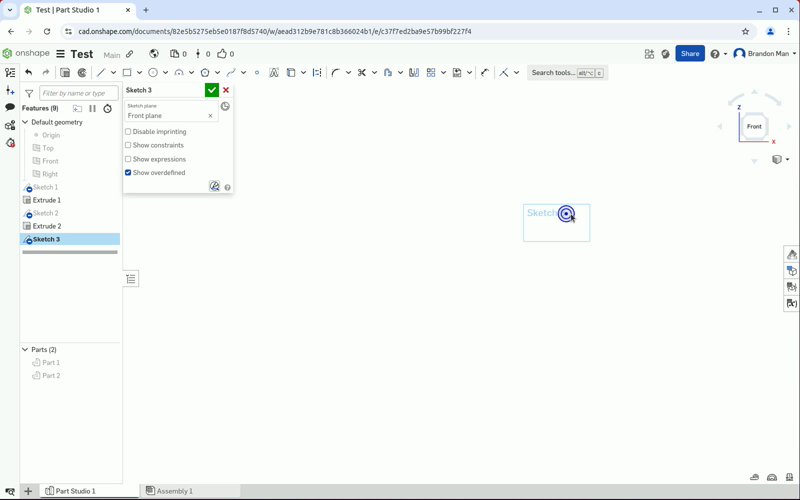
mouse_move(573, 214)
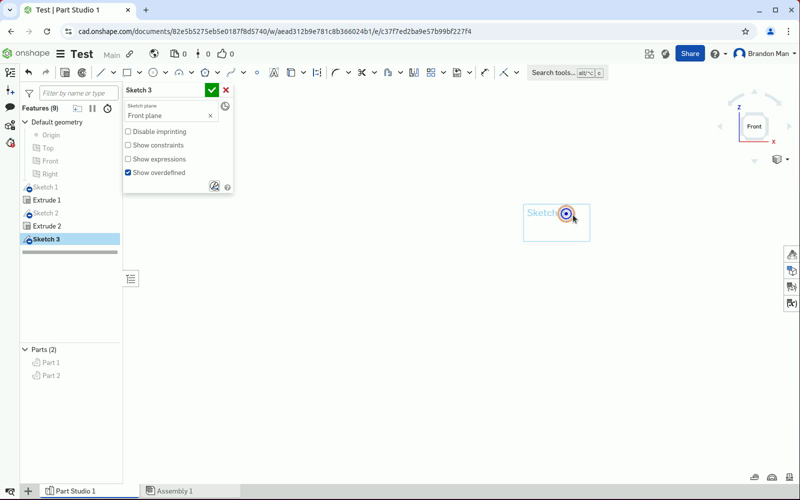
scroll(6)
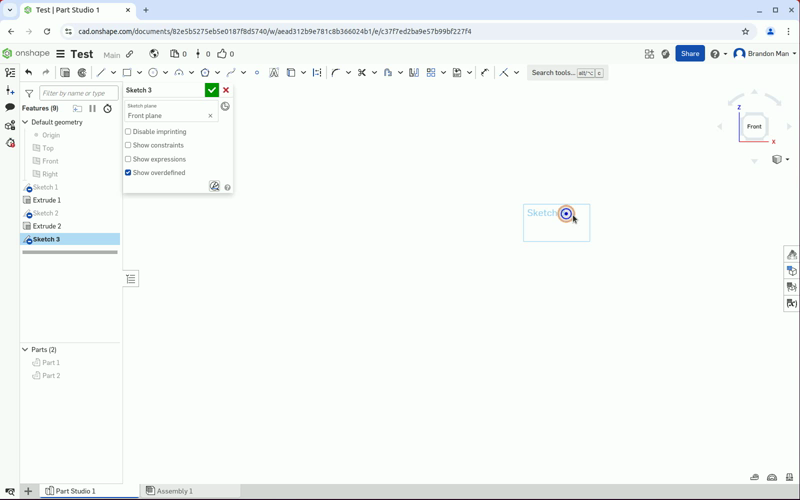
scroll(6)
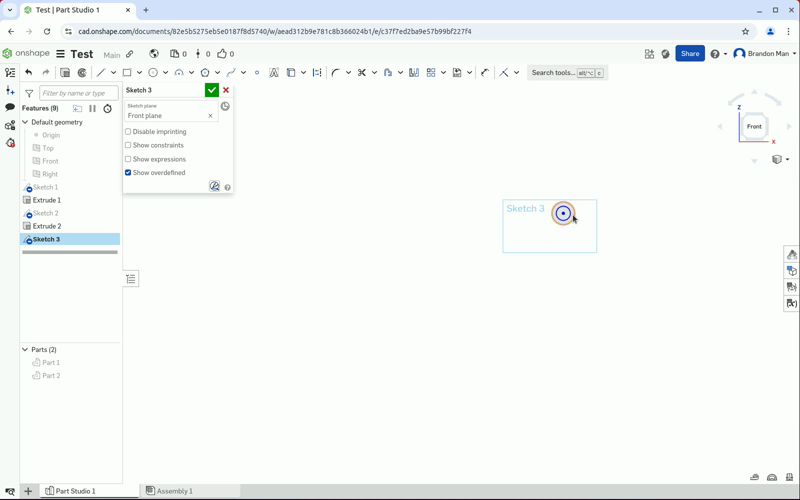
scroll(6)
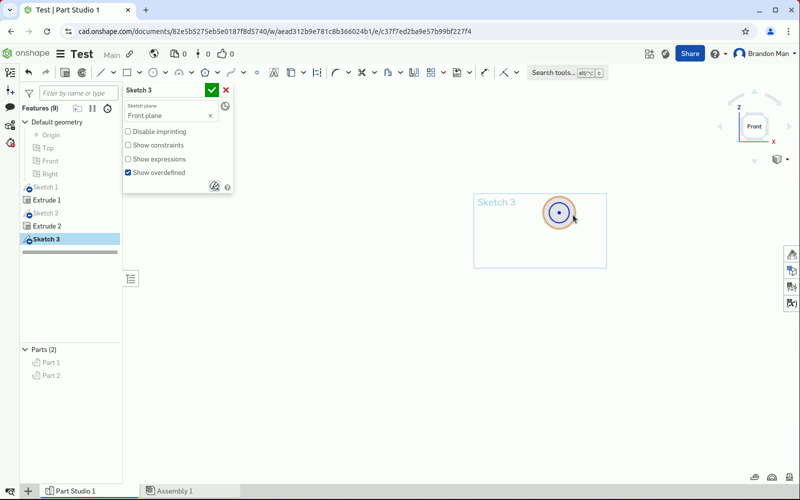
scroll(6)
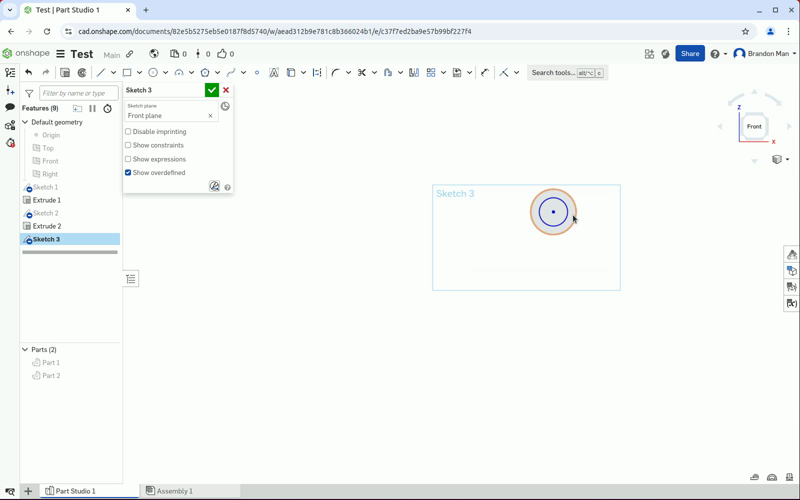
scroll(6)
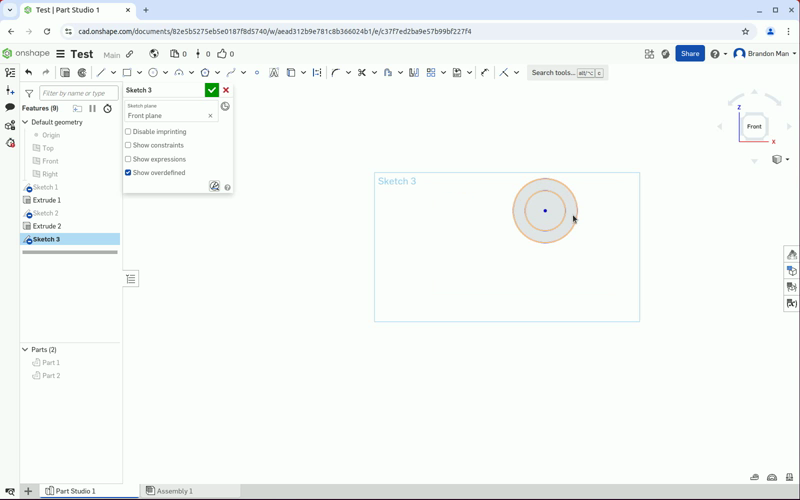
scroll(6)
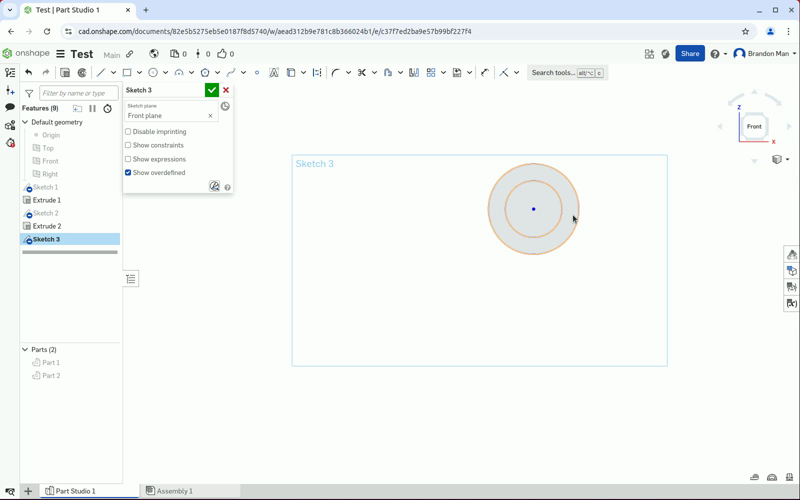
scroll(6)
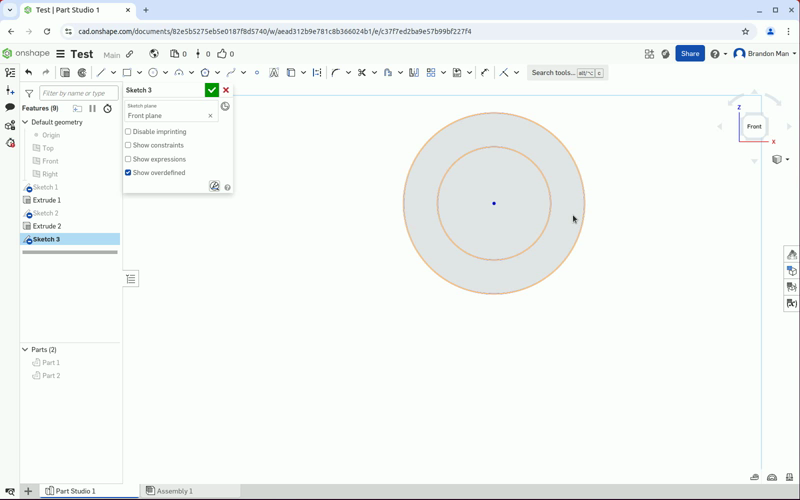
click(573, 214)
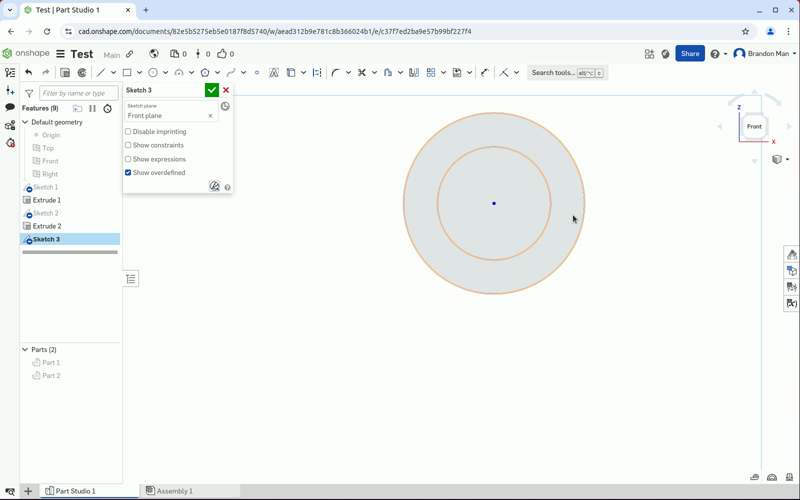
scroll(-6)
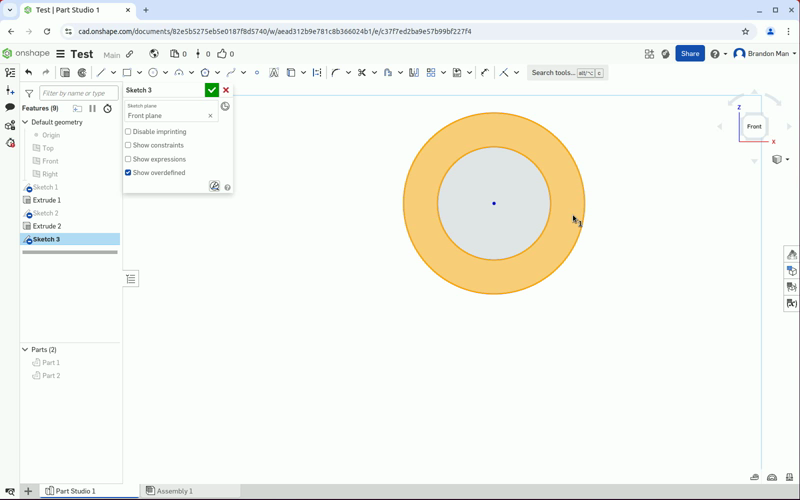
scroll(-6)
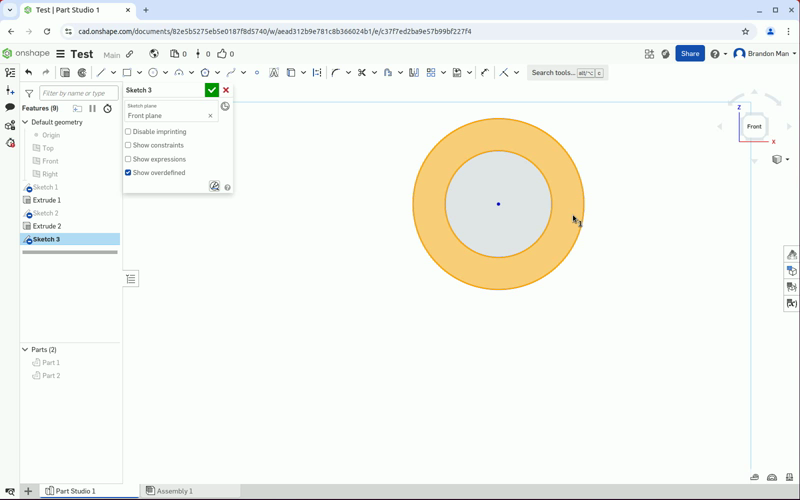
scroll(-6)
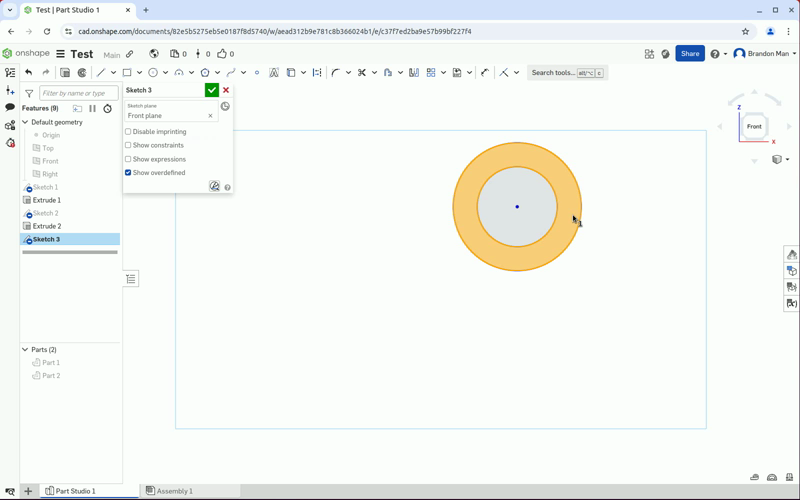
scroll(-6)
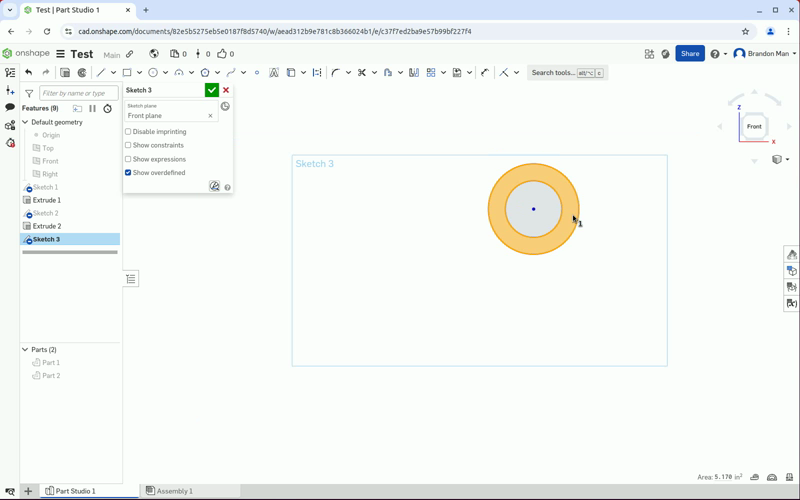
scroll(-6)
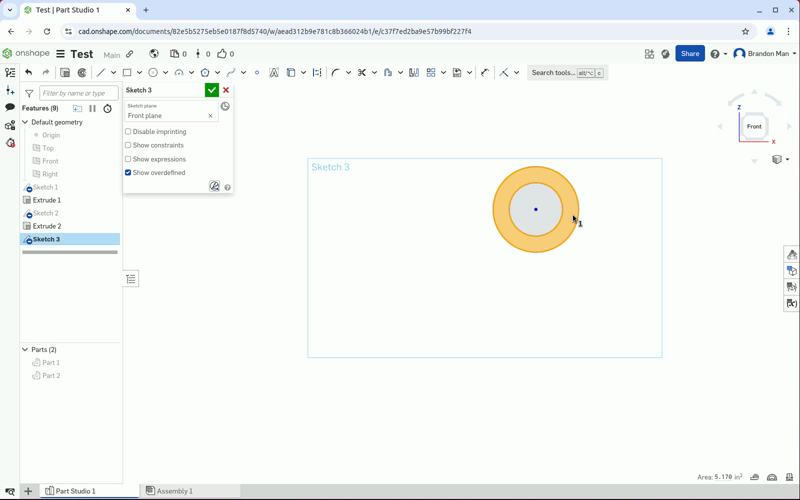
scroll(-6)
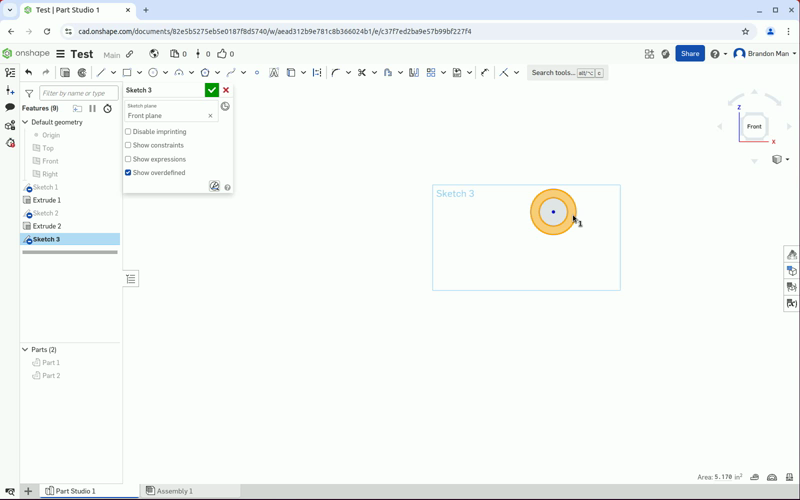
scroll(-6)
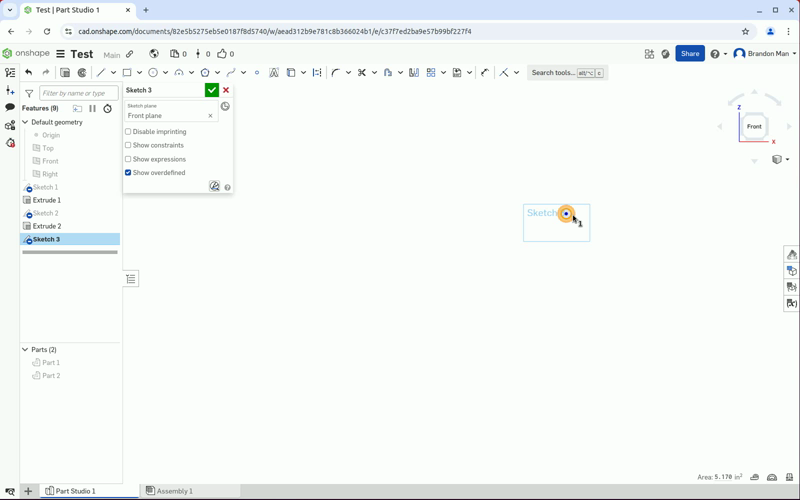
mouse_move(73, 352)
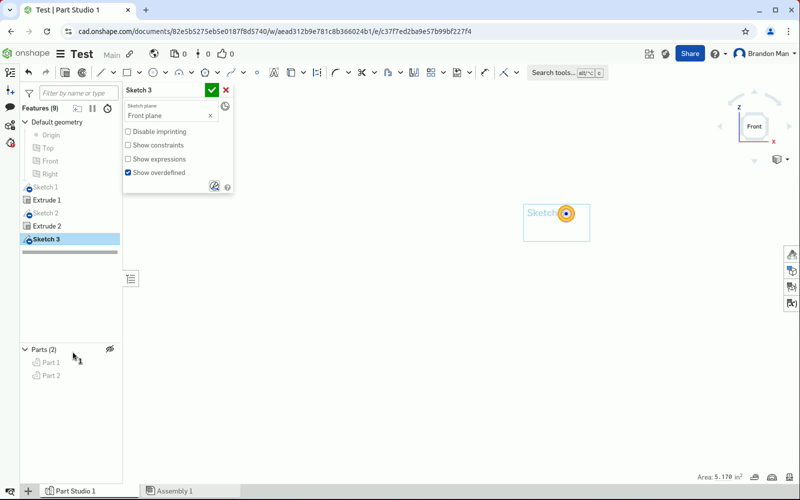
key(shift+y)
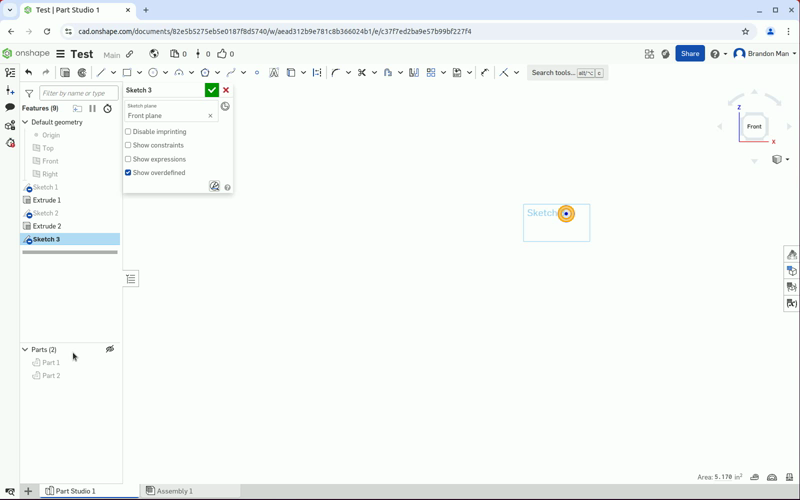
key(shift+e)
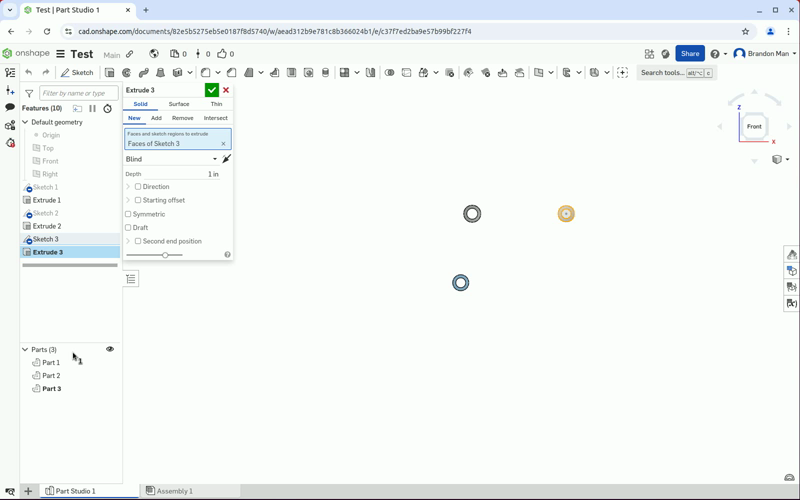
mouse_move(143, 106)
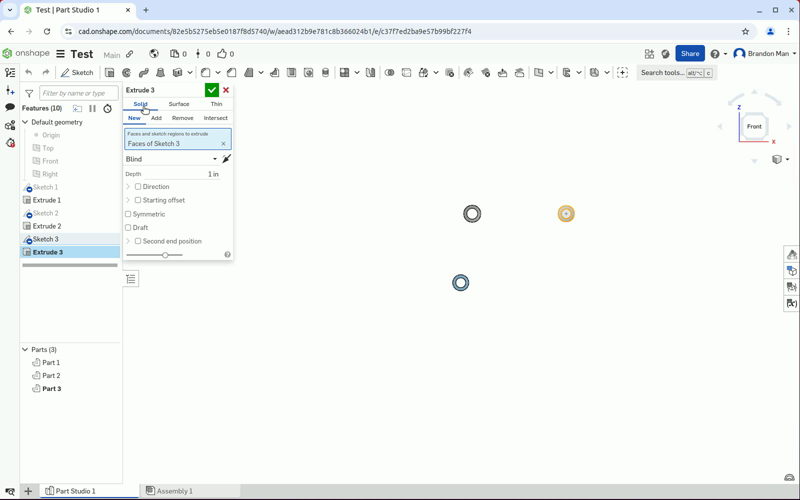
click(143, 106)
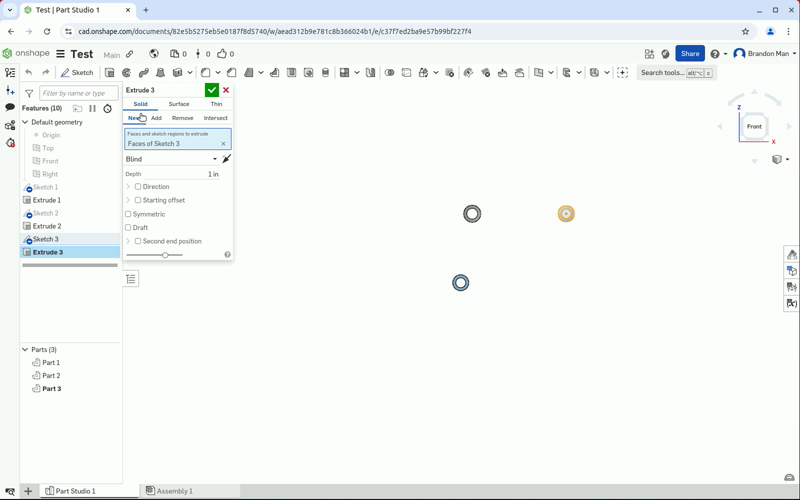
mouse_move(137, 120)
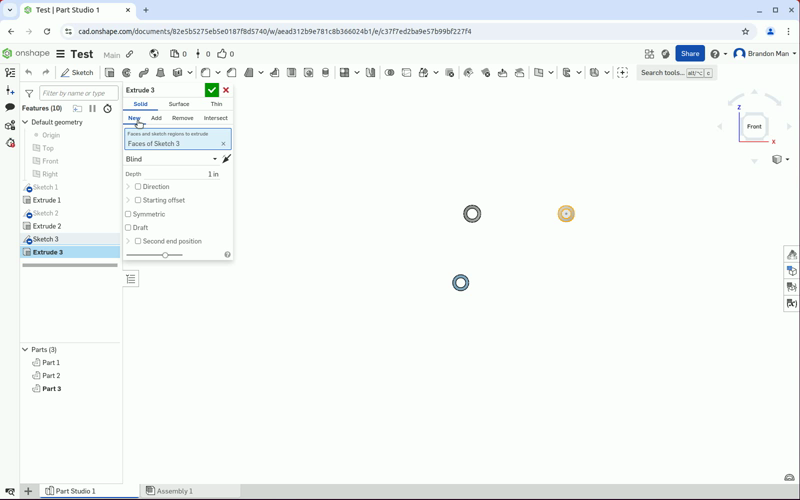
click(137, 120)
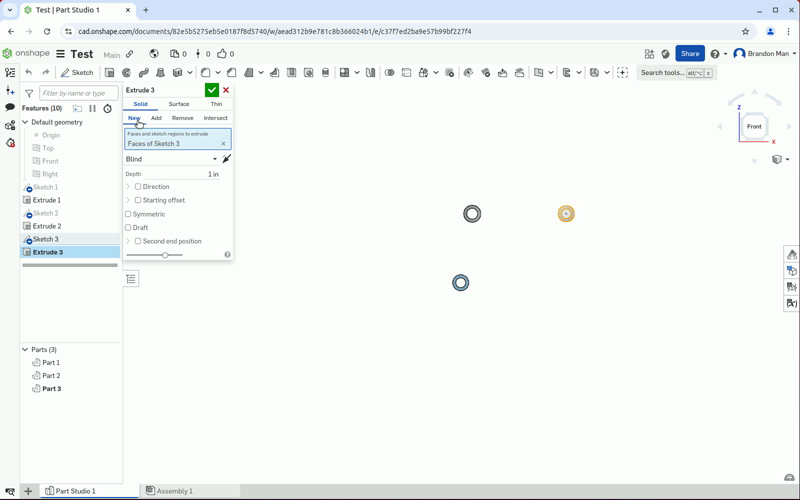
key(tab, 4)
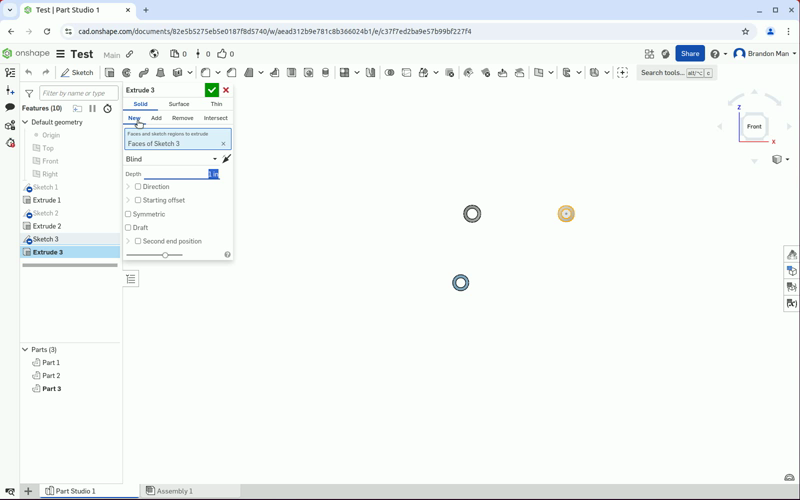
text(1.926)
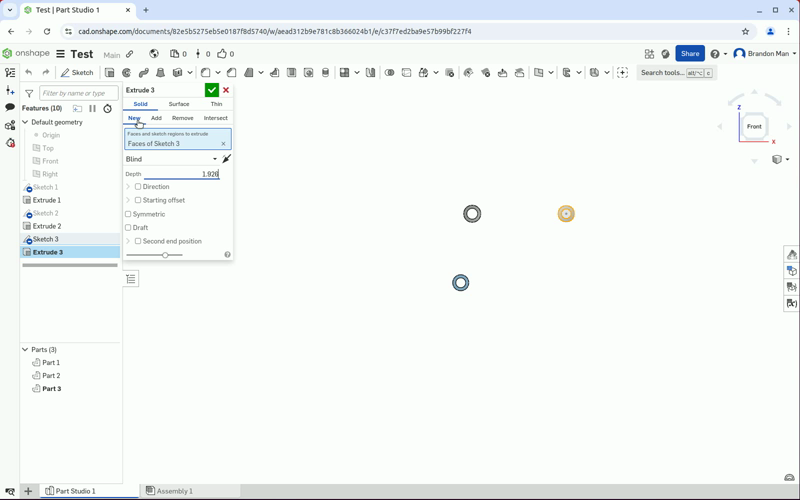
key(enter)
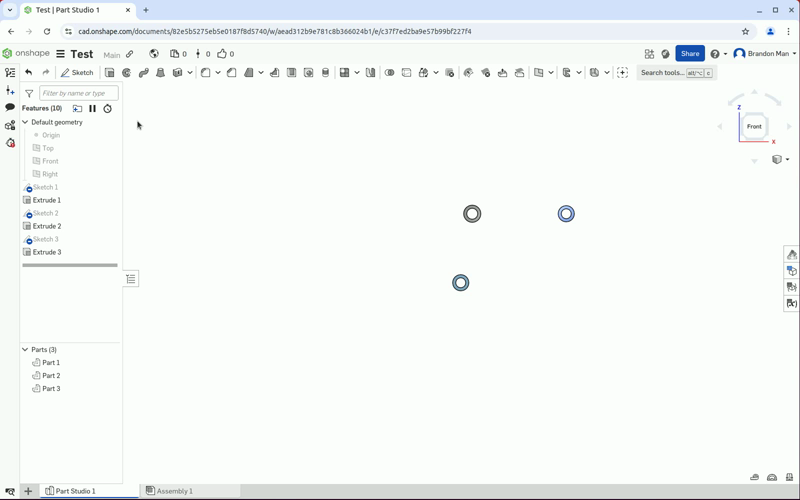
key(shift+h)
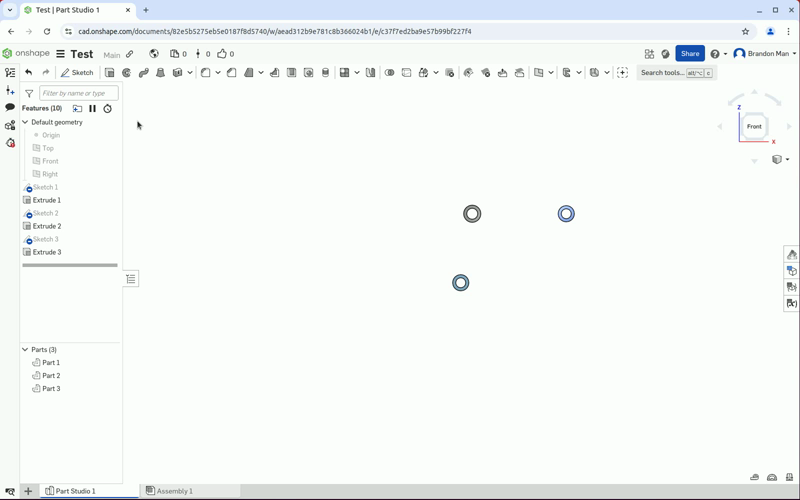
key(shift+h)
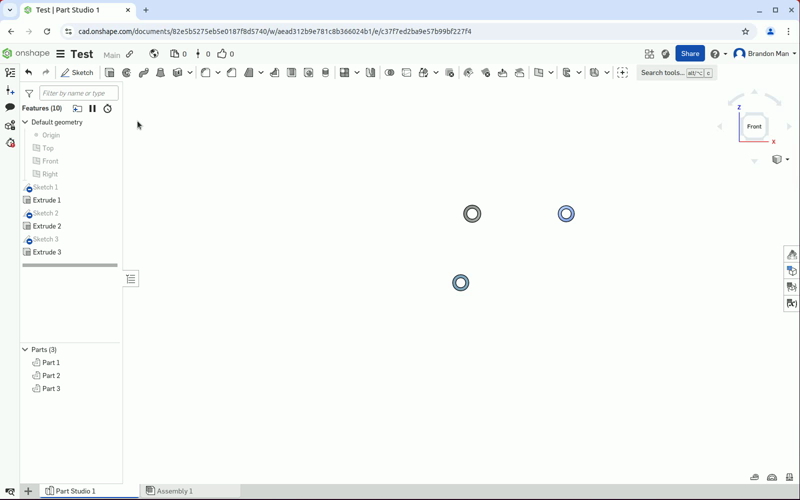
mouse_move(73, 189)
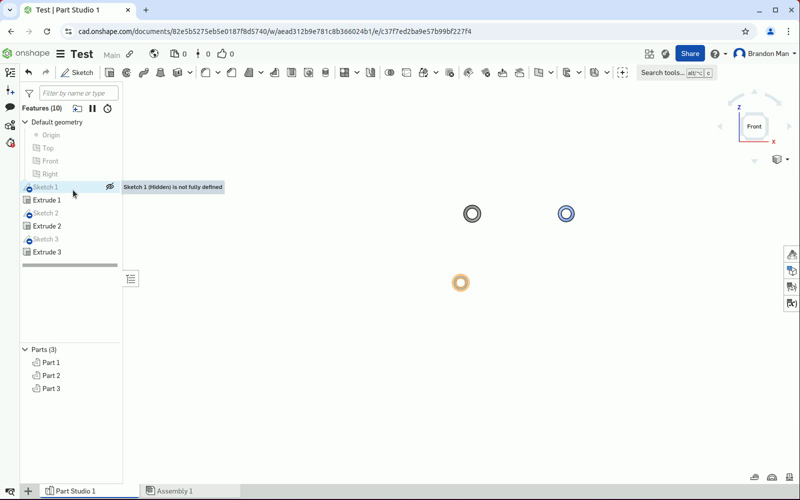
click(73, 189)
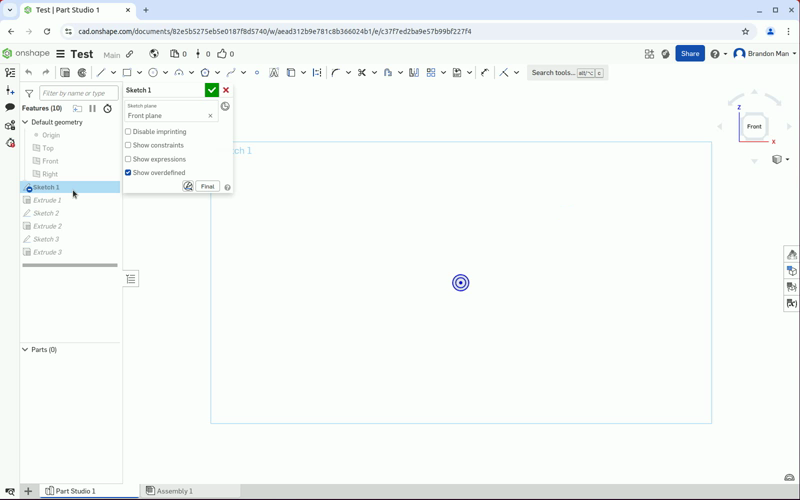
mouse_move(229, 92)
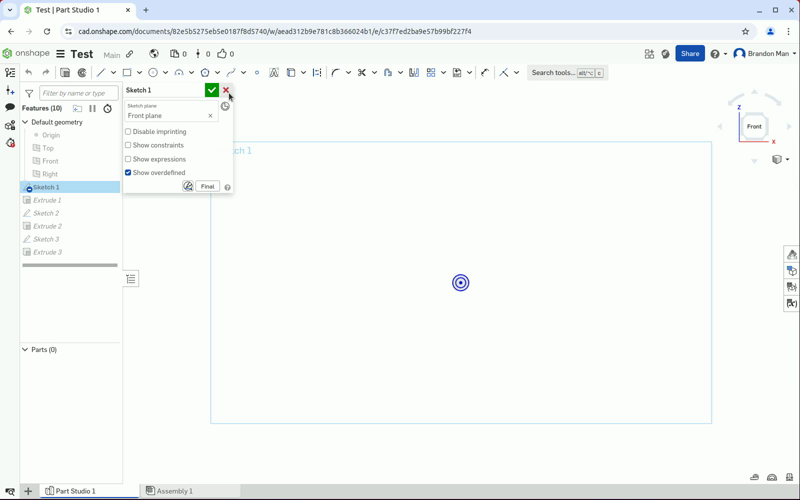
click(229, 92)
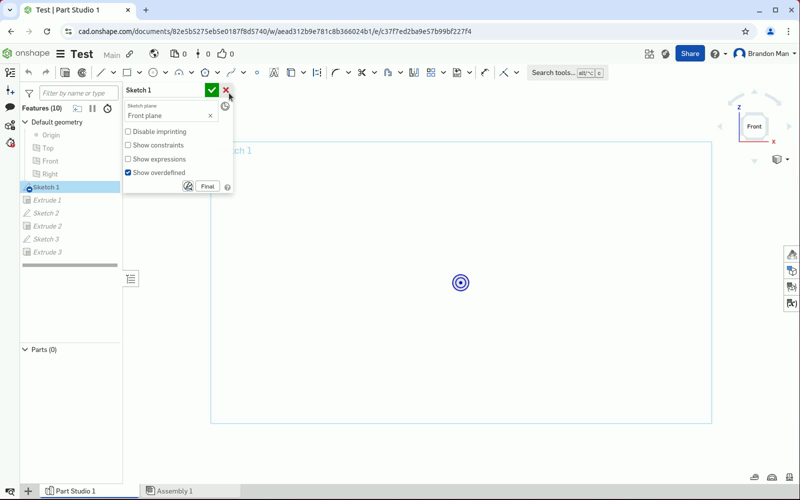
key(shift+s)
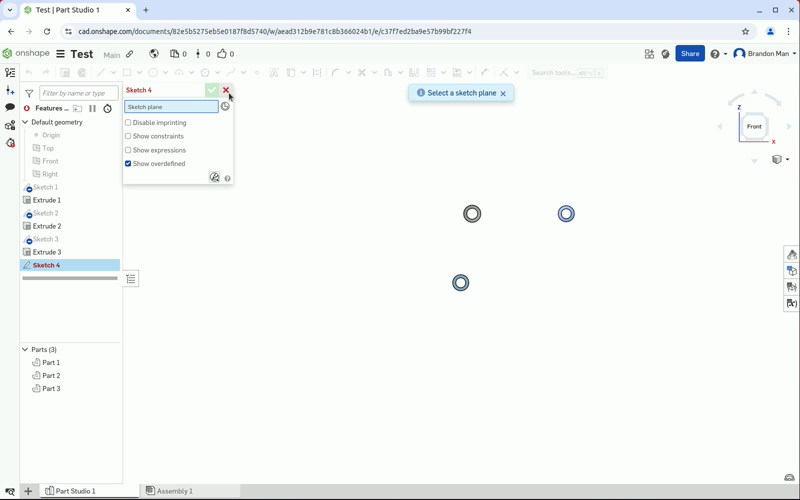
mouse_move(73, 163)
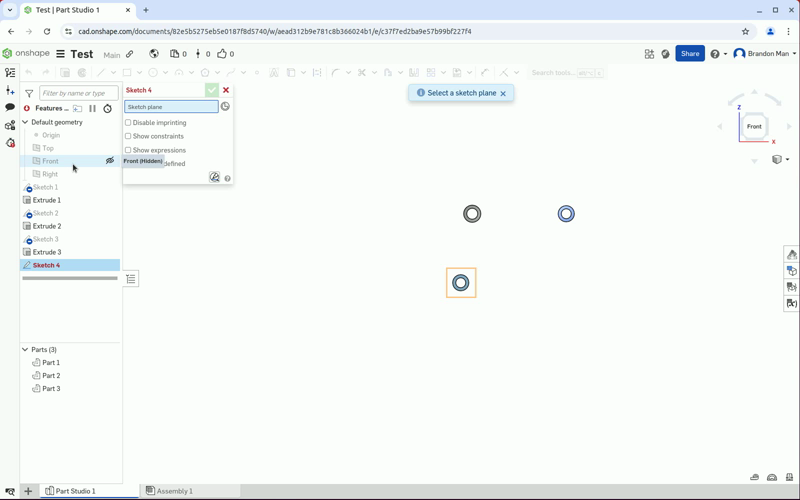
click(73, 163)
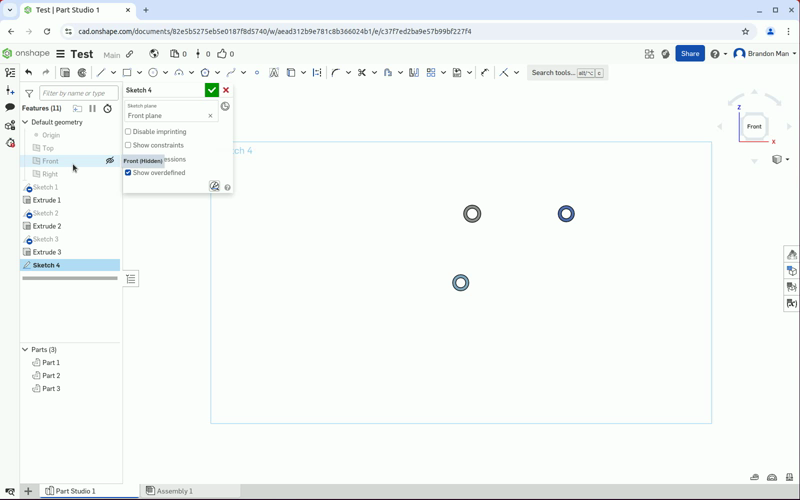
mouse_move(73, 352)
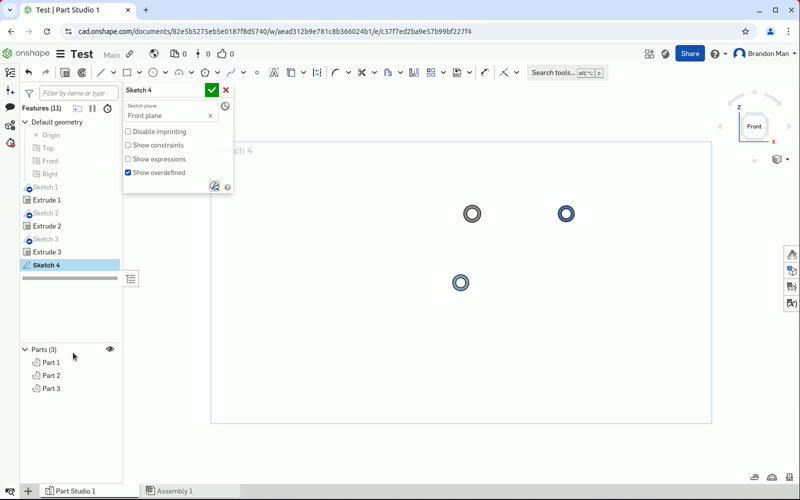
key(y)
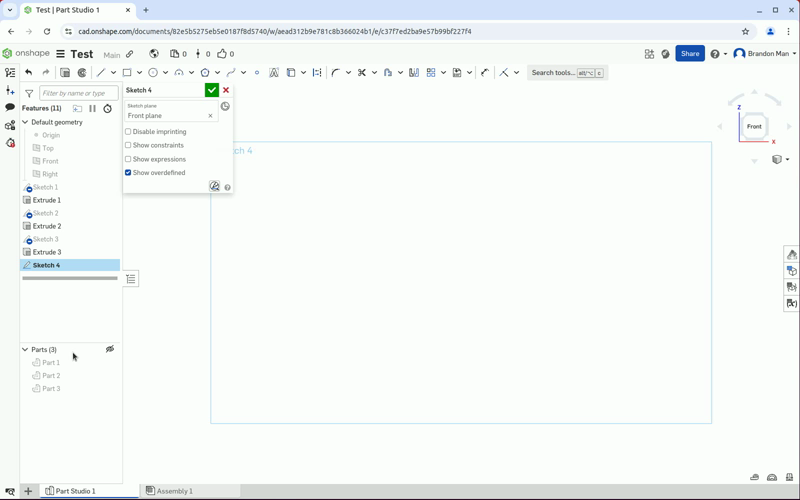
key(a)
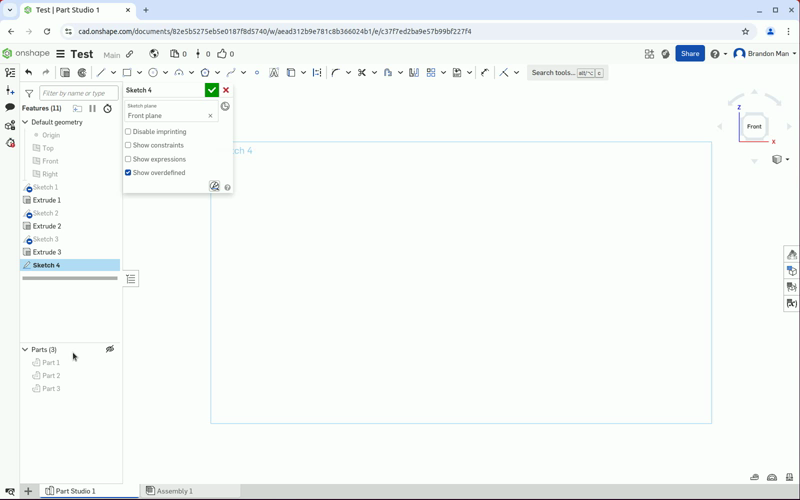
key_down(shift)
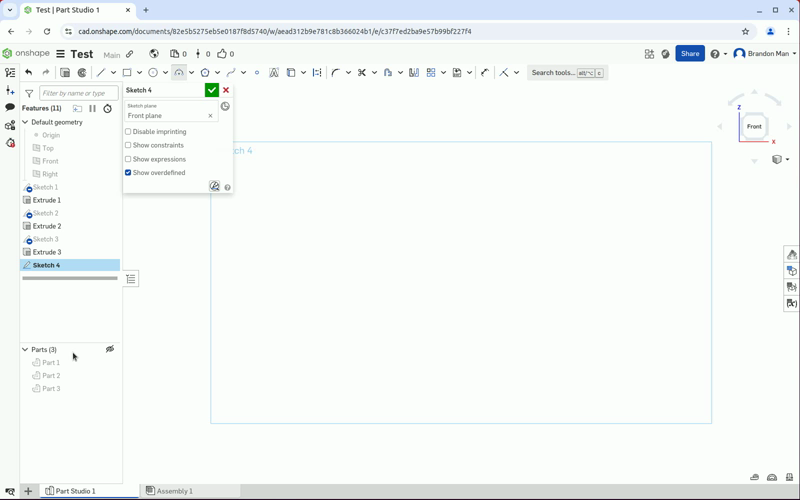
mouse_move(453, 281)
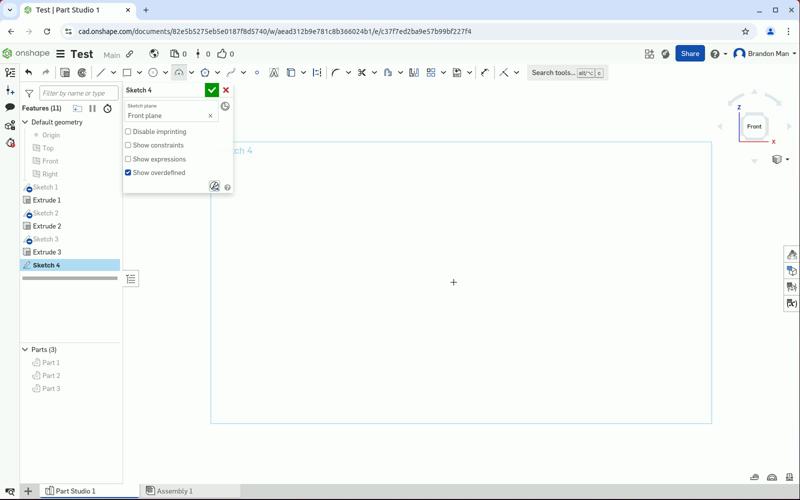
click(453, 281)
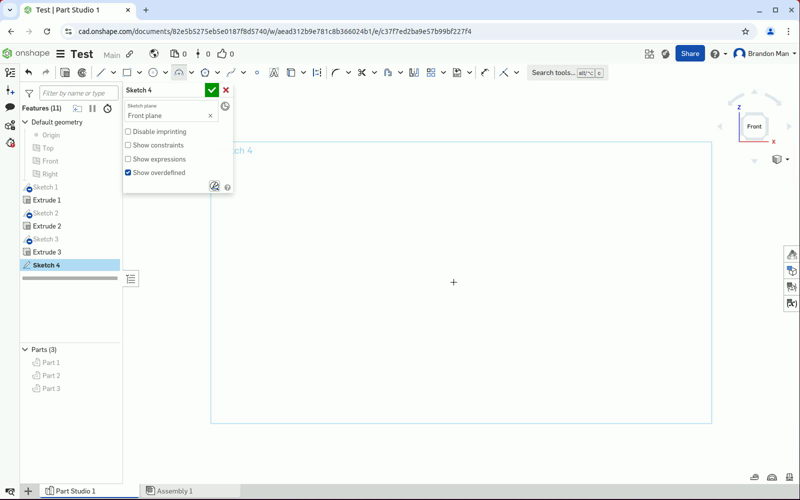
key_up(shift)
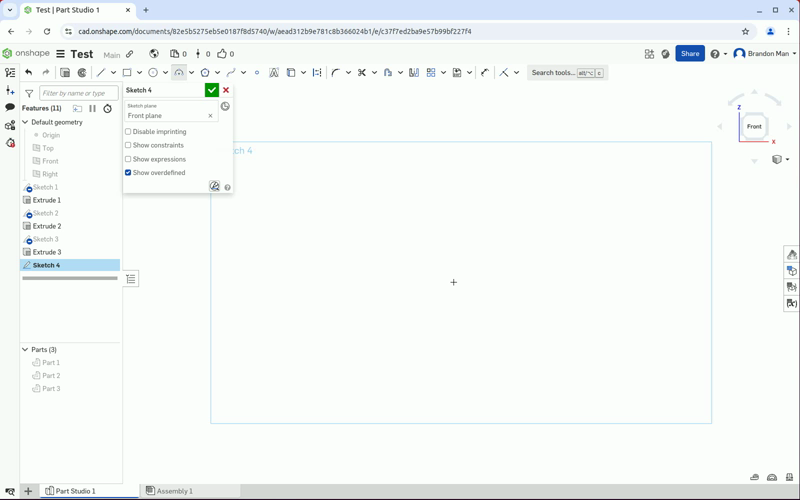
key_down(shift)
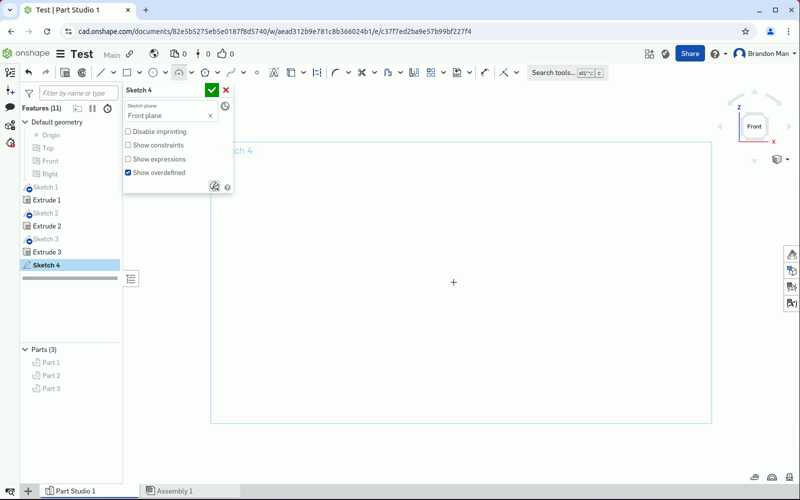
mouse_move(468, 284)
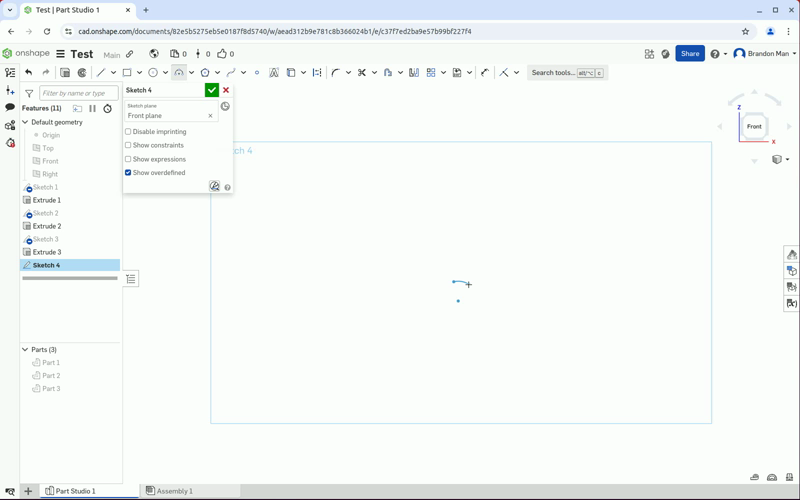
click(468, 284)
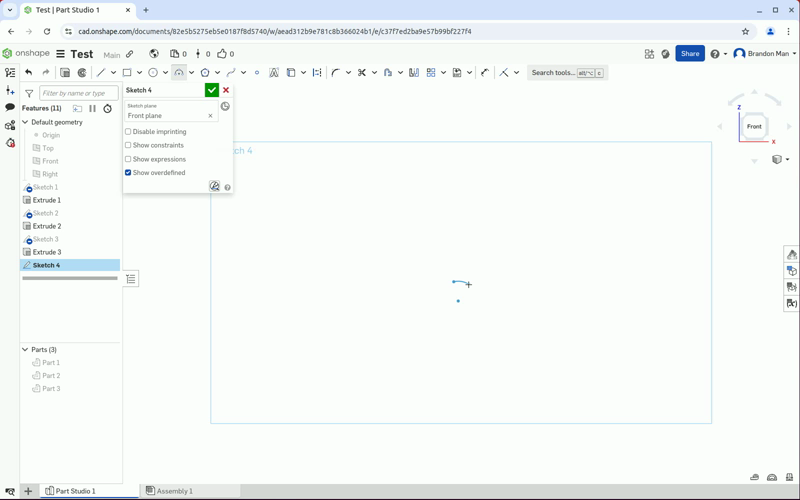
mouse_move(462, 275)
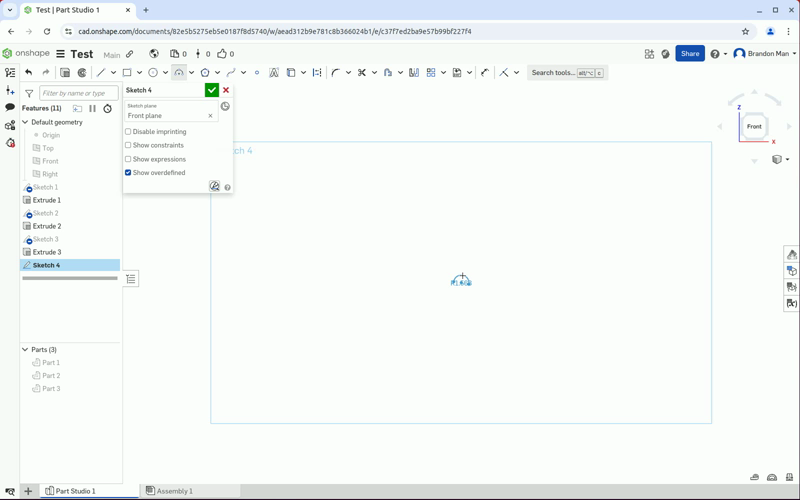
click(462, 275)
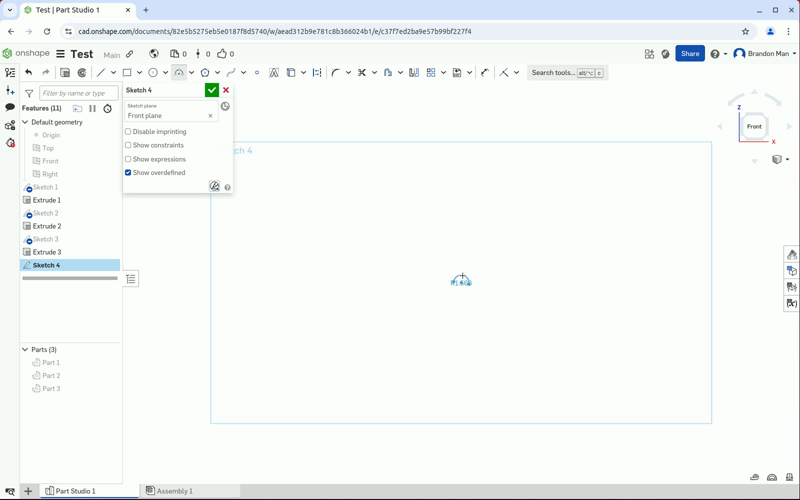
key_up(shift)
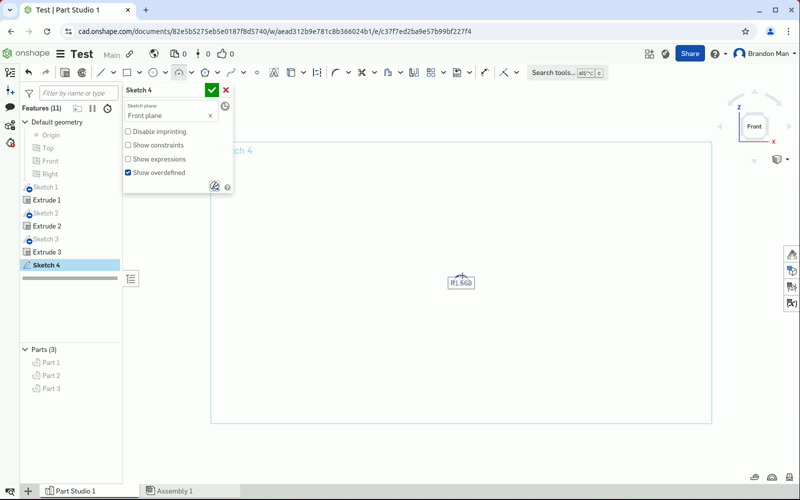
key(esc)
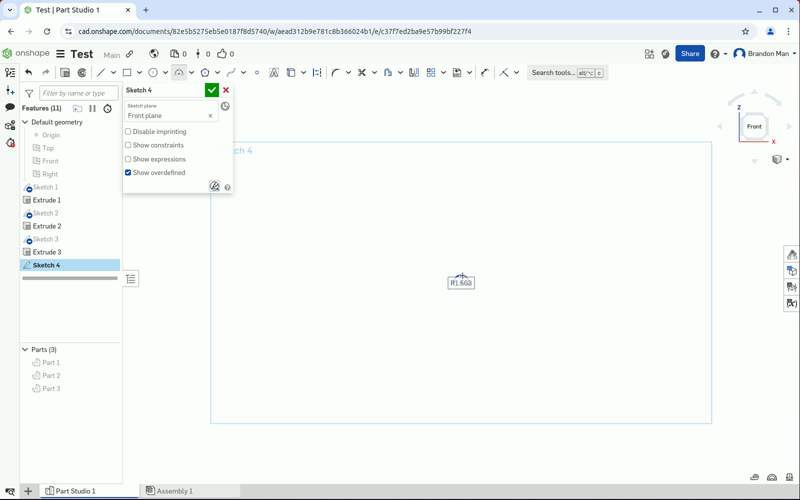
key(l)
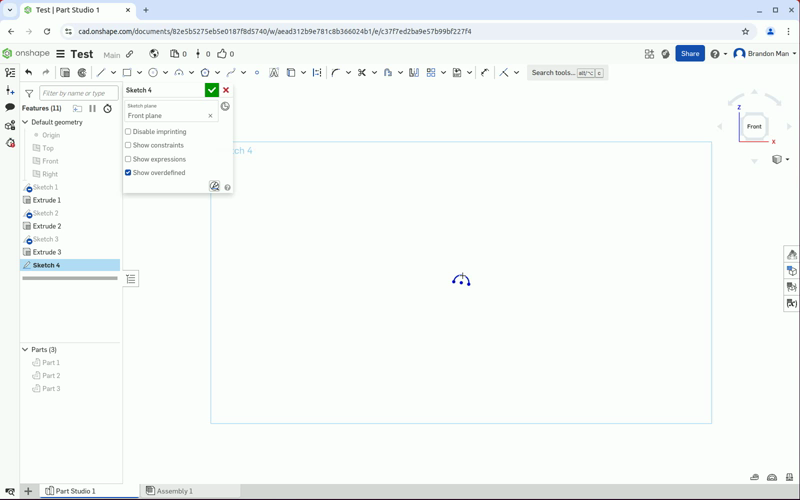
mouse_move(468, 284)
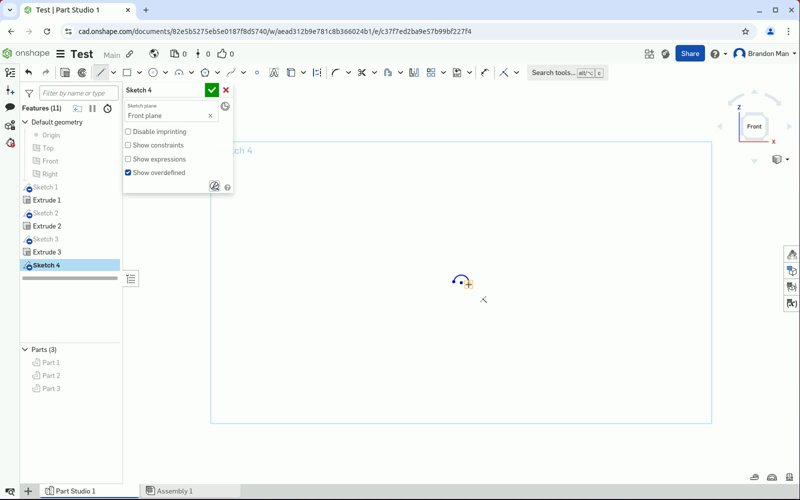
click(468, 284)
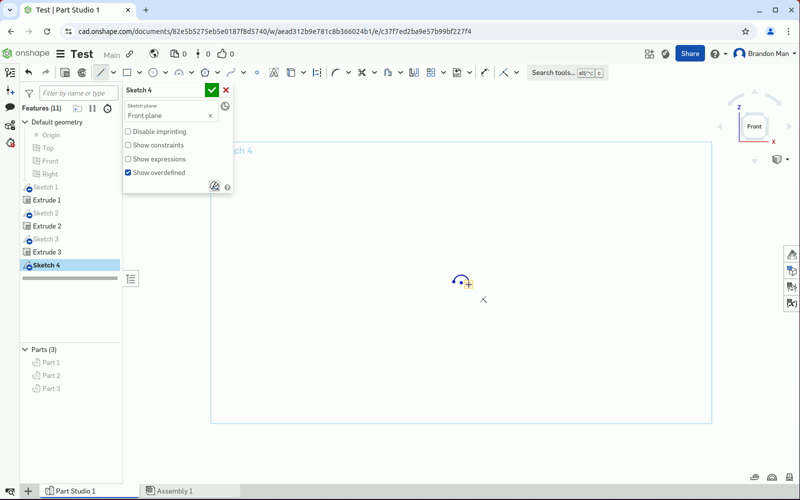
key_down(shift)
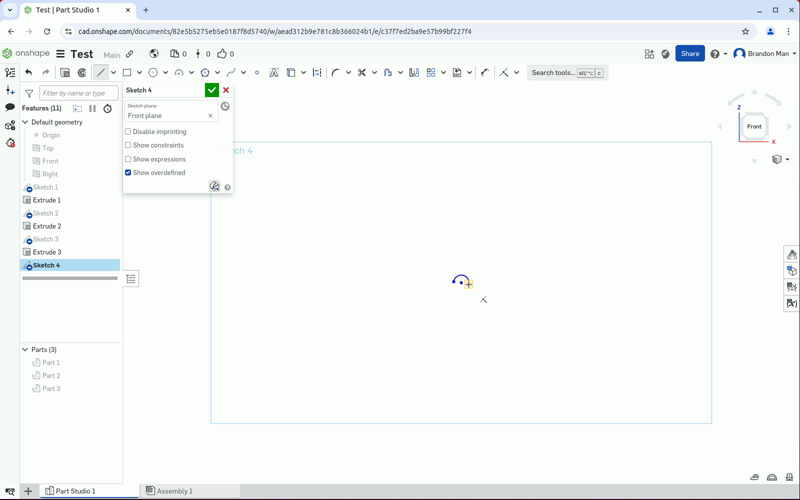
mouse_move(498, 284)
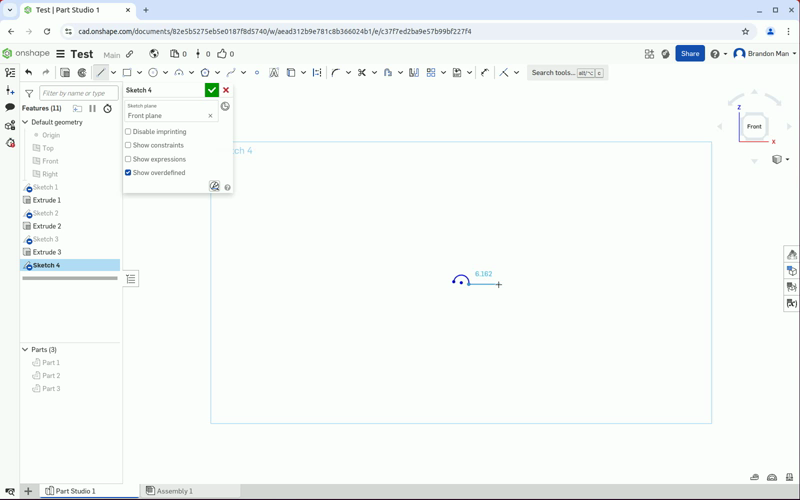
mouse_move(471, 269)
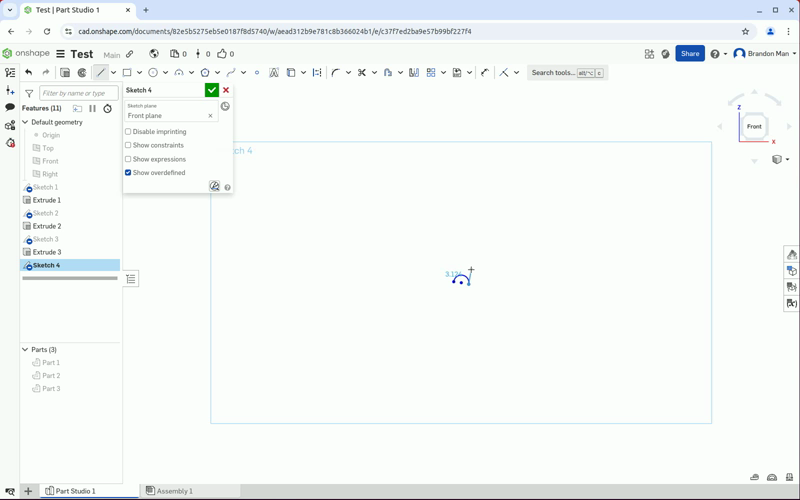
click(471, 269)
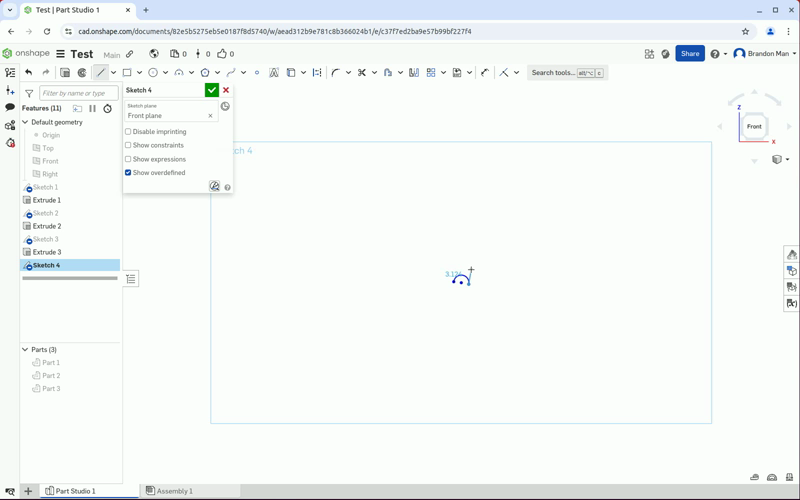
key_up(shift)
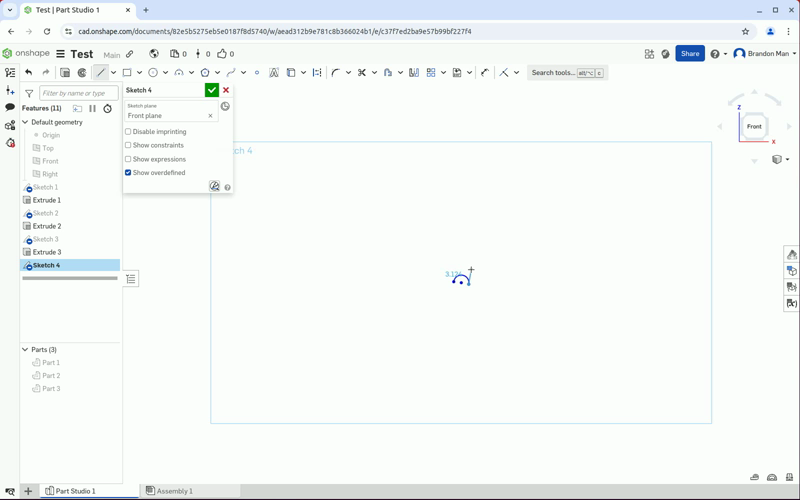
key(esc)
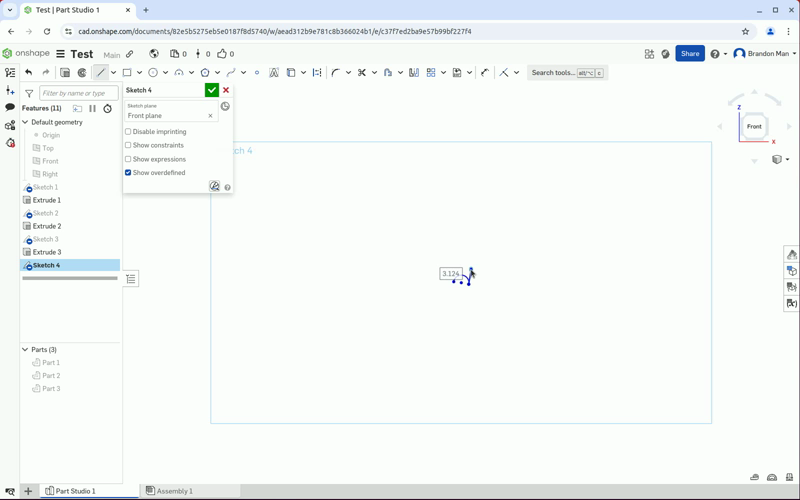
key(a)
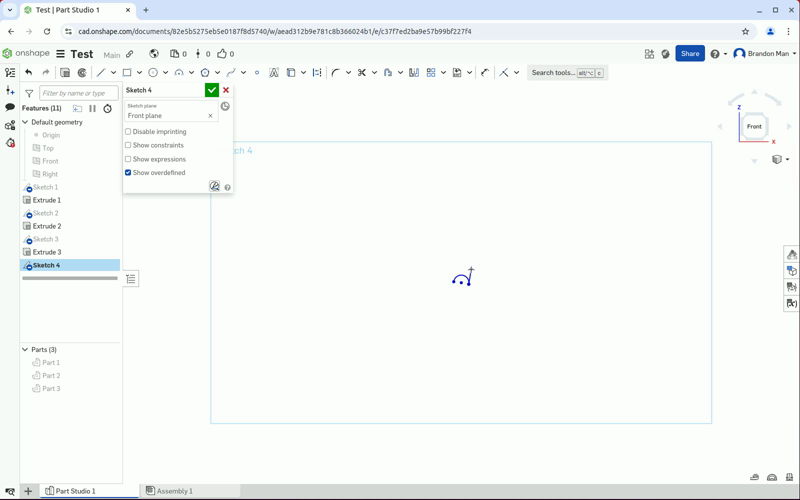
mouse_move(471, 269)
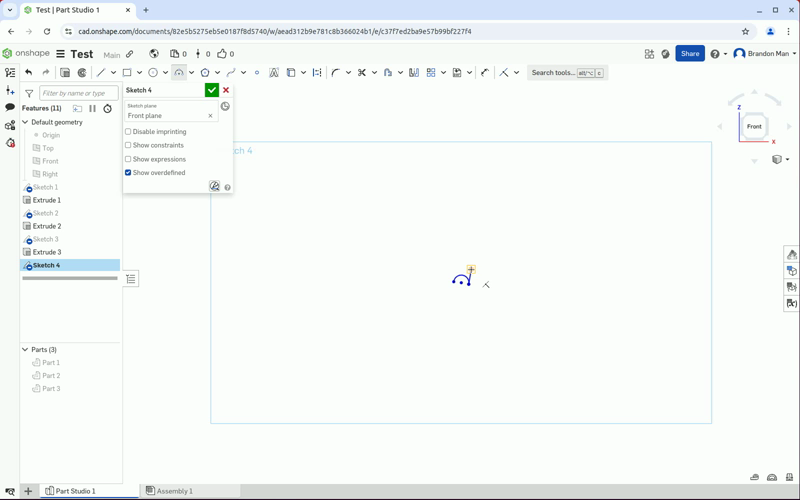
click(471, 269)
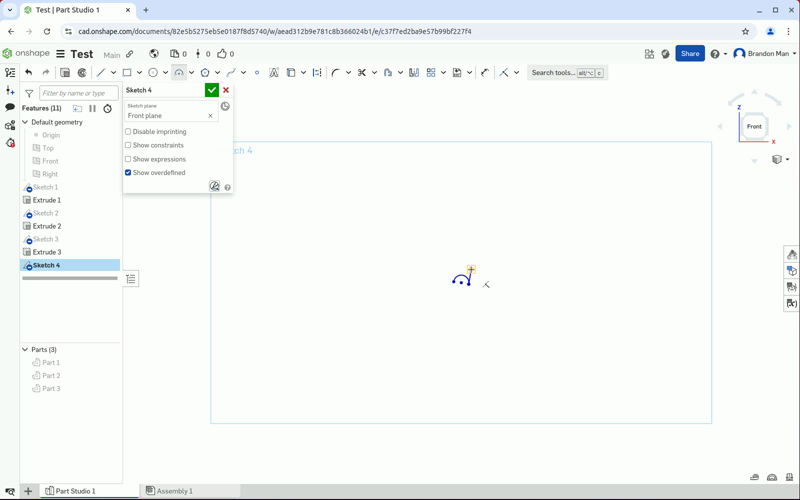
key_down(shift)
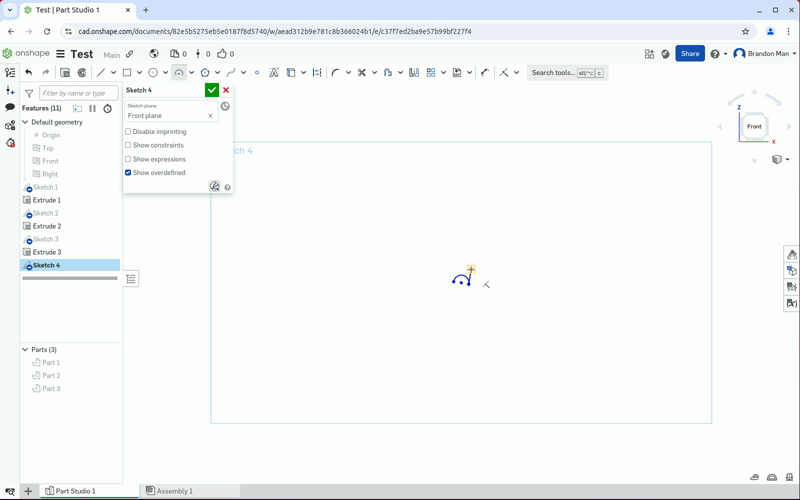
mouse_move(528, 221)
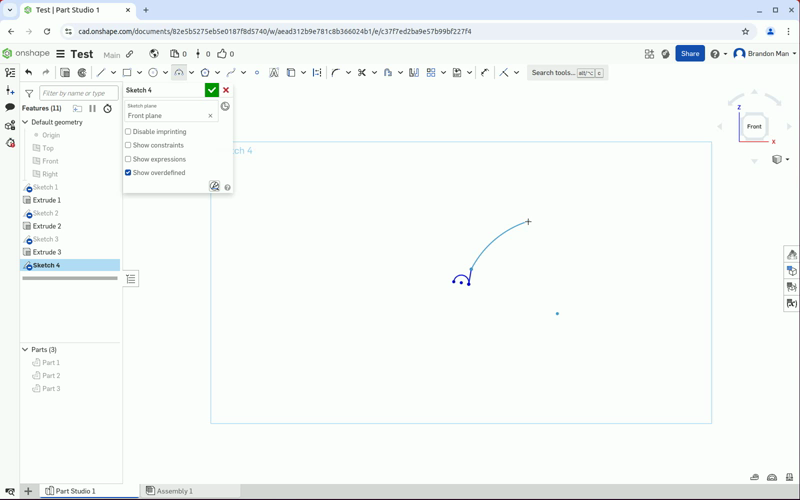
click(528, 221)
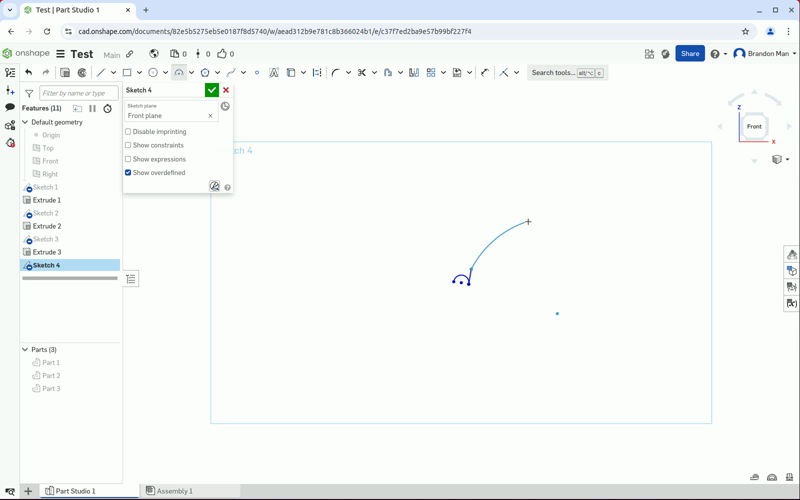
mouse_move(490, 234)
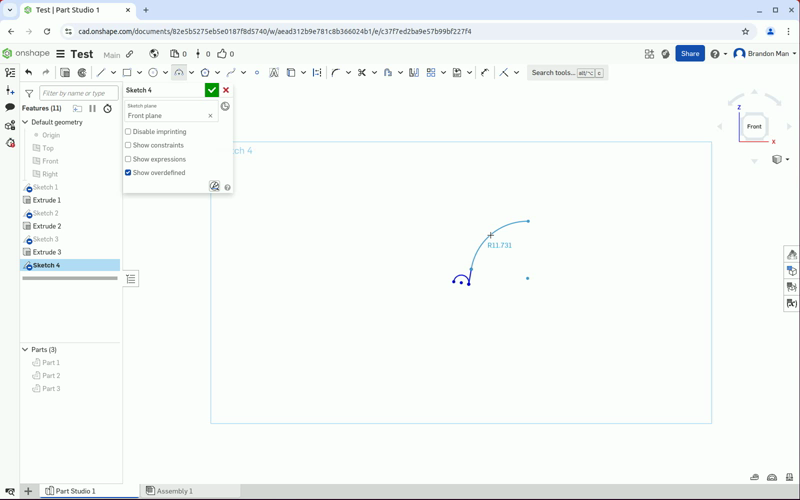
click(490, 234)
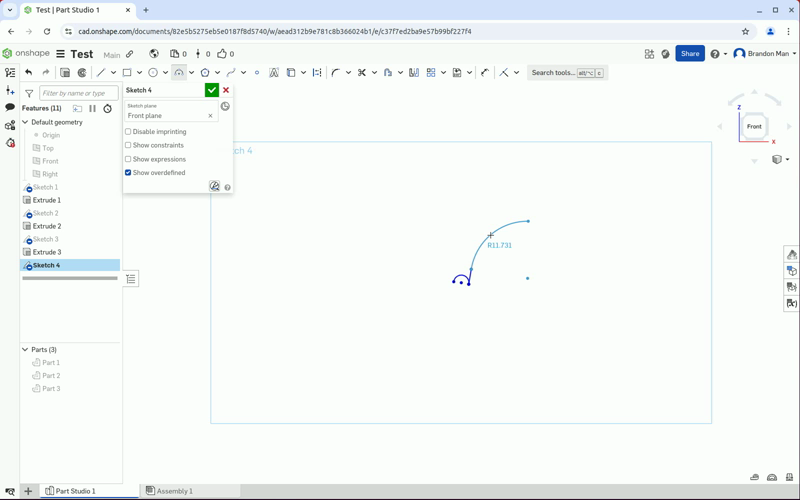
key_up(shift)
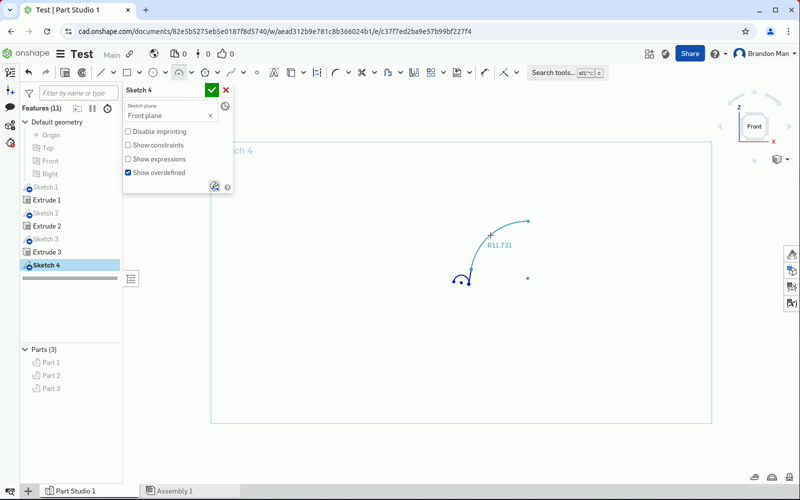
key(esc)
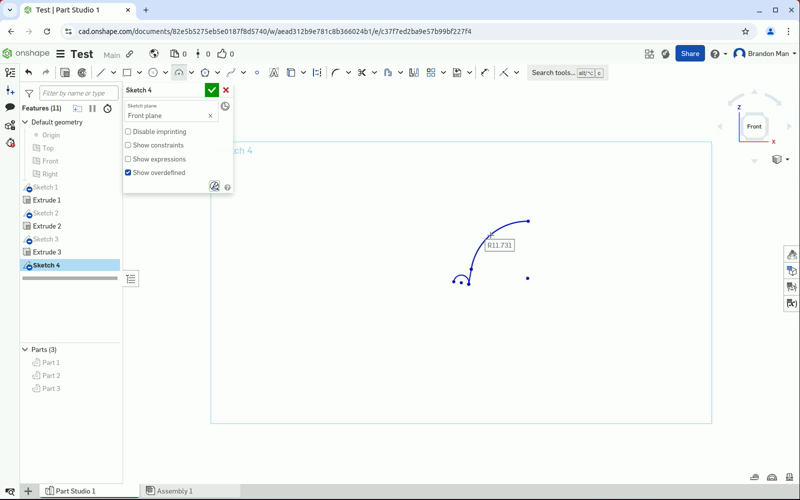
key(l)
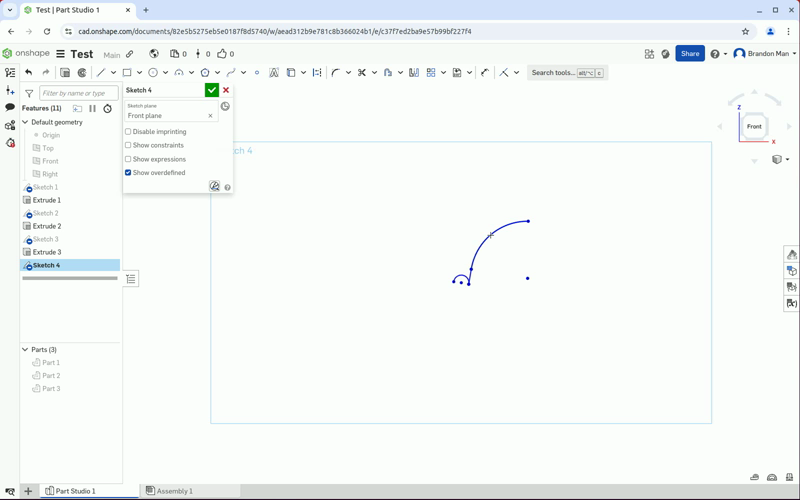
mouse_move(528, 221)
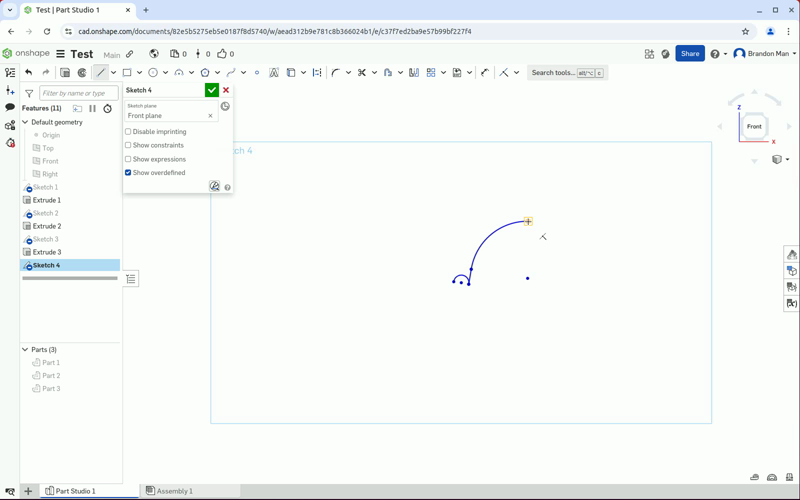
click(528, 221)
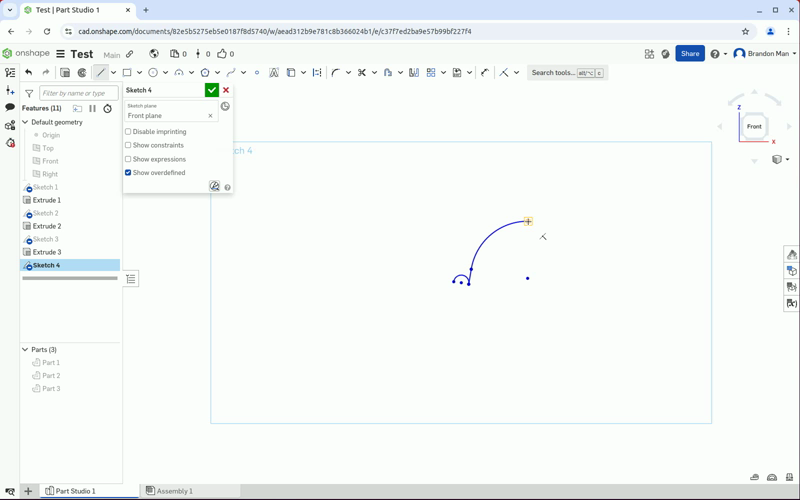
key_down(shift)
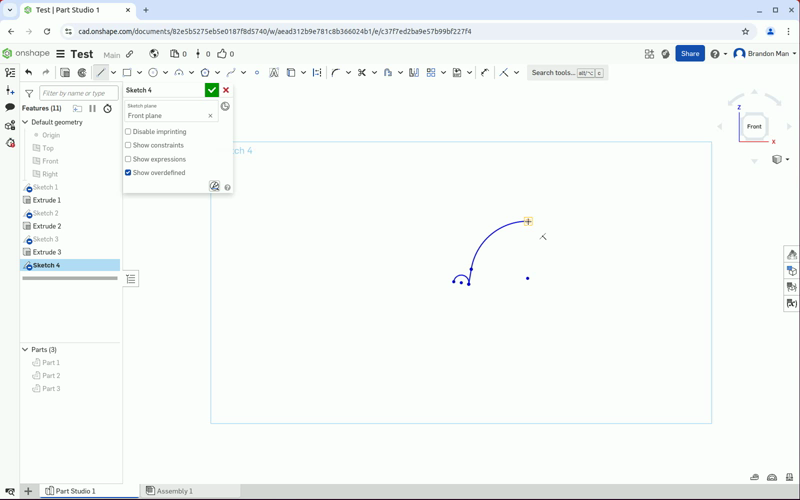
mouse_move(558, 221)
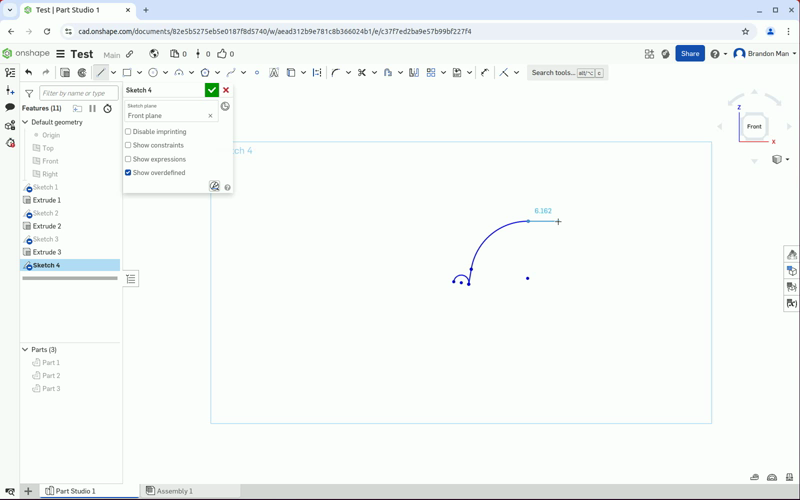
mouse_move(565, 221)
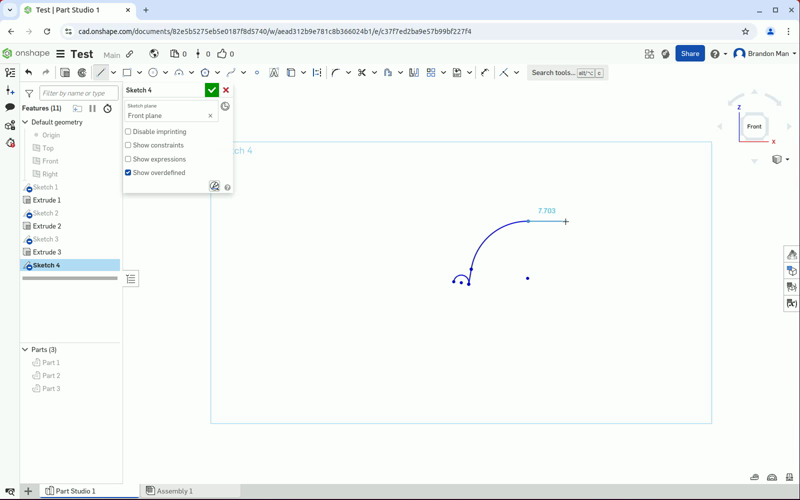
click(565, 221)
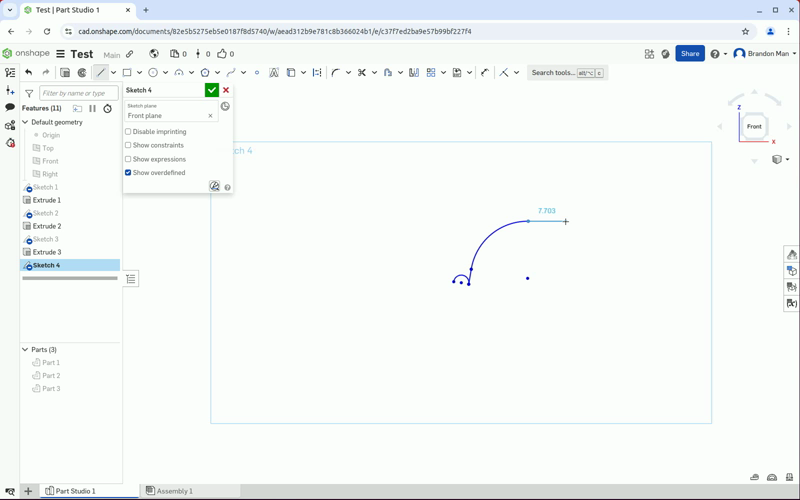
key_up(shift)
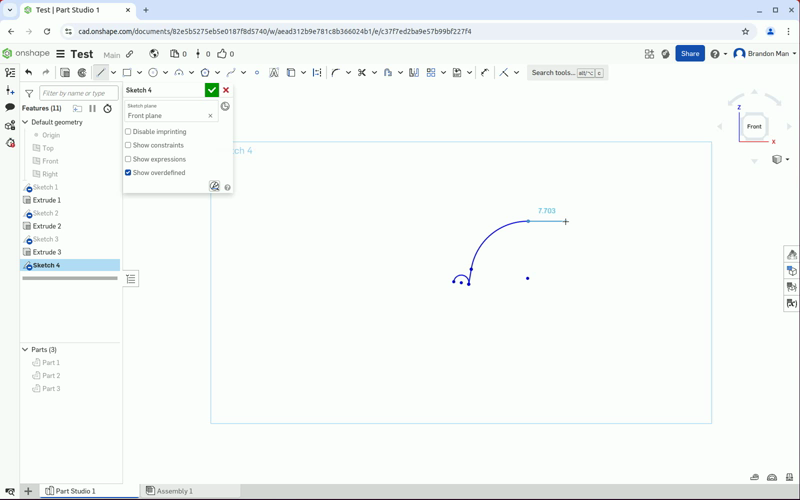
key(esc)
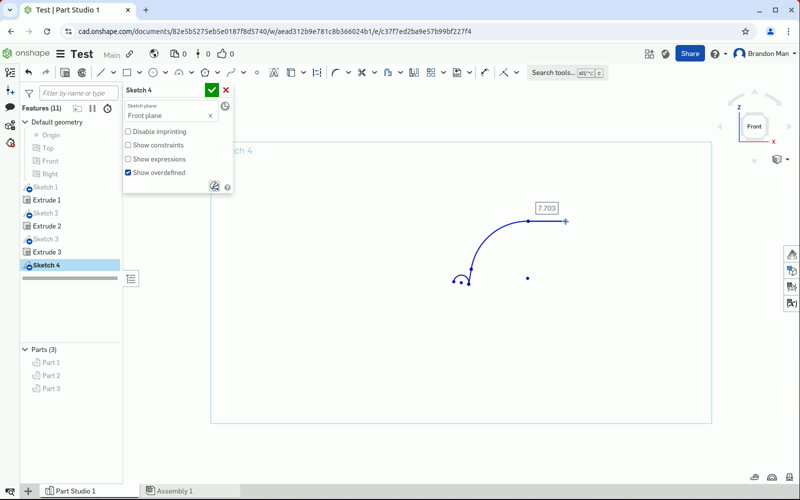
key(a)
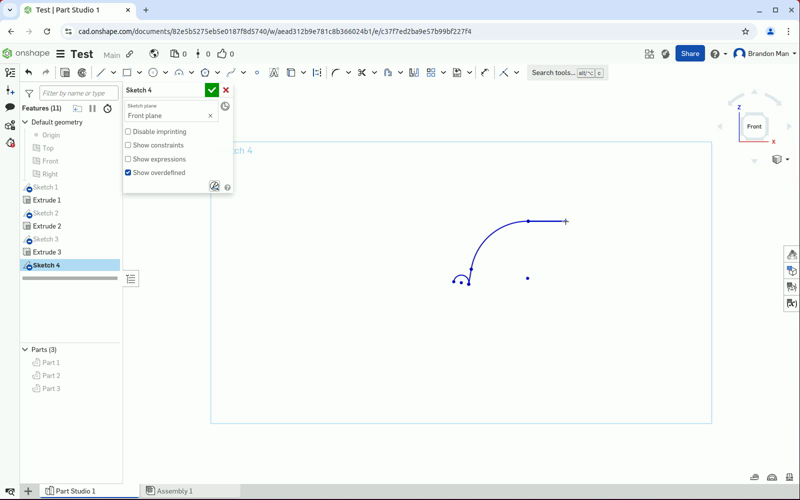
mouse_move(565, 221)
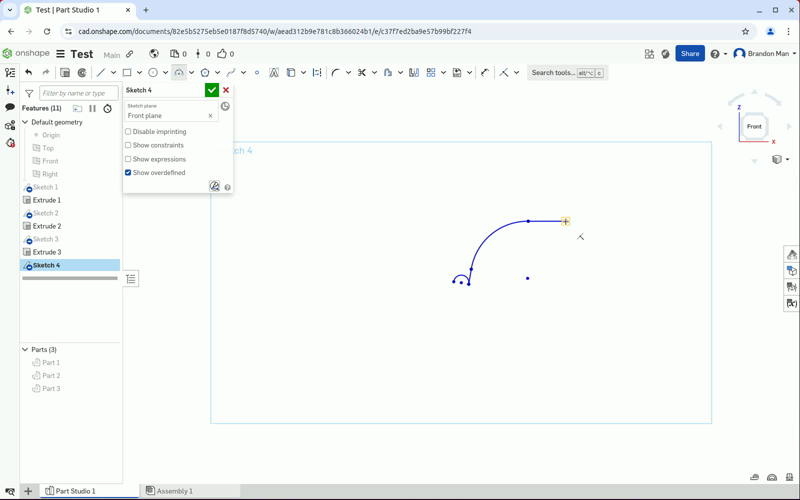
click(565, 221)
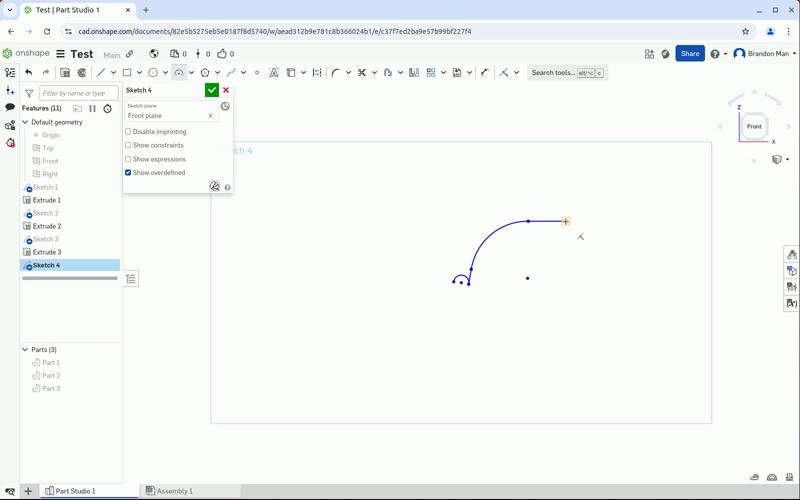
key_down(shift)
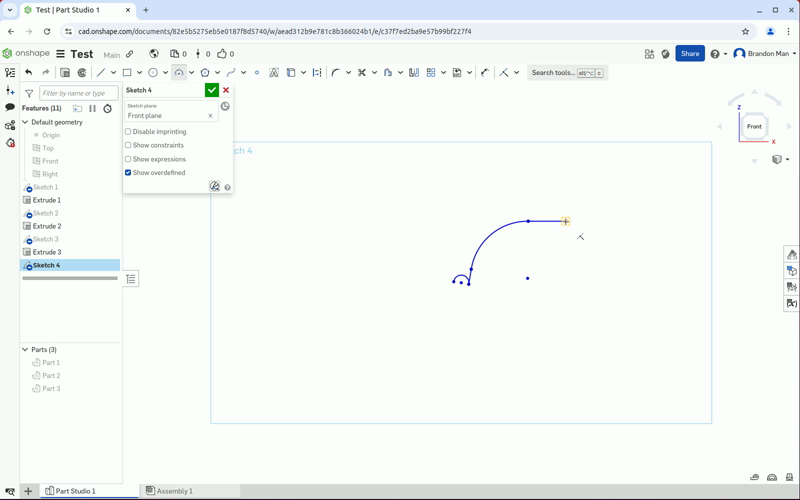
mouse_move(565, 206)
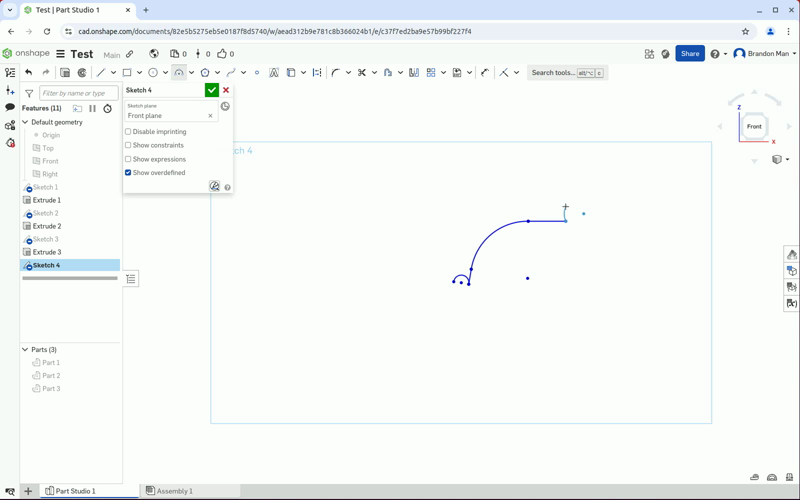
click(565, 206)
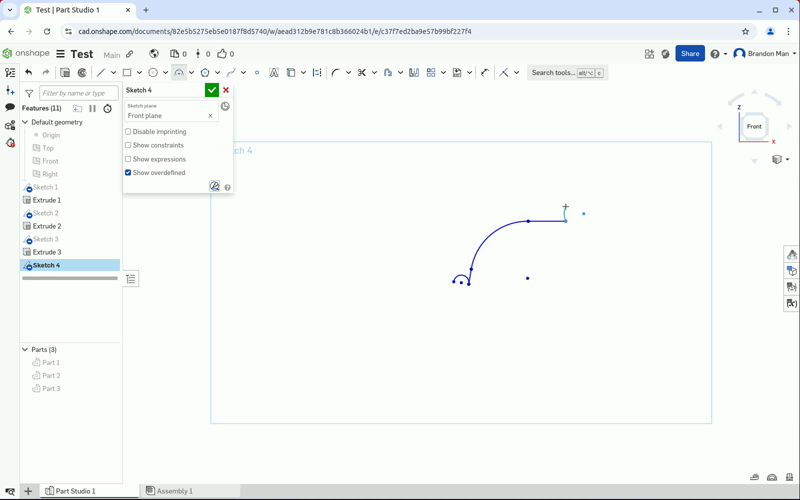
mouse_move(573, 213)
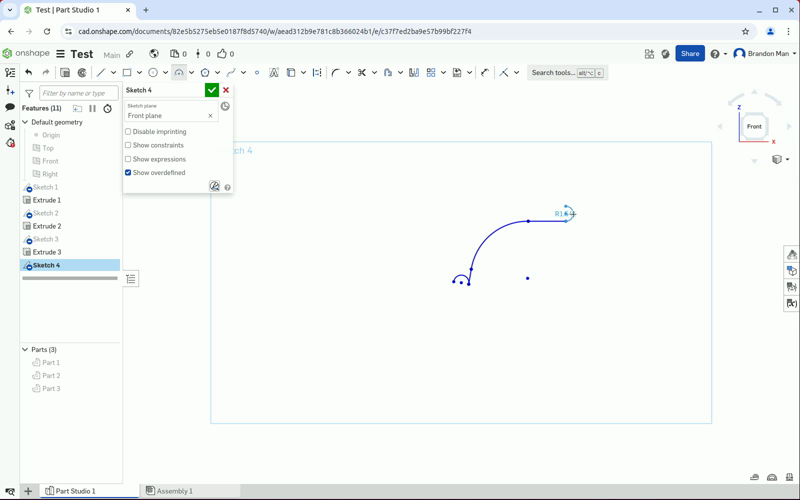
click(573, 213)
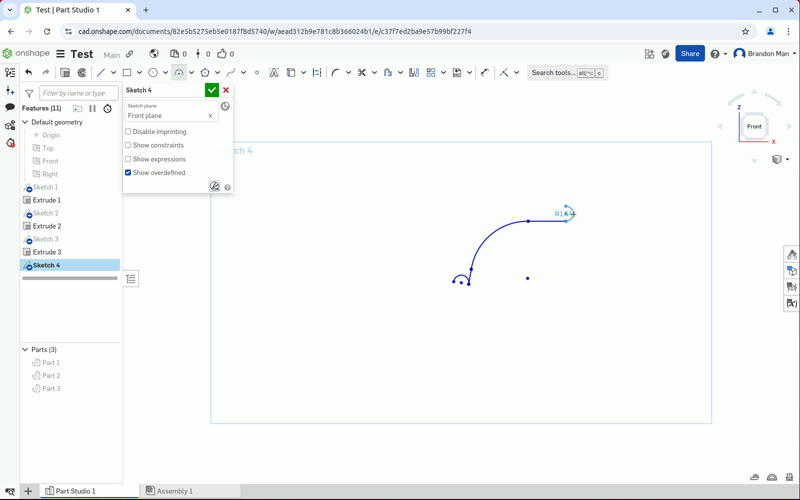
key_up(shift)
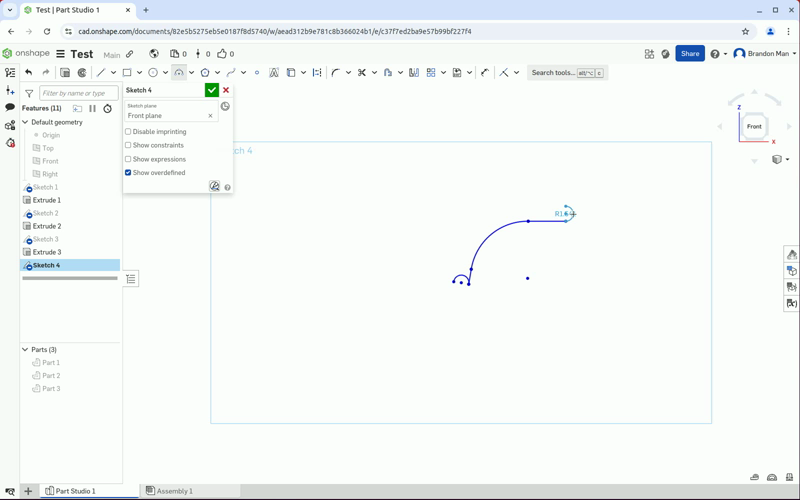
key(esc)
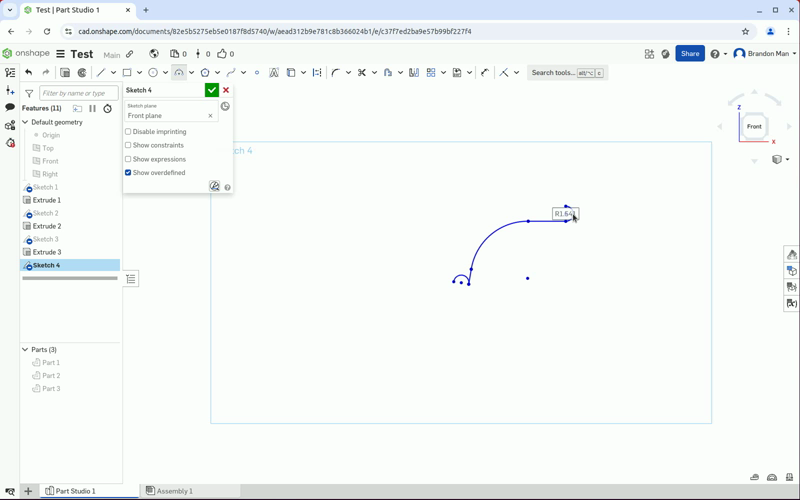
key(l)
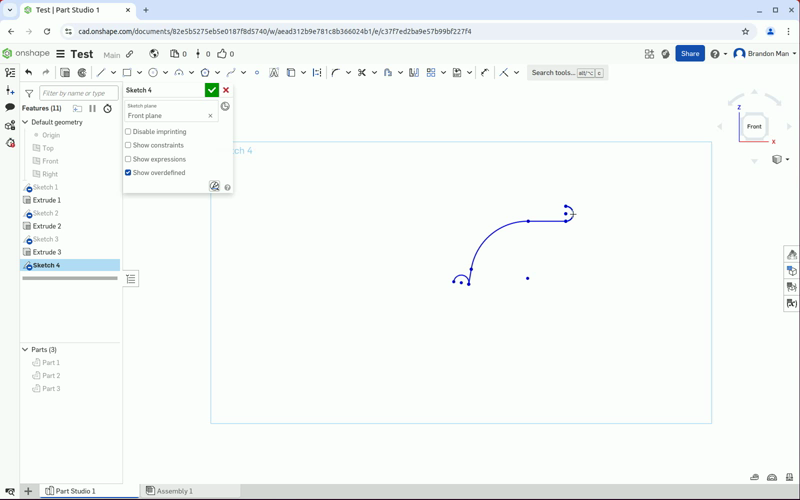
mouse_move(565, 206)
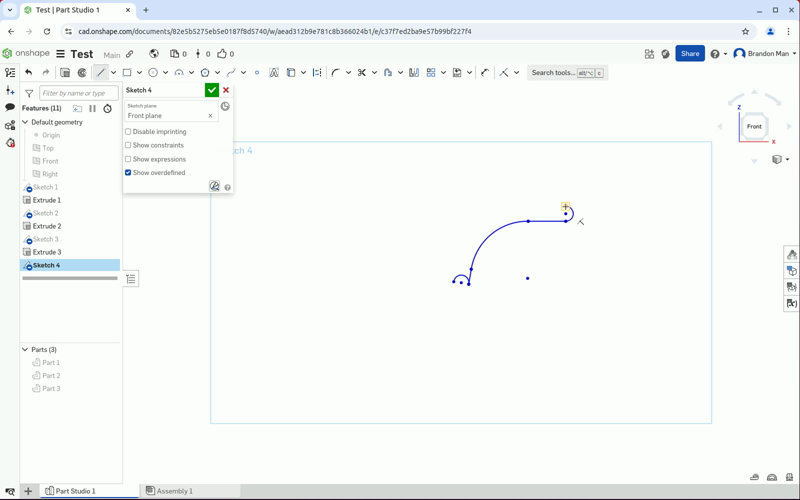
click(565, 206)
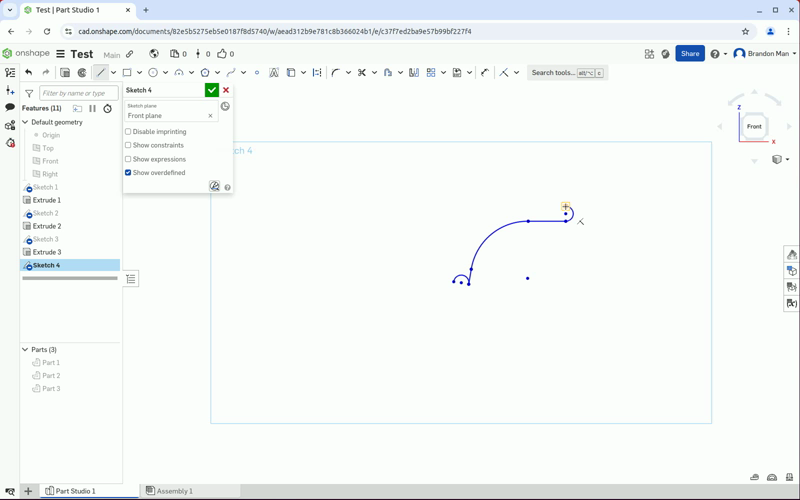
key_down(shift)
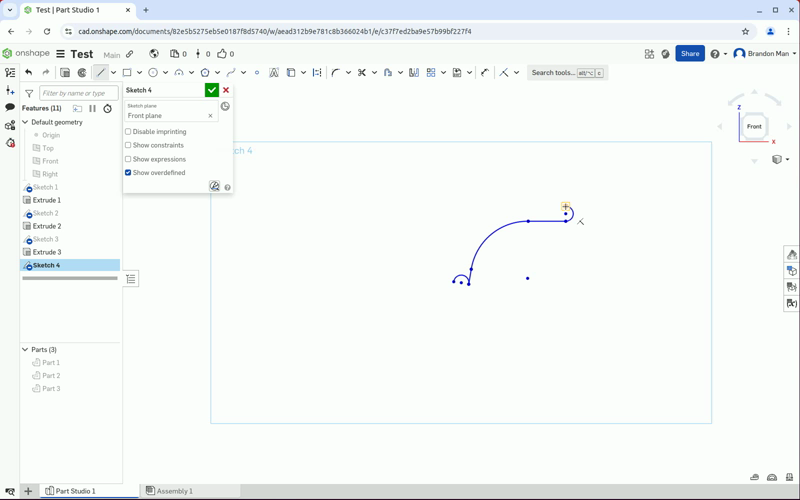
mouse_move(472, 206)
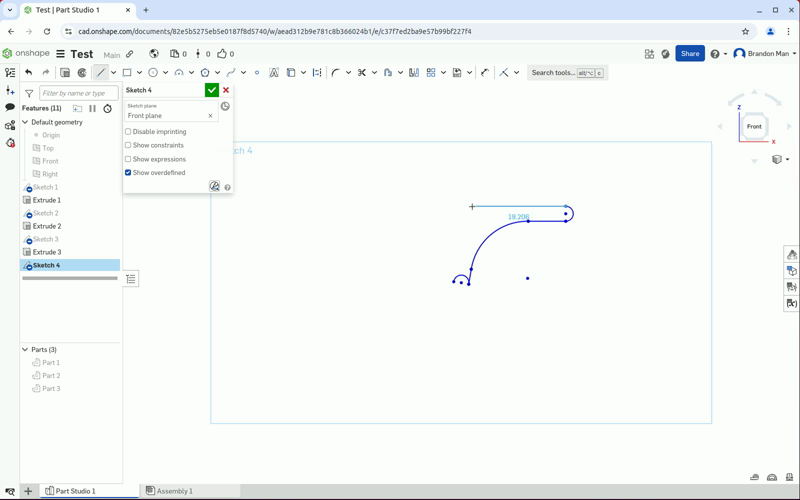
click(472, 206)
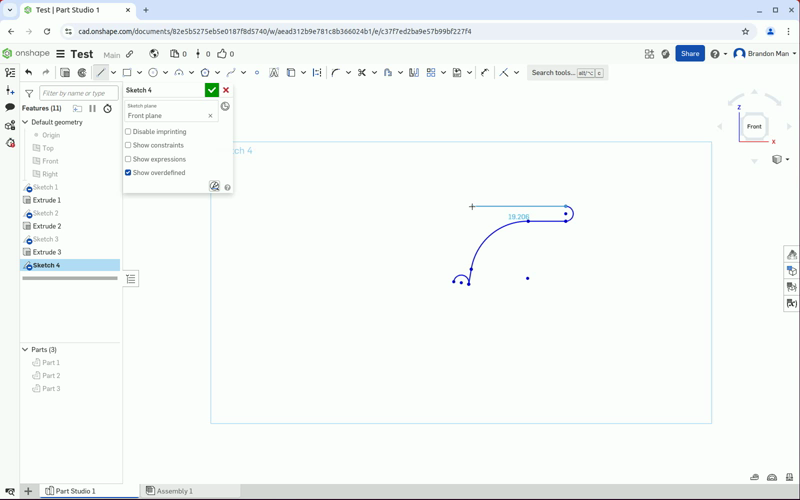
key_up(shift)
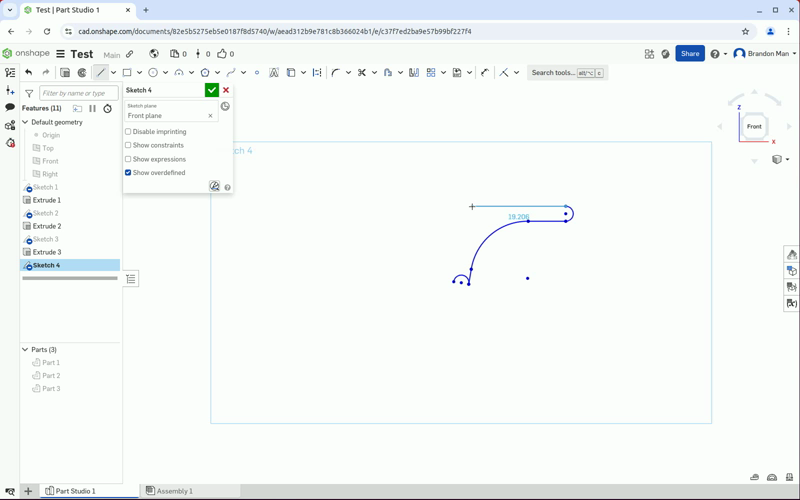
key(esc)
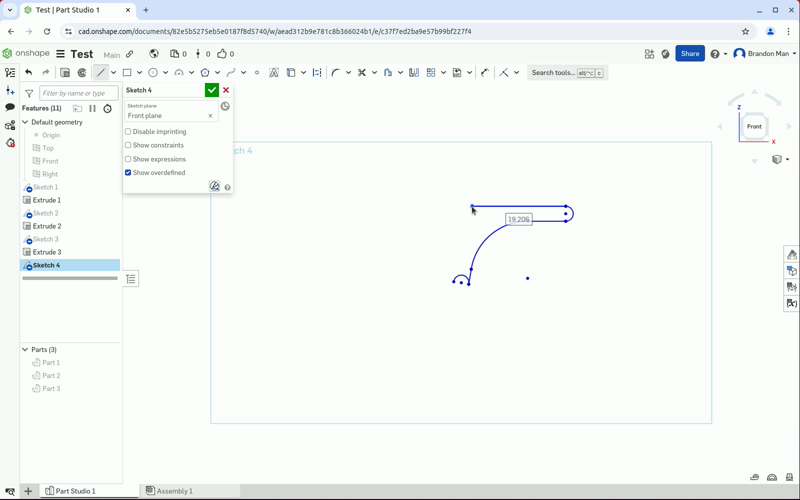
key(a)
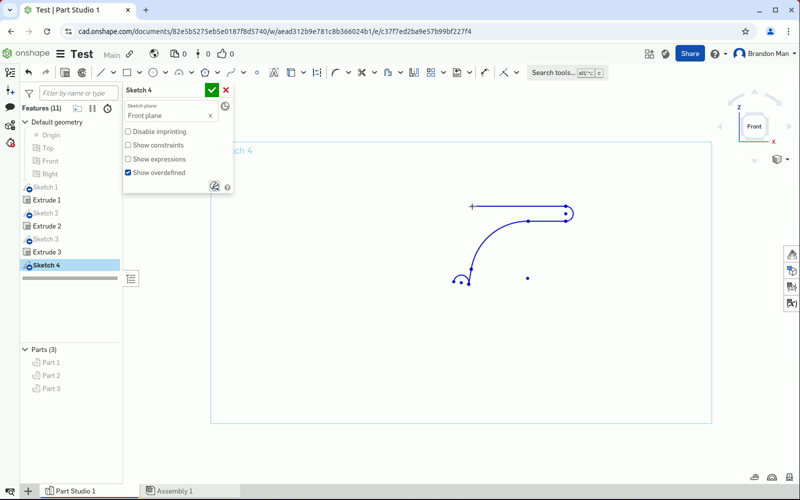
mouse_move(472, 206)
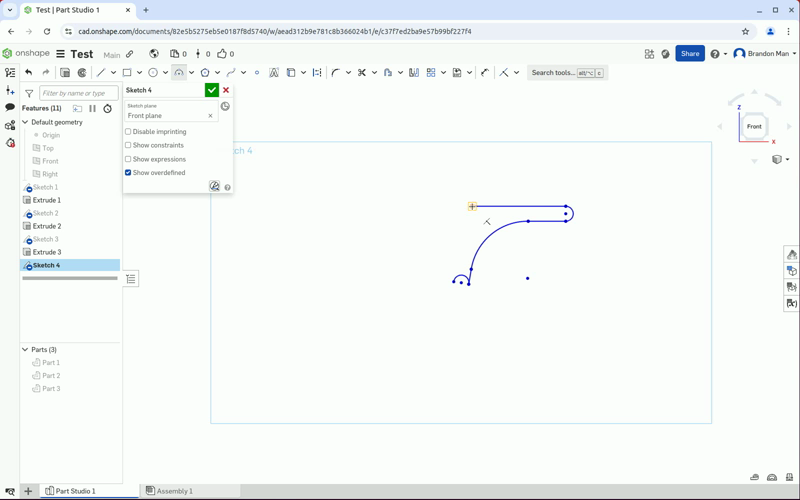
click(472, 206)
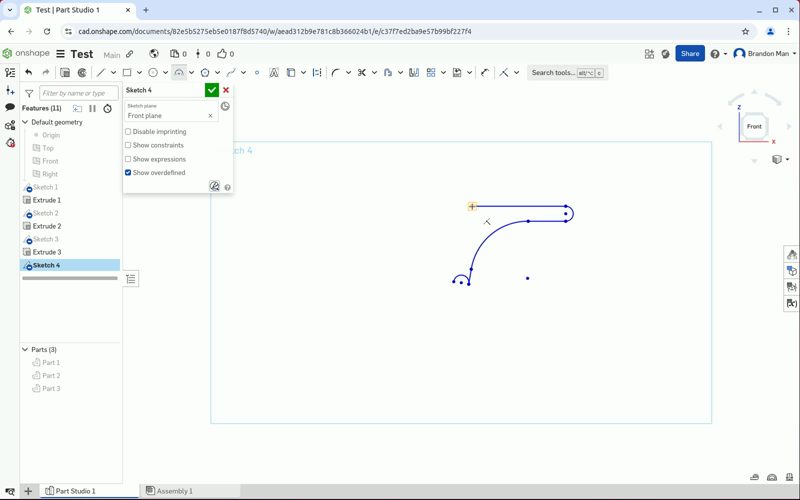
key_down(shift)
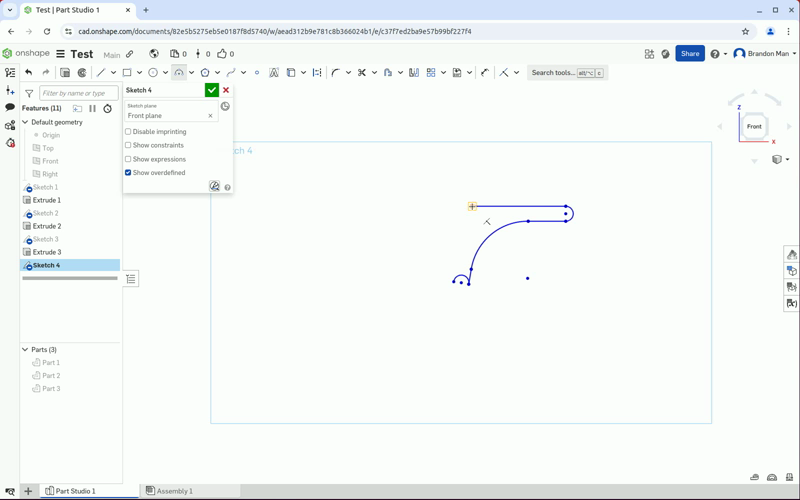
mouse_move(464, 212)
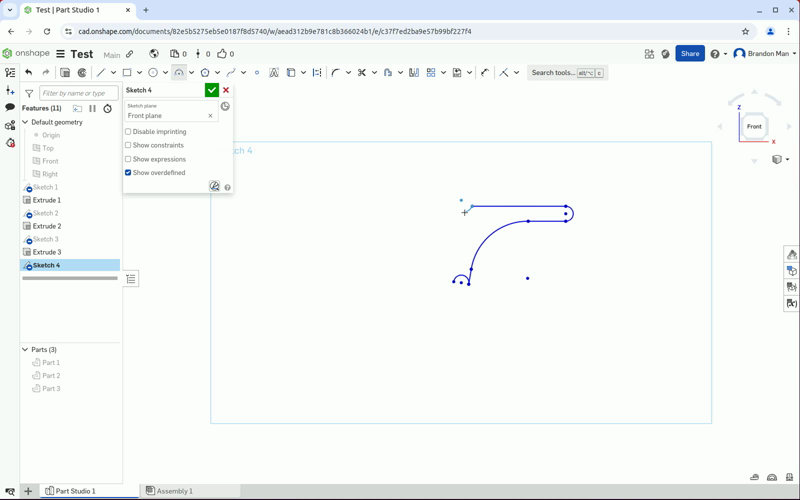
click(464, 212)
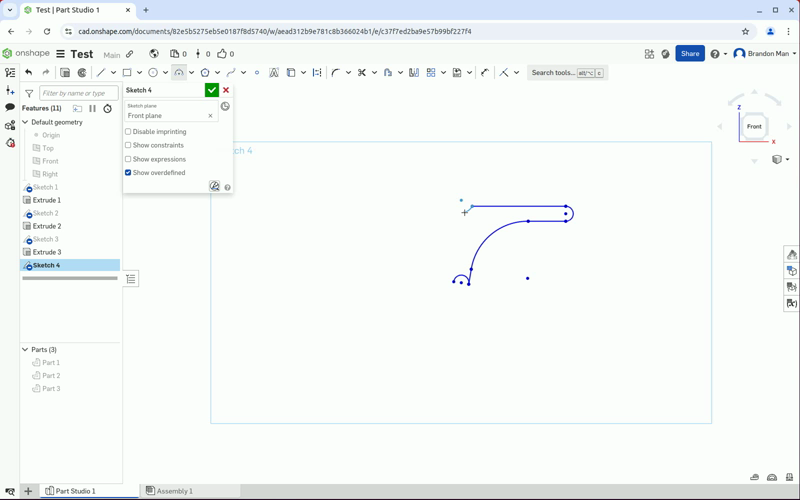
mouse_move(477, 219)
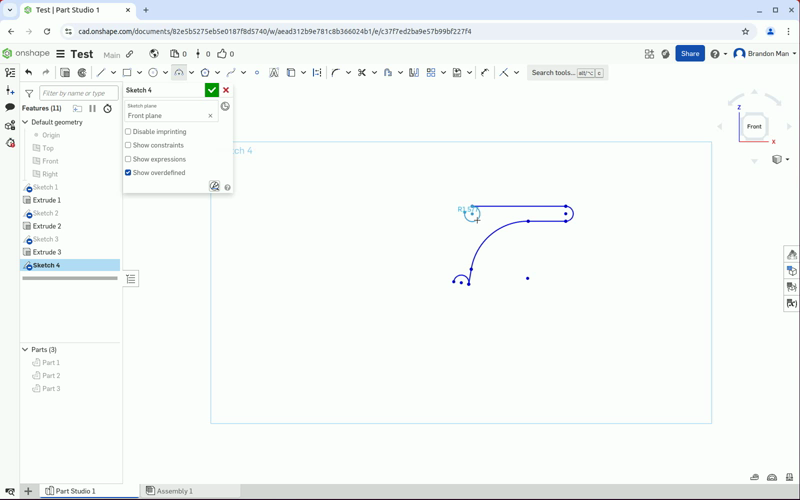
click(477, 219)
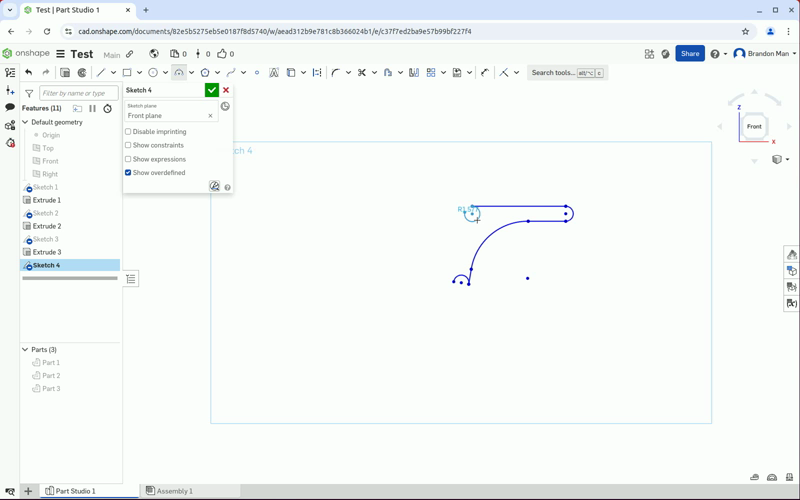
key_up(shift)
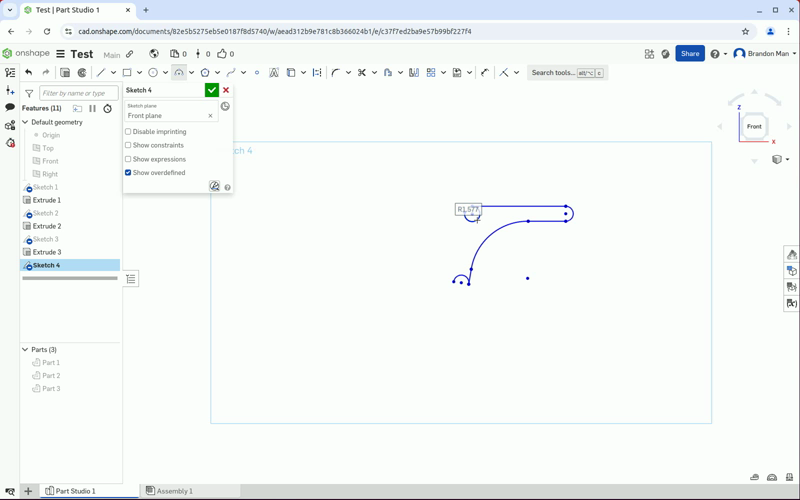
key(esc)
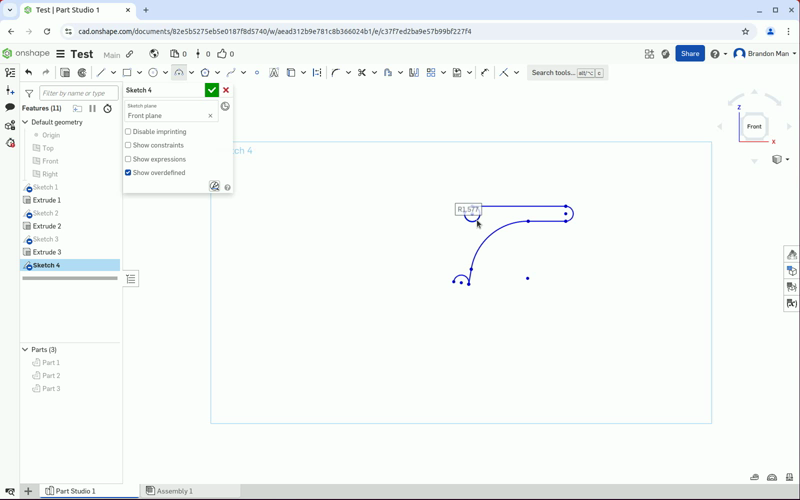
key(l)
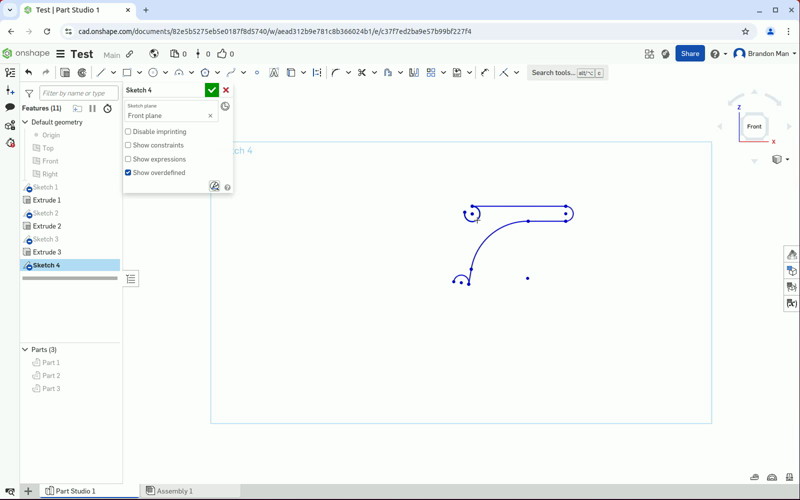
mouse_move(464, 212)
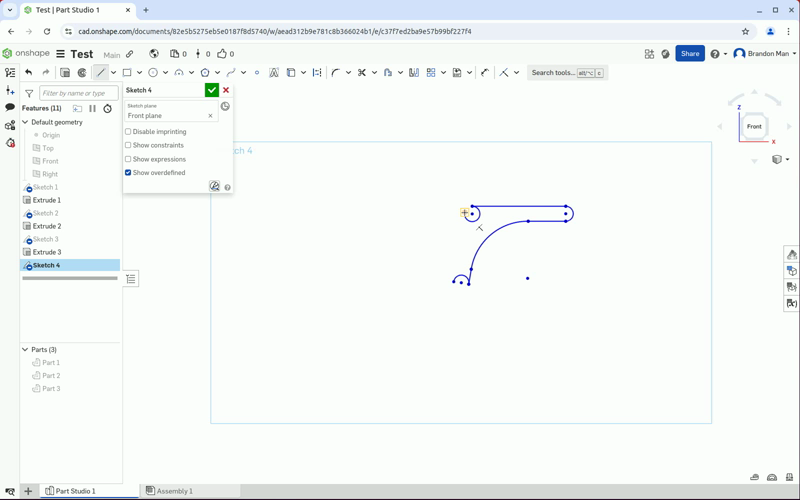
click(464, 212)
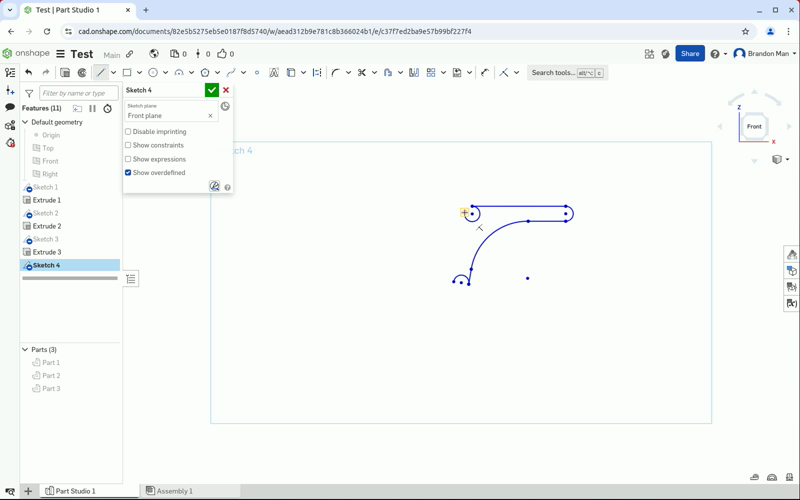
key_down(shift)
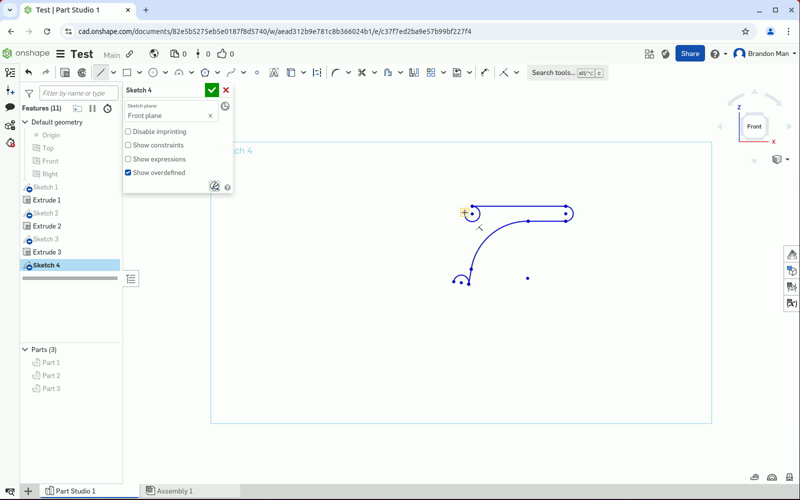
mouse_move(453, 281)
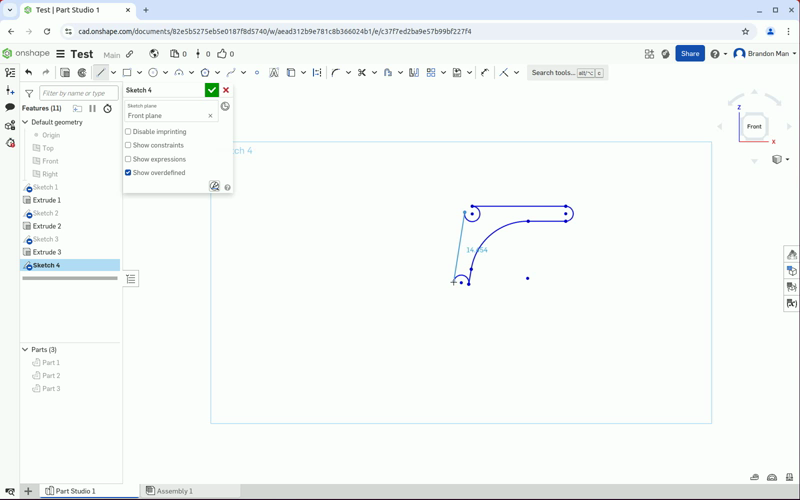
key_up(shift)
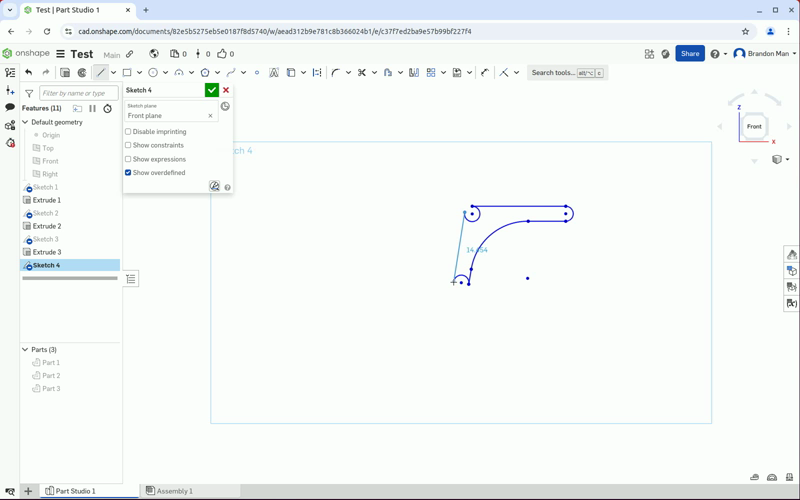
click(453, 281)
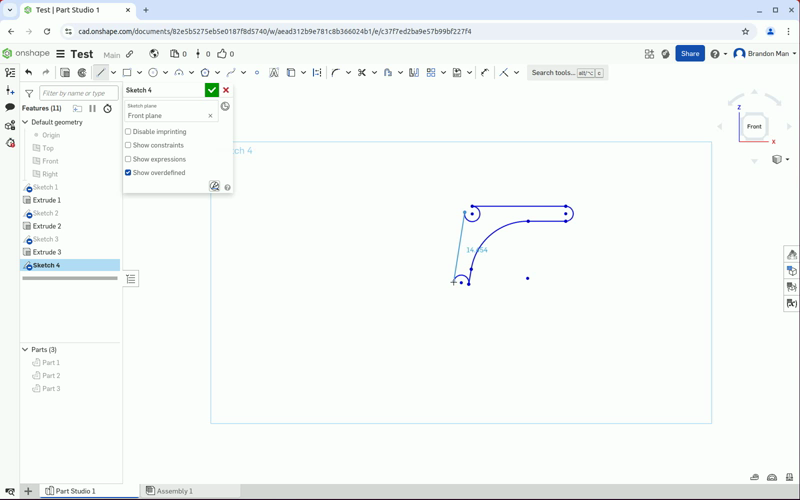
key(esc)
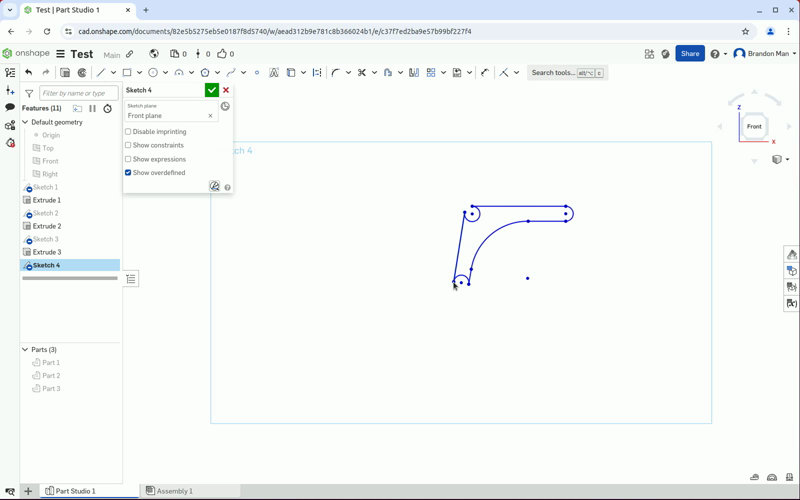
mouse_move(473, 239)
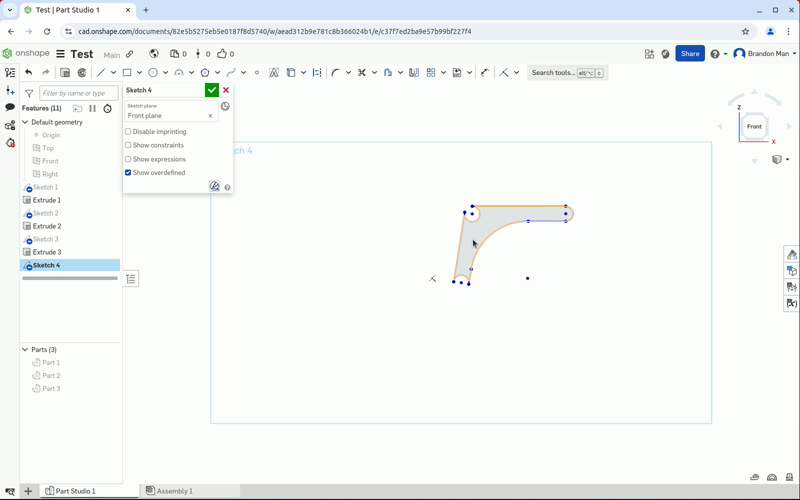
click(473, 239)
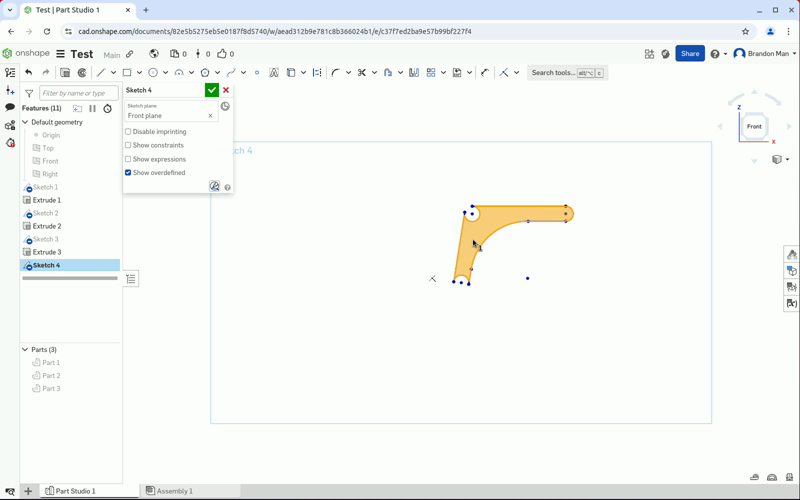
mouse_move(73, 352)
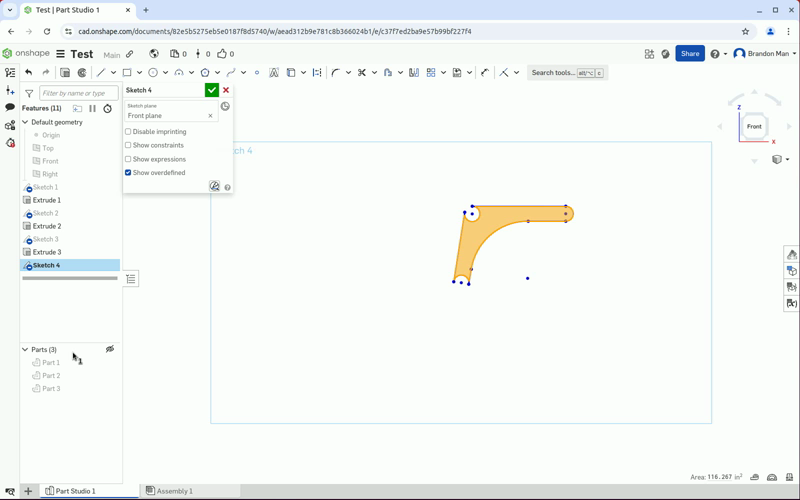
key(shift+y)
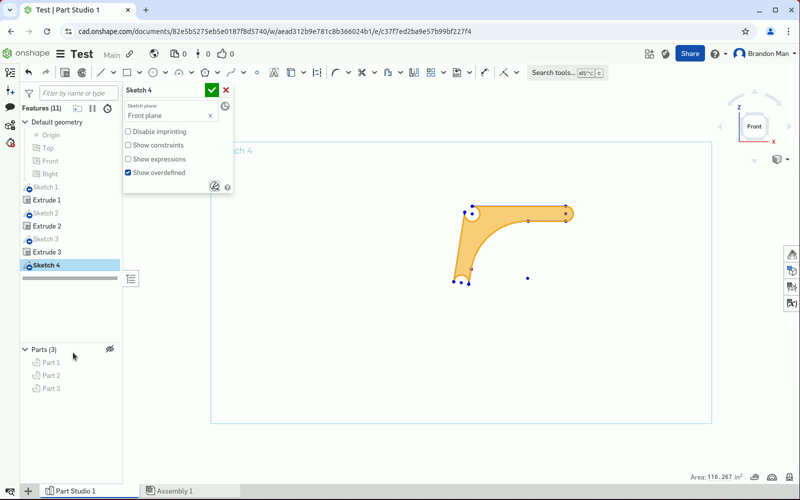
key(shift+e)
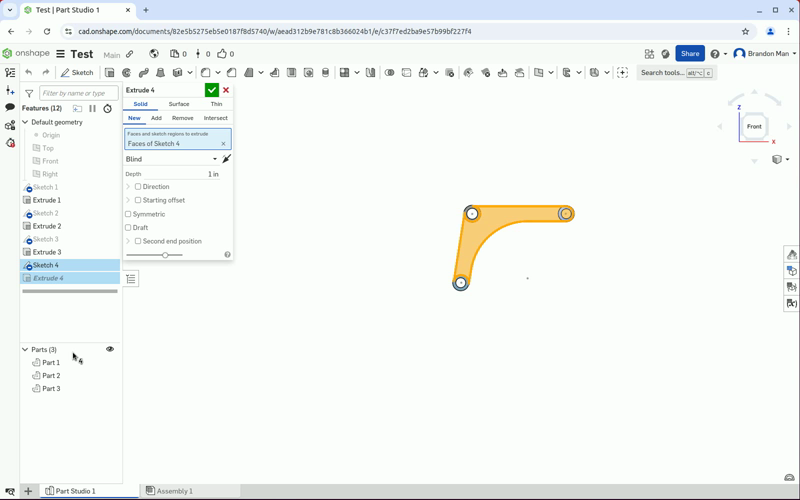
mouse_move(143, 106)
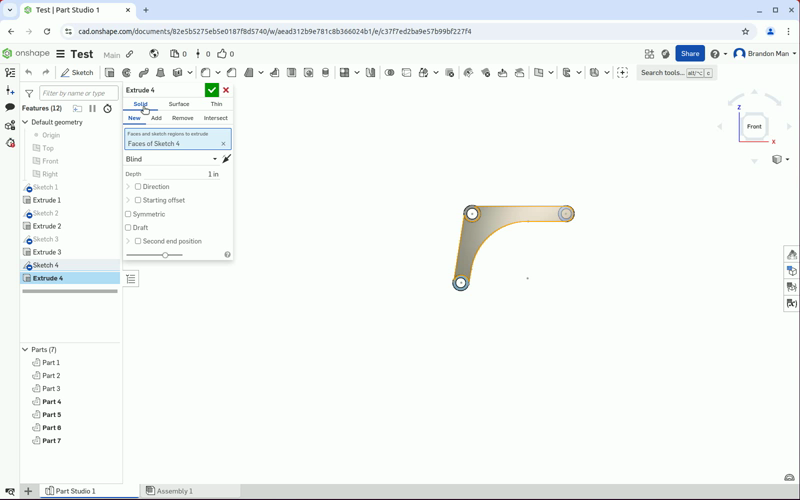
click(143, 106)
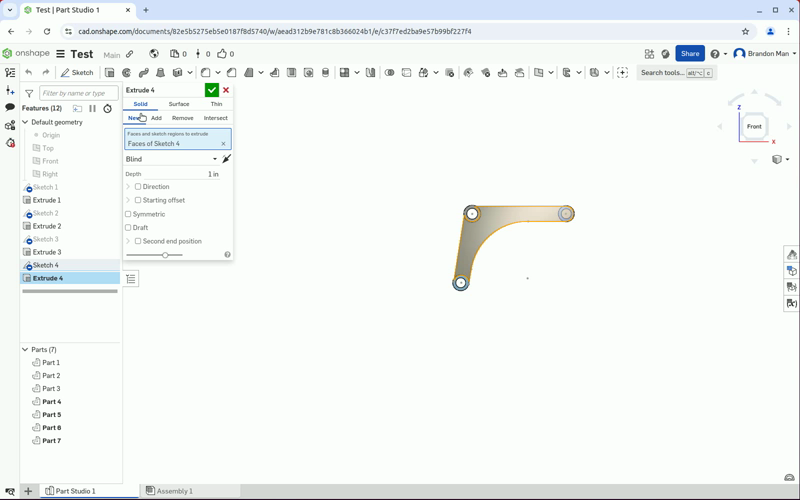
mouse_move(137, 120)
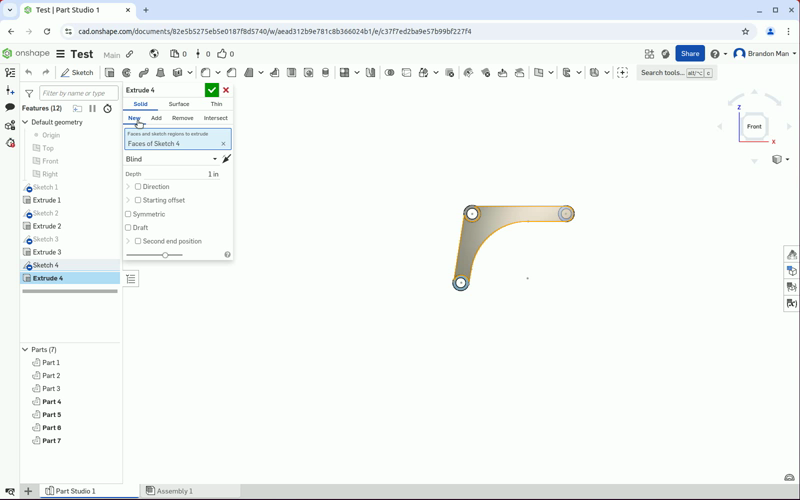
click(137, 120)
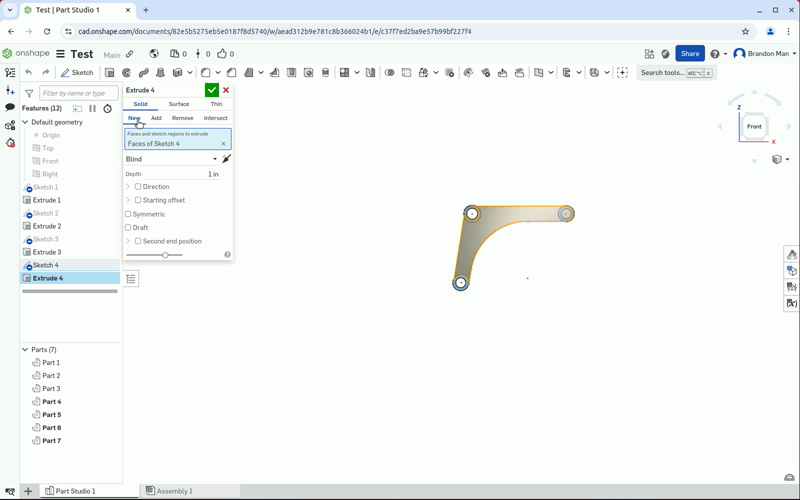
key(tab, 4)
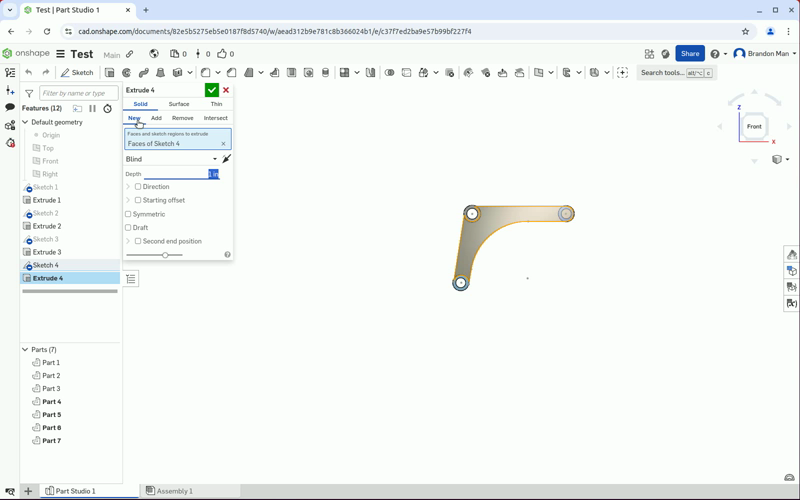
text(1.926)
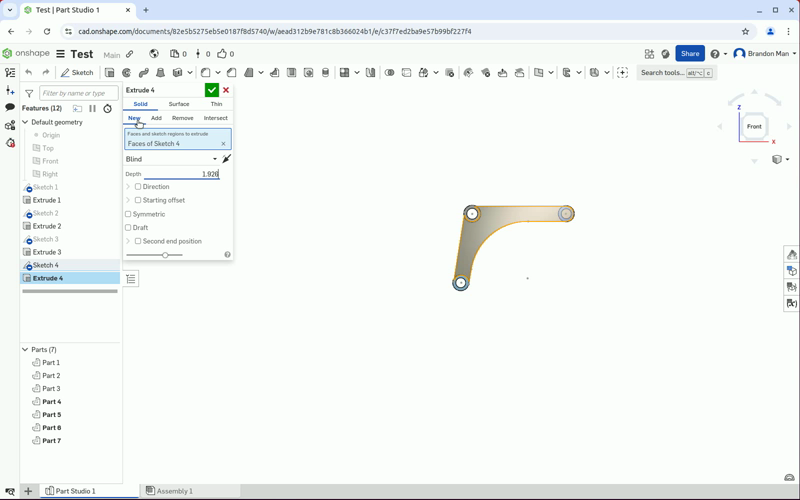
key(enter)
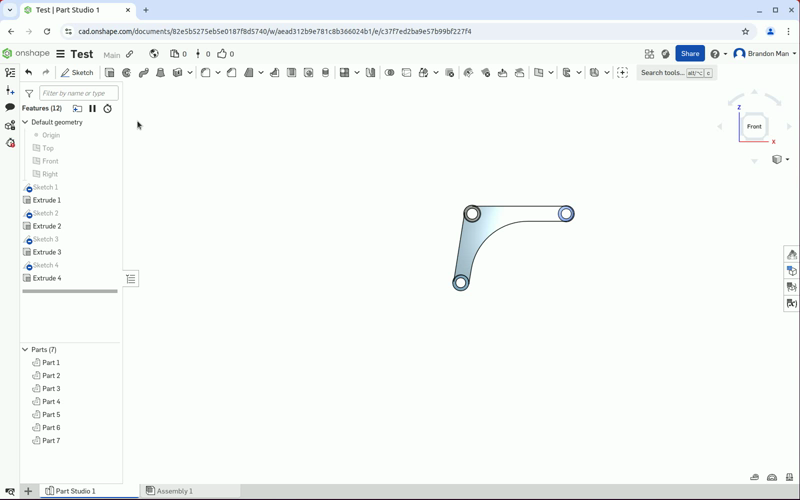
key(shift+h)
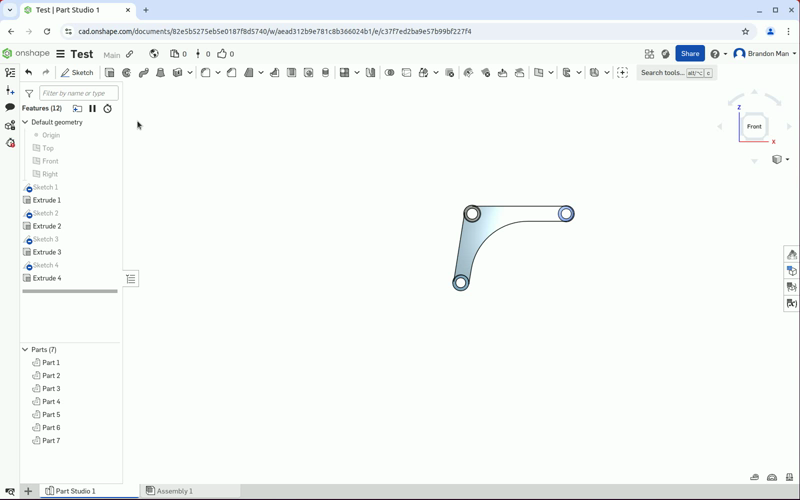
key(shift+h)
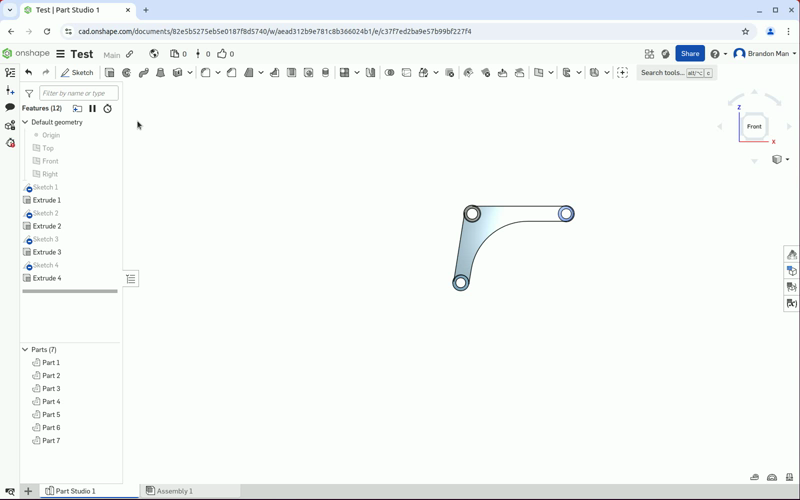
mouse_move(73, 189)
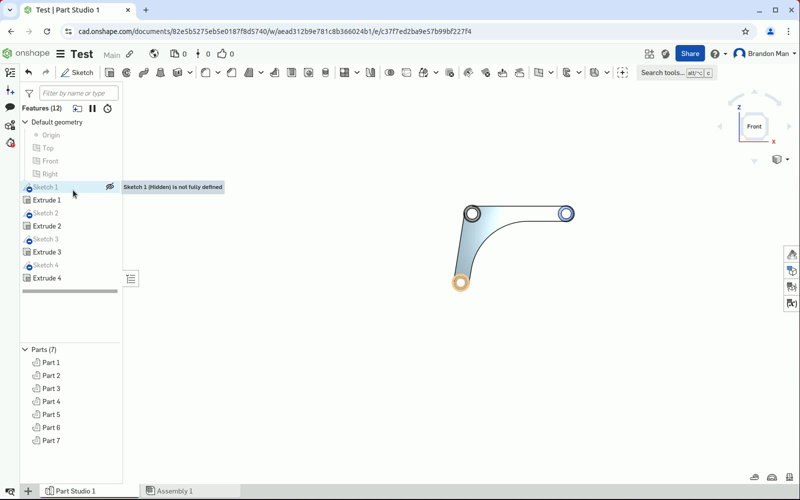
click(73, 189)
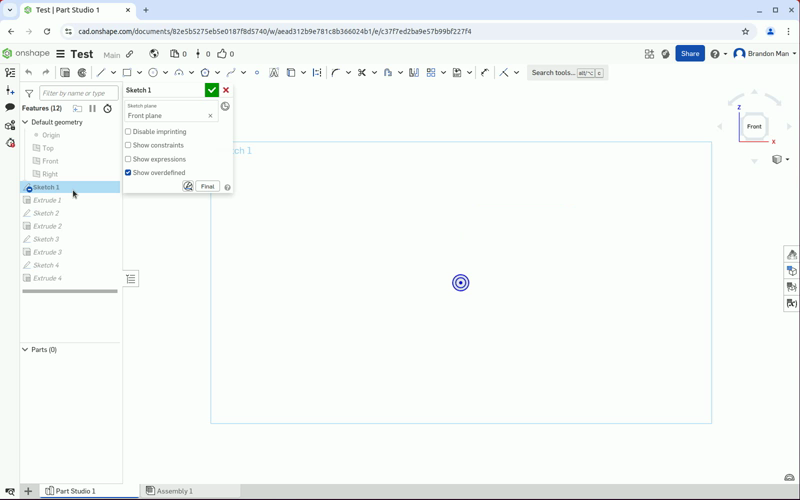
mouse_move(229, 92)
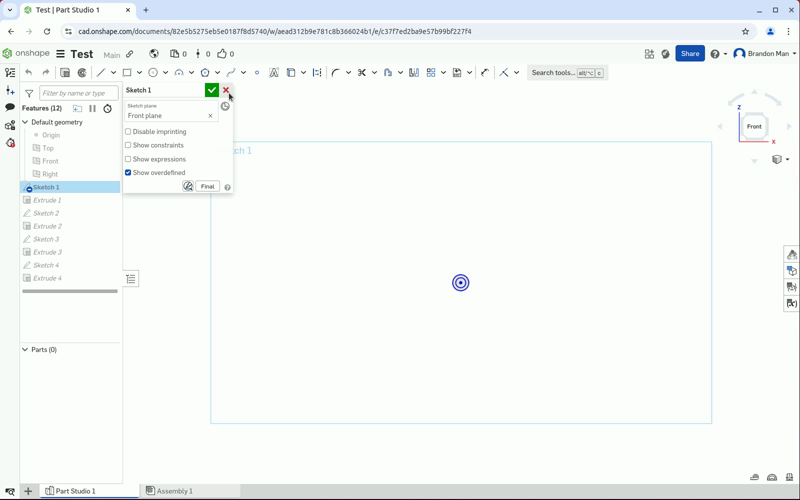
click(229, 92)
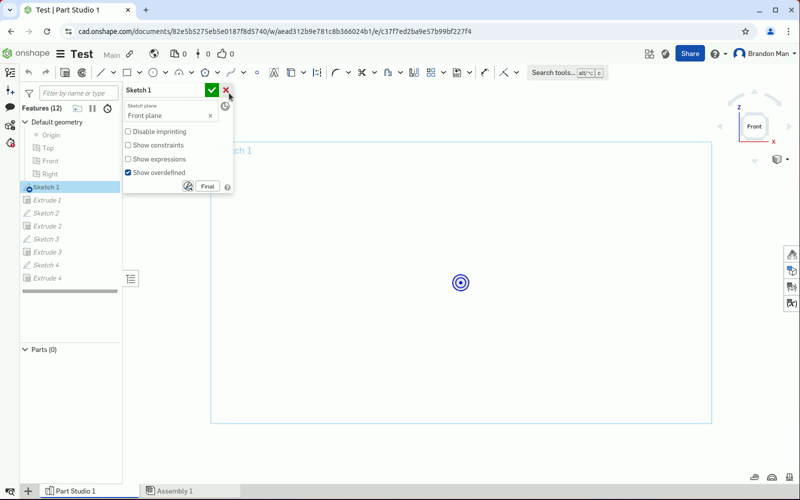
key(shift+s)
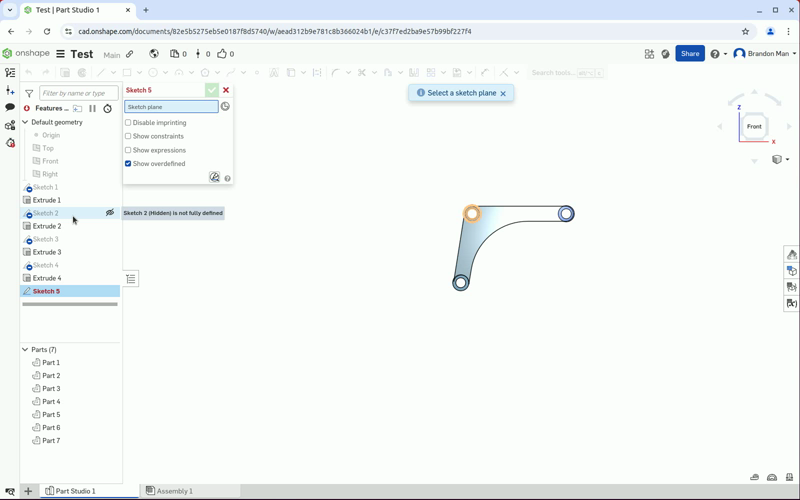
scroll(3)
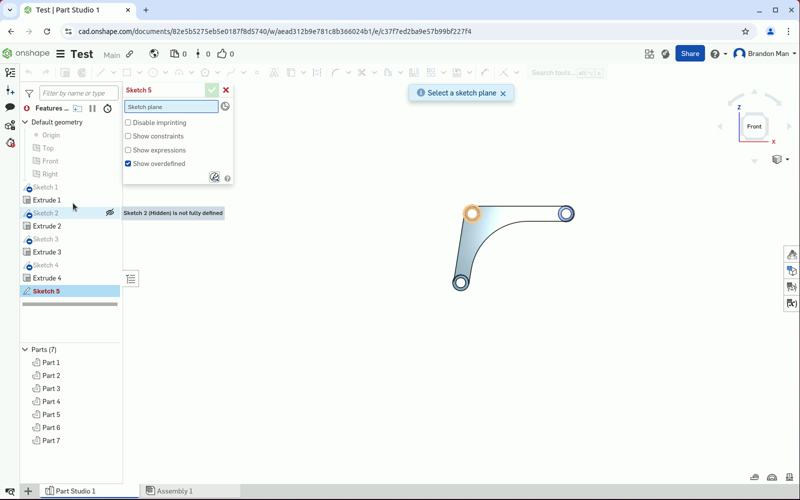
mouse_move(73, 163)
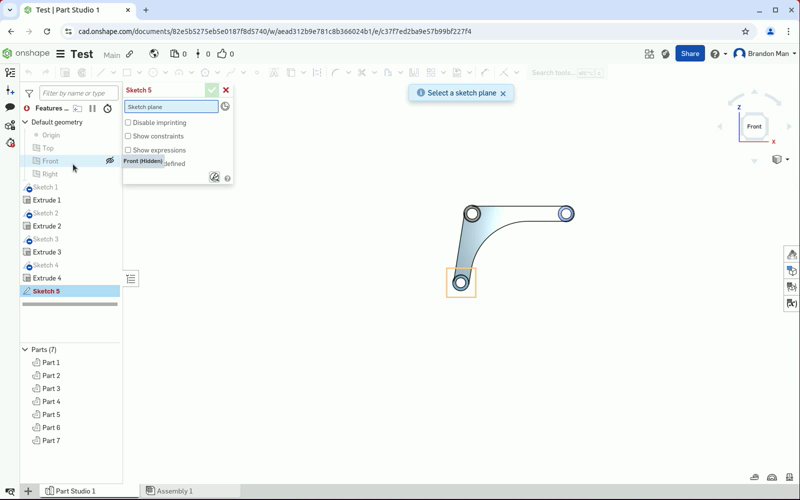
click(73, 163)
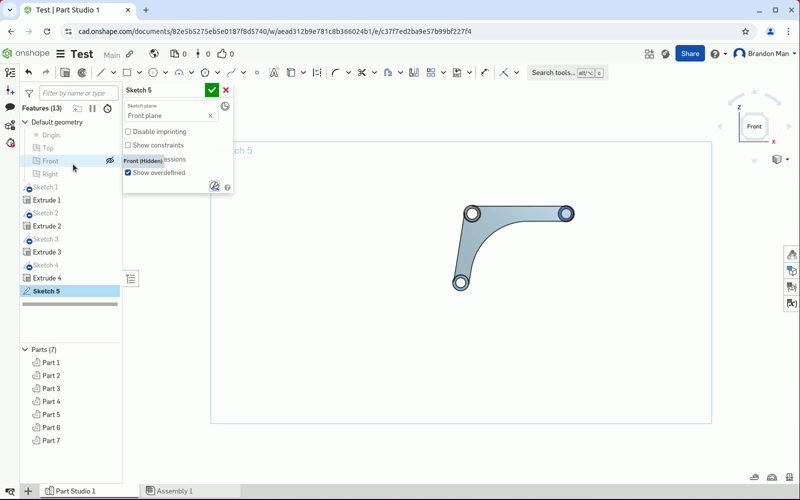
mouse_move(73, 352)
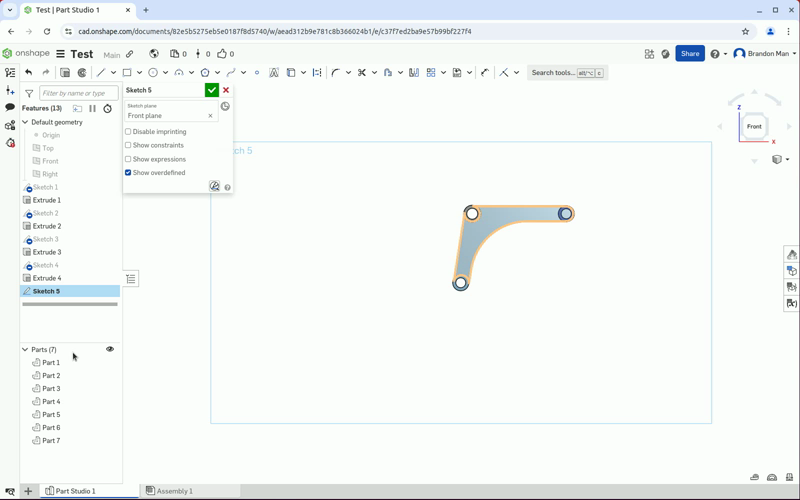
key(y)
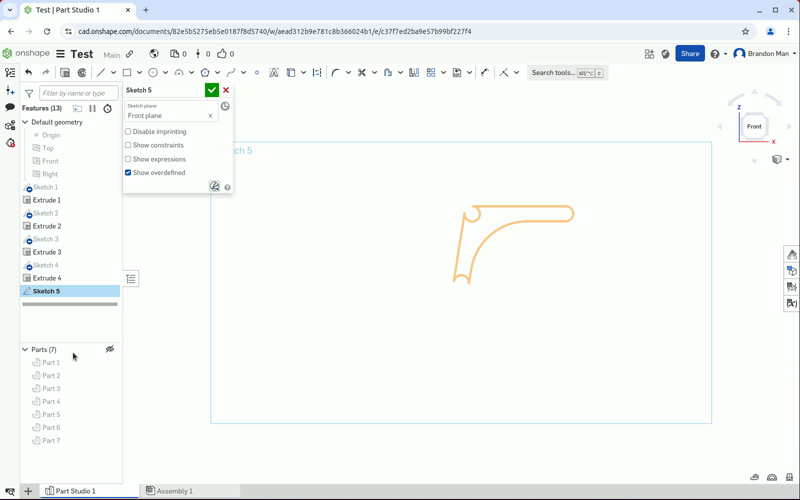
key(c)
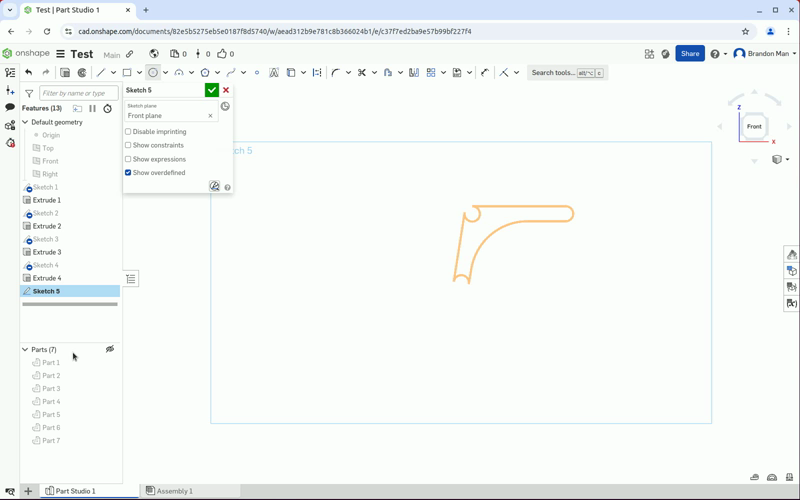
key_down(shift)
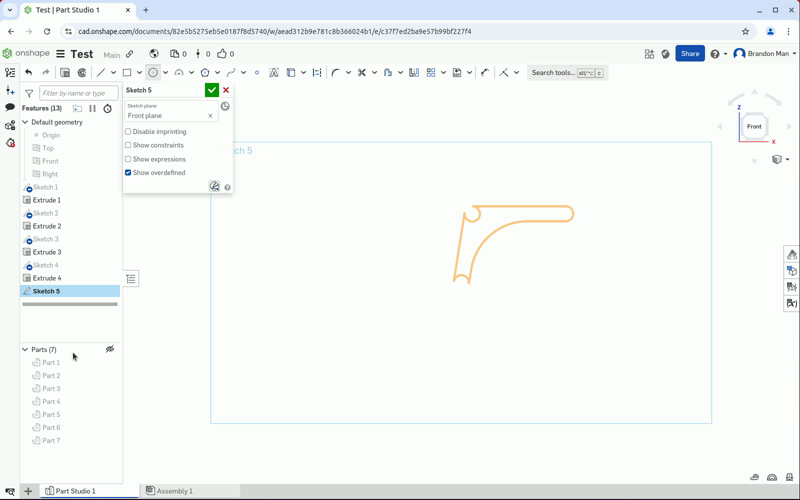
mouse_move(472, 213)
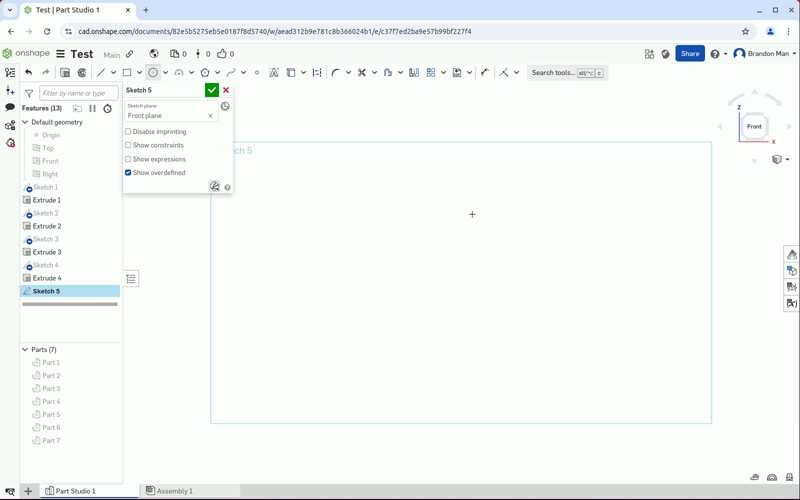
click(472, 213)
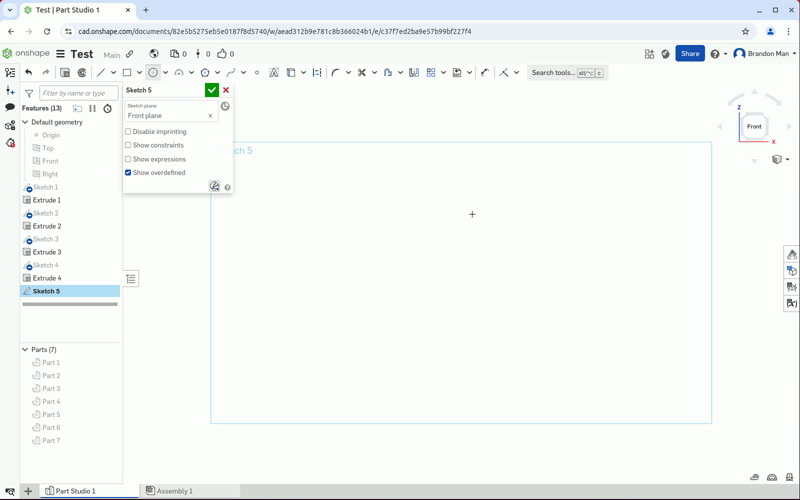
key_up(shift)
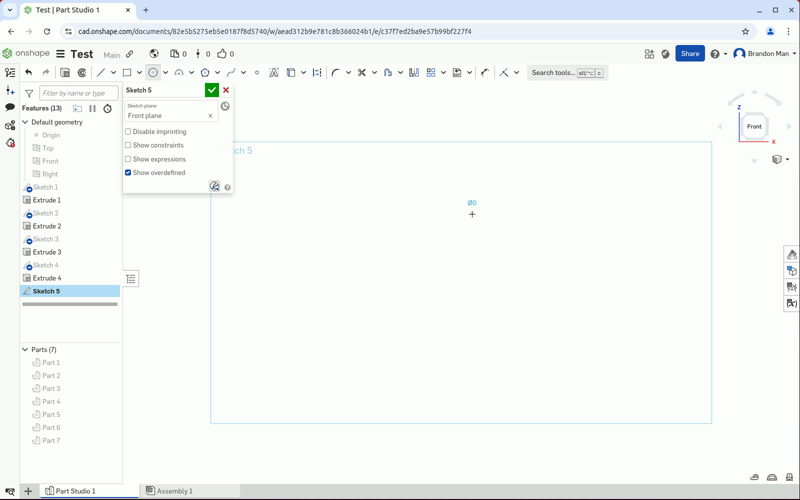
mouse_move(474, 213)
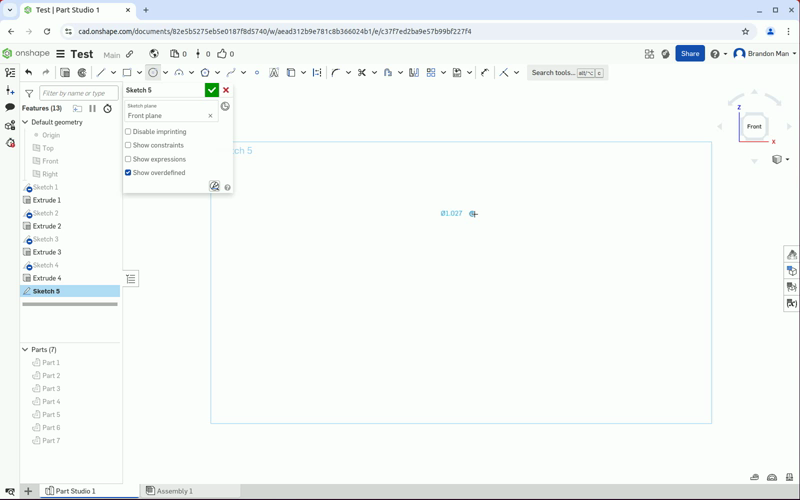
scroll(6)
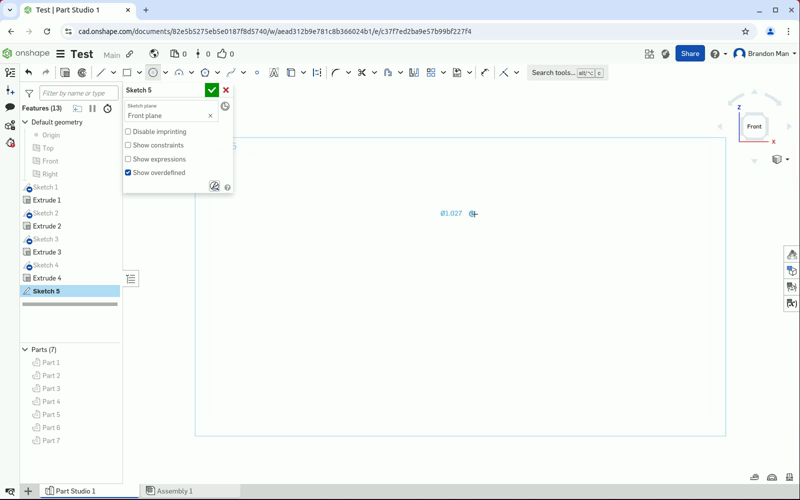
scroll(6)
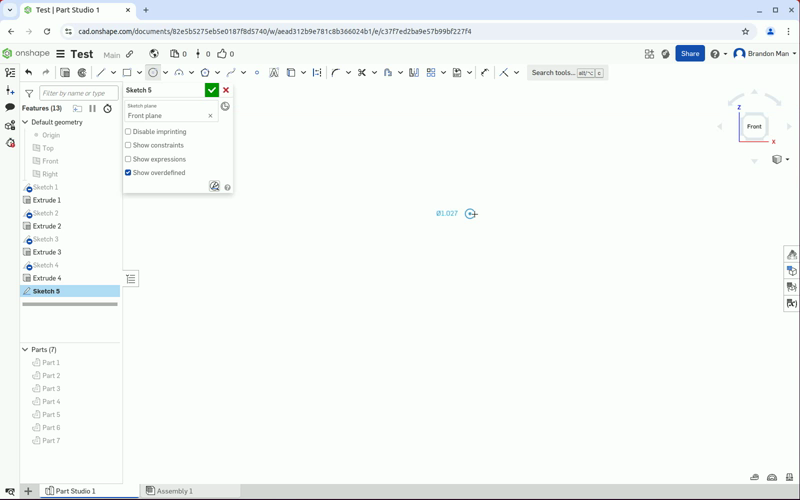
scroll(6)
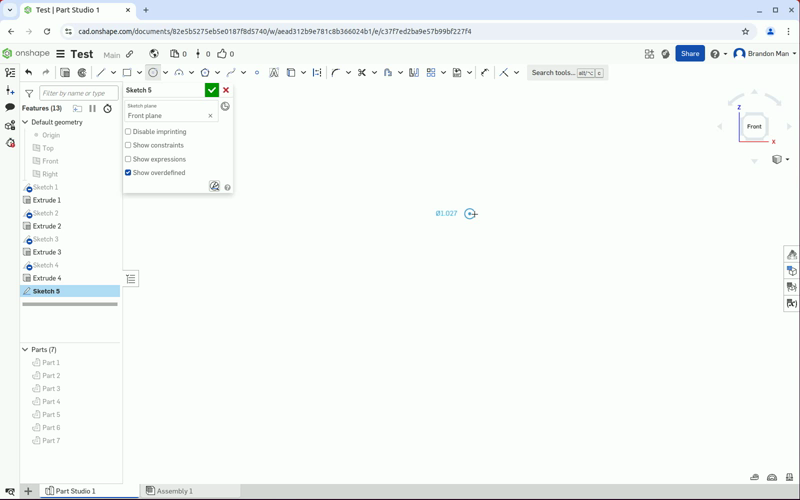
scroll(6)
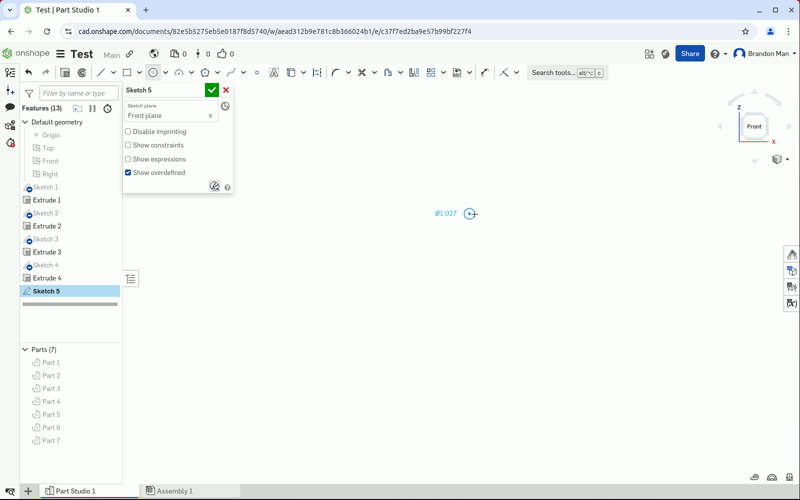
scroll(6)
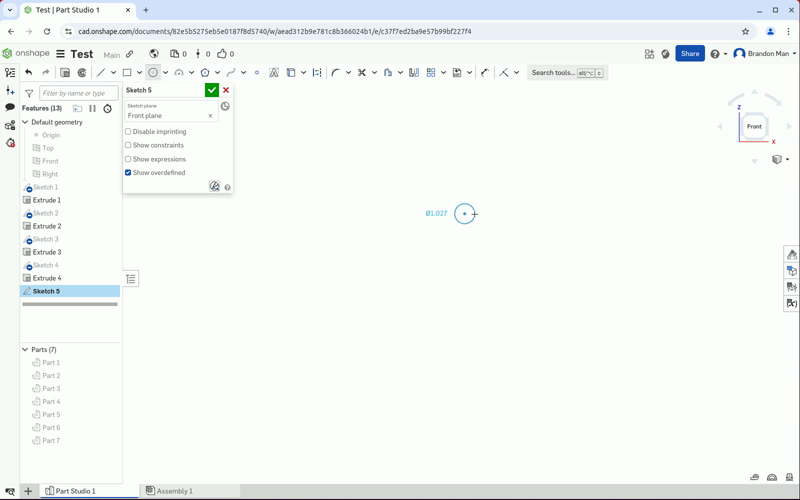
scroll(6)
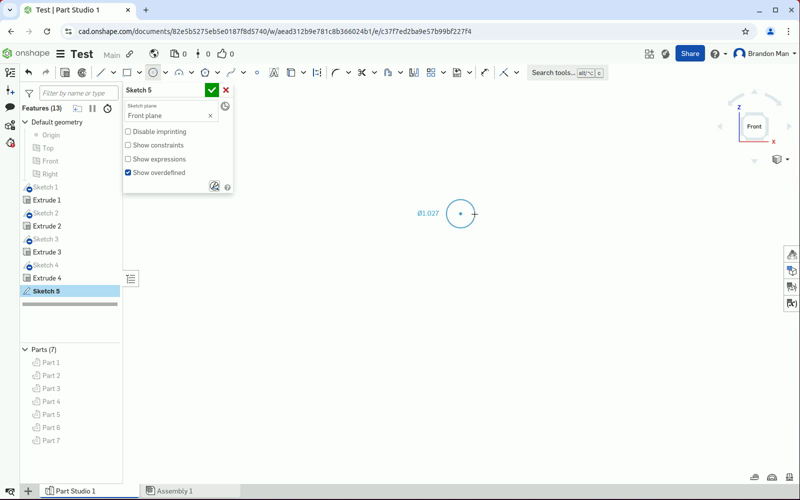
scroll(6)
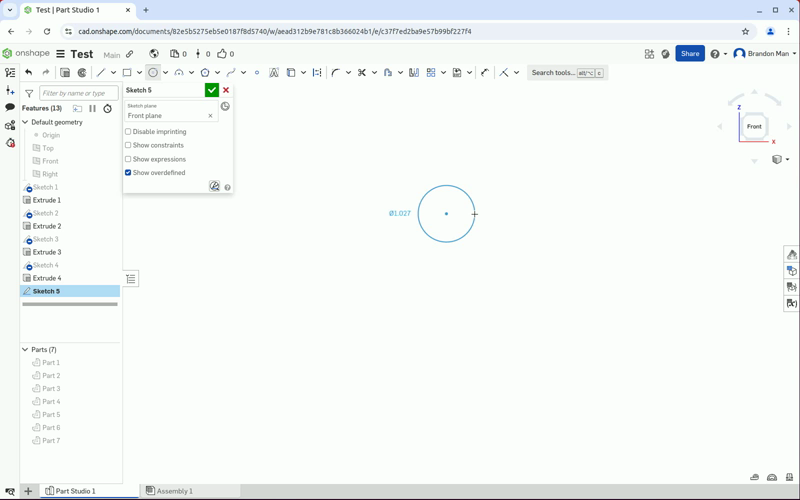
click(474, 213)
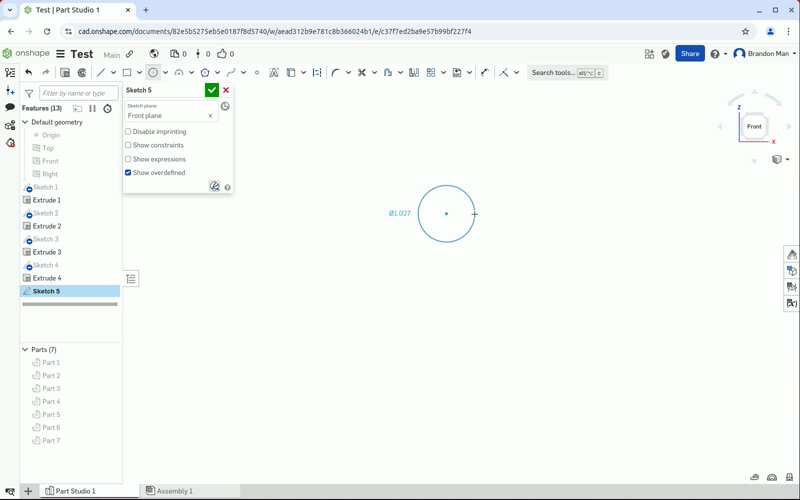
scroll(-6)
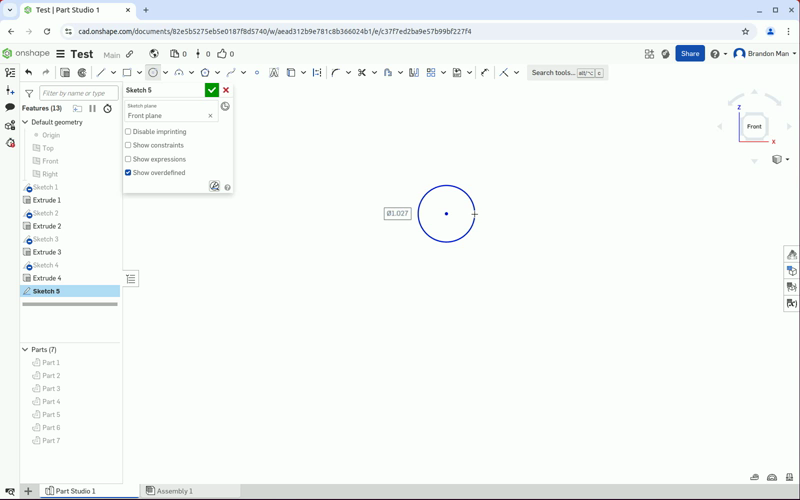
scroll(-6)
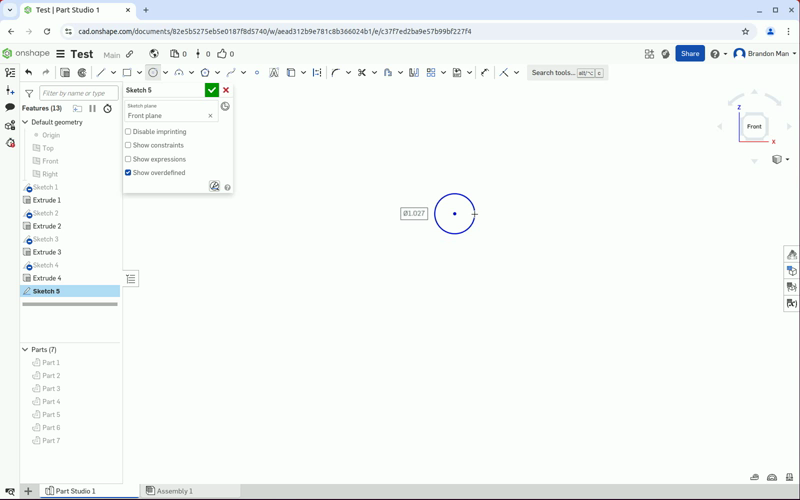
scroll(-6)
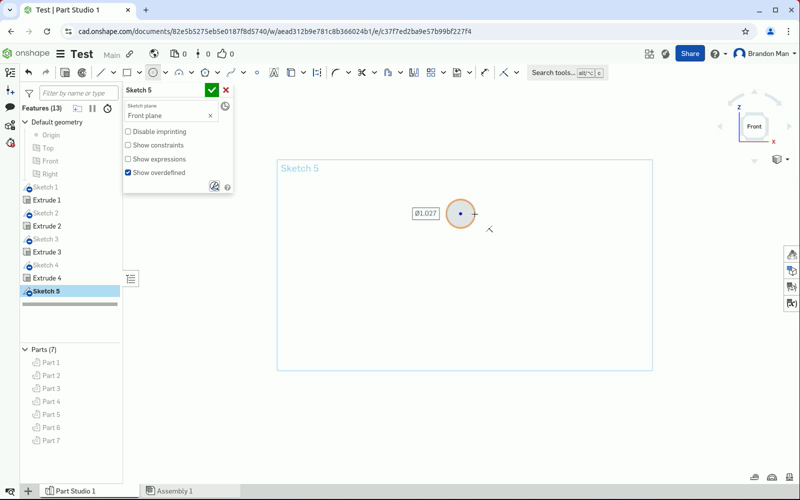
scroll(-6)
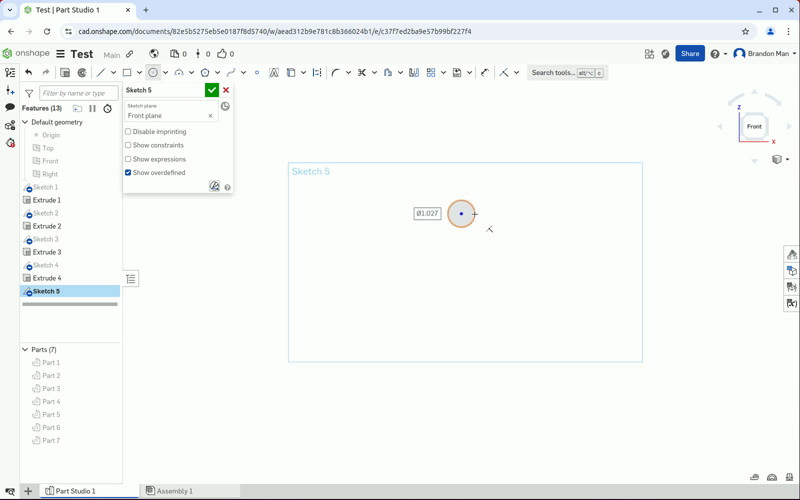
scroll(-6)
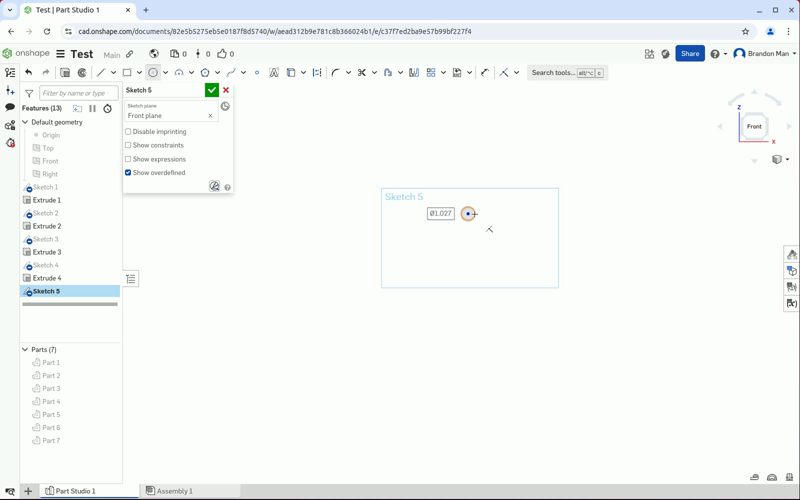
scroll(-6)
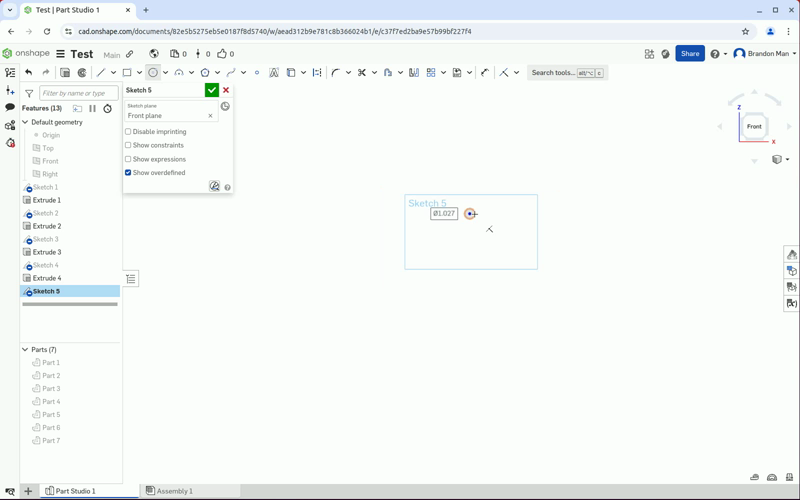
scroll(-6)
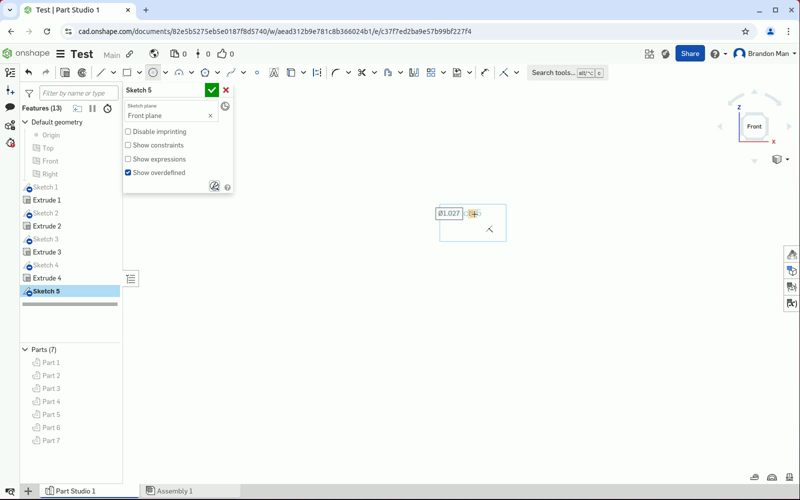
key(esc)
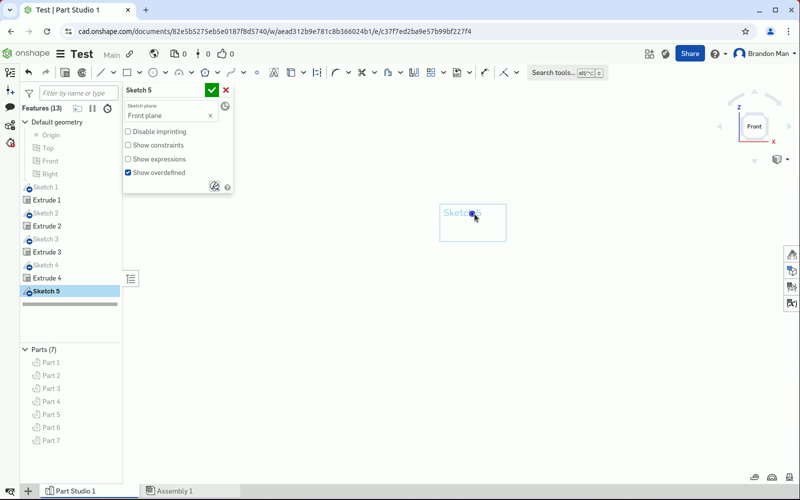
mouse_move(473, 215)
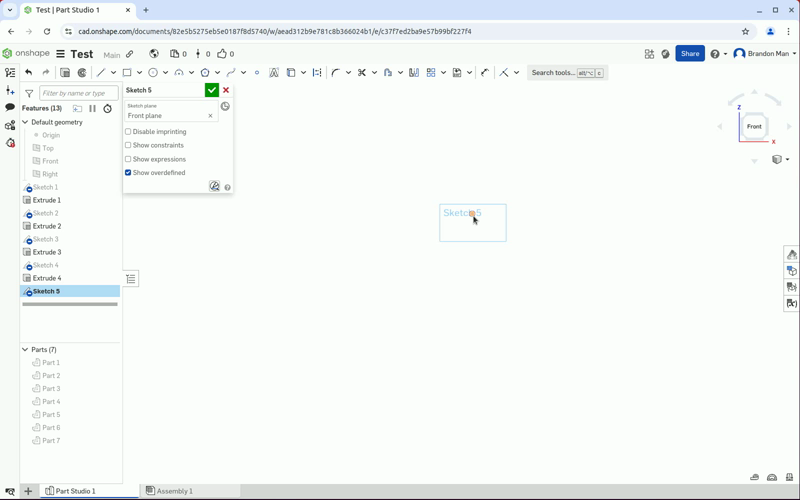
scroll(6)
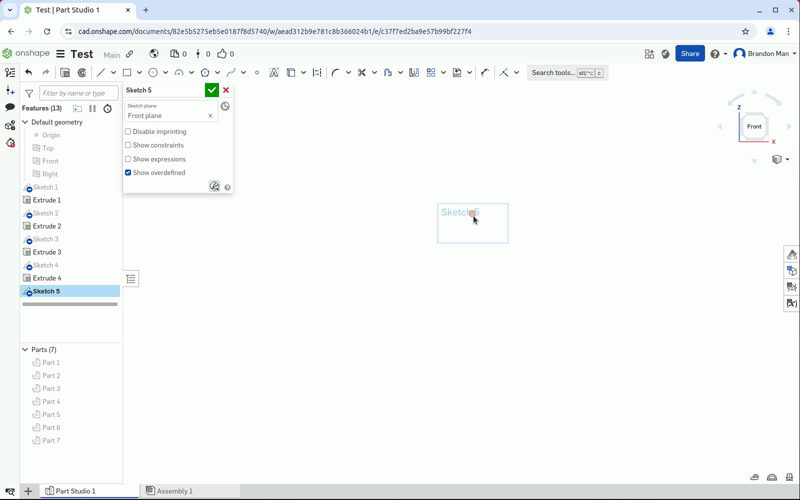
scroll(6)
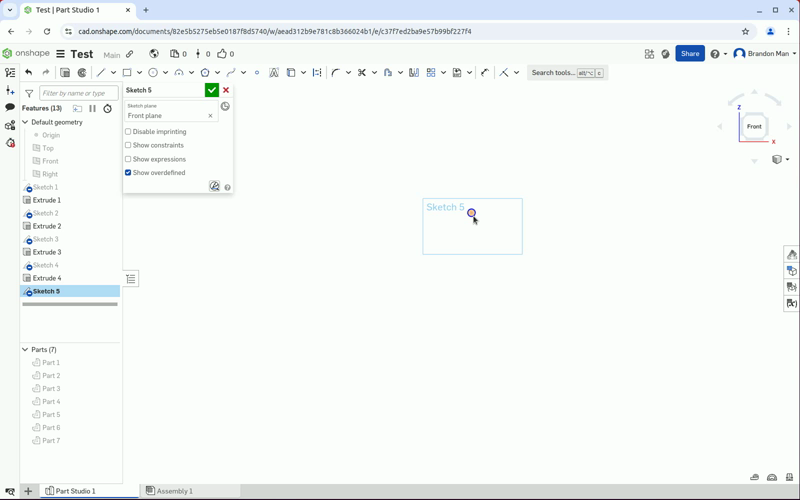
scroll(6)
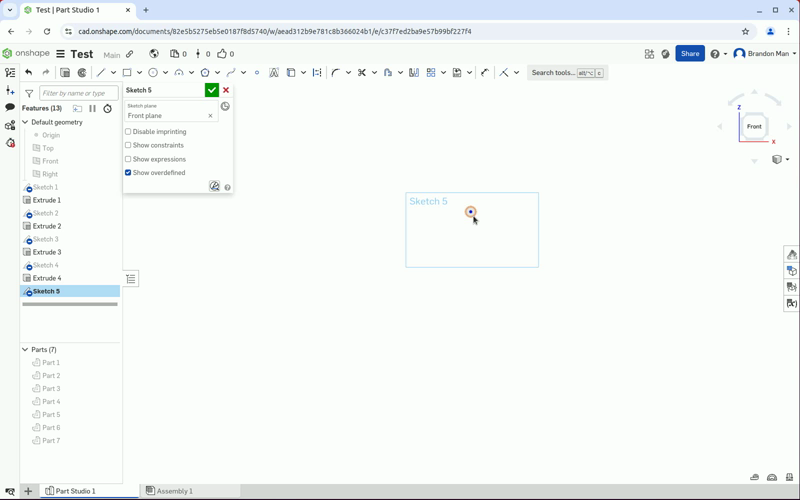
scroll(6)
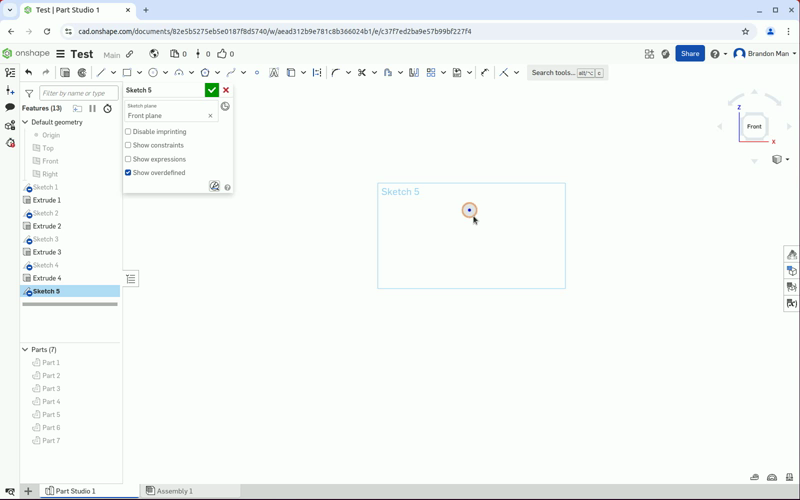
scroll(6)
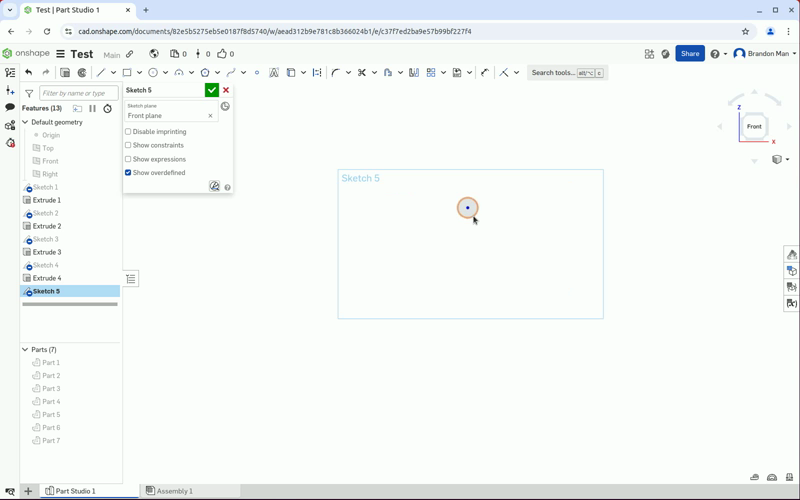
scroll(6)
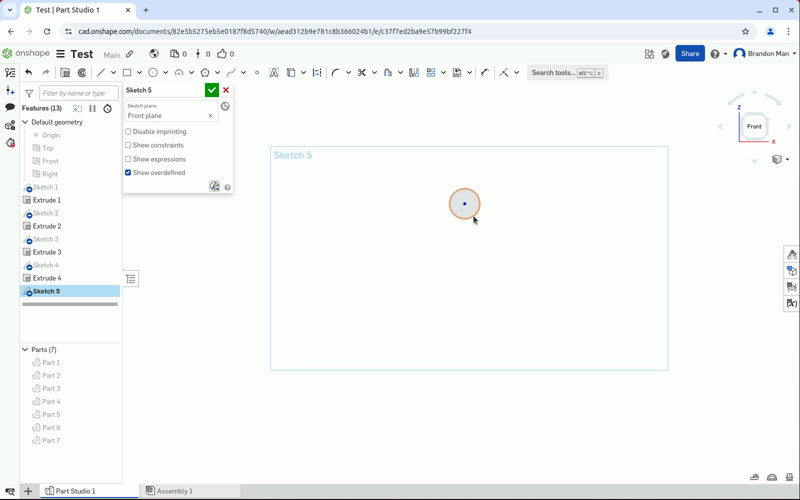
scroll(6)
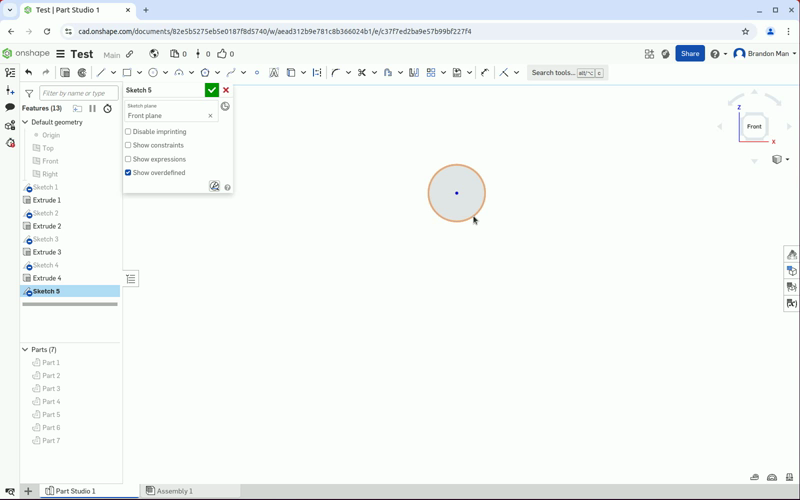
click(473, 215)
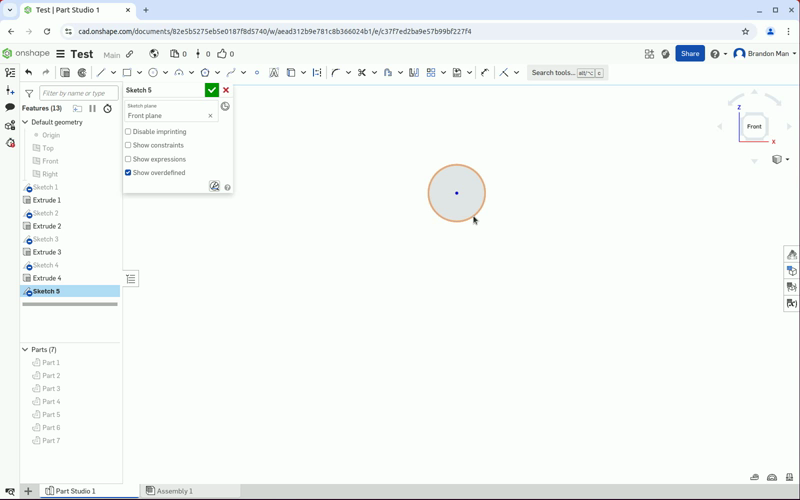
scroll(-6)
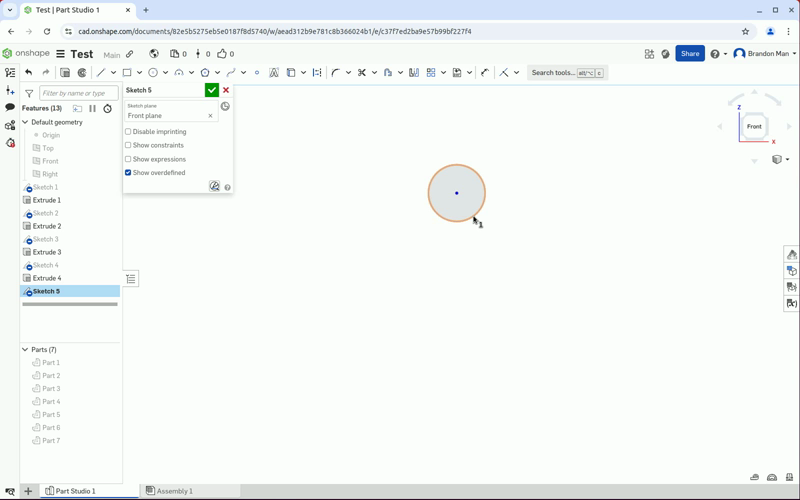
scroll(-6)
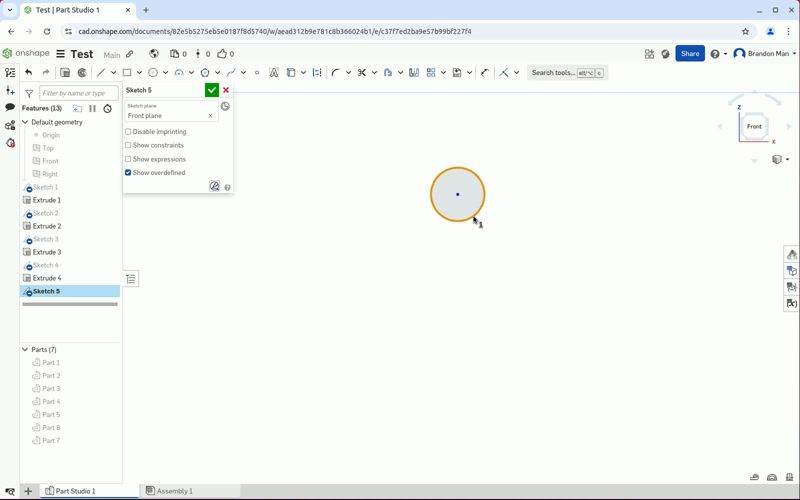
scroll(-6)
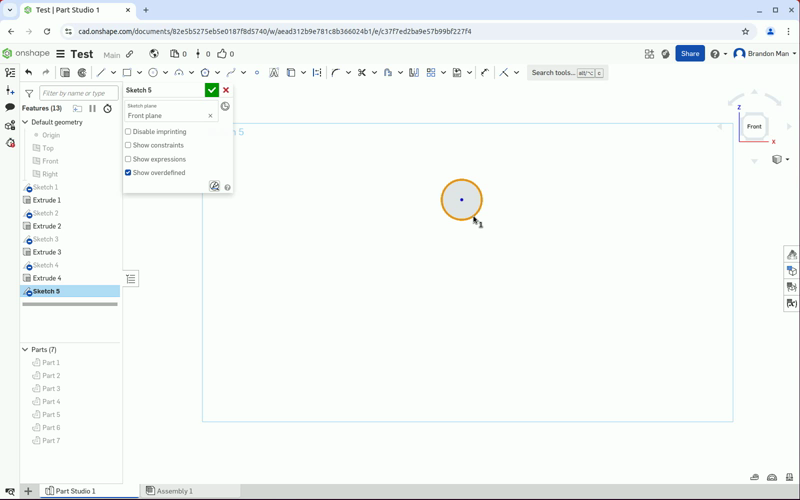
scroll(-6)
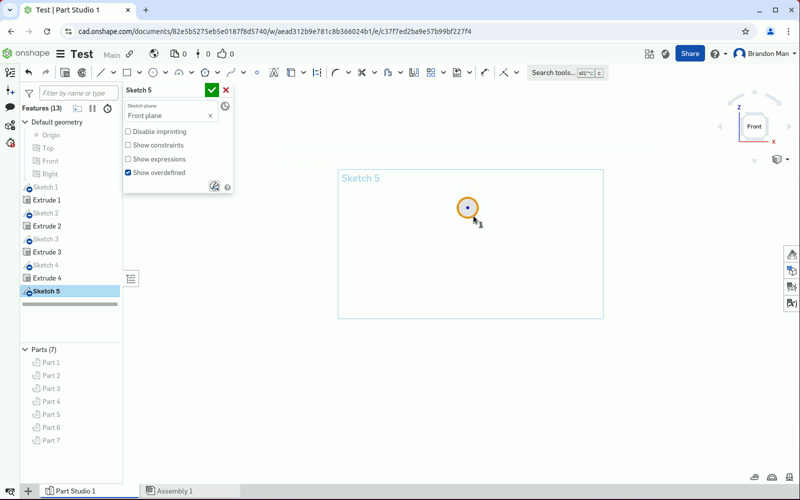
scroll(-6)
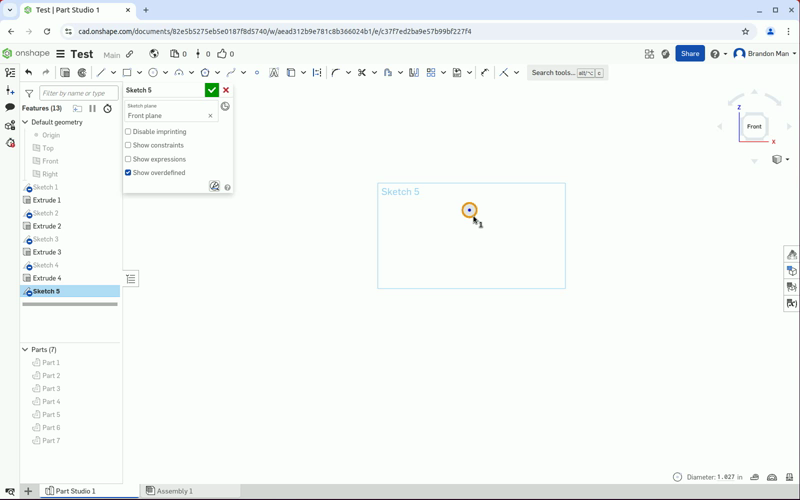
scroll(-6)
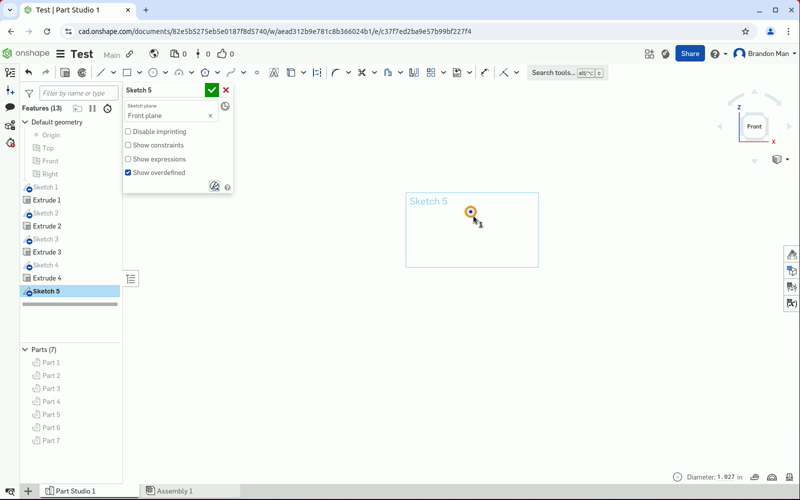
scroll(-6)
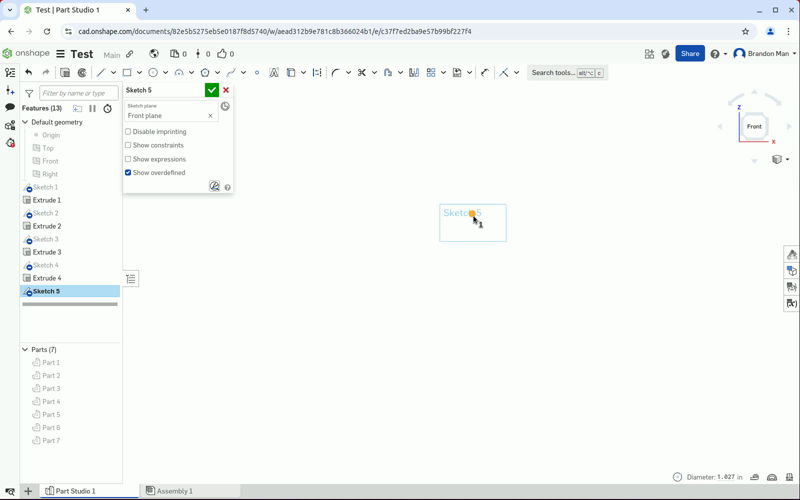
mouse_move(73, 352)
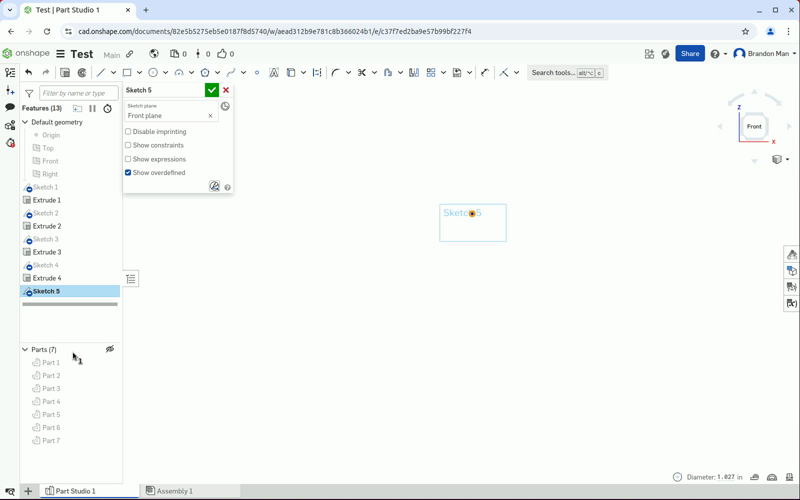
key(shift+y)
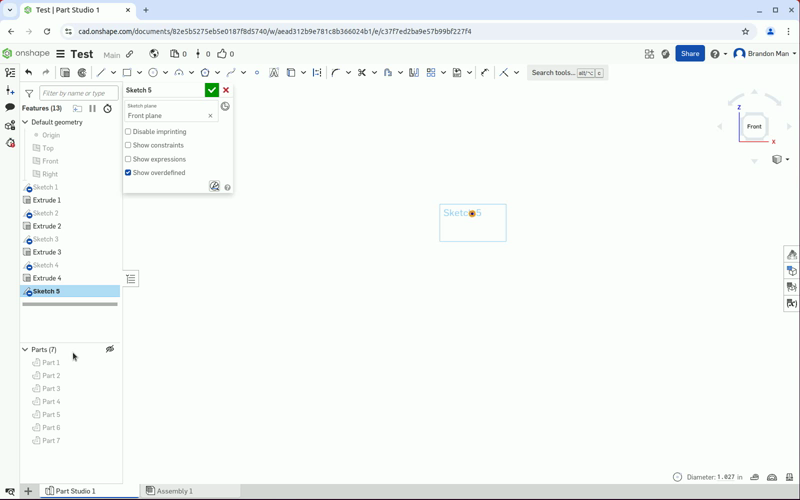
key(shift+e)
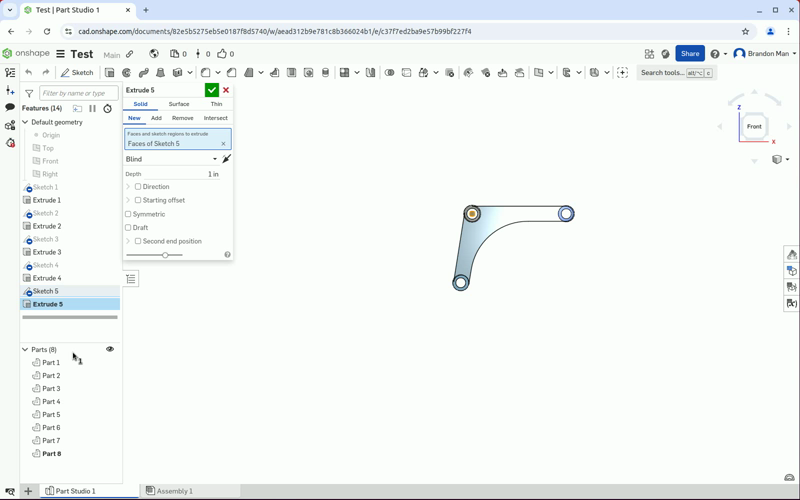
mouse_move(143, 106)
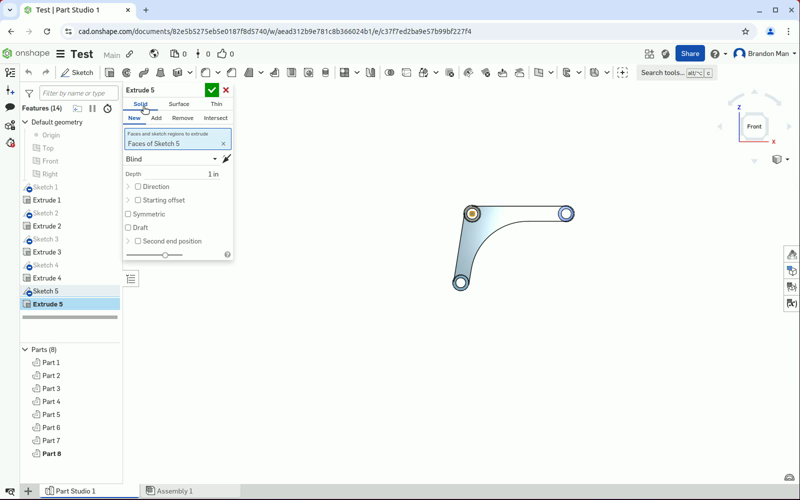
click(143, 106)
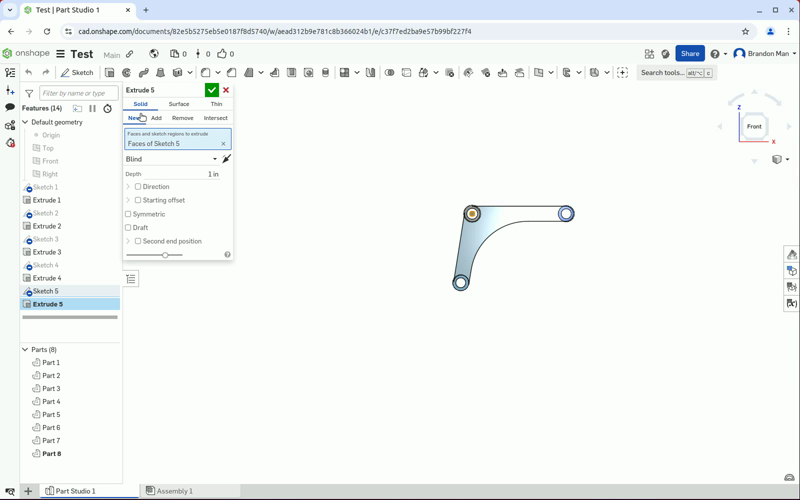
mouse_move(137, 120)
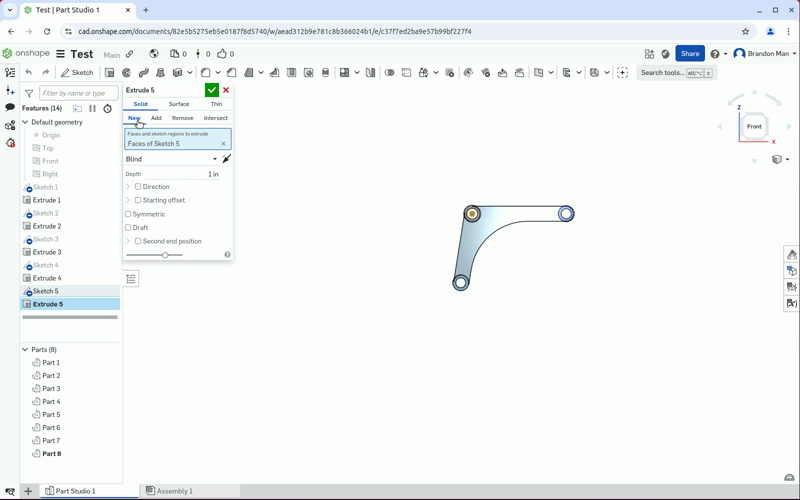
click(137, 120)
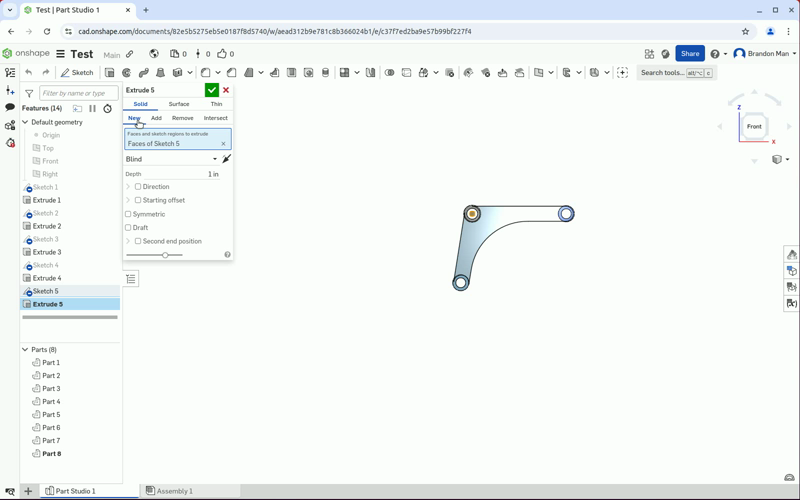
key(tab, 4)
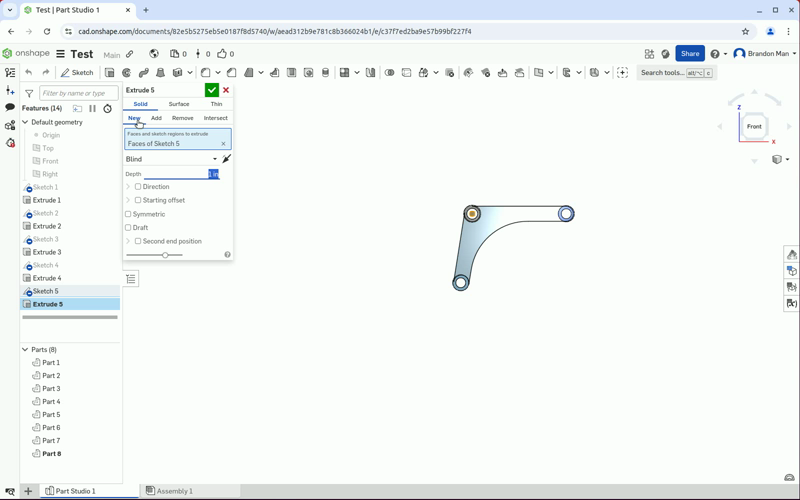
text(1.926)
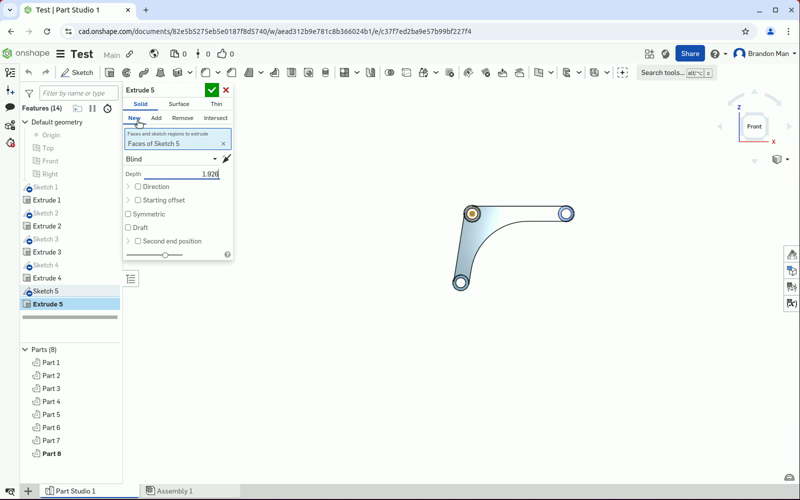
key(enter)
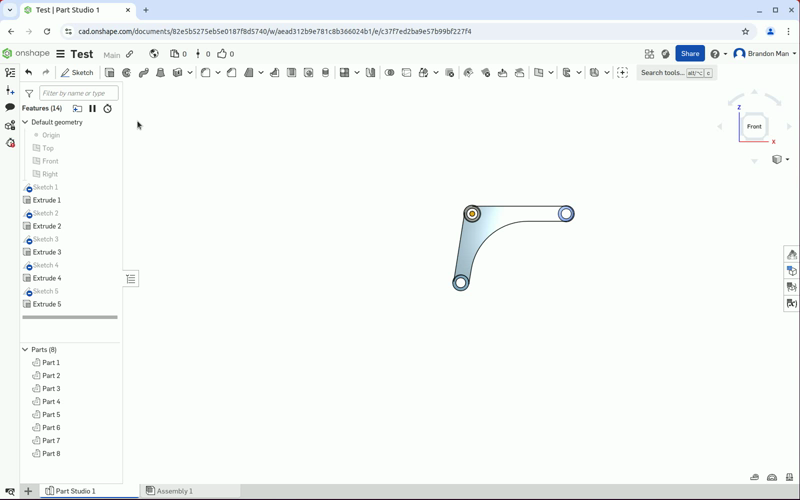
key(shift+h)
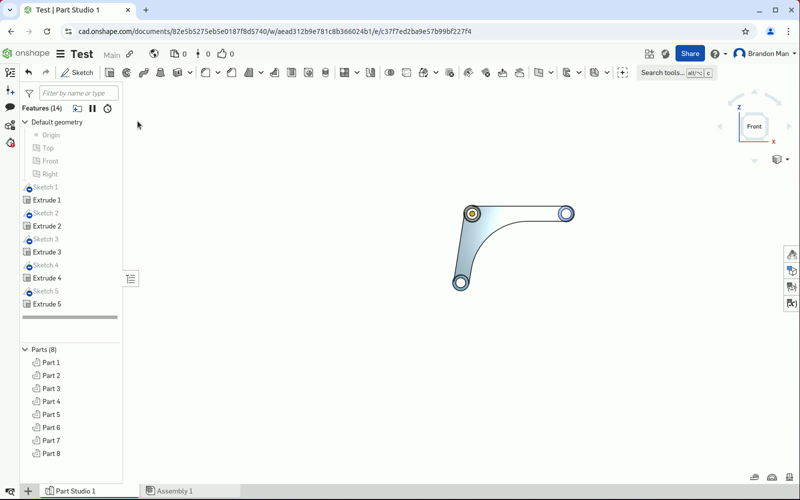
key(shift+h)
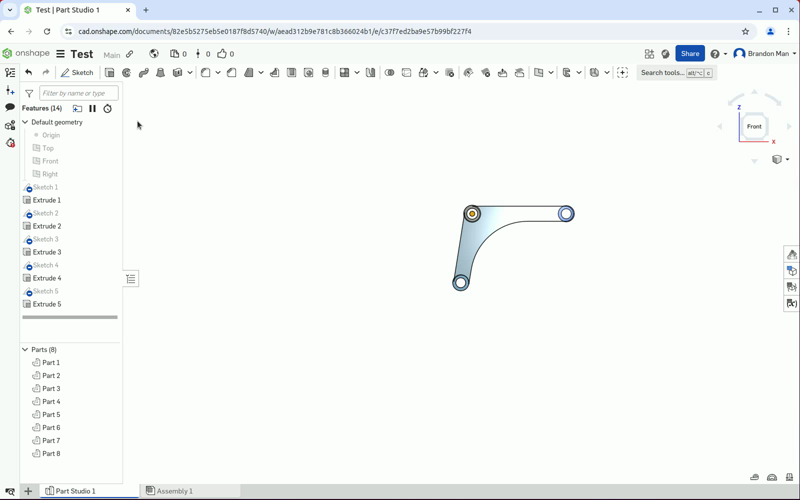
mouse_move(73, 189)
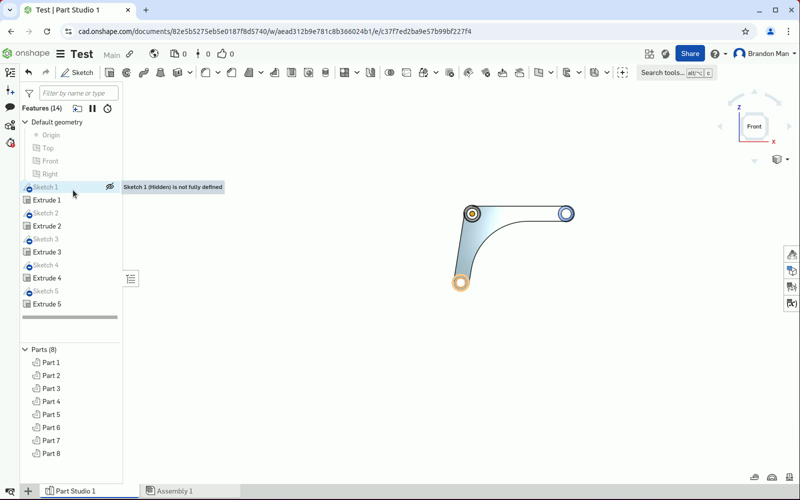
click(73, 189)
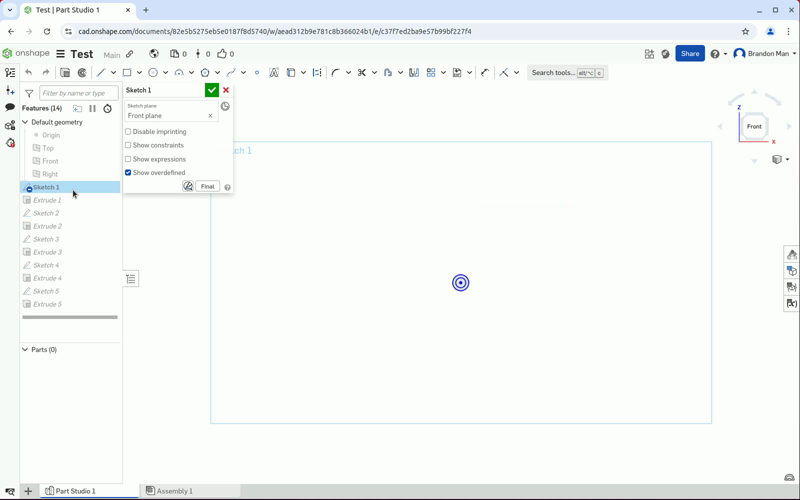
mouse_move(229, 92)
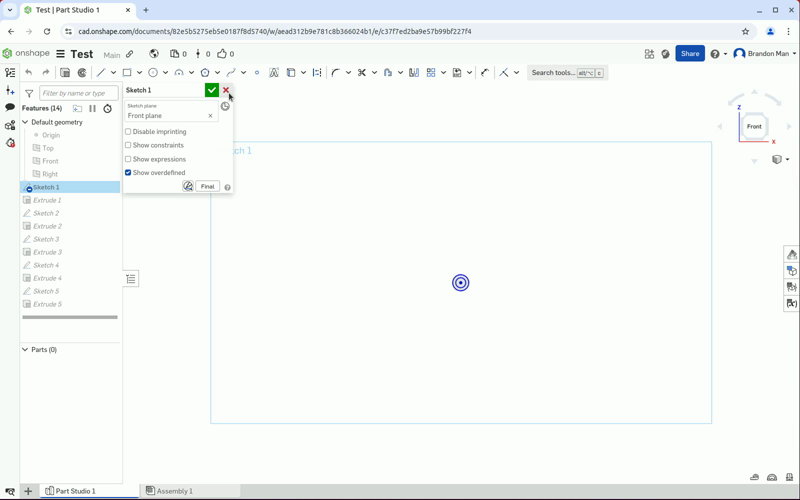
click(229, 92)
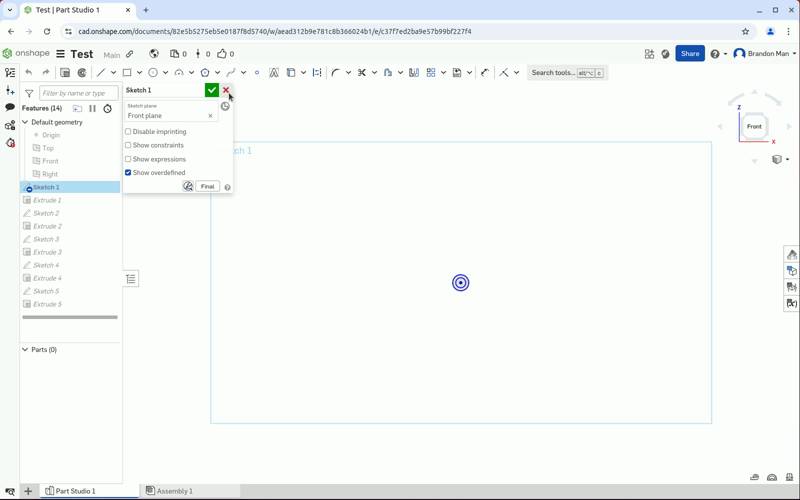
key(shift+s)
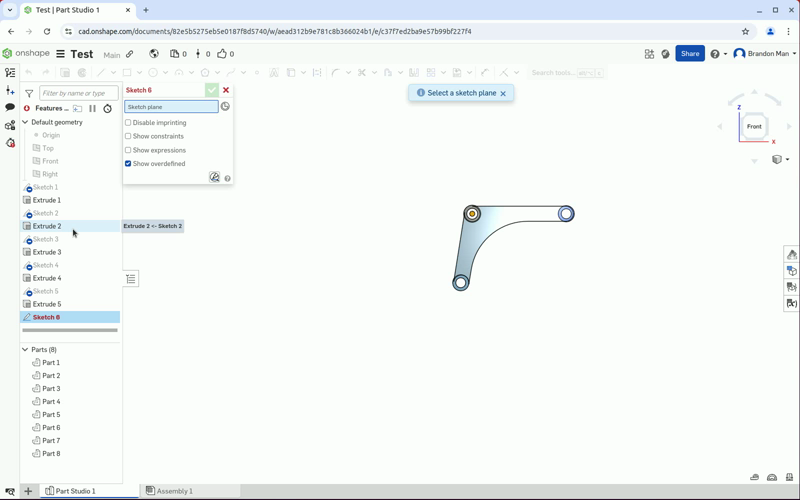
scroll(3)
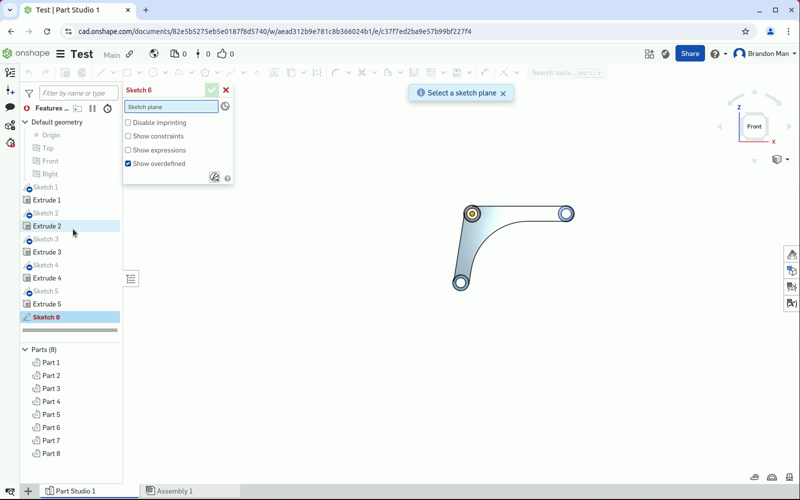
mouse_move(73, 163)
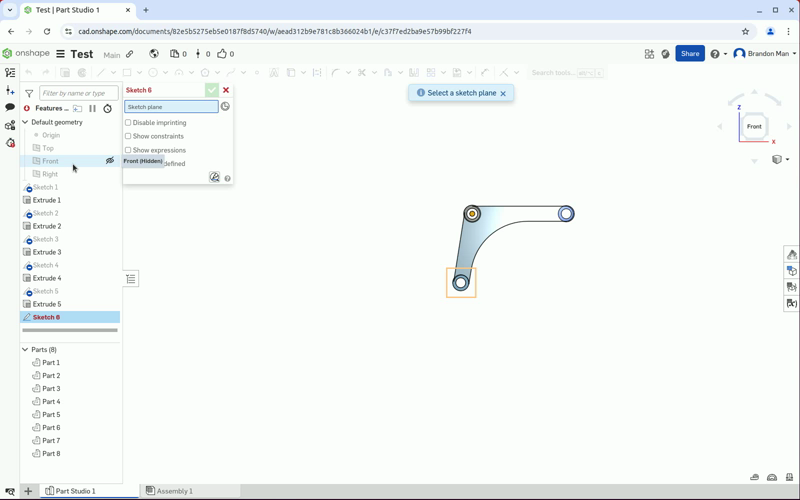
click(73, 163)
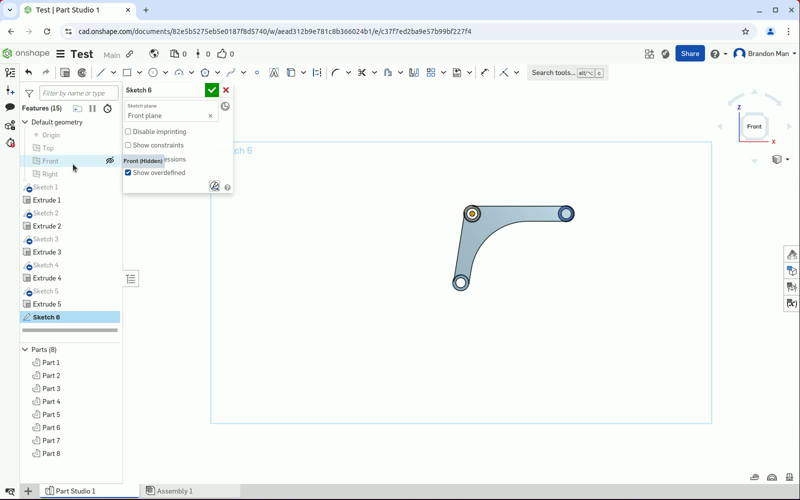
mouse_move(73, 352)
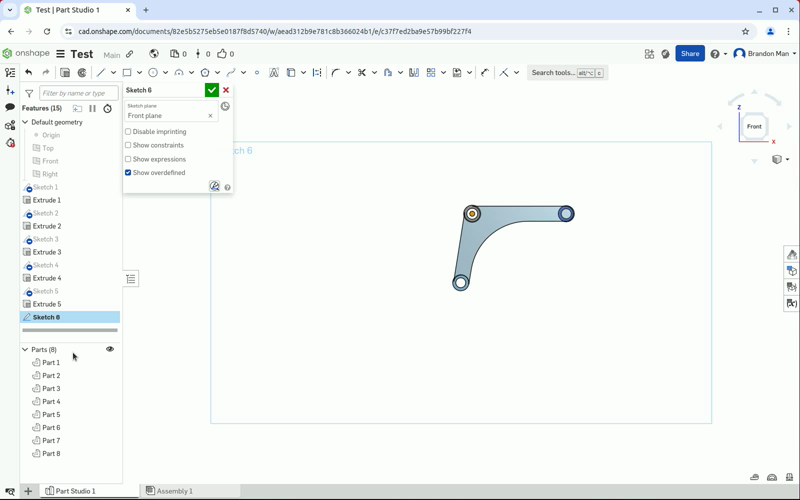
key(y)
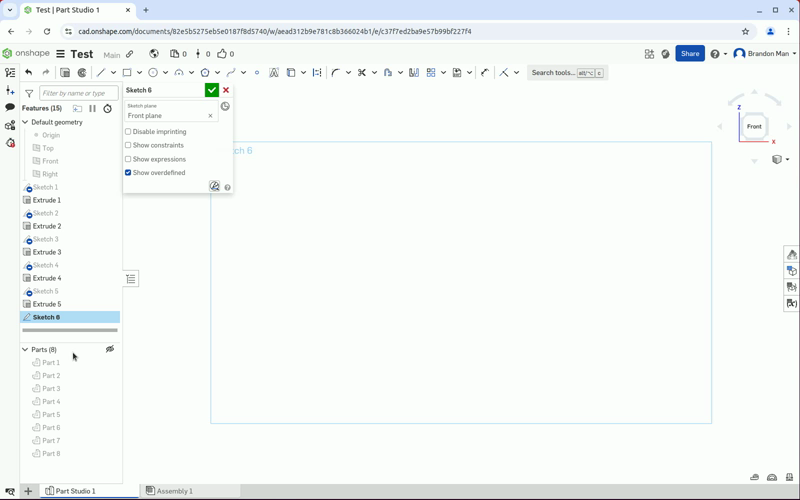
key(c)
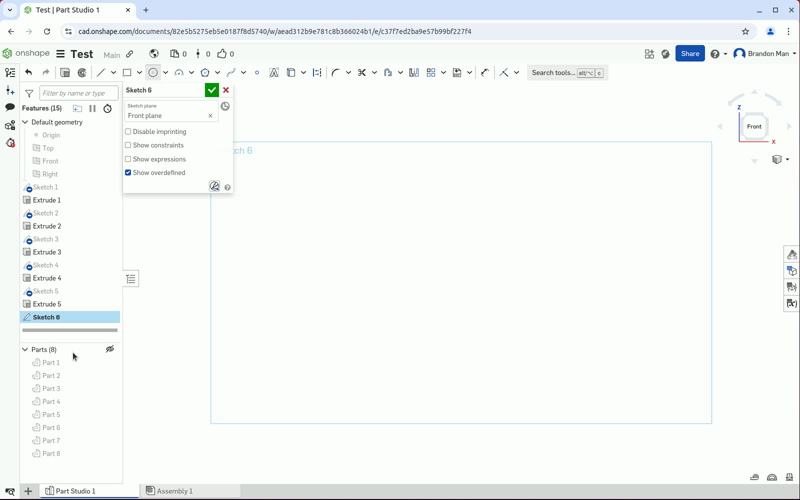
key_down(shift)
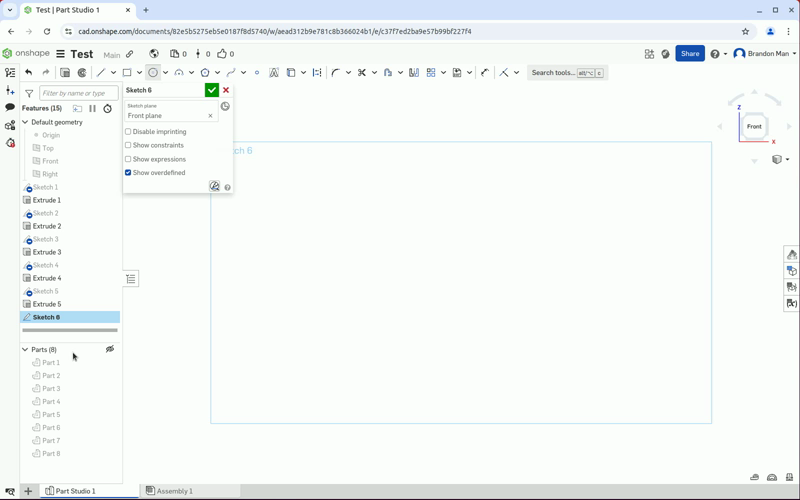
mouse_move(460, 282)
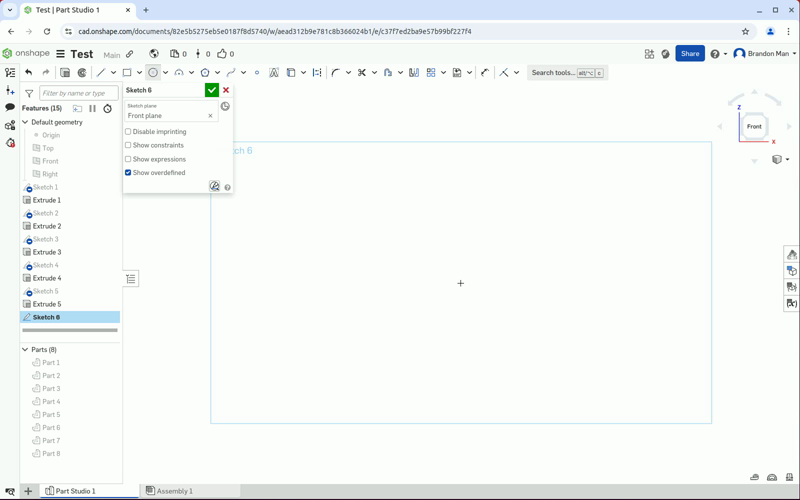
click(460, 282)
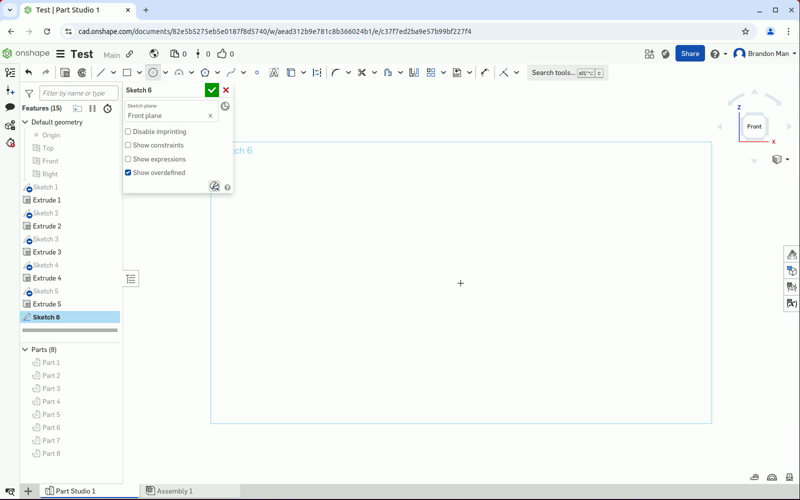
key_up(shift)
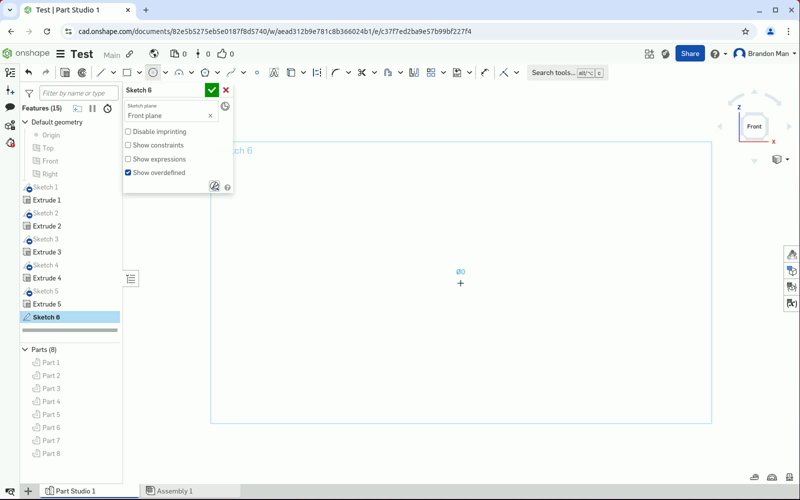
mouse_move(463, 282)
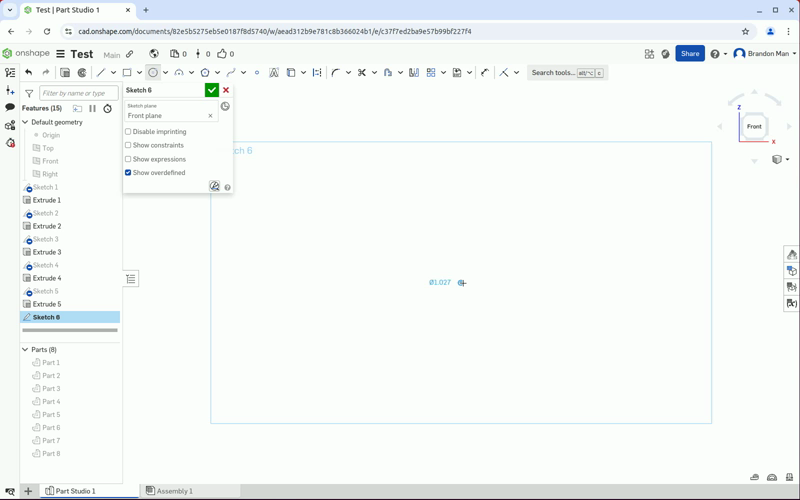
scroll(6)
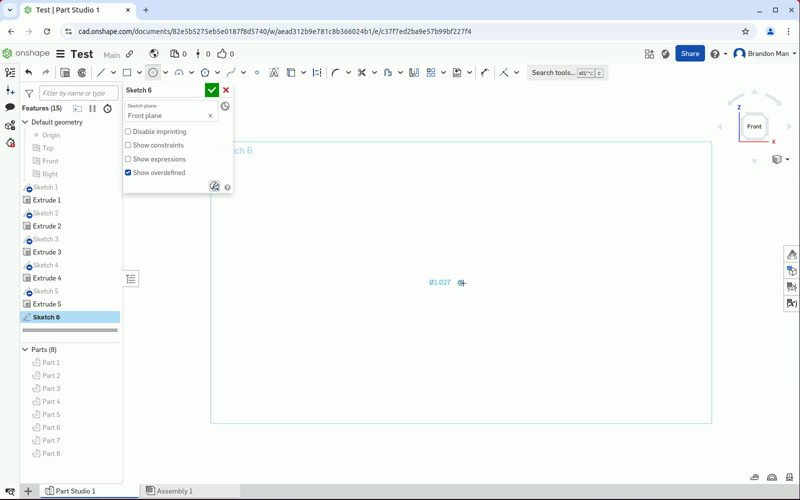
scroll(6)
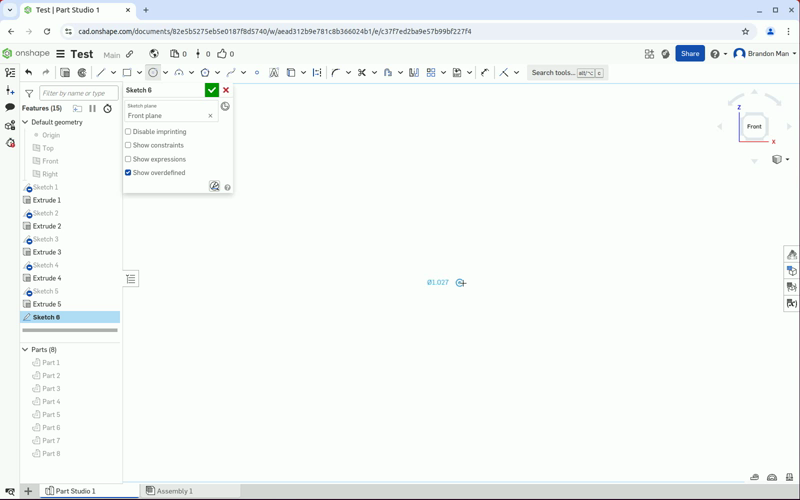
scroll(6)
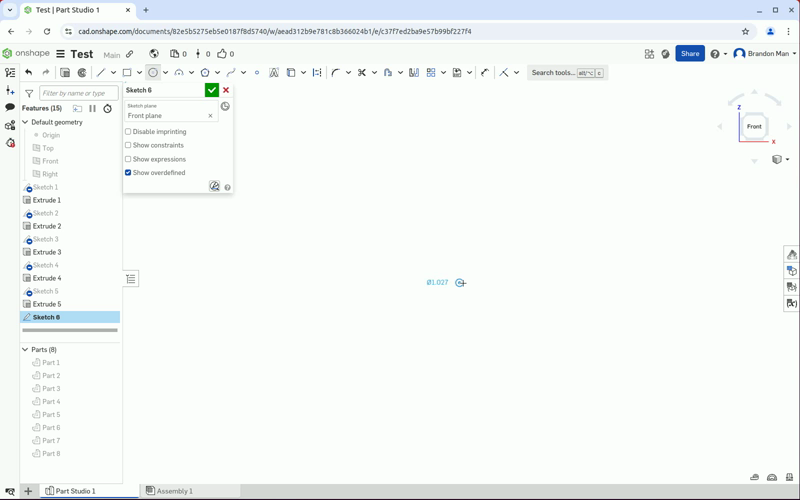
scroll(6)
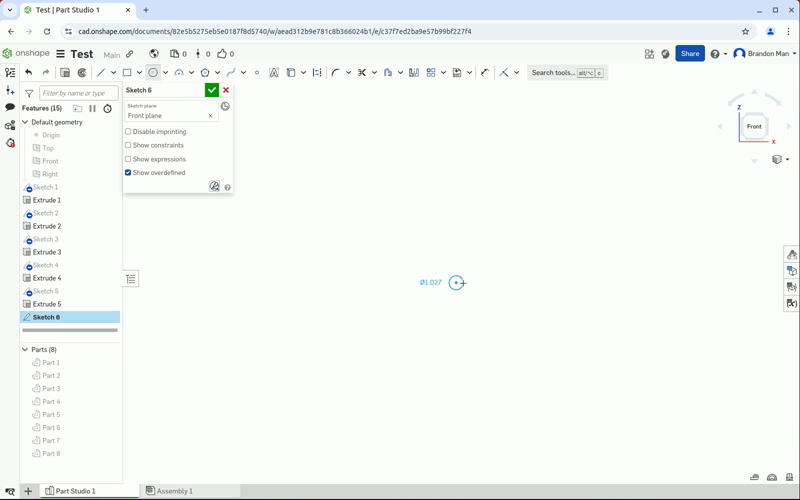
scroll(6)
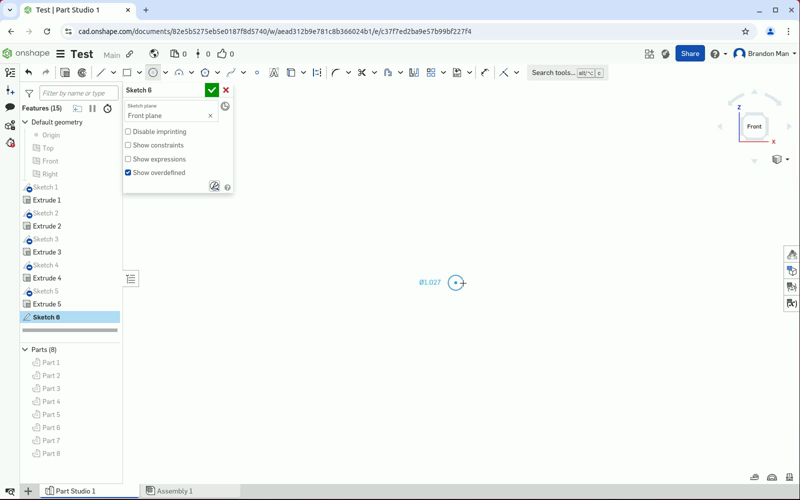
scroll(6)
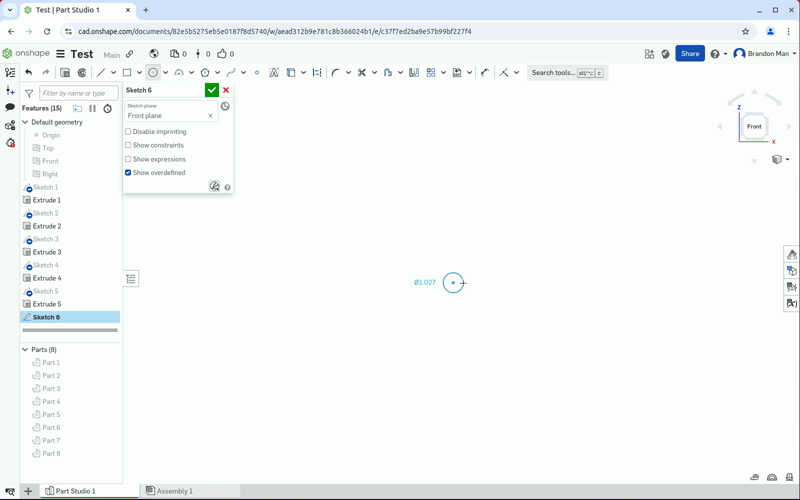
scroll(6)
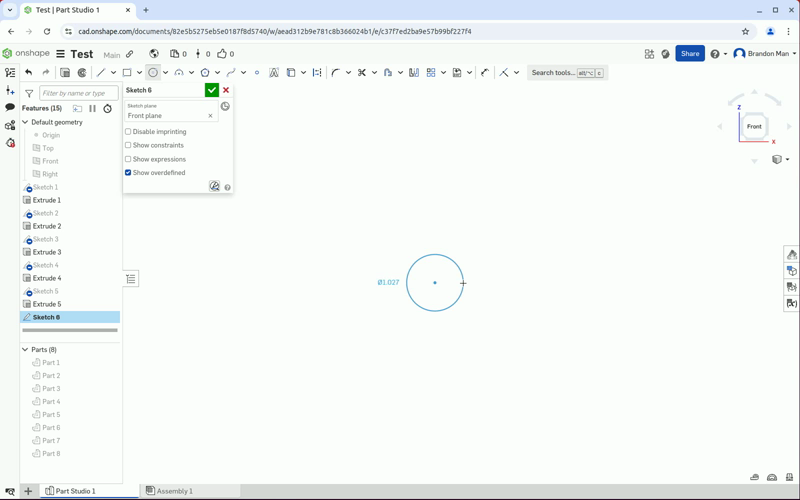
click(463, 282)
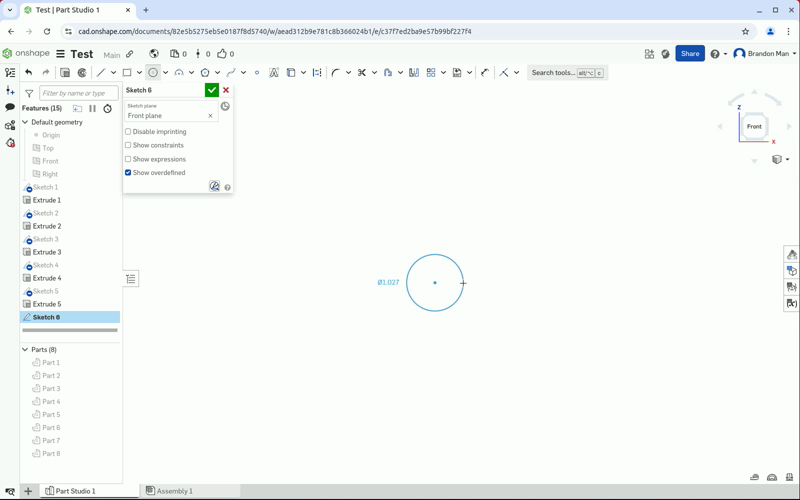
scroll(-6)
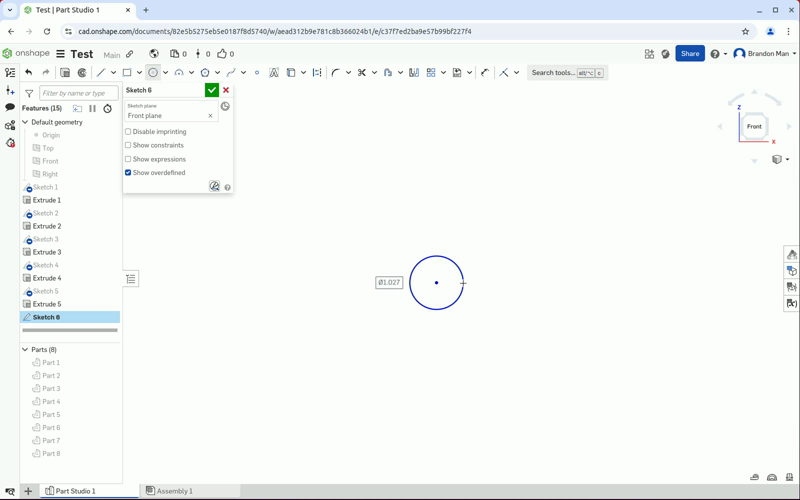
scroll(-6)
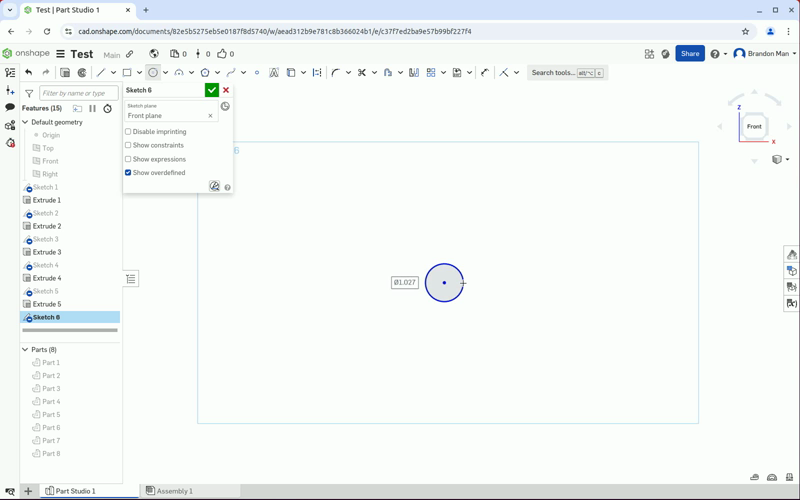
scroll(-6)
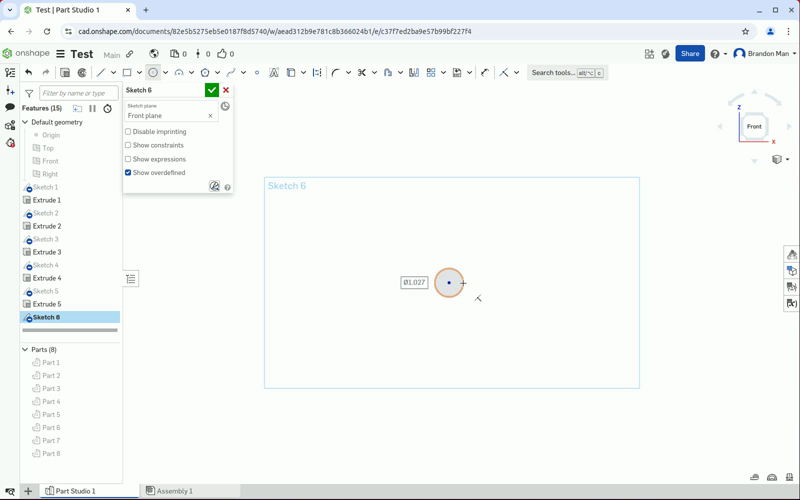
scroll(-6)
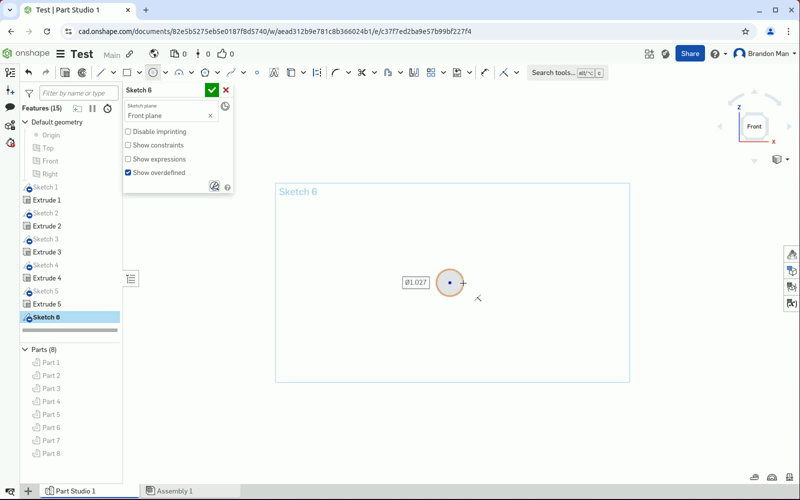
scroll(-6)
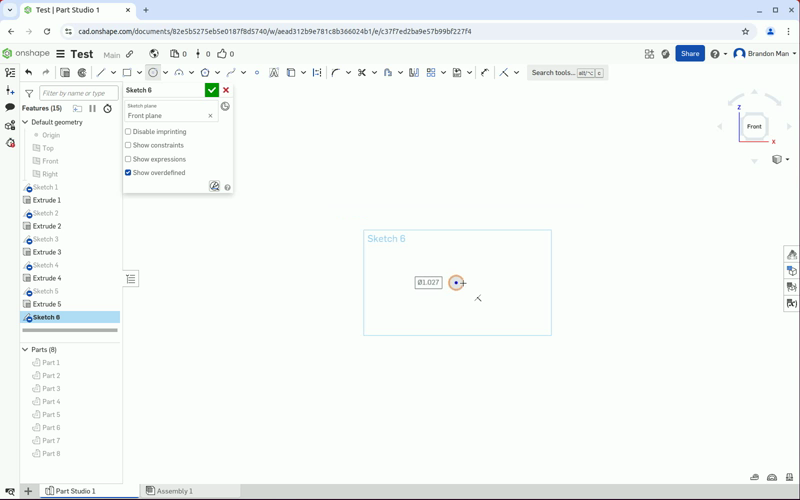
scroll(-6)
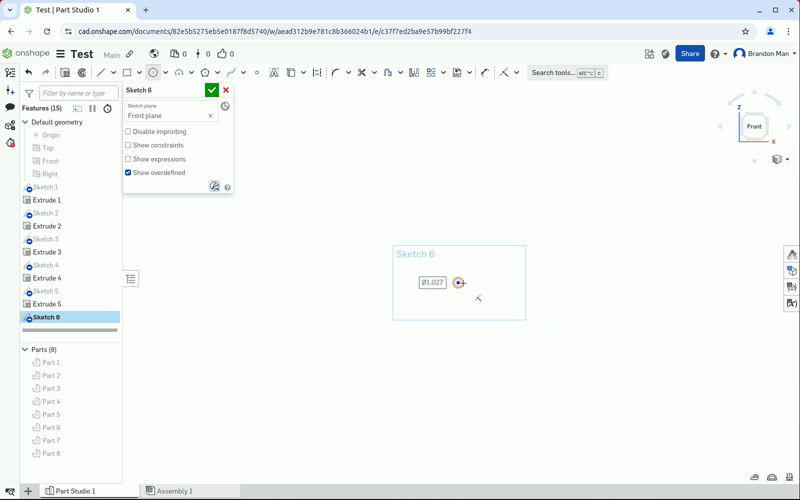
scroll(-6)
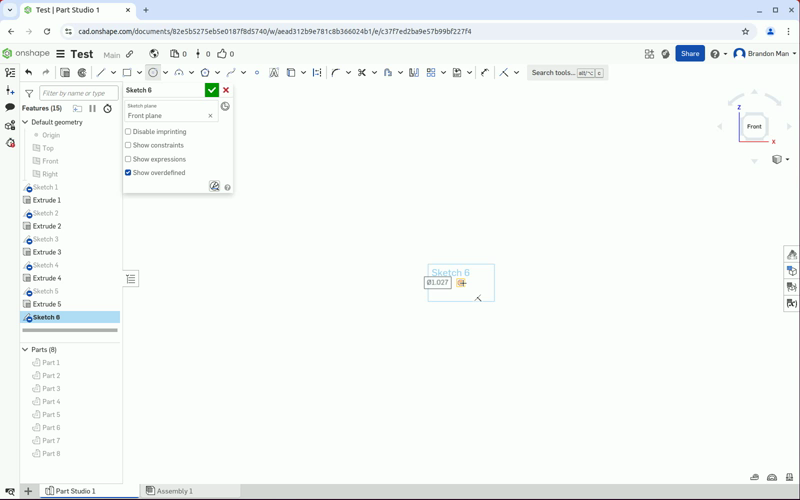
key(esc)
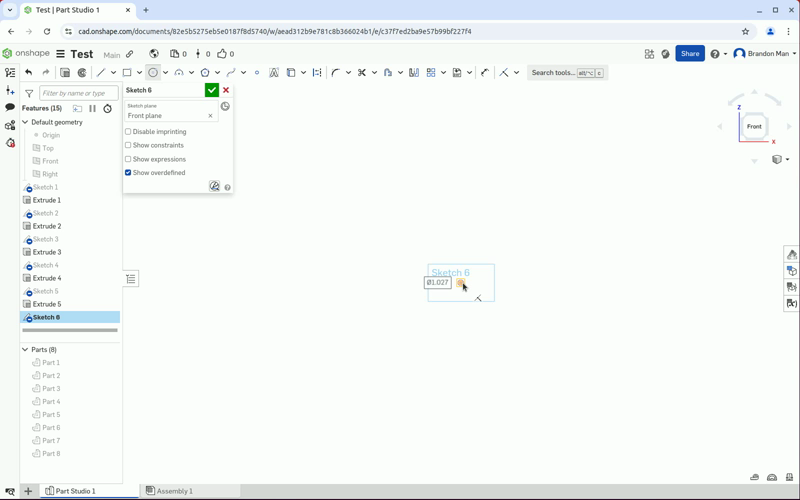
mouse_move(460, 281)
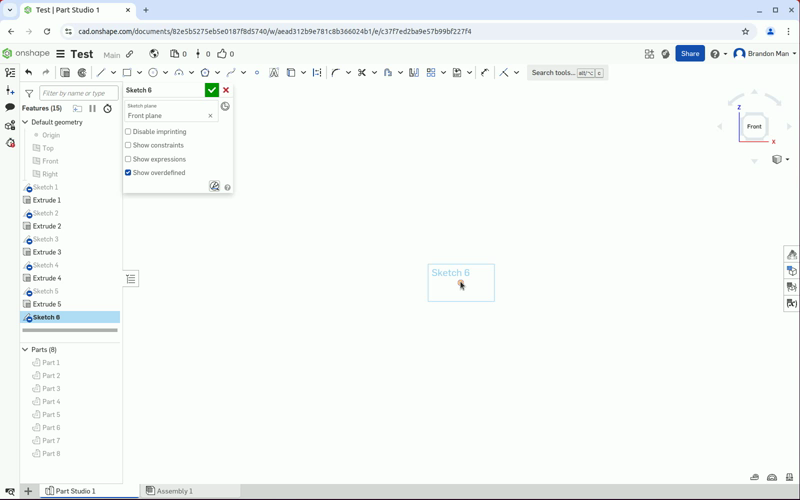
scroll(6)
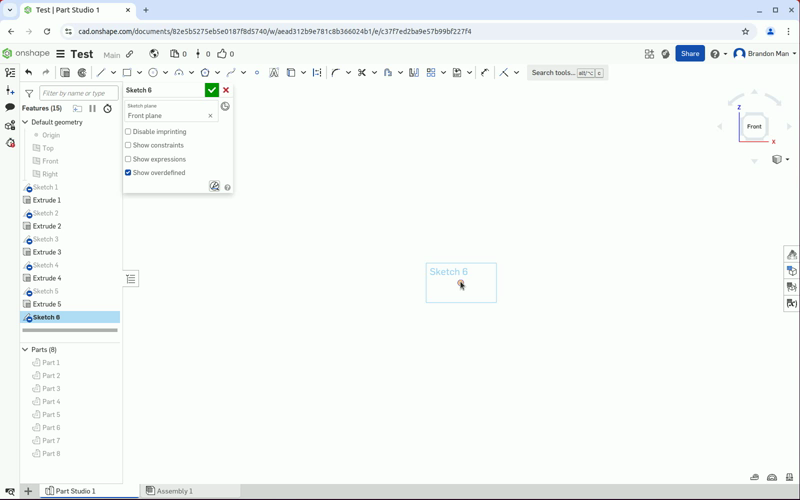
scroll(6)
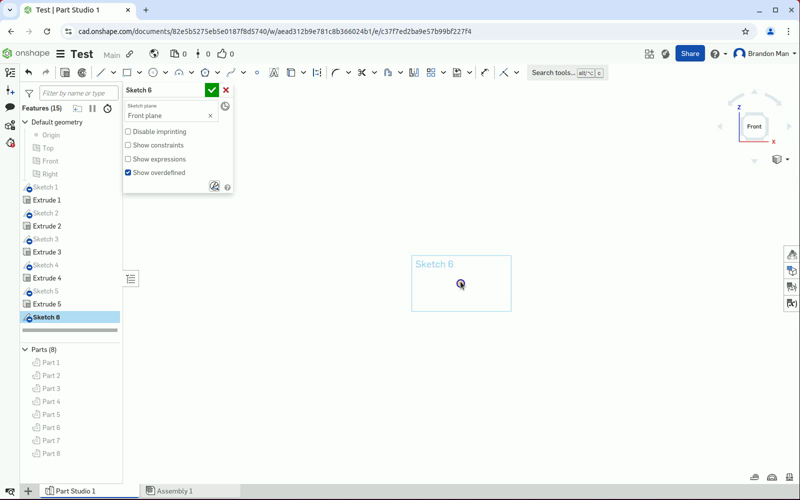
scroll(6)
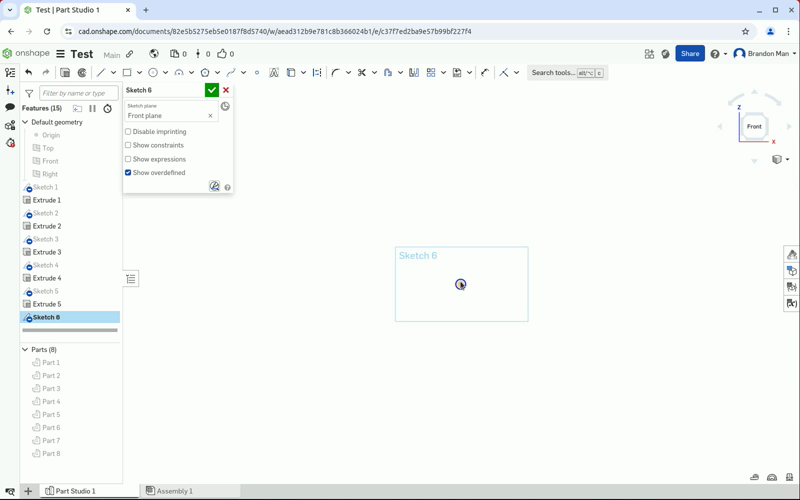
scroll(6)
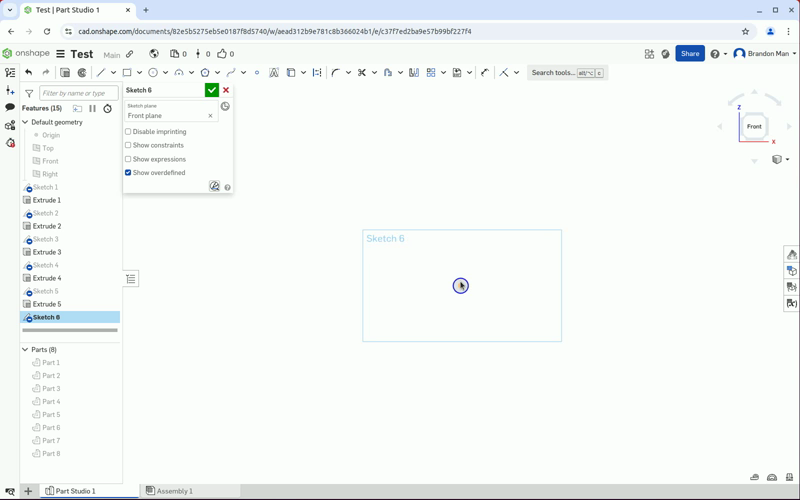
scroll(6)
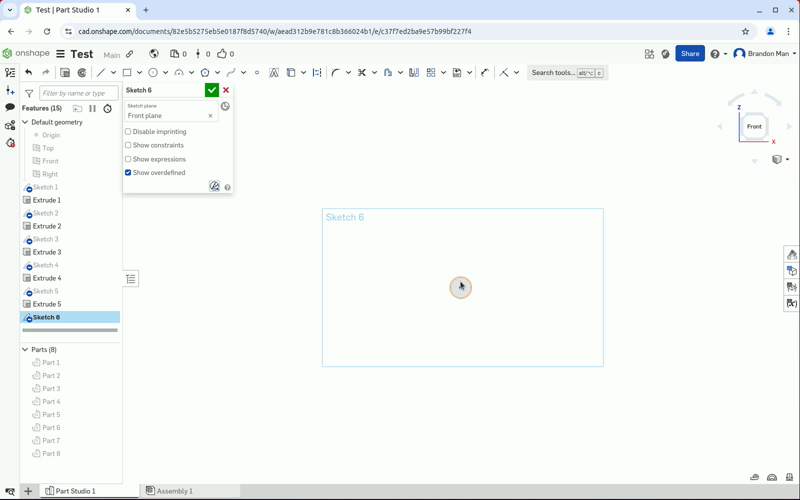
scroll(6)
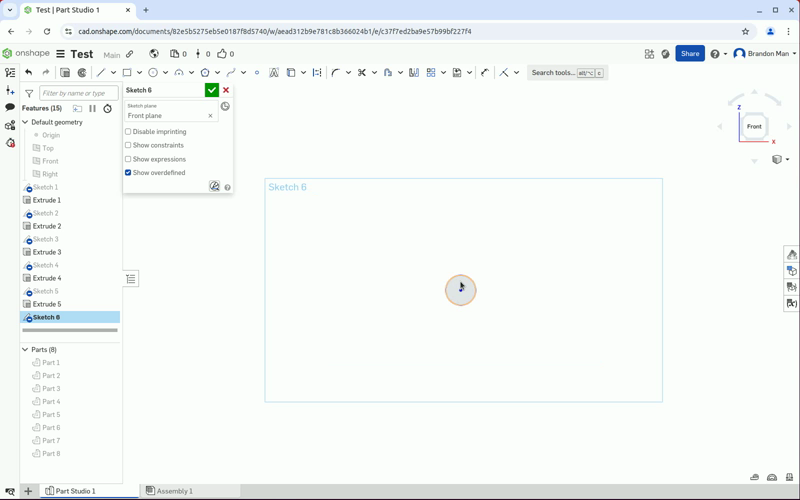
scroll(6)
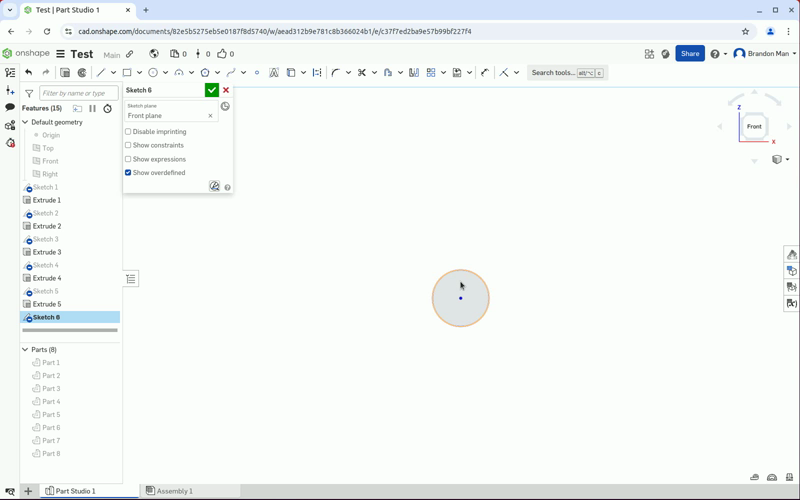
click(460, 281)
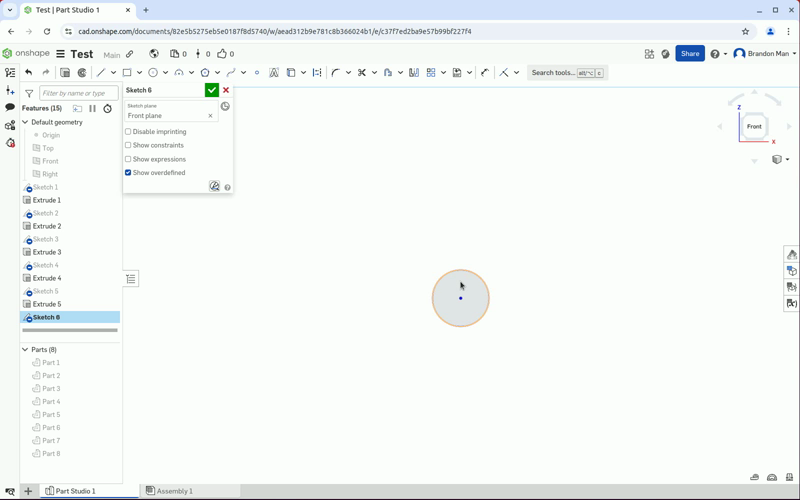
scroll(-6)
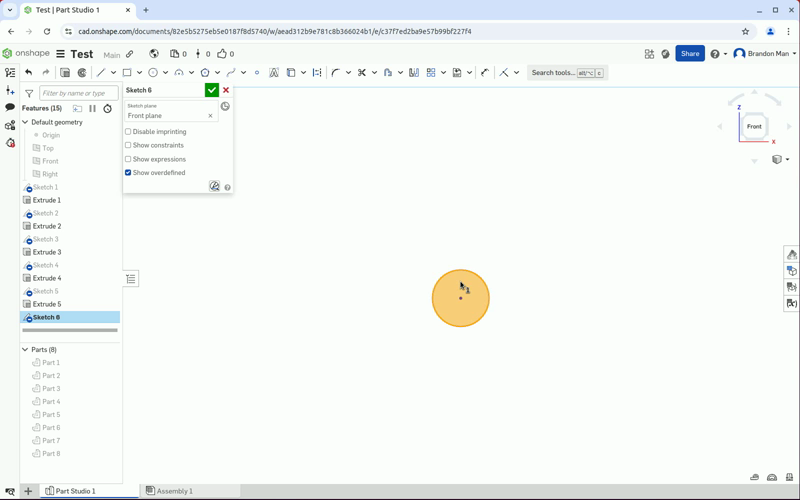
scroll(-6)
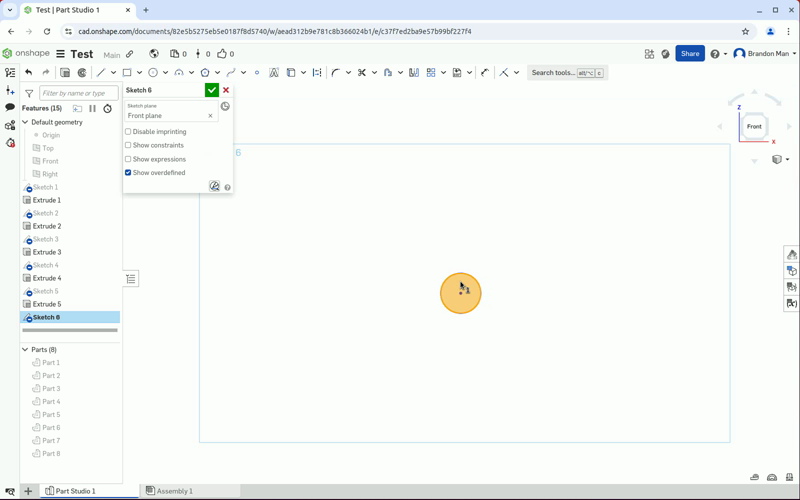
scroll(-6)
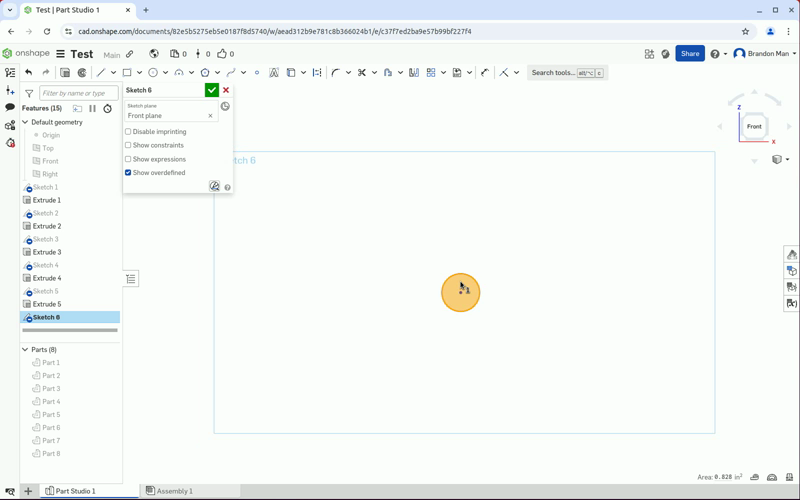
scroll(-6)
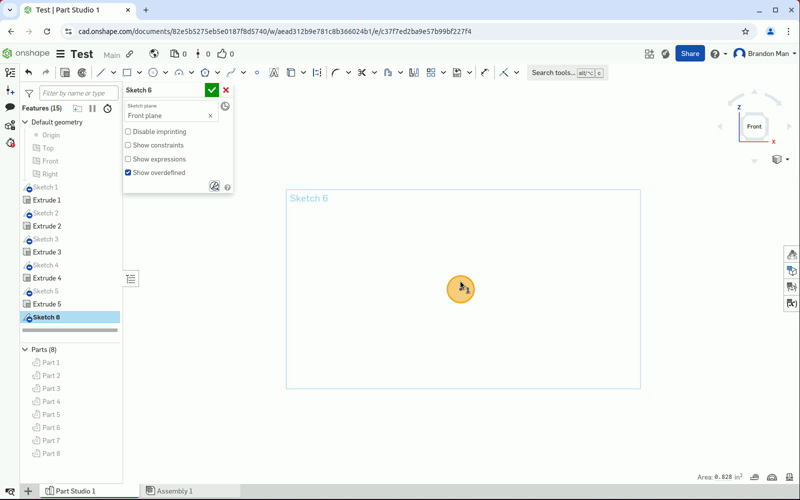
scroll(-6)
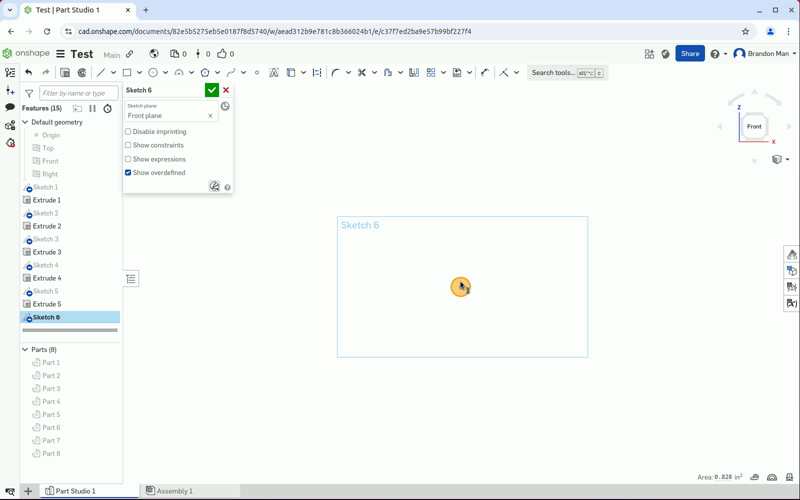
scroll(-6)
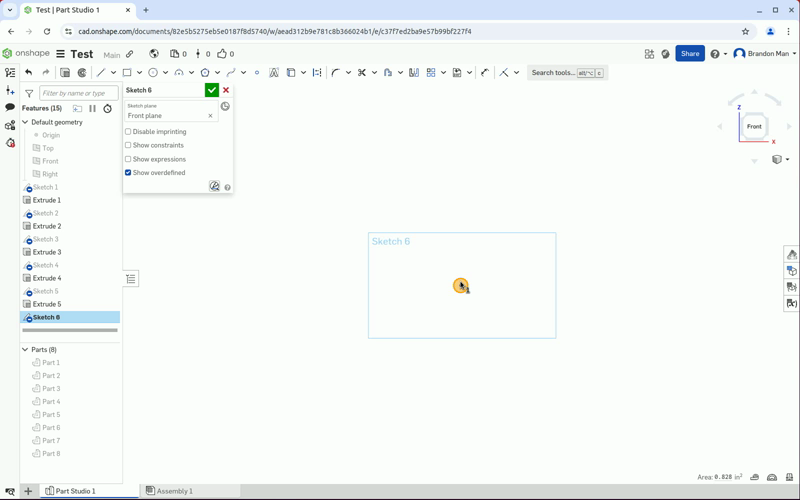
scroll(-6)
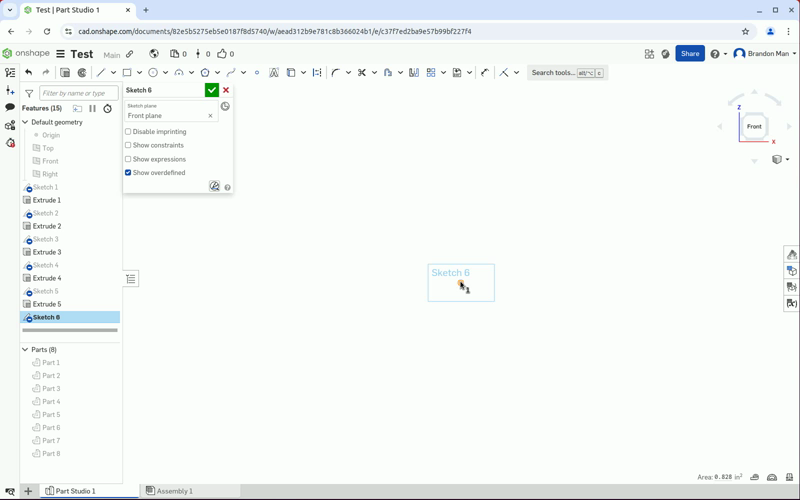
mouse_move(73, 352)
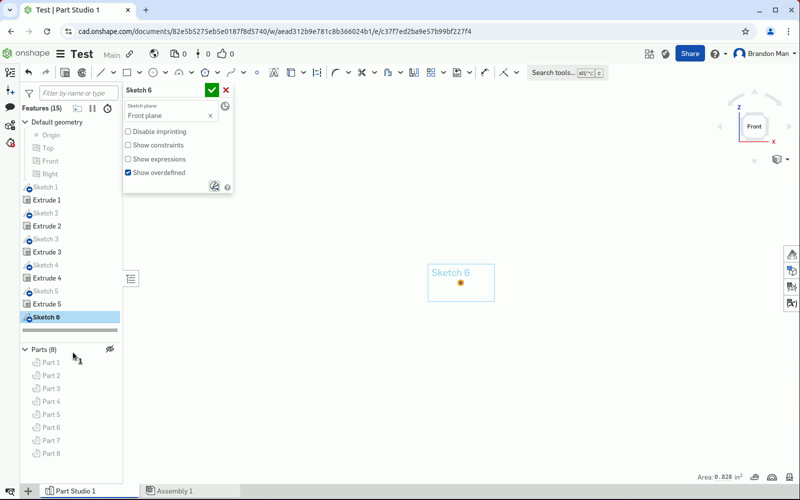
key(shift+y)
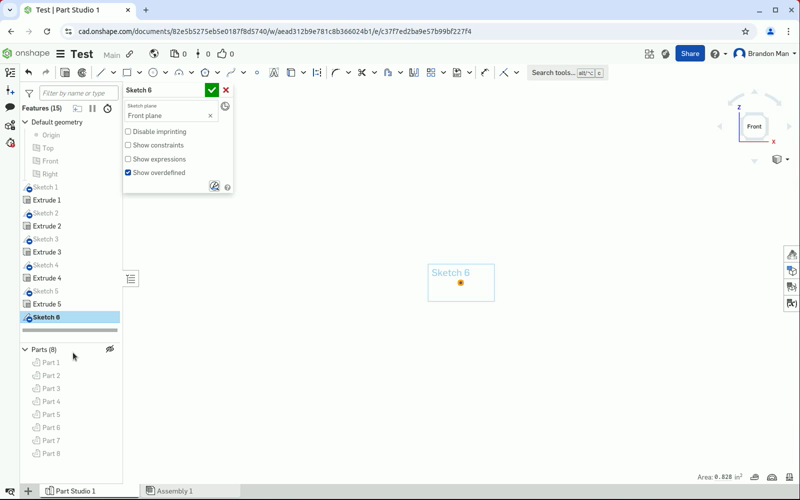
key(shift+e)
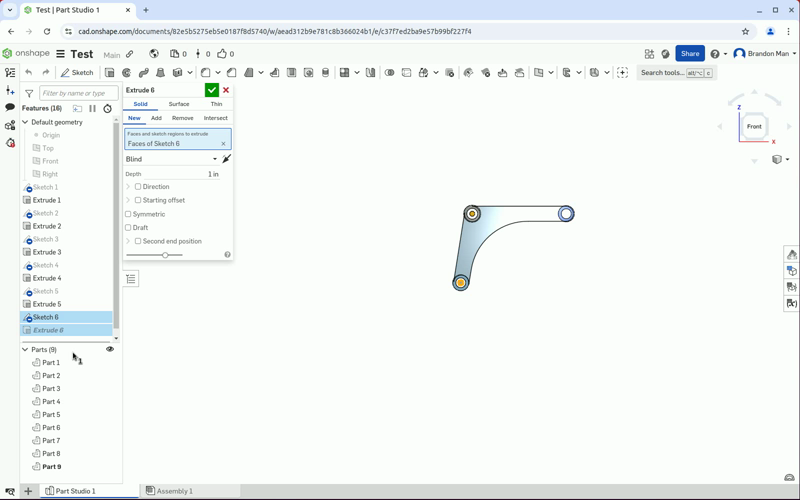
mouse_move(143, 106)
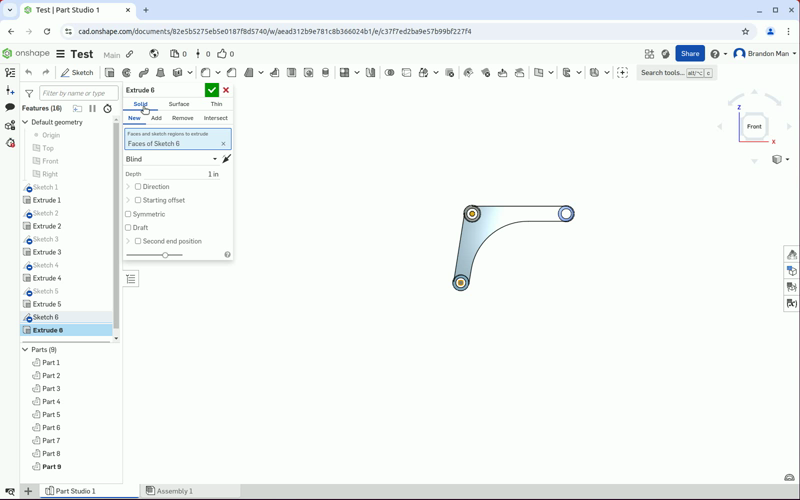
click(143, 106)
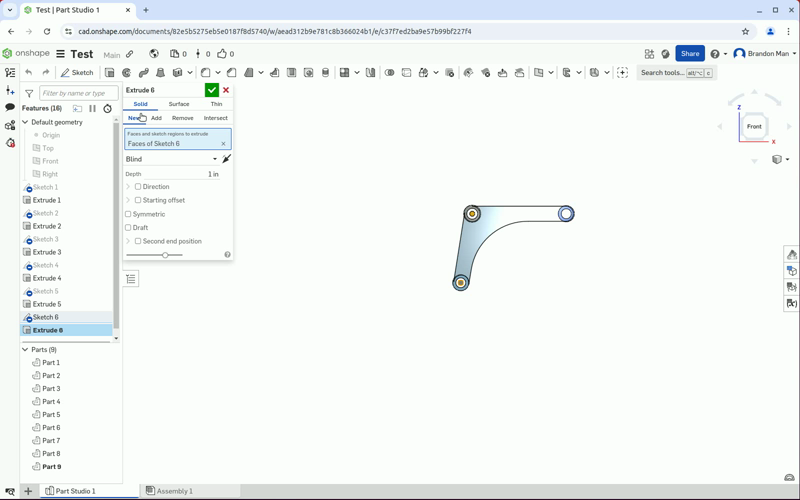
mouse_move(137, 120)
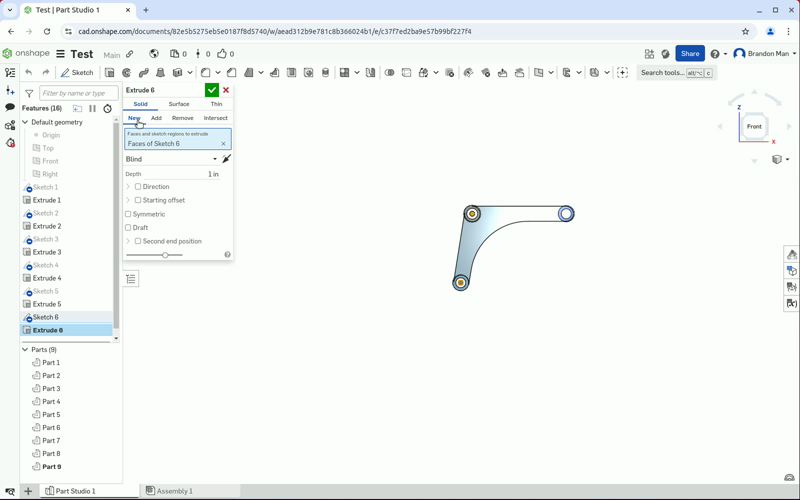
click(137, 120)
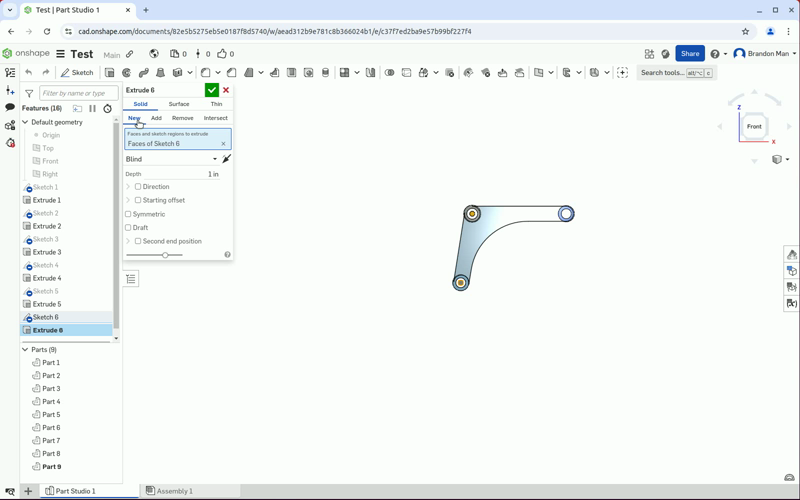
key(tab, 4)
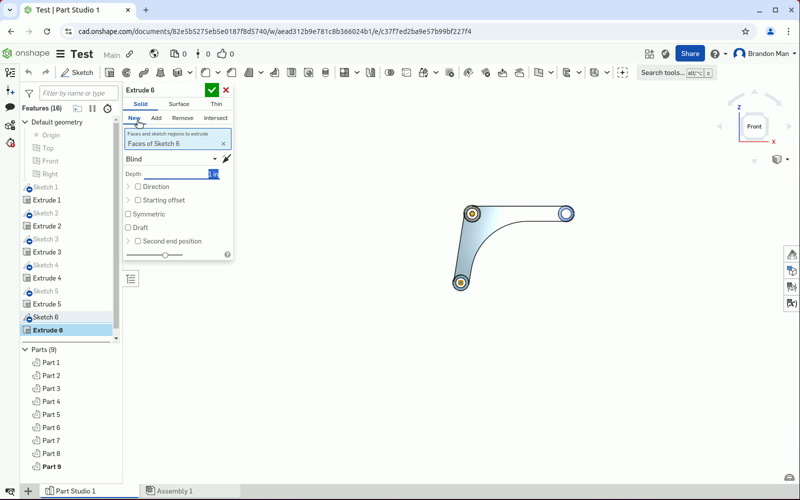
text(1.926)
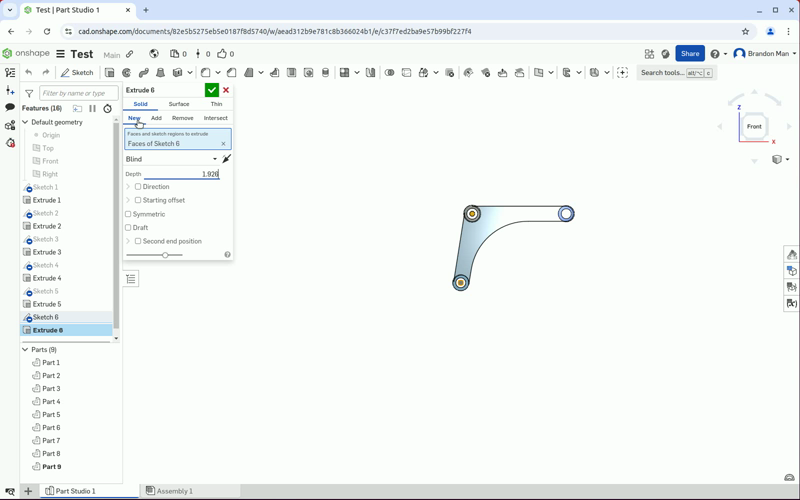
key(enter)
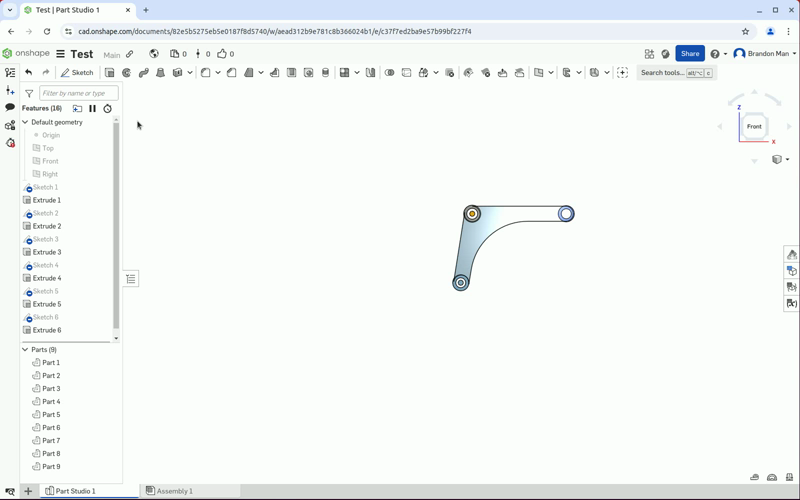
key(shift+h)
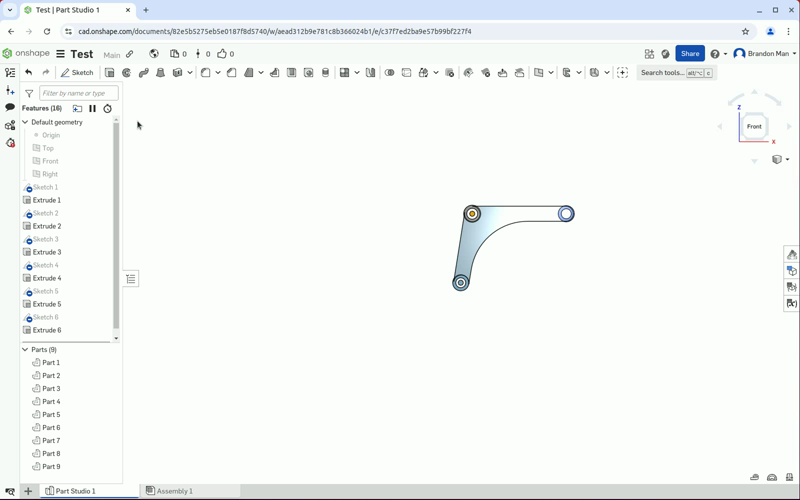
key(shift+h)
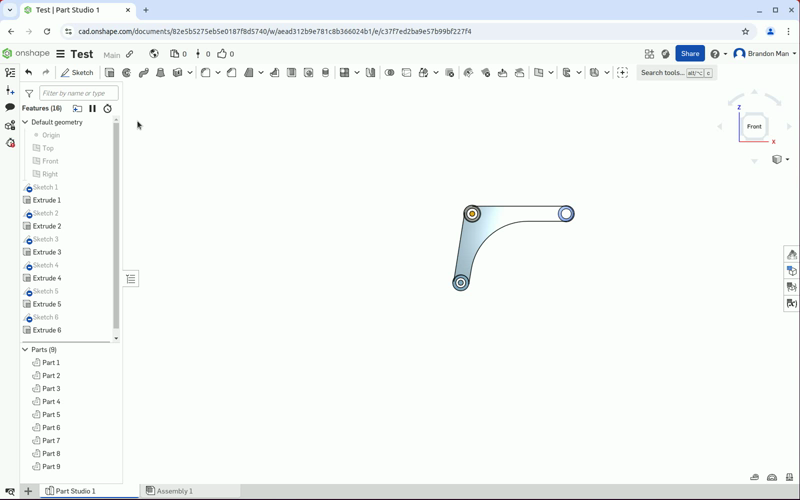
mouse_move(69, 189)
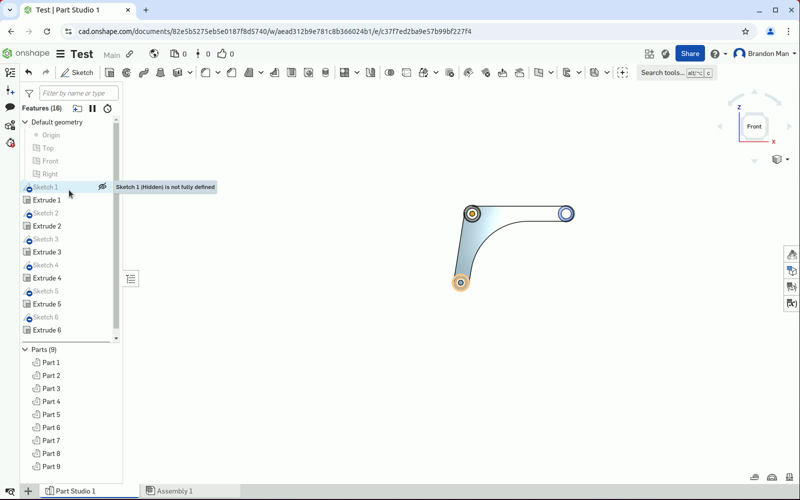
click(69, 189)
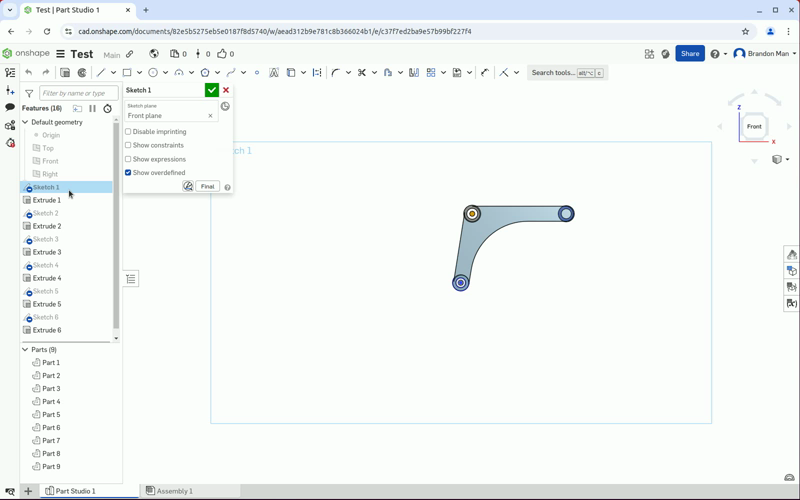
mouse_move(229, 92)
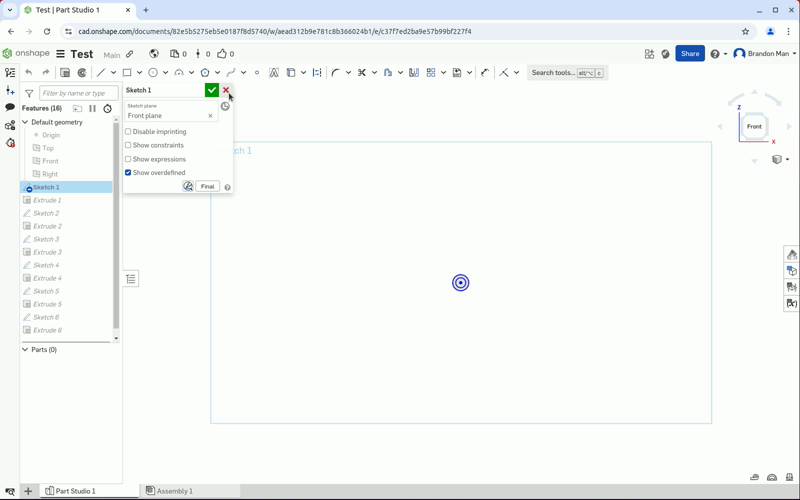
click(229, 92)
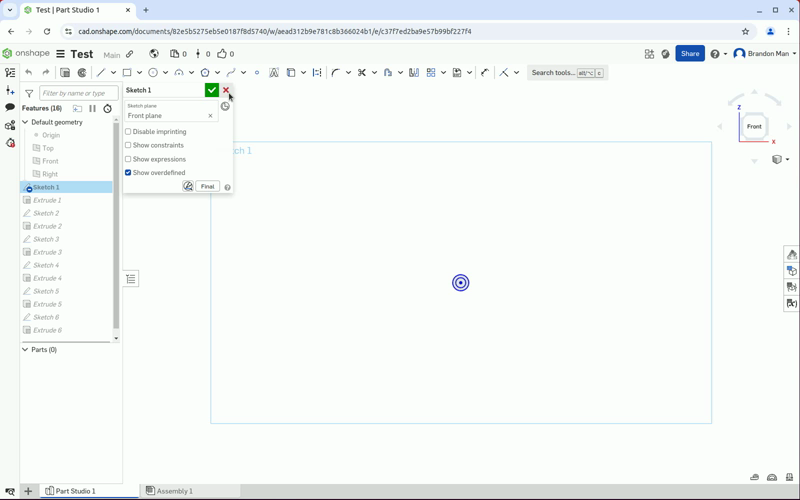
key(shift+s)
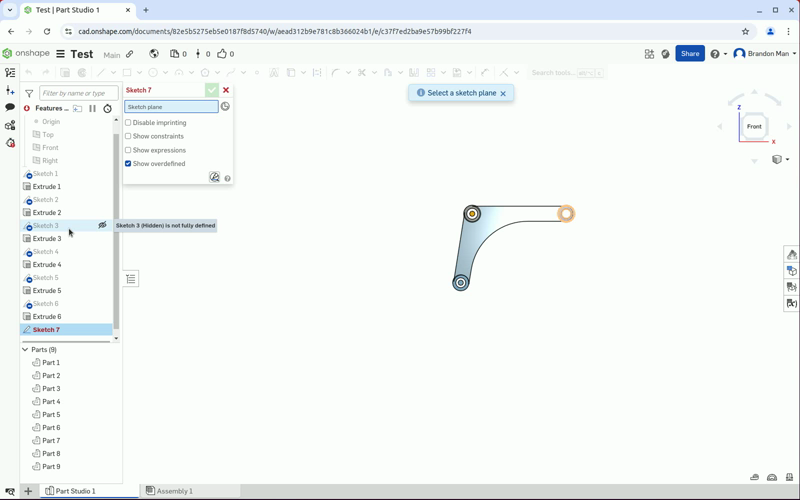
scroll(3)
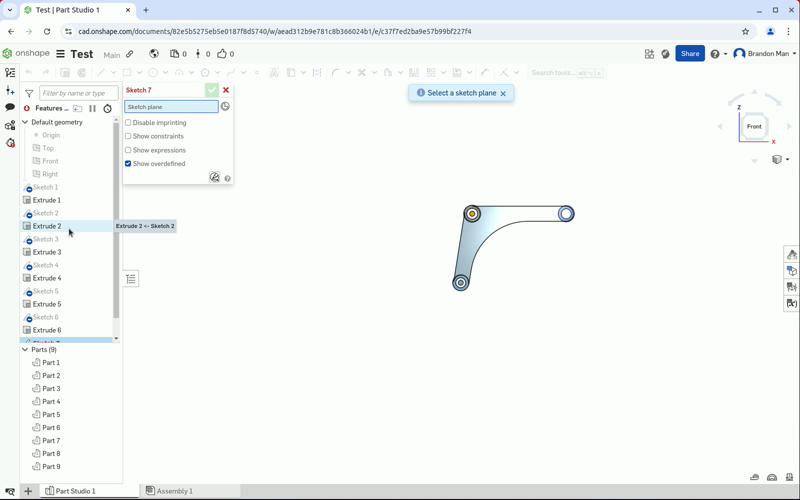
mouse_move(69, 163)
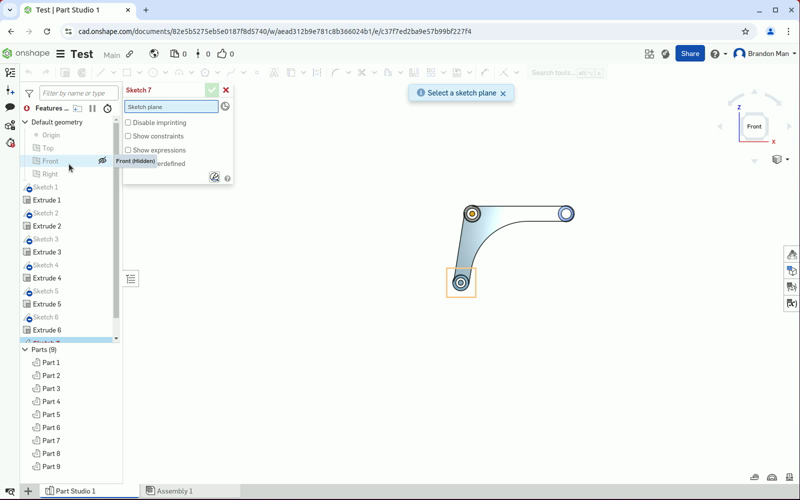
click(69, 163)
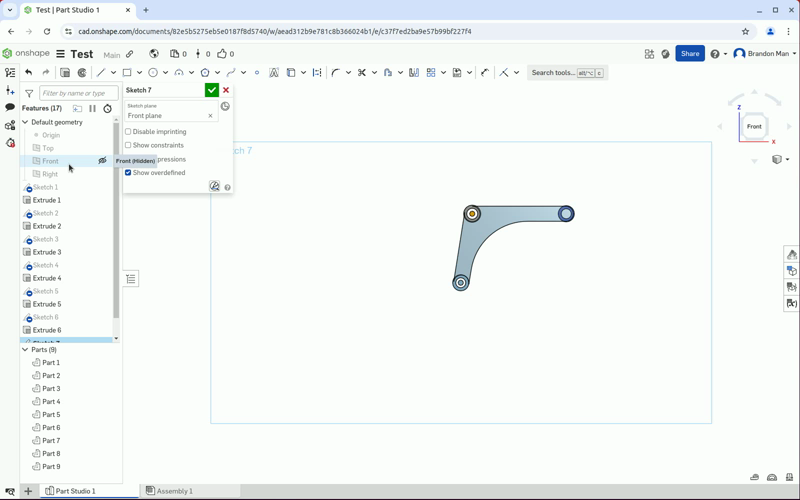
mouse_move(73, 352)
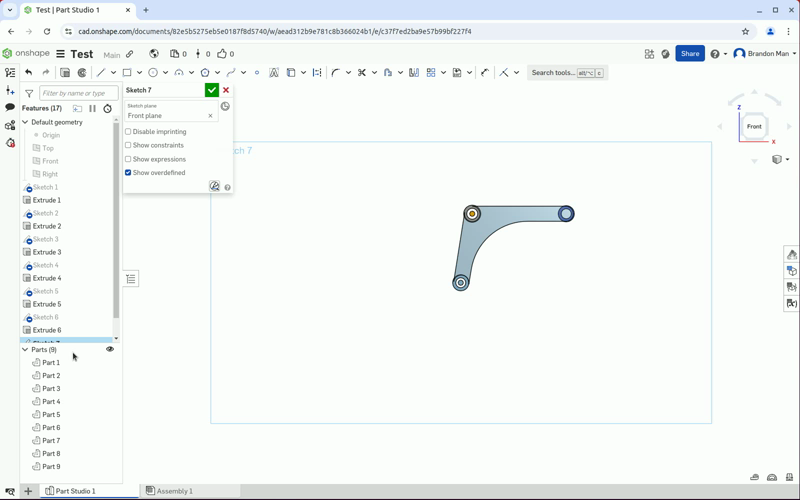
key(y)
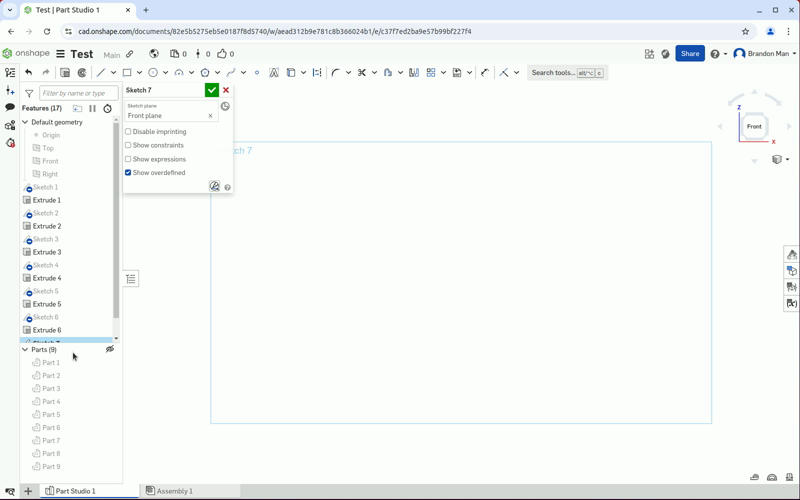
key(c)
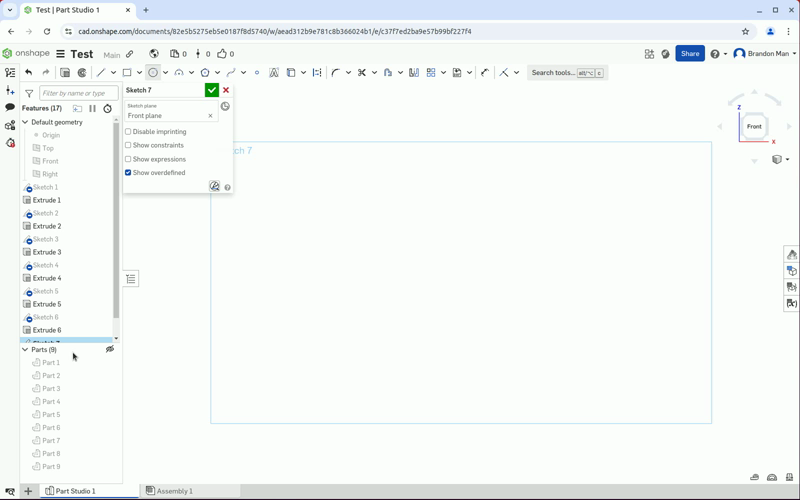
key_down(shift)
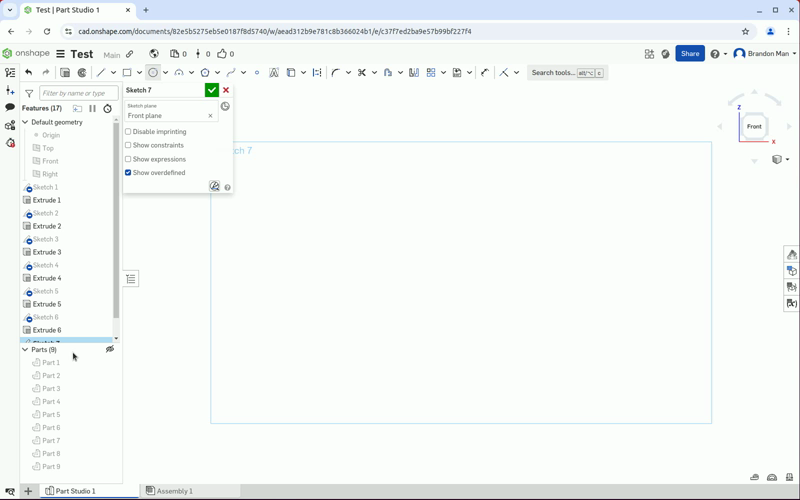
mouse_move(566, 213)
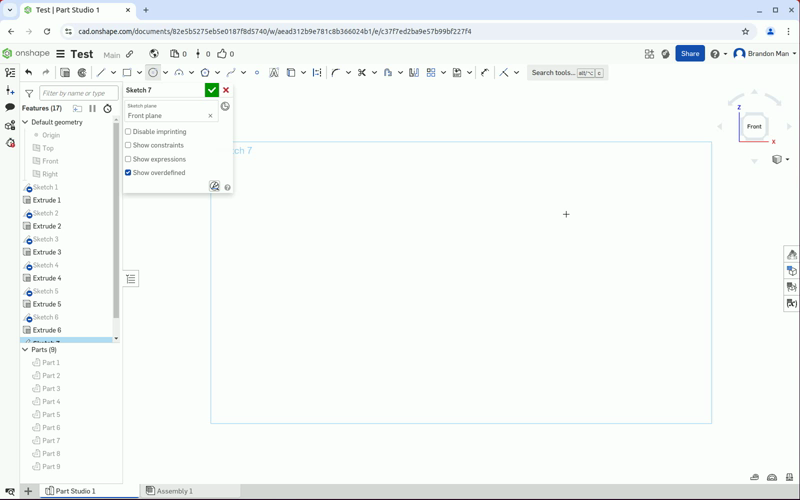
click(566, 213)
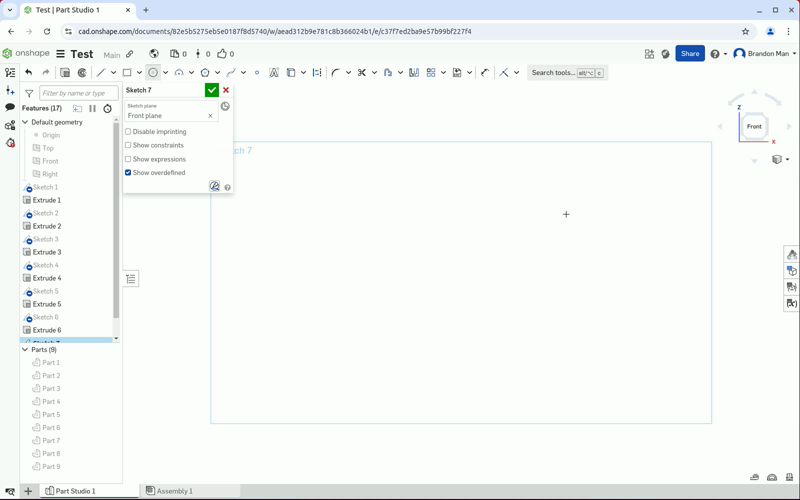
key_up(shift)
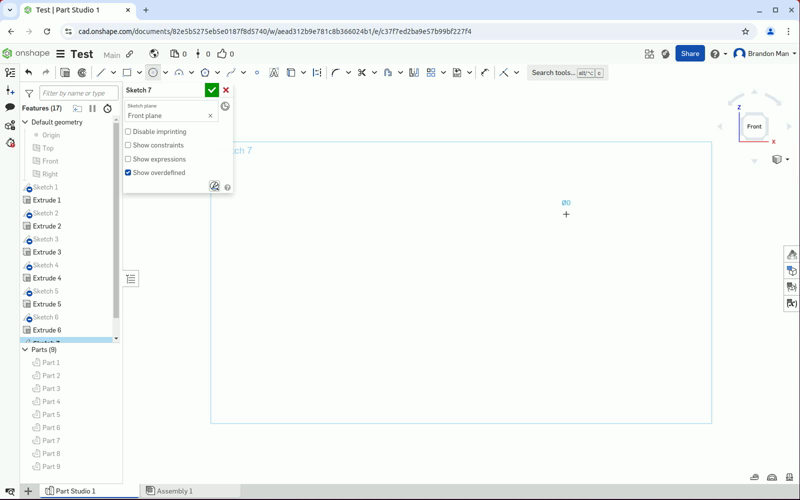
mouse_move(568, 213)
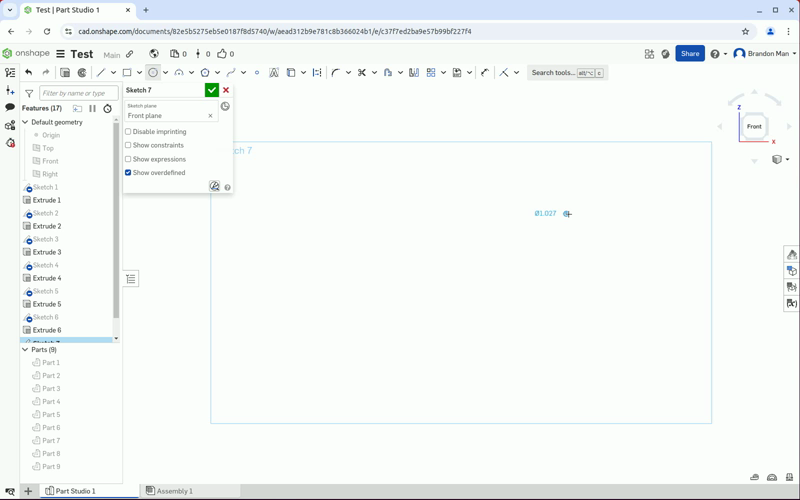
scroll(6)
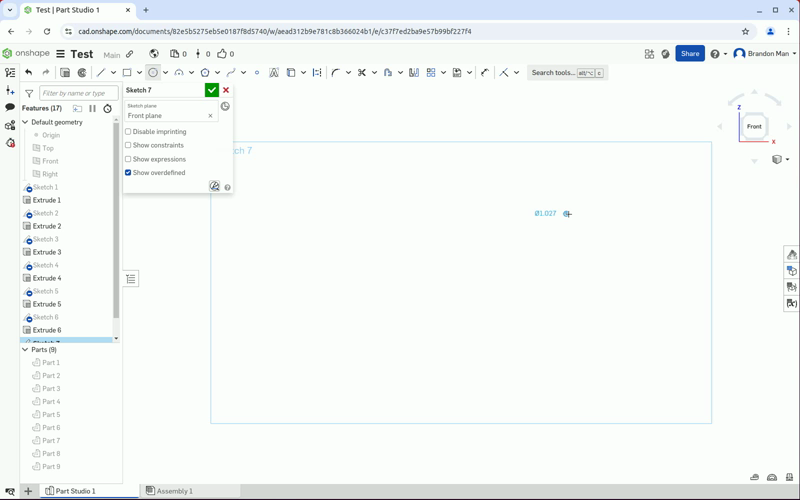
scroll(6)
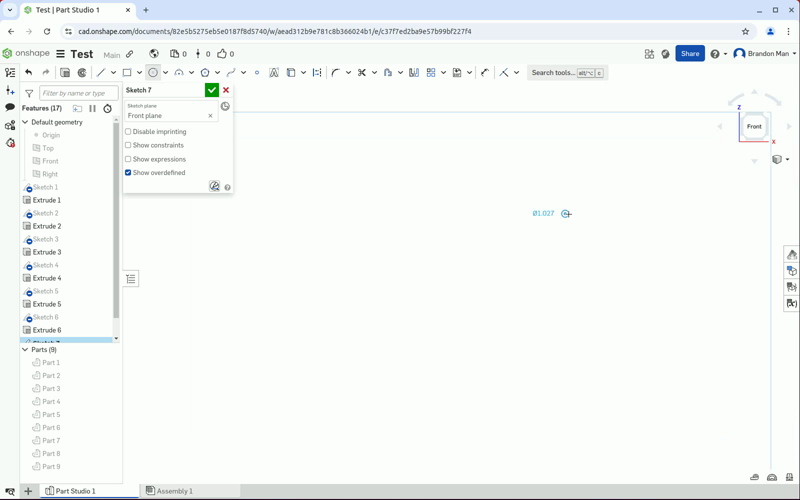
scroll(6)
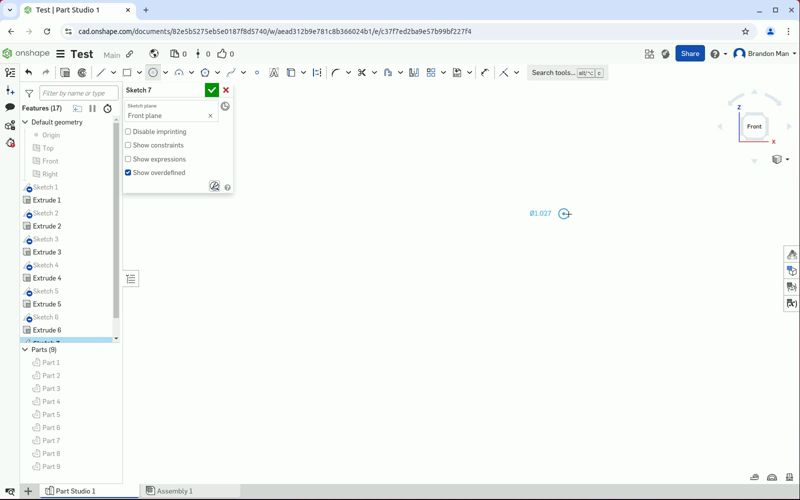
scroll(6)
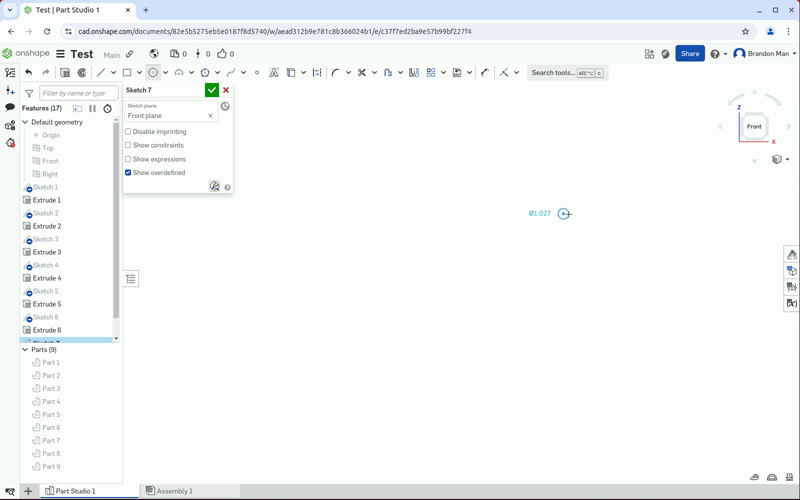
scroll(6)
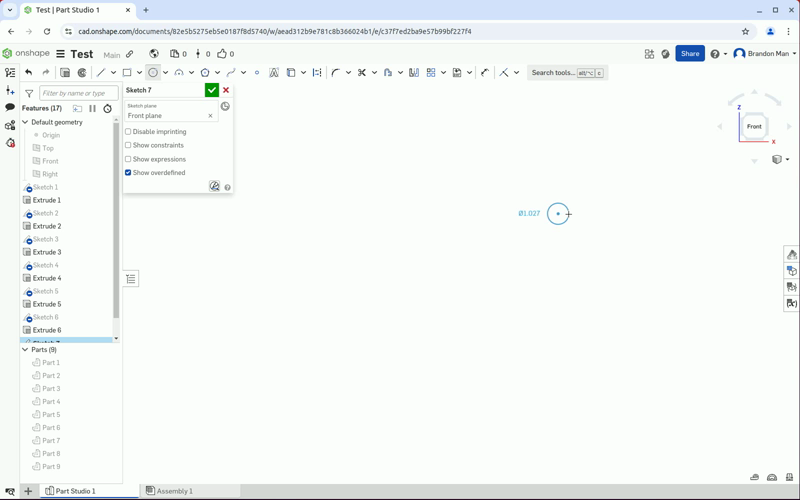
scroll(6)
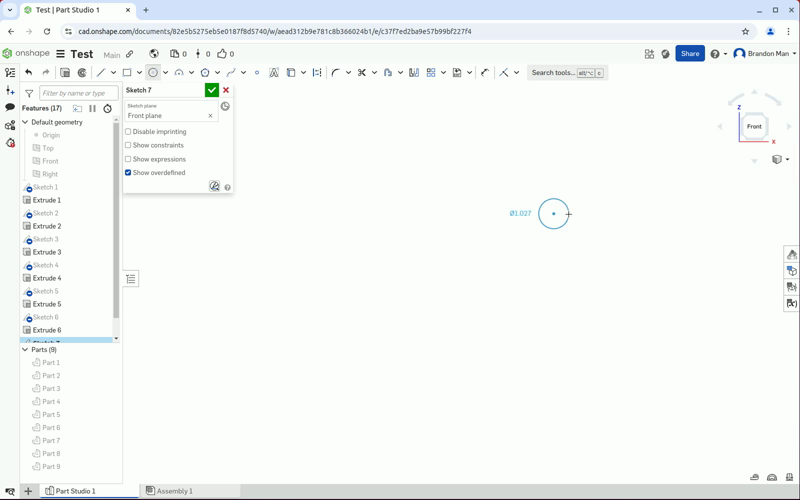
scroll(6)
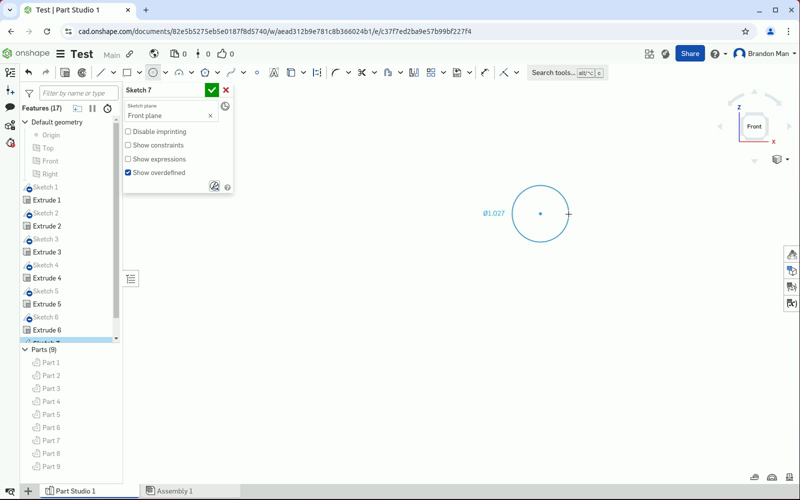
click(568, 213)
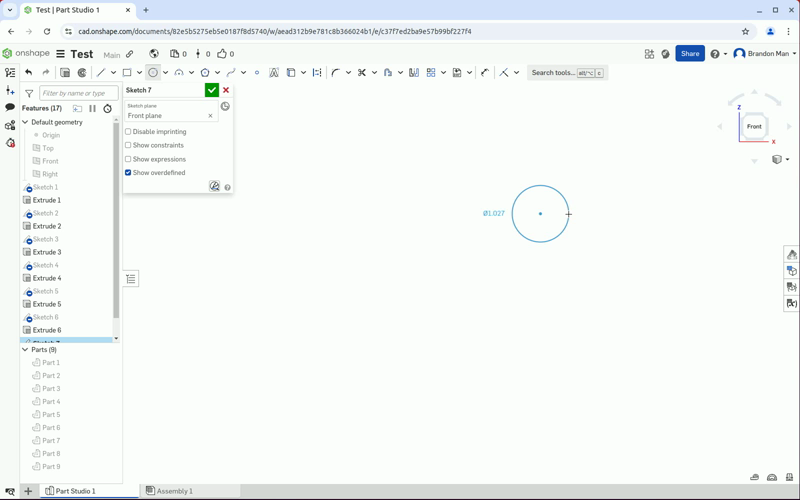
scroll(-6)
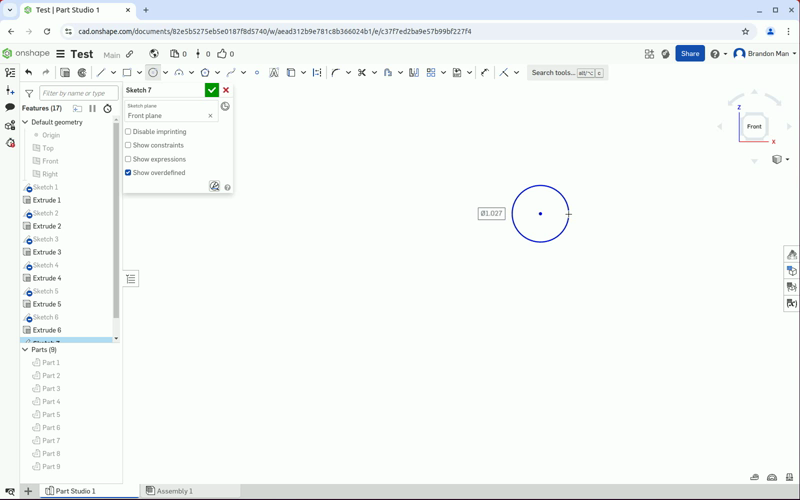
scroll(-6)
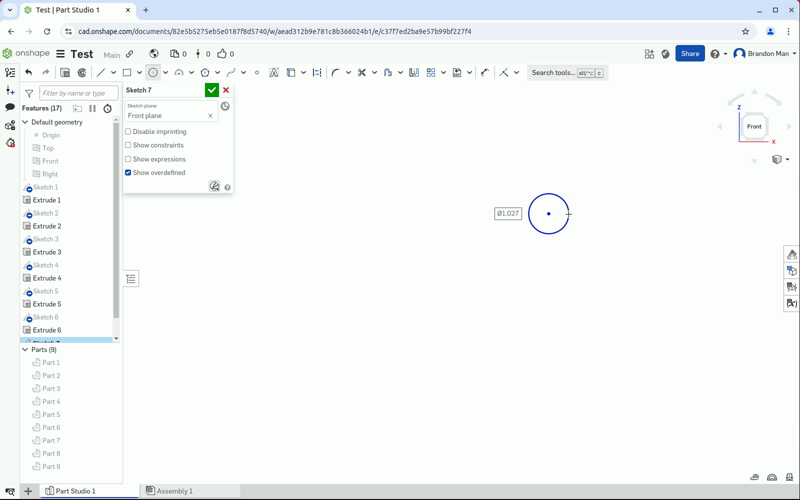
scroll(-6)
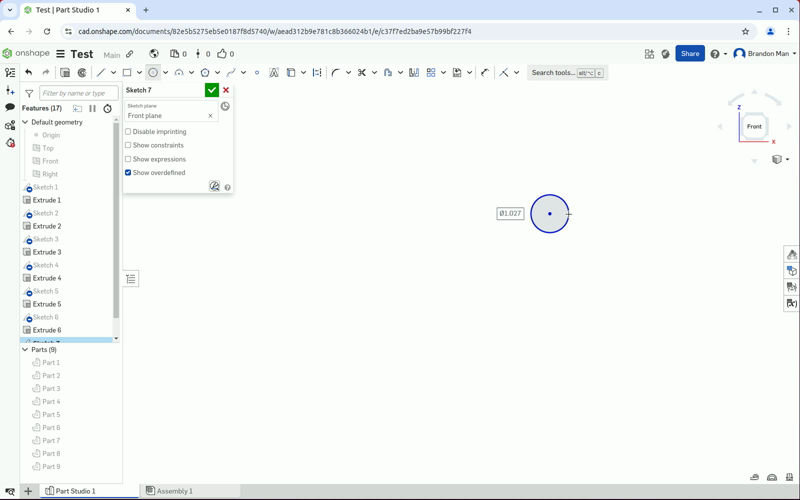
scroll(-6)
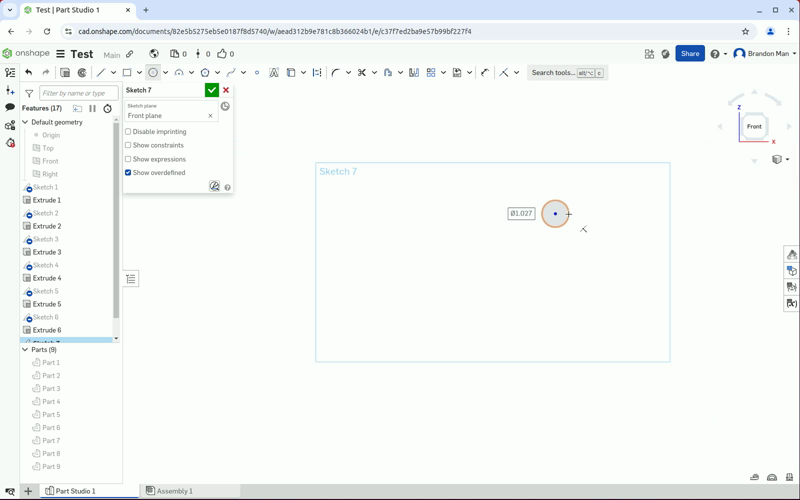
scroll(-6)
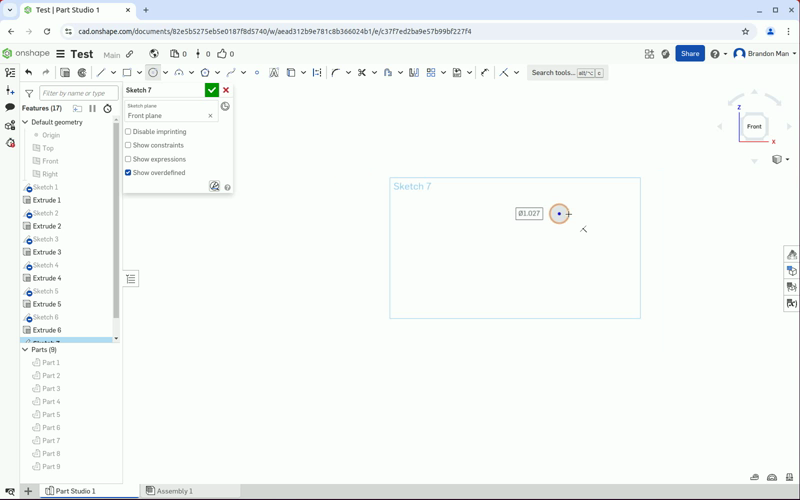
scroll(-6)
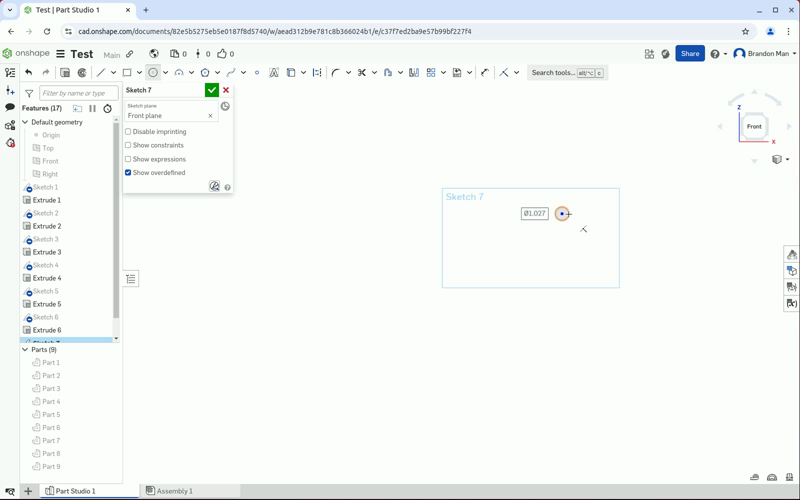
scroll(-6)
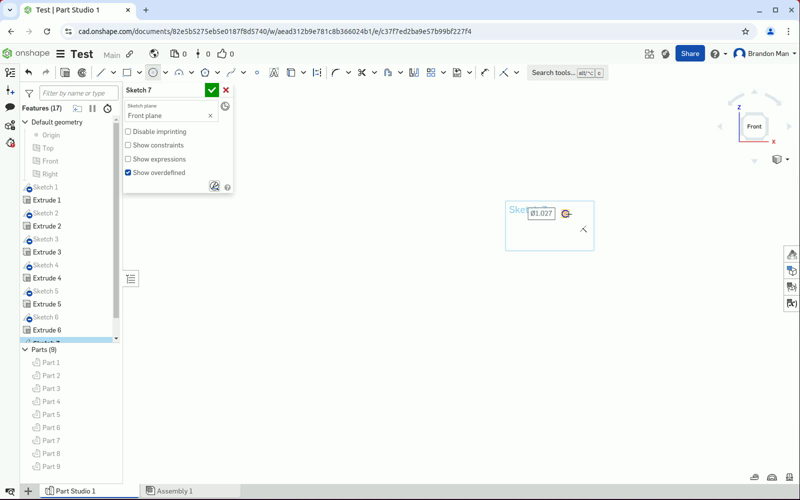
key(esc)
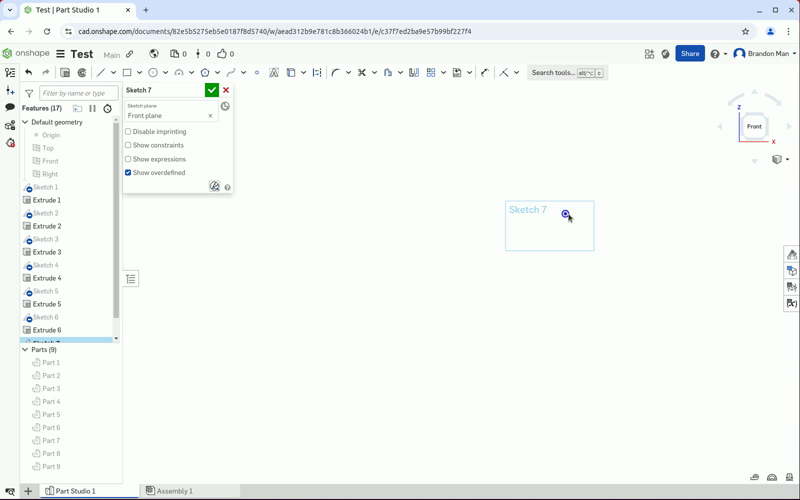
mouse_move(566, 215)
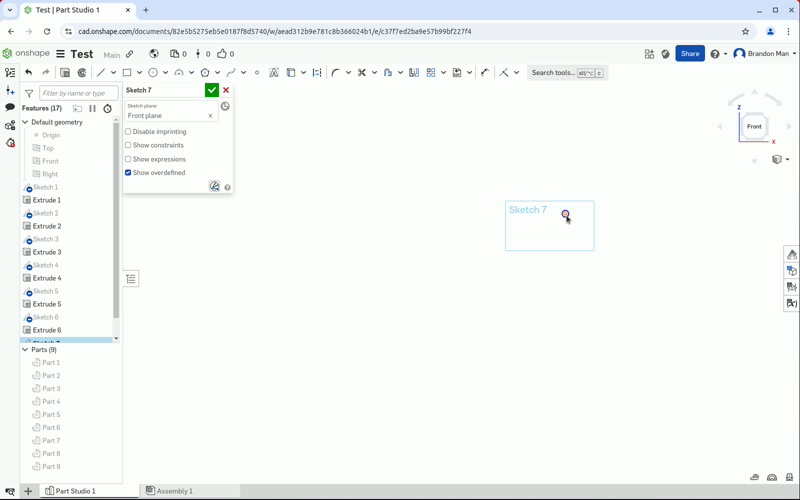
scroll(6)
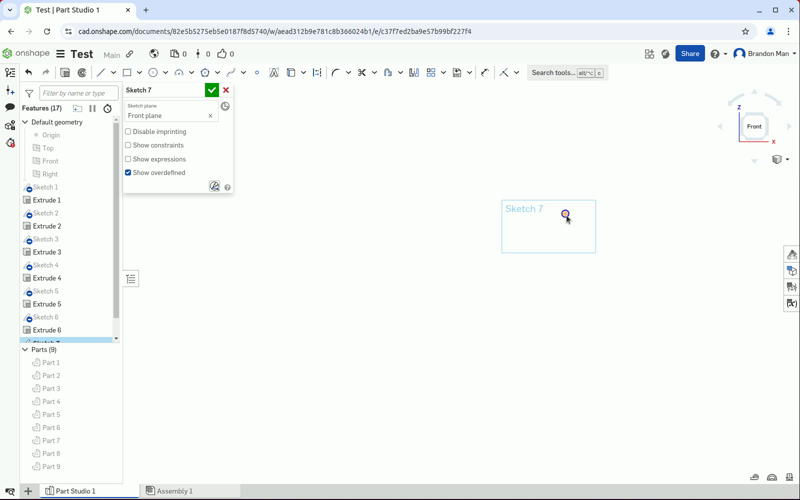
scroll(6)
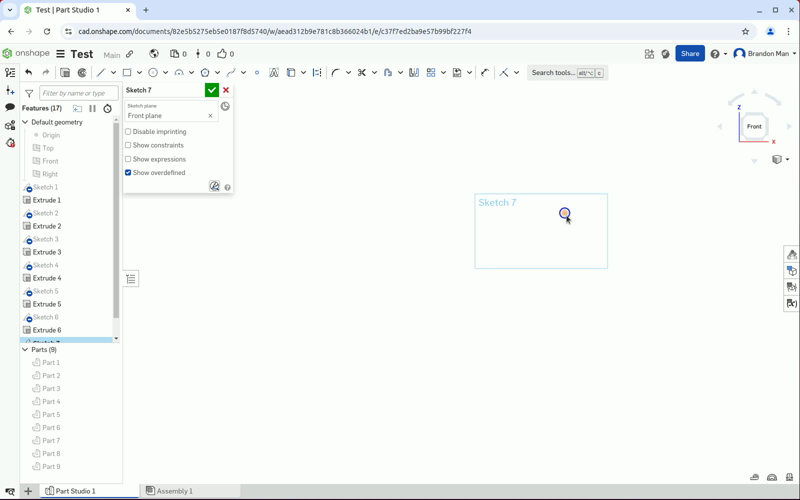
scroll(6)
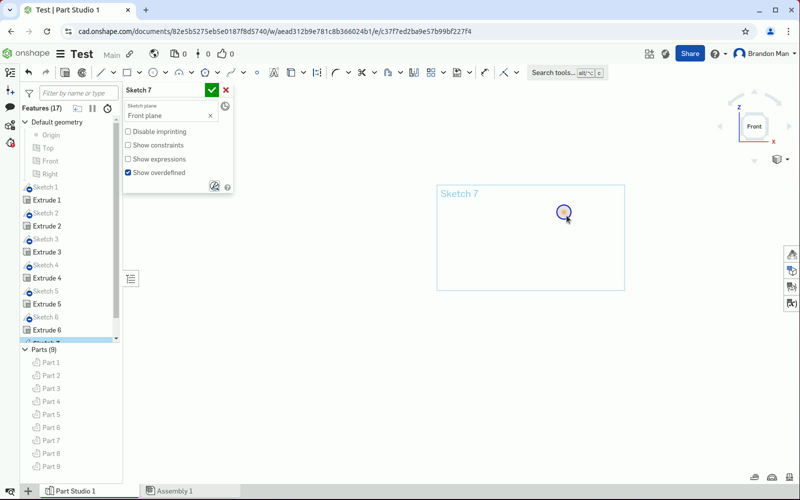
scroll(6)
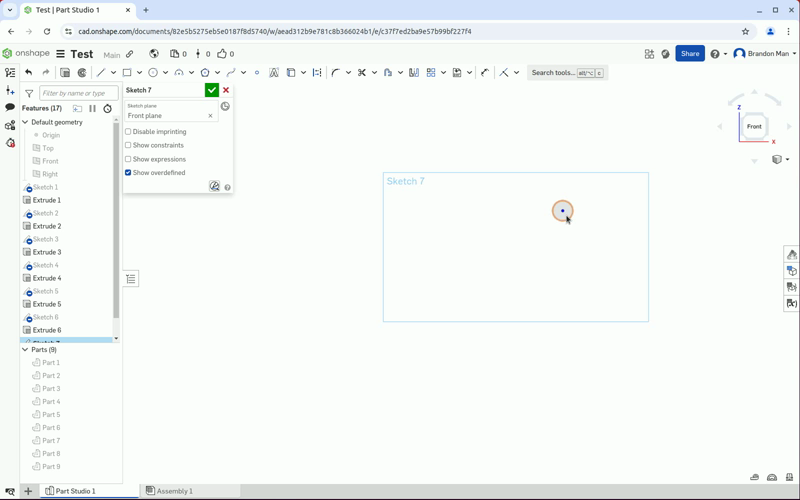
scroll(6)
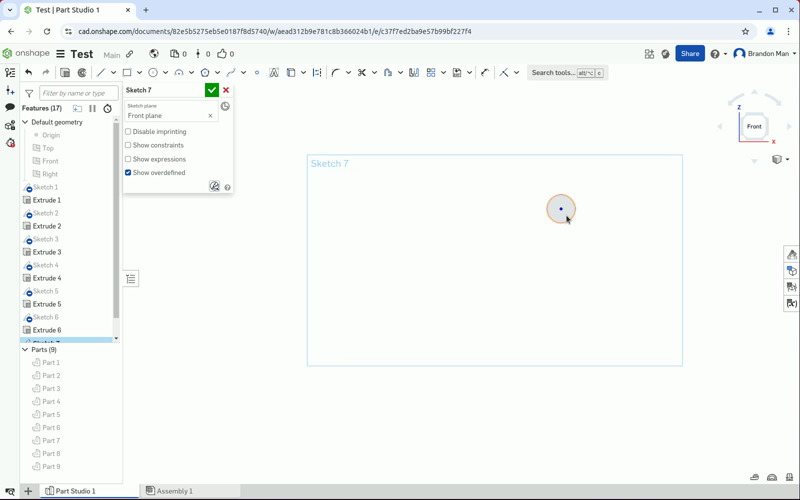
scroll(6)
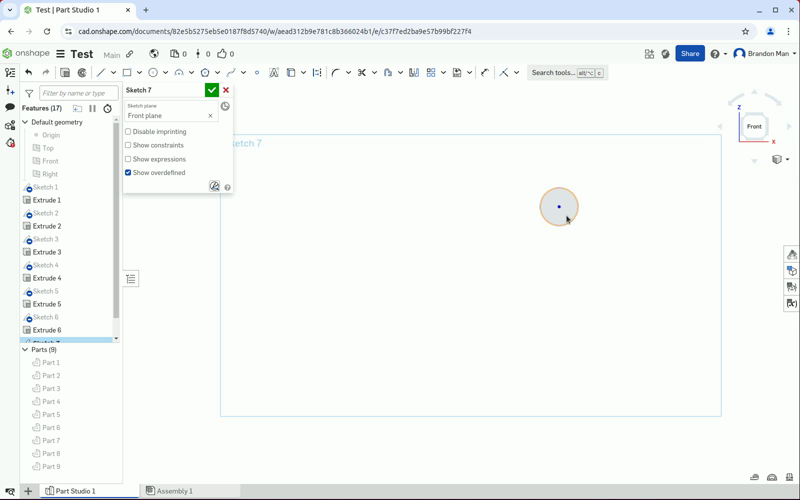
scroll(6)
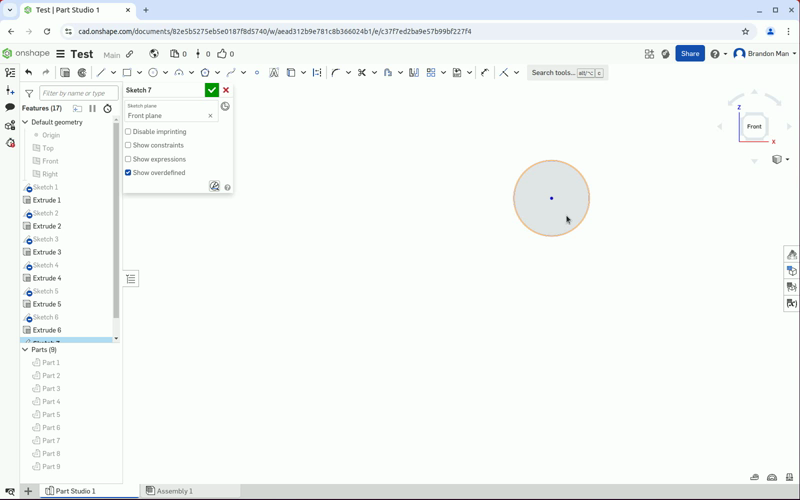
click(566, 215)
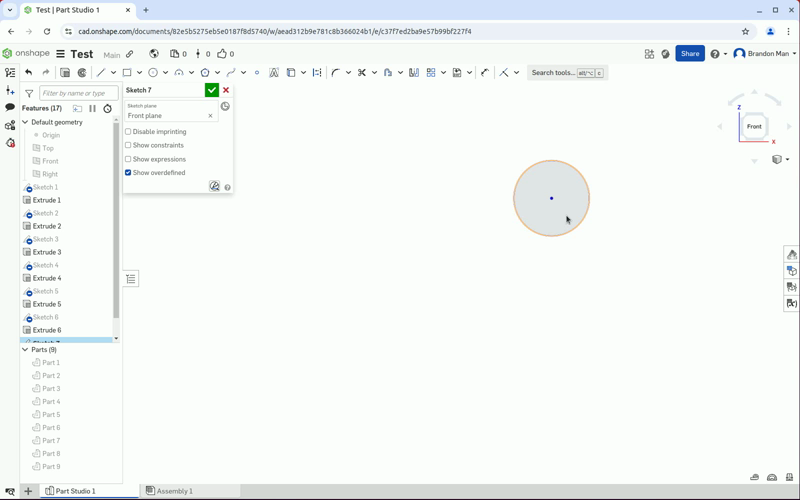
scroll(-6)
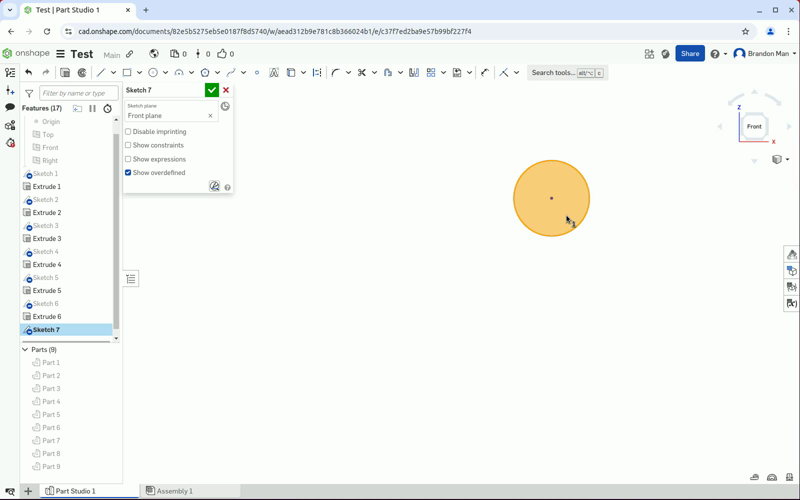
scroll(-6)
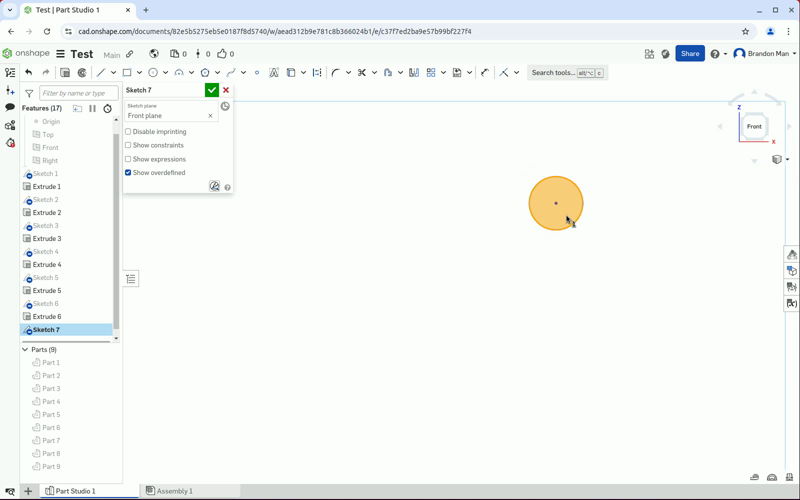
scroll(-6)
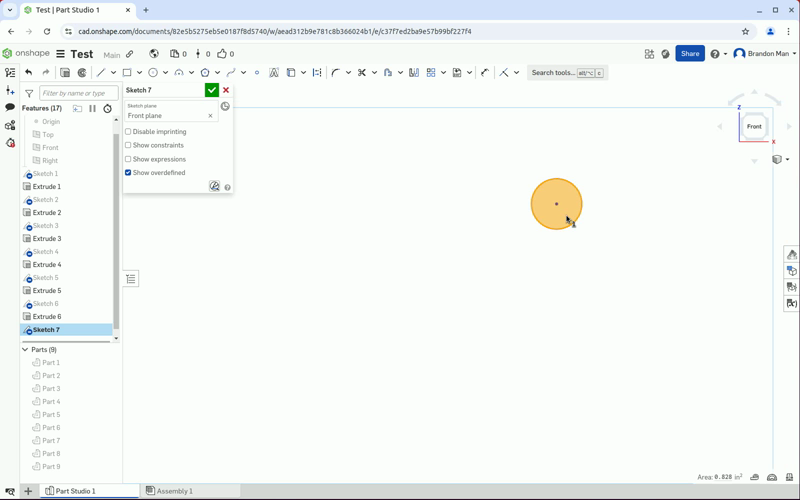
scroll(-6)
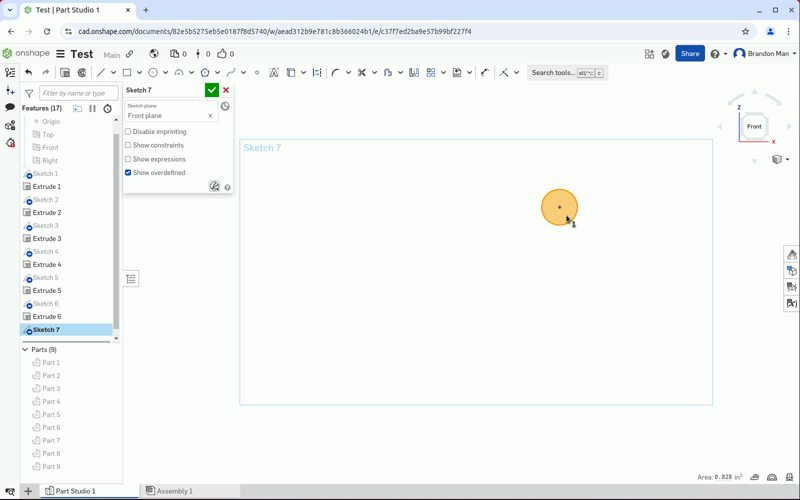
scroll(-6)
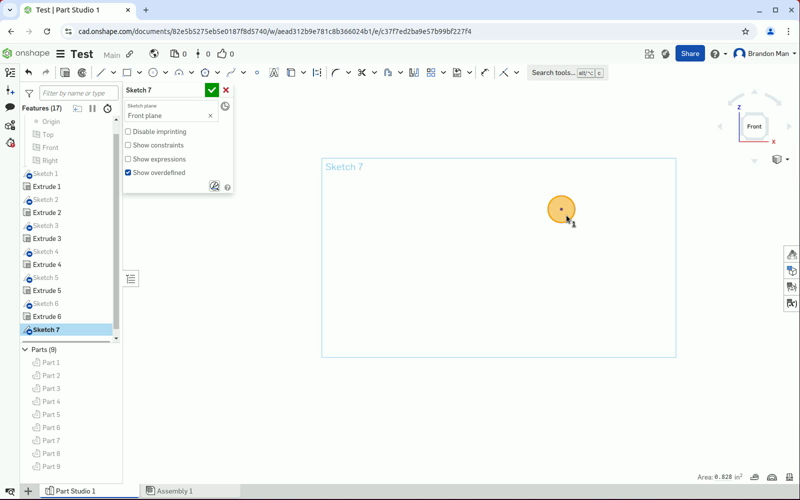
scroll(-6)
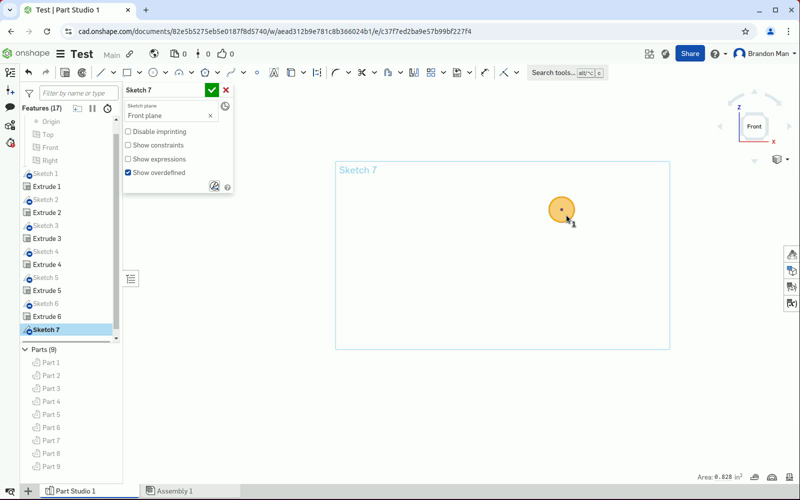
scroll(-6)
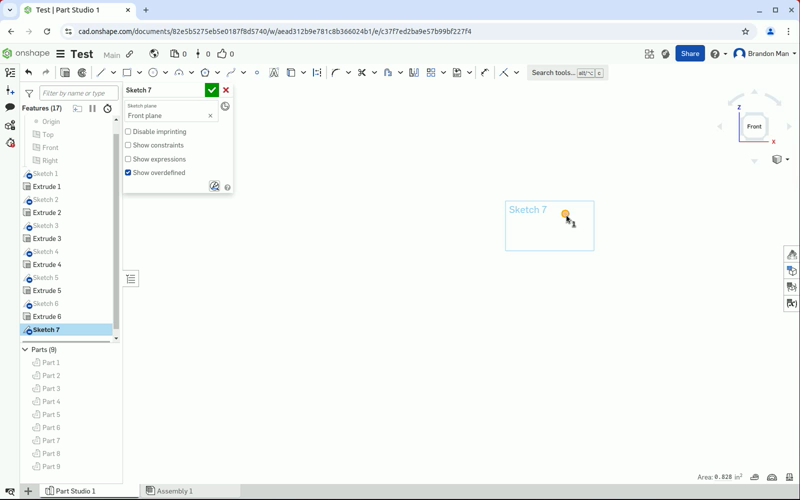
mouse_move(73, 352)
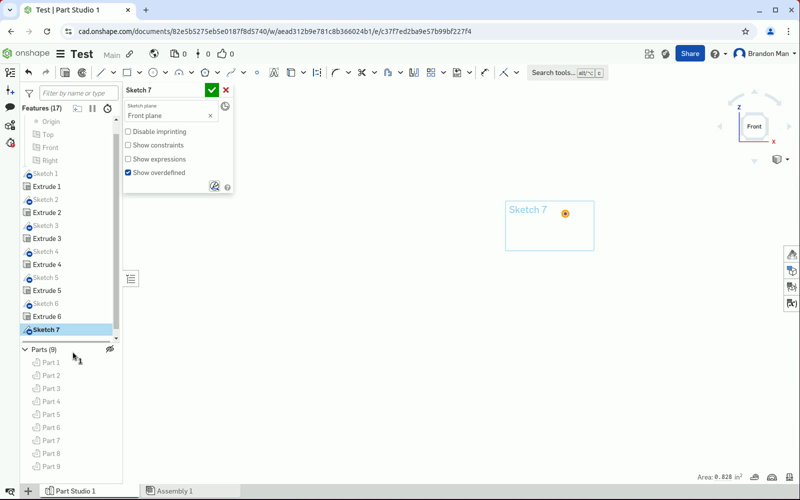
key(shift+y)
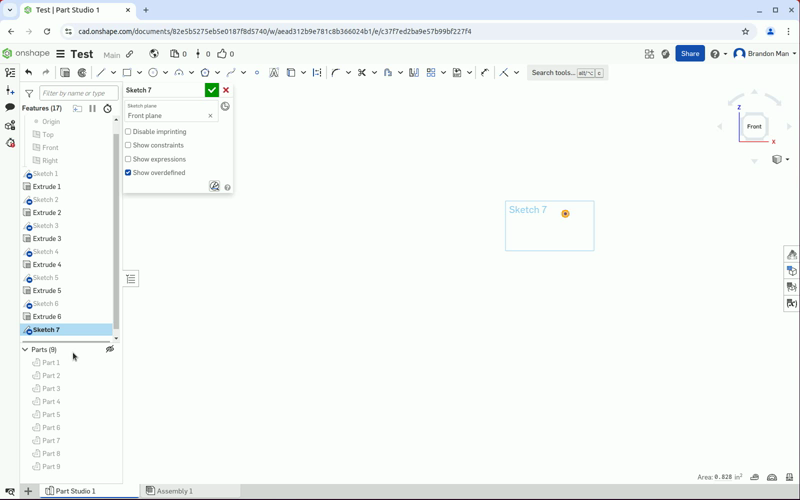
key(shift+e)
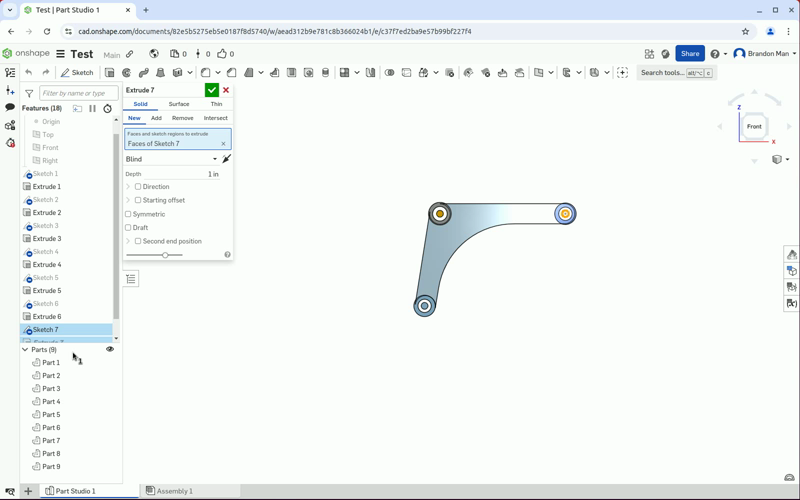
mouse_move(143, 106)
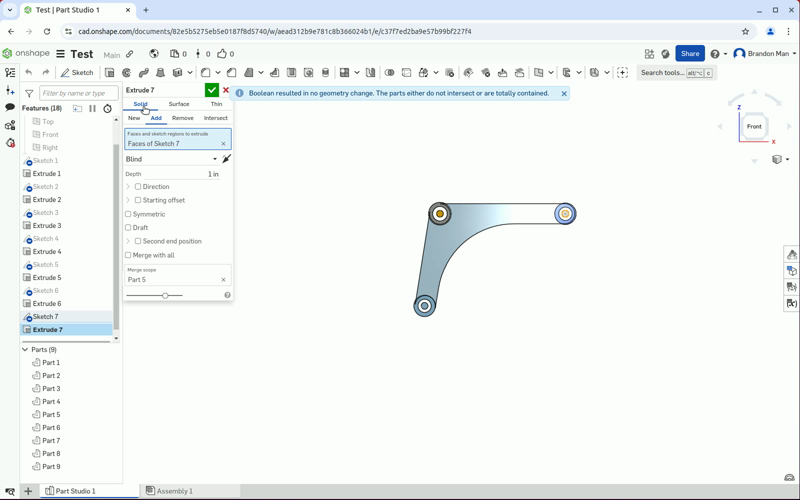
click(143, 106)
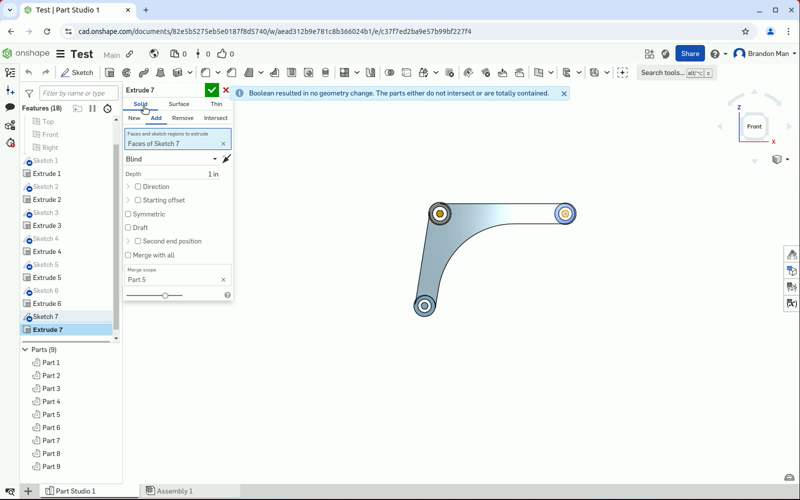
mouse_move(137, 120)
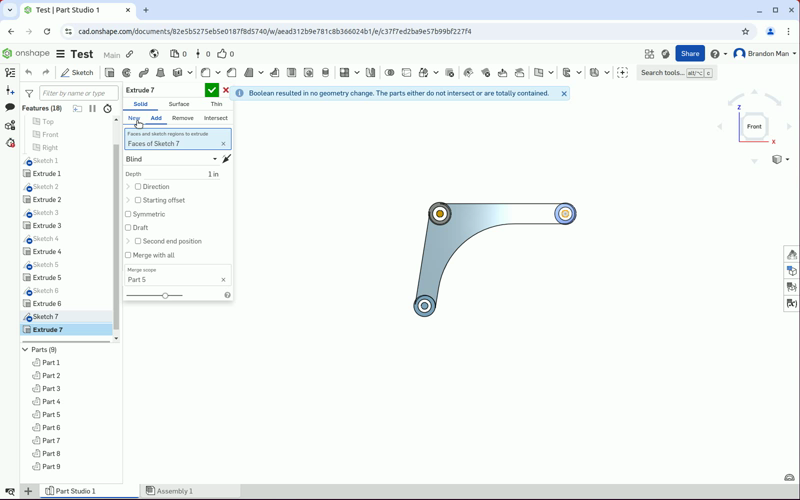
click(137, 120)
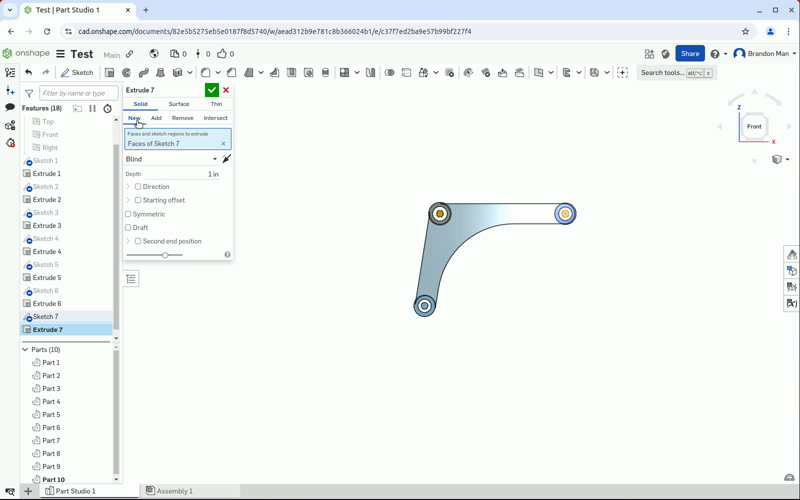
key(tab, 4)
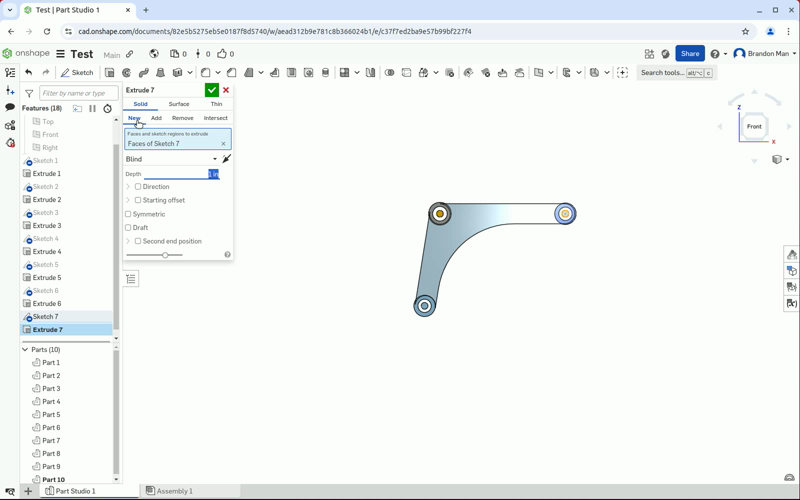
text(1.926)
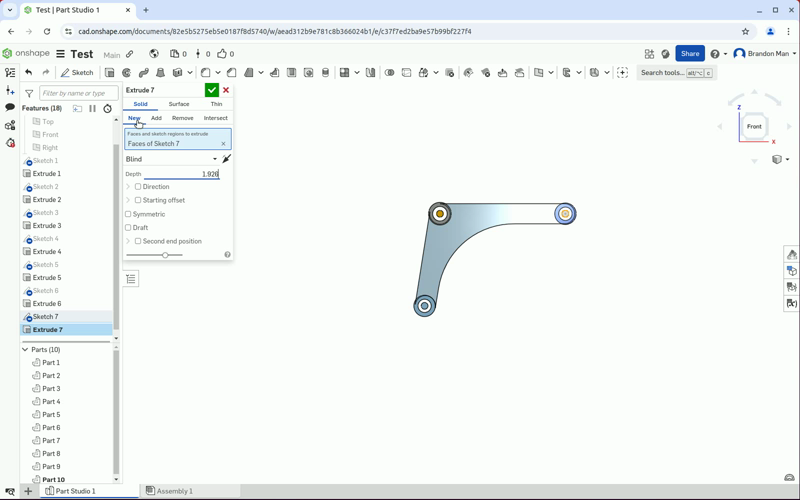
key(enter)
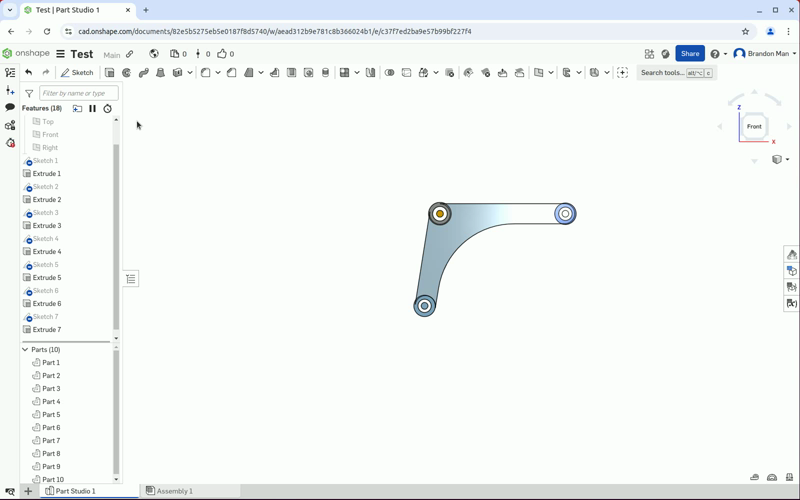
key(shift+h)
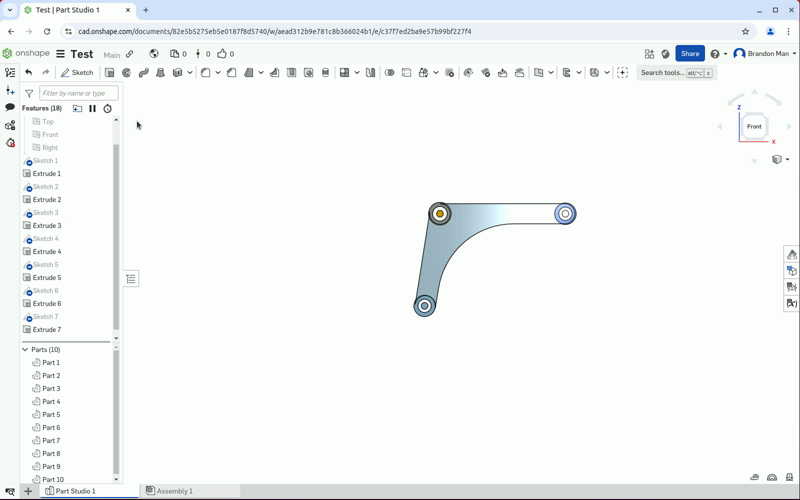
key(shift+h)
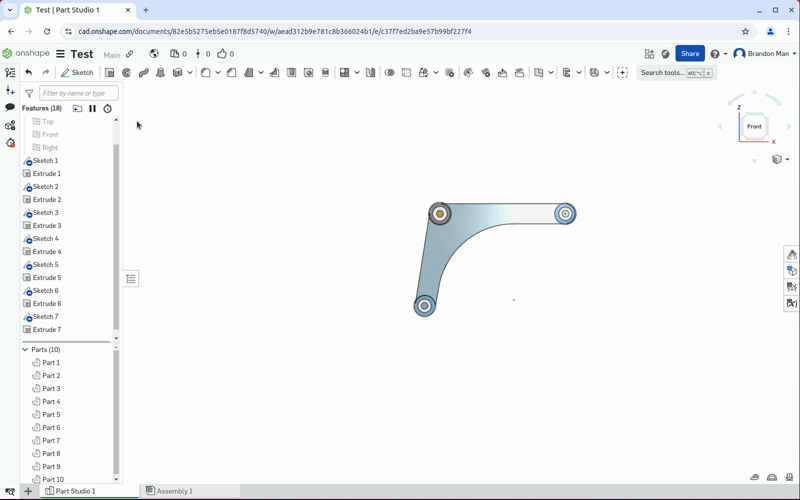
key(shift+7)
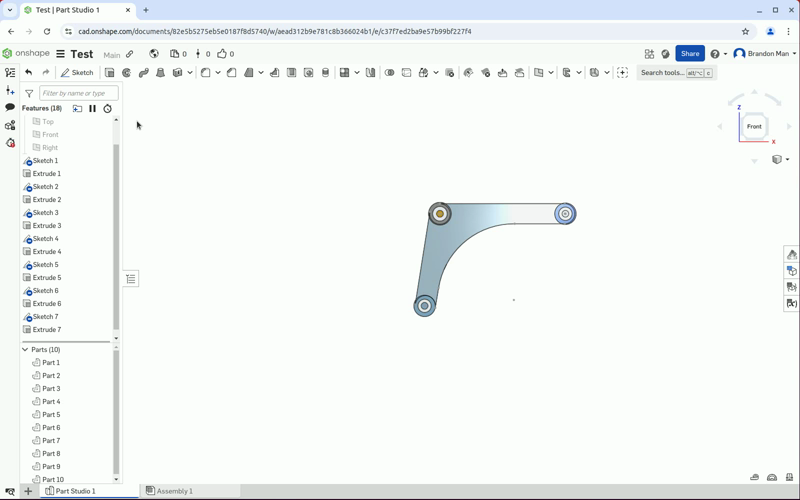
key(left, 2)
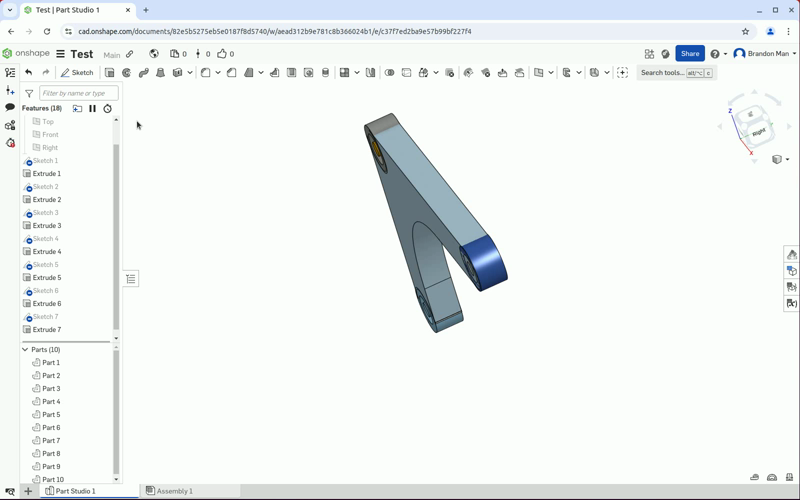
key(down, 2)
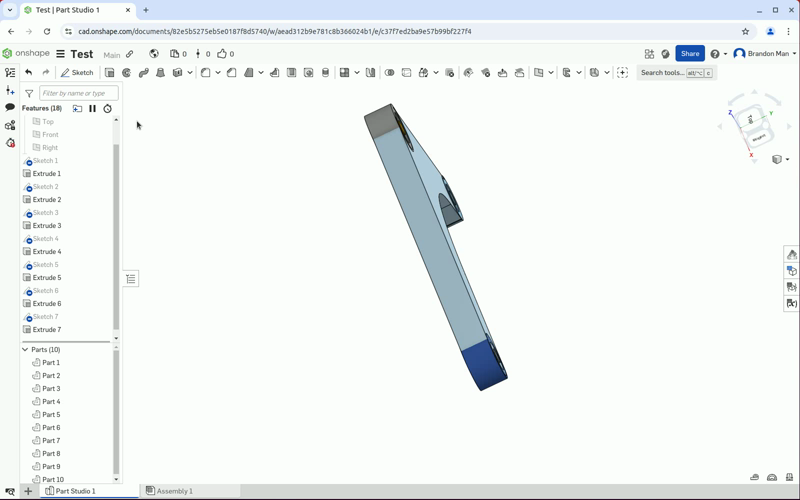
key(up, 2)
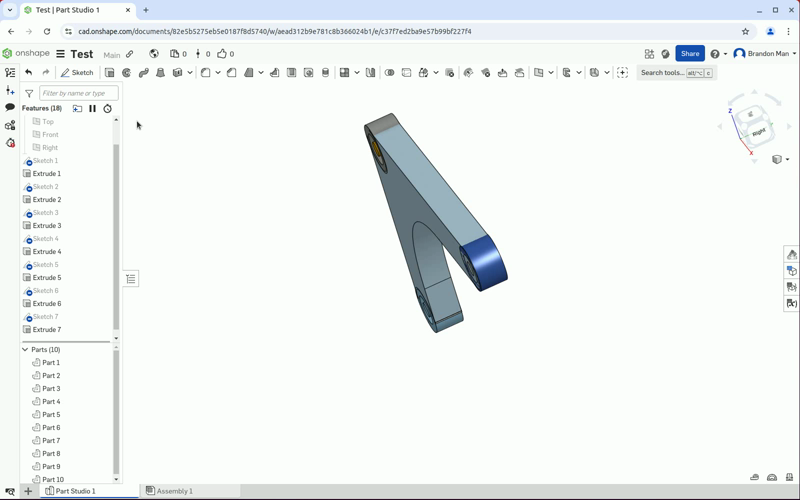
key(right, 2)
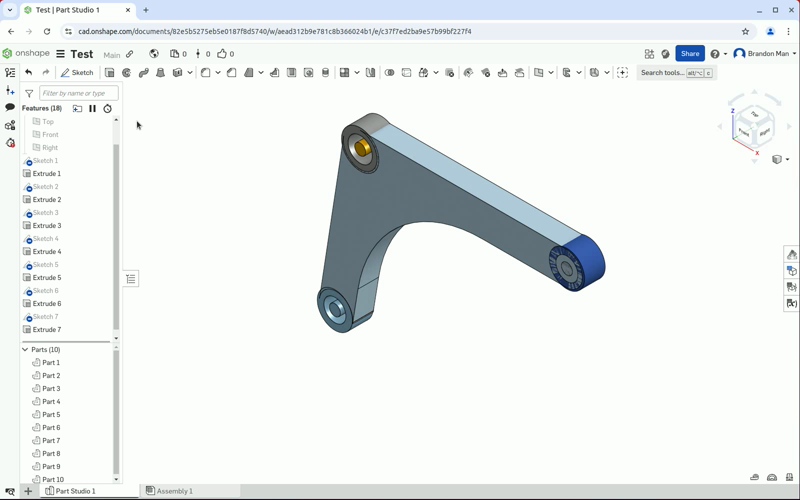
mouse_move(69, 163)
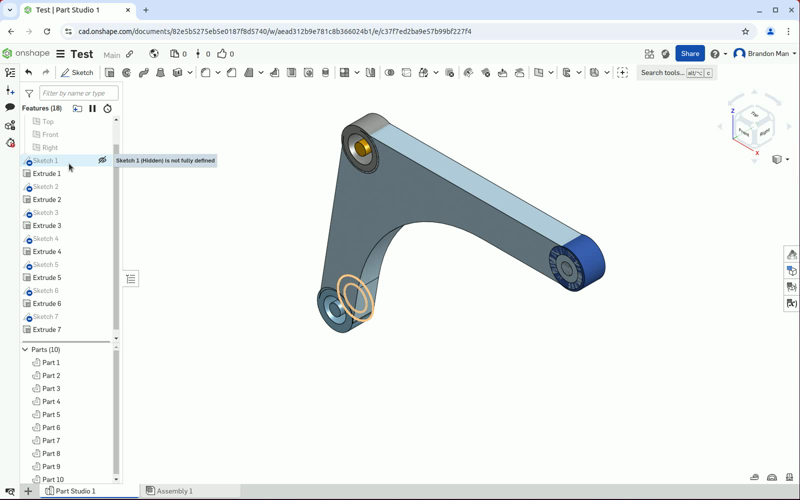
click(69, 163)